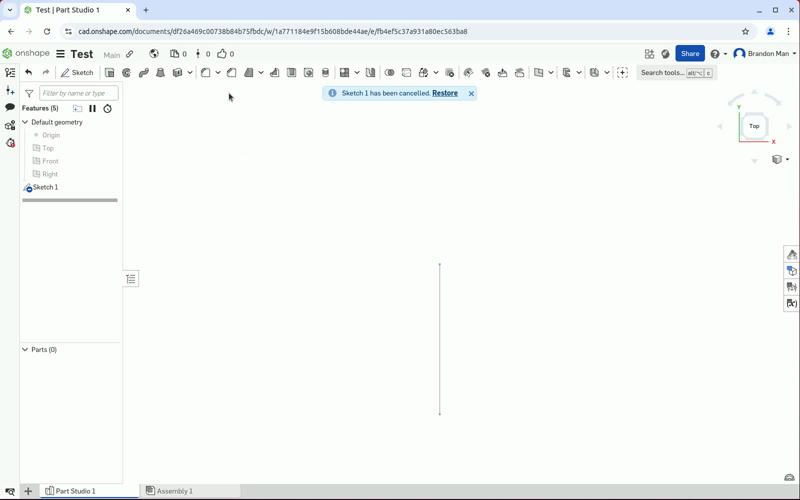
key(shift+h)
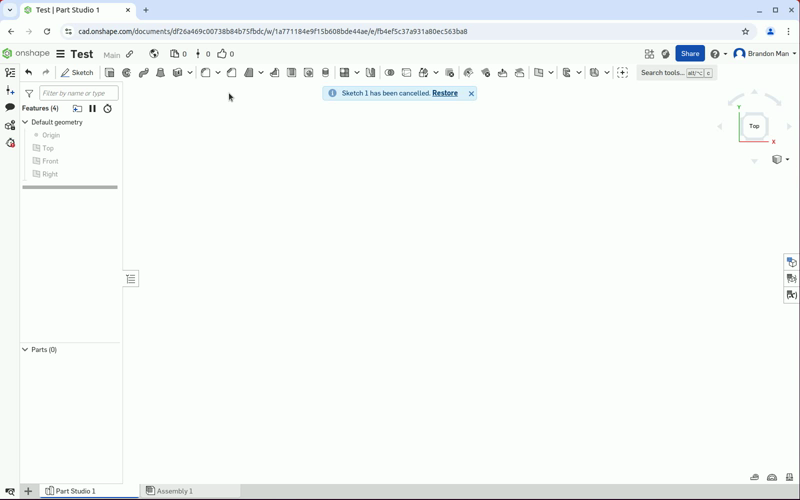
mouse_move(73, 352)
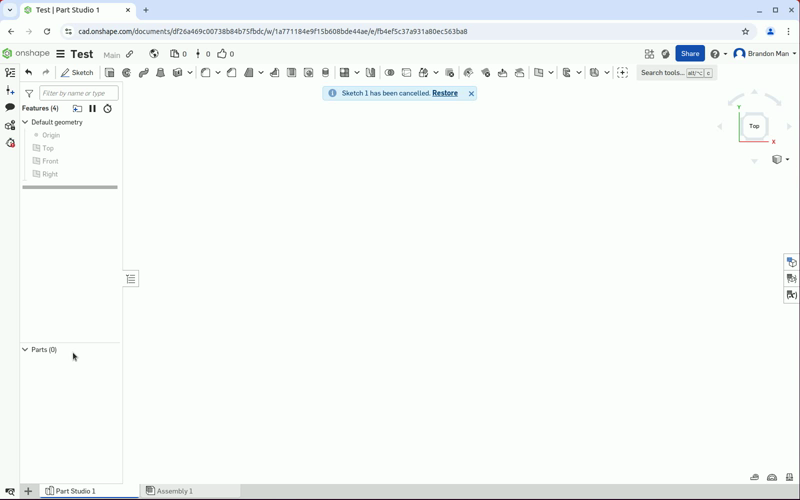
key(y)
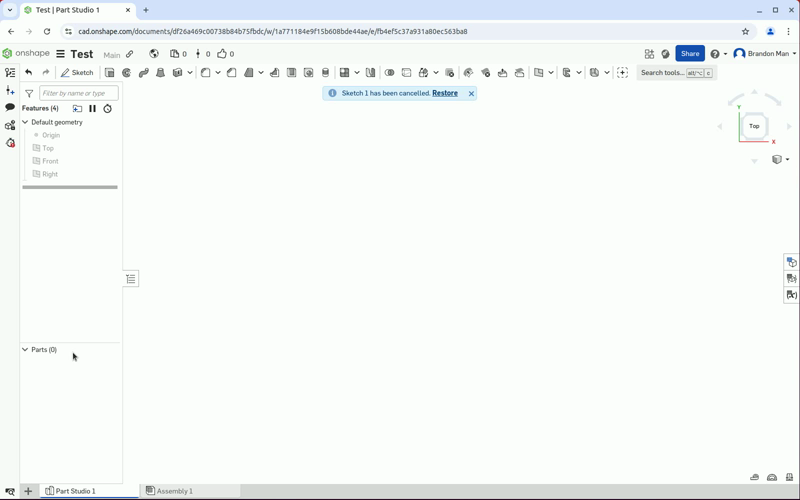
key(shift+p)
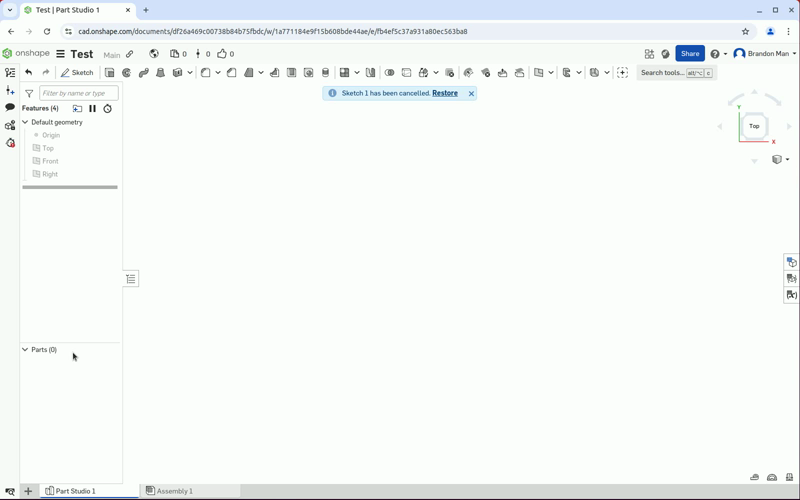
key(space)
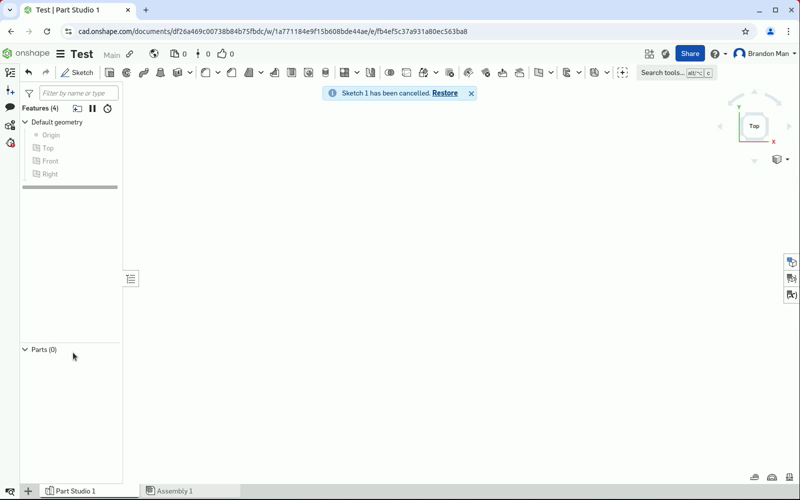
key_down(shift)
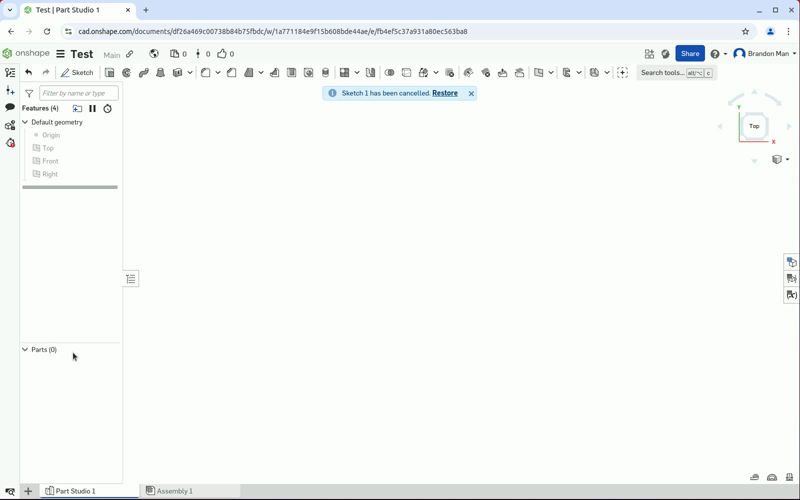
key(up)
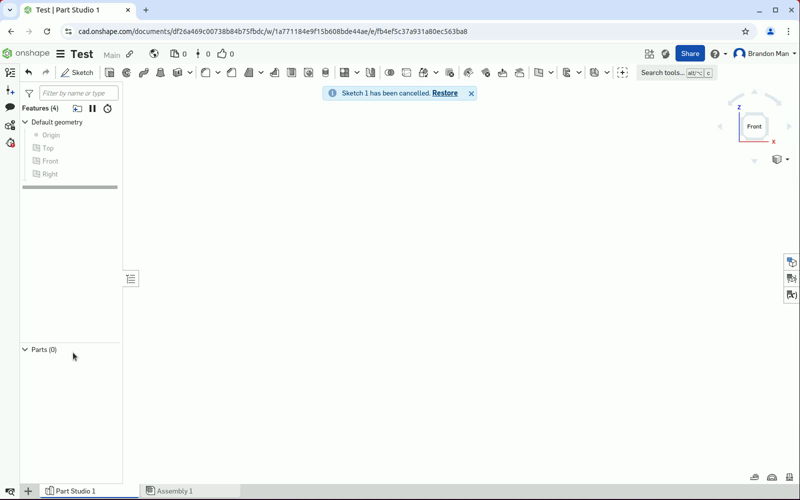
key_up(shift)
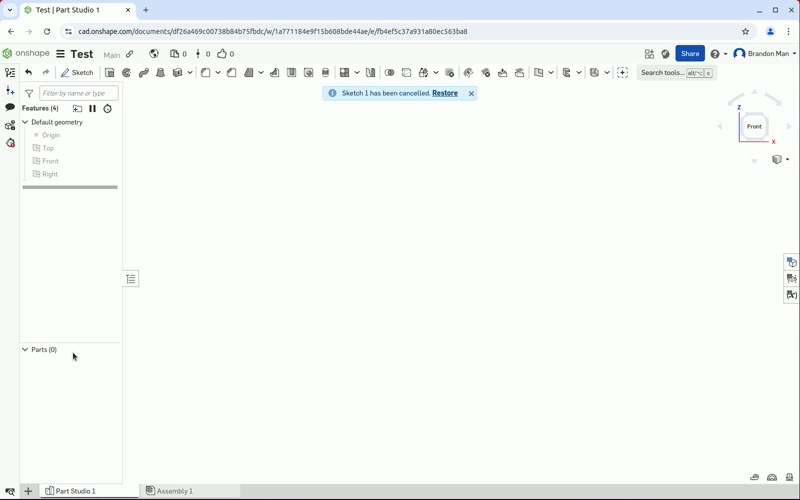
mouse_move(73, 352)
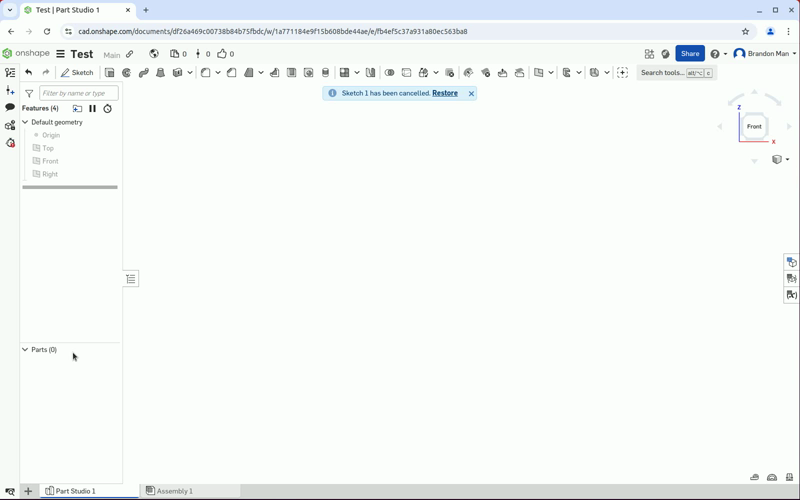
key(shift+y)
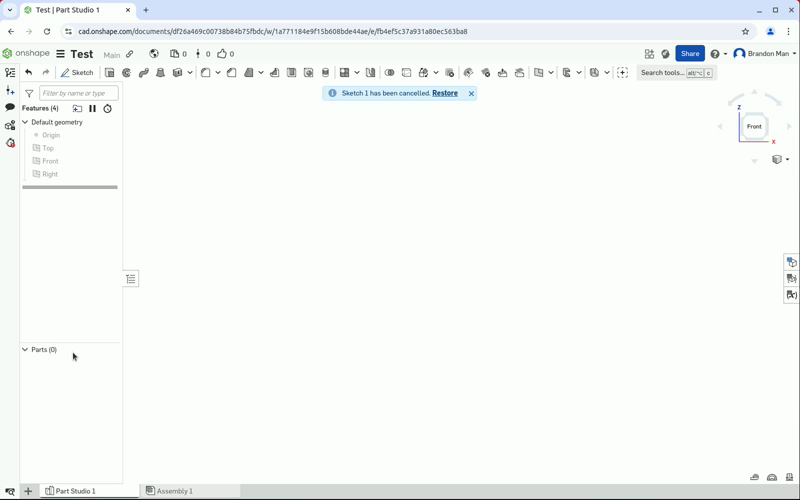
key(shift+s)
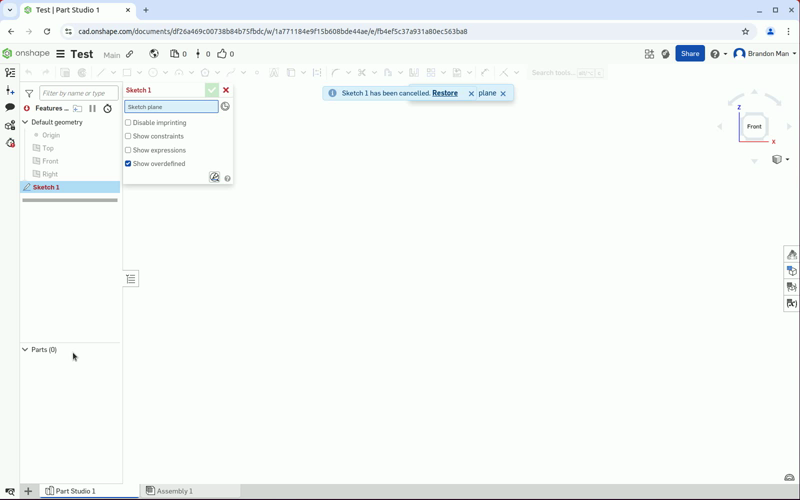
mouse_move(73, 163)
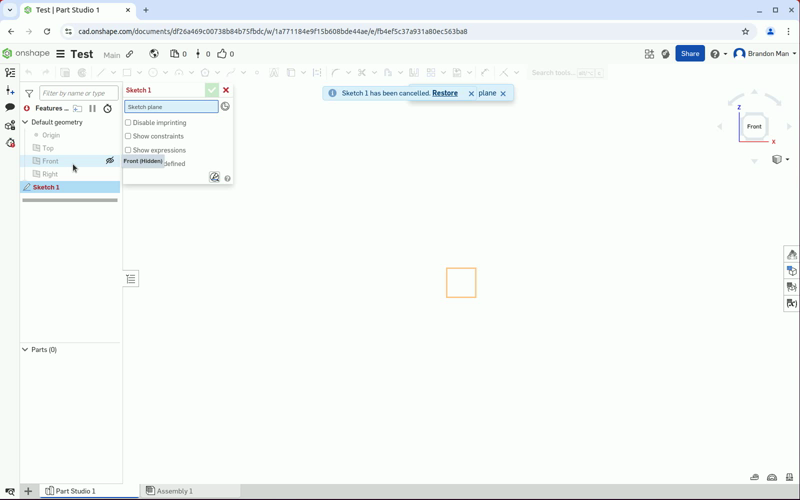
click(73, 163)
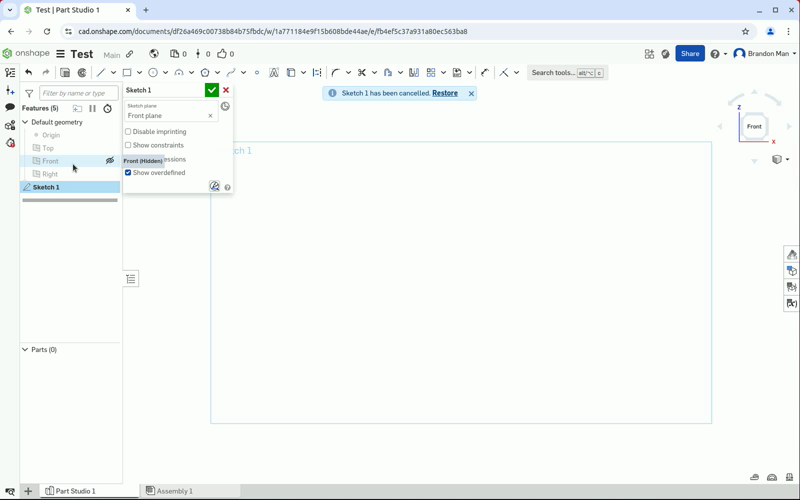
mouse_move(73, 352)
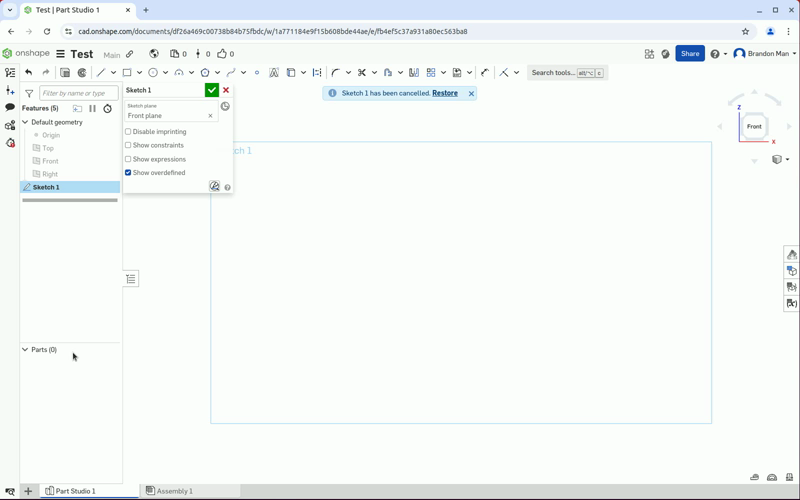
key(y)
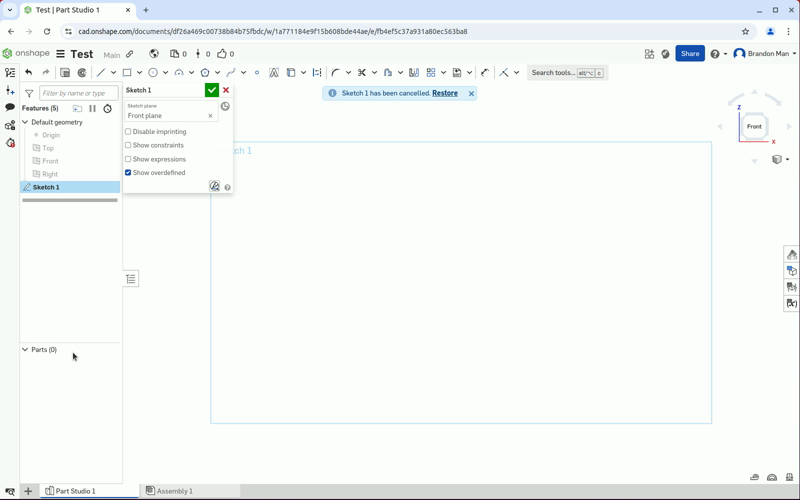
key(c)
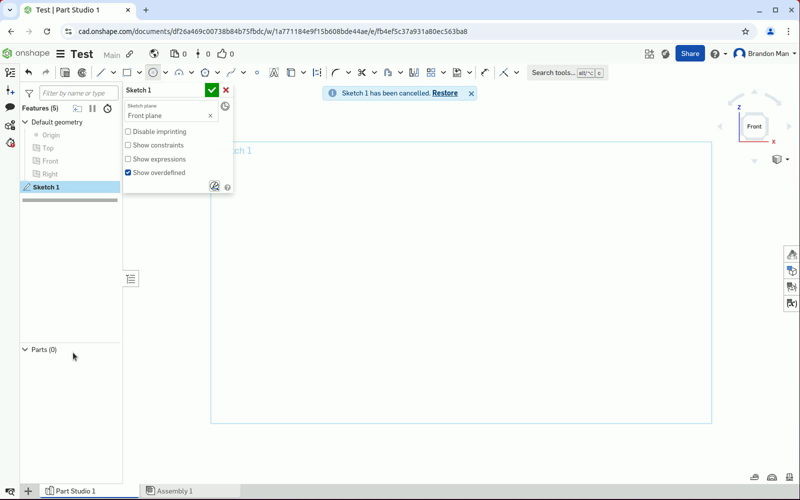
key_down(shift)
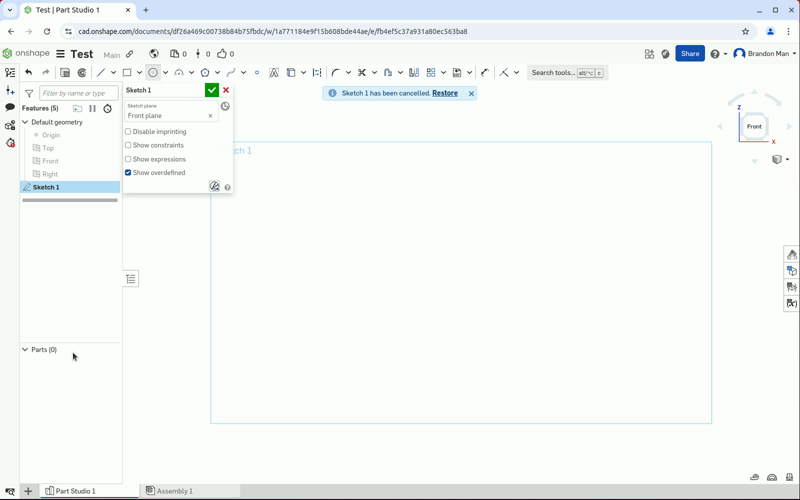
mouse_move(455, 280)
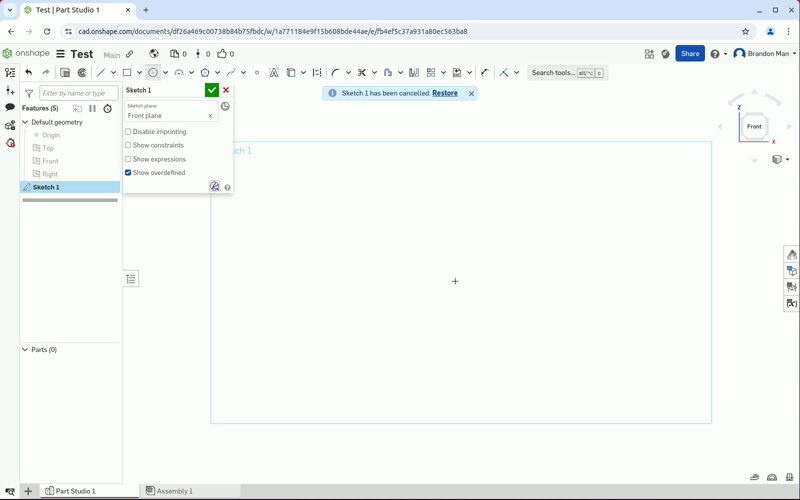
click(455, 280)
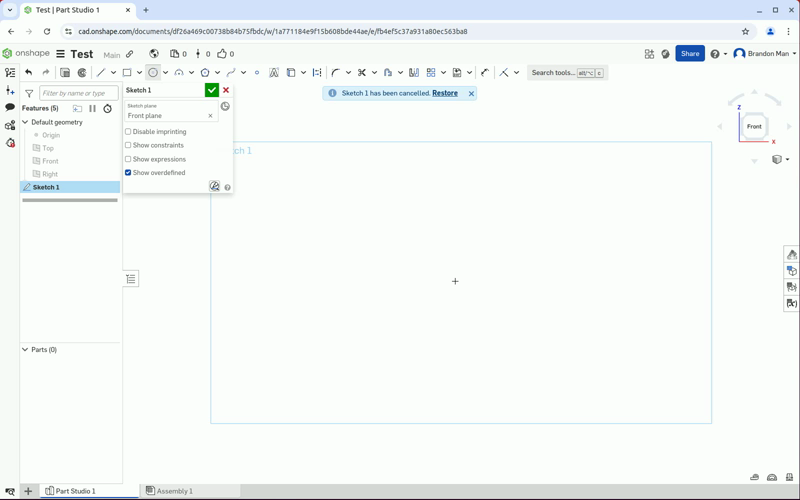
key_up(shift)
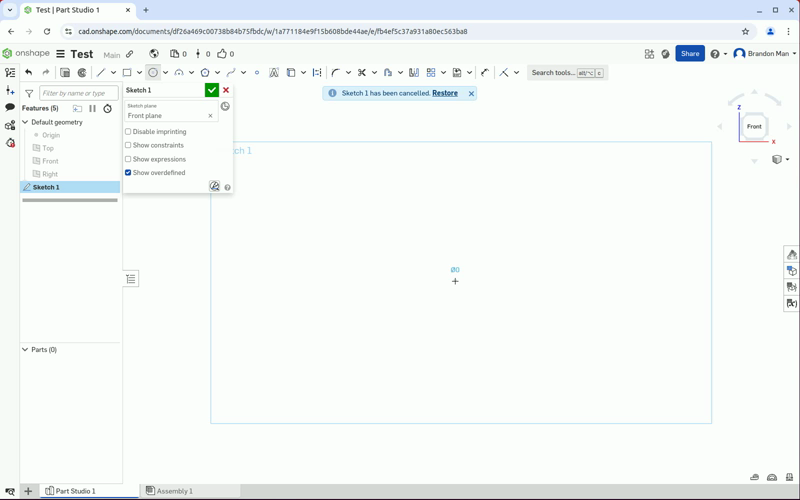
mouse_move(457, 280)
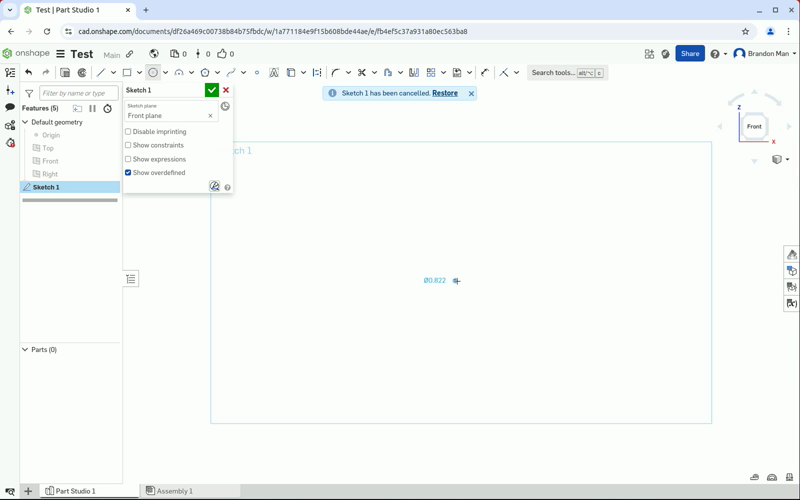
scroll(6)
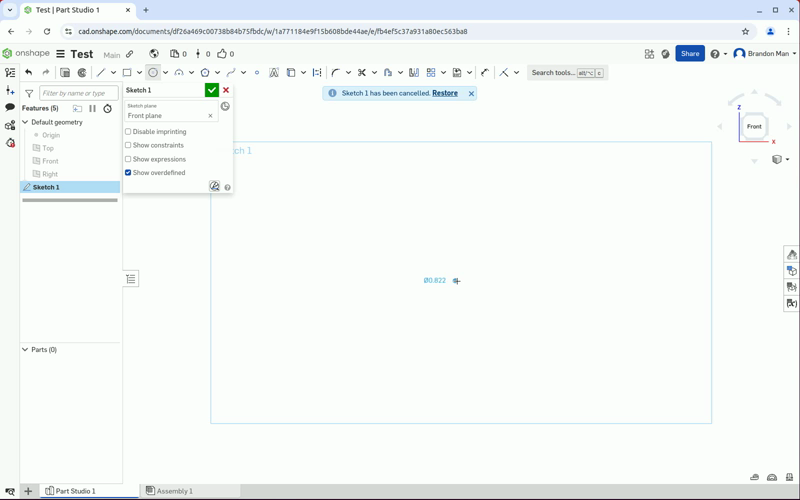
scroll(6)
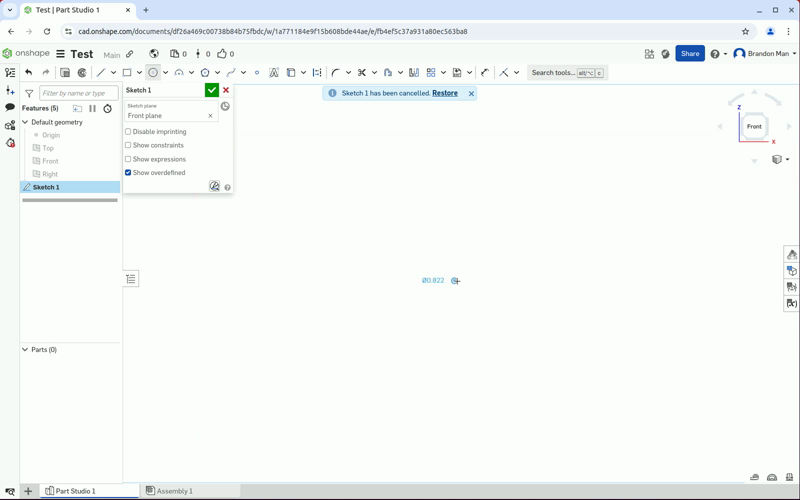
scroll(6)
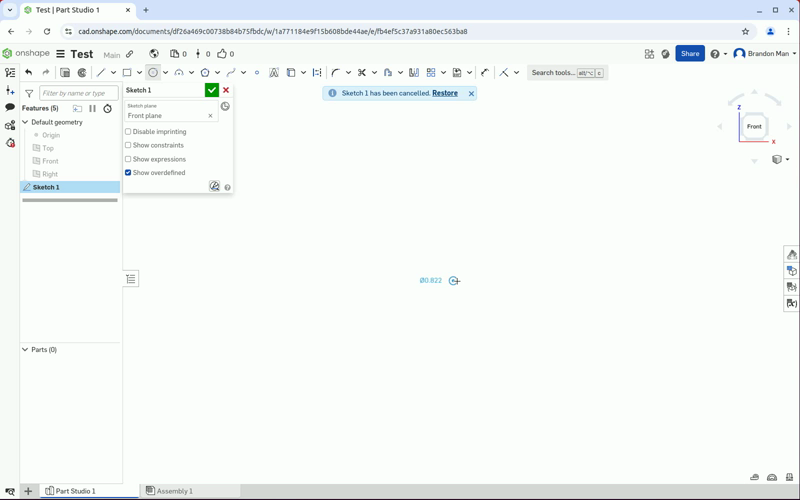
scroll(6)
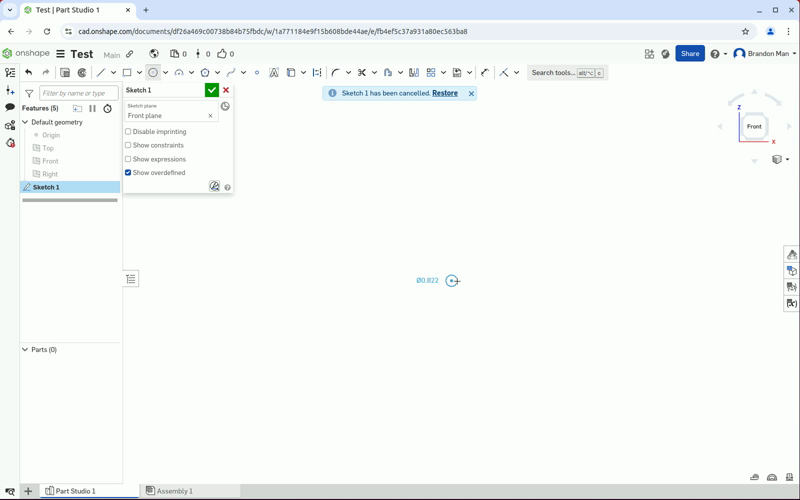
scroll(6)
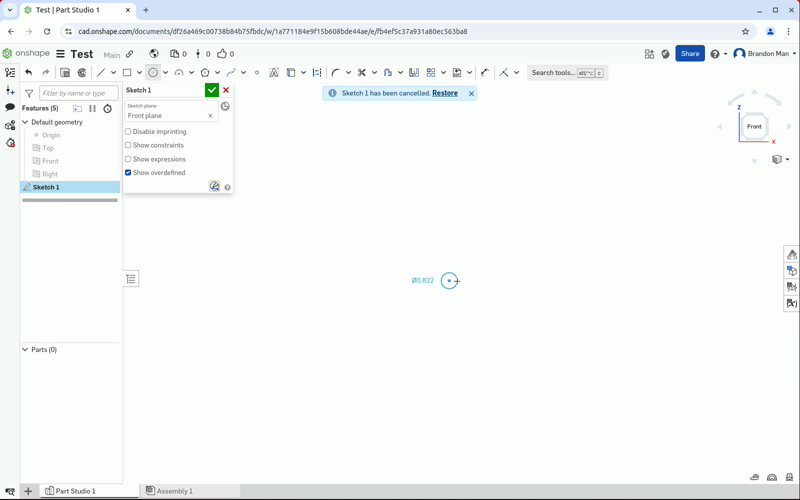
scroll(6)
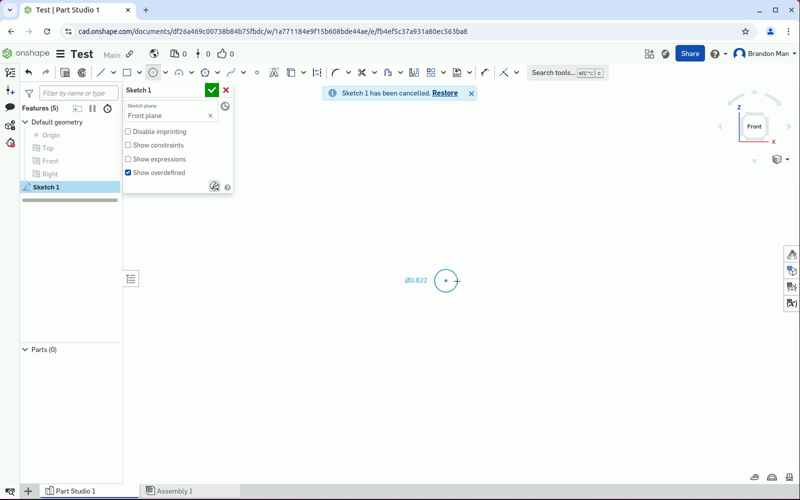
scroll(6)
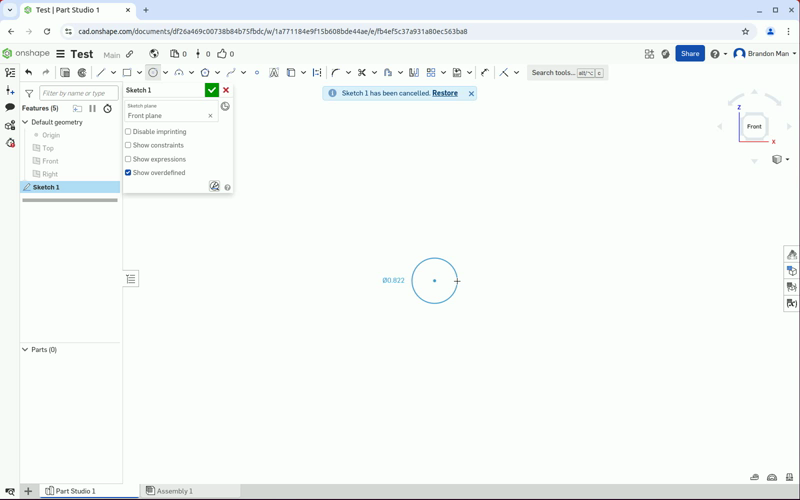
click(457, 280)
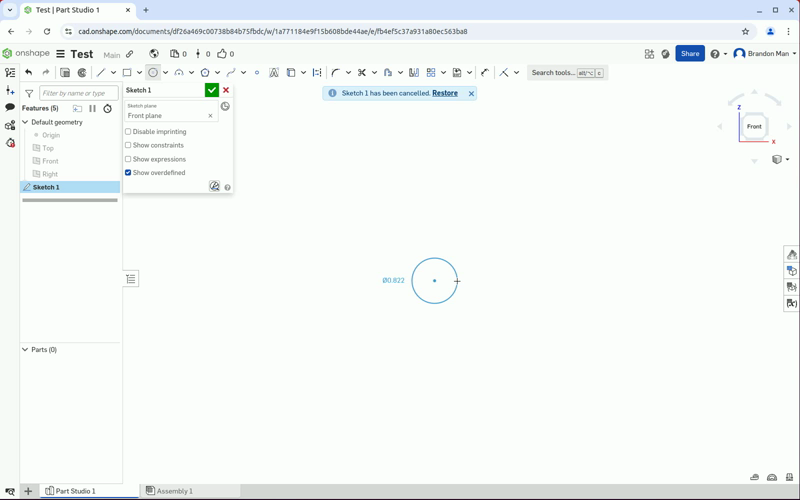
scroll(-6)
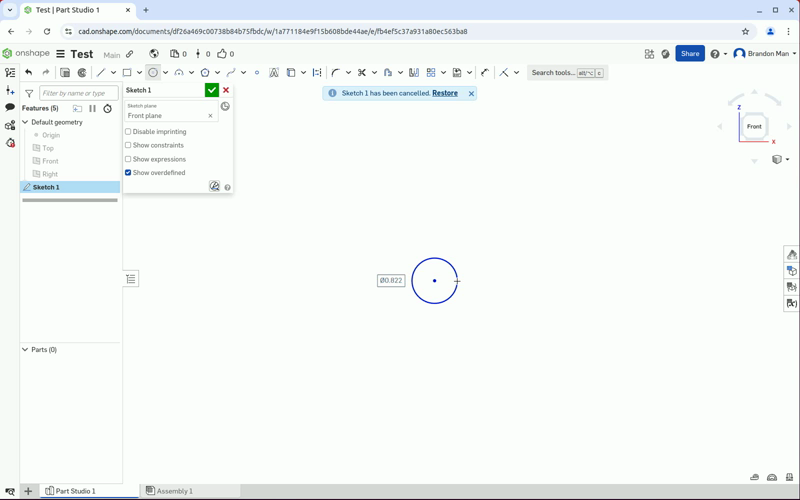
scroll(-6)
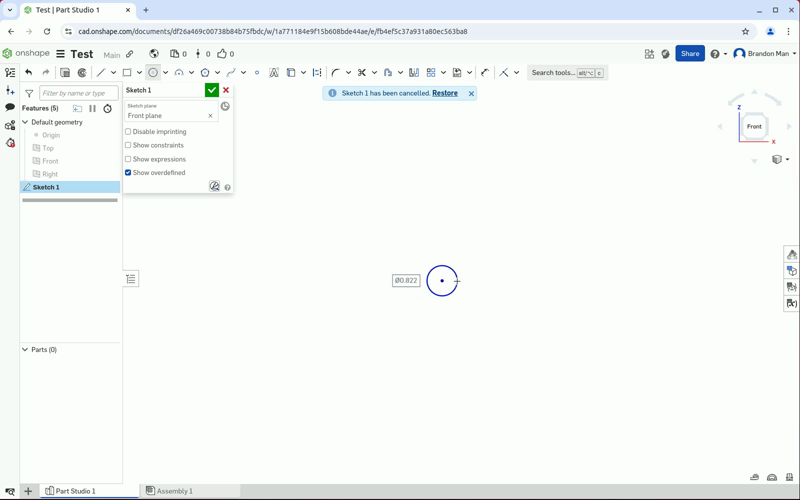
scroll(-6)
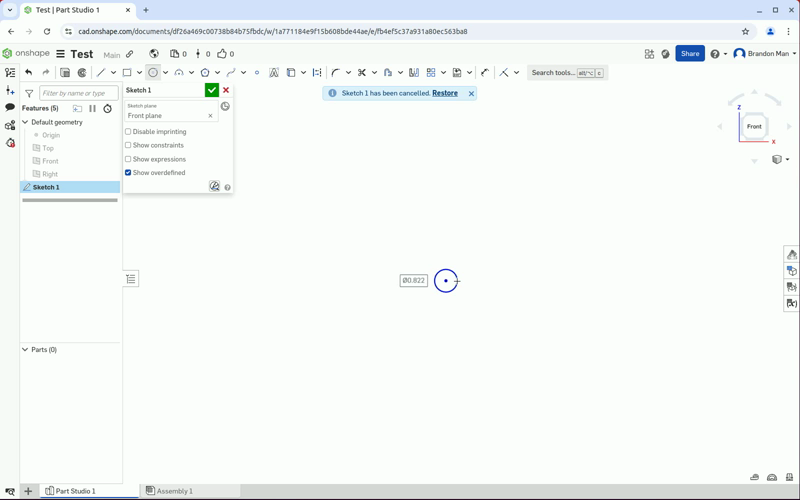
scroll(-6)
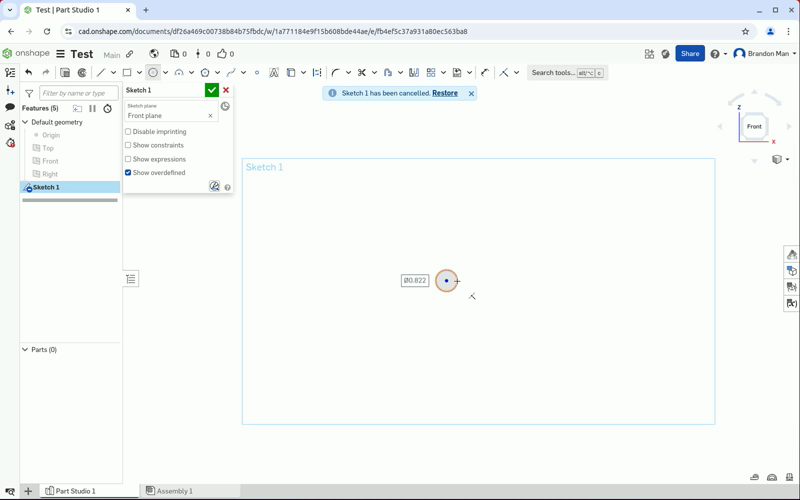
scroll(-6)
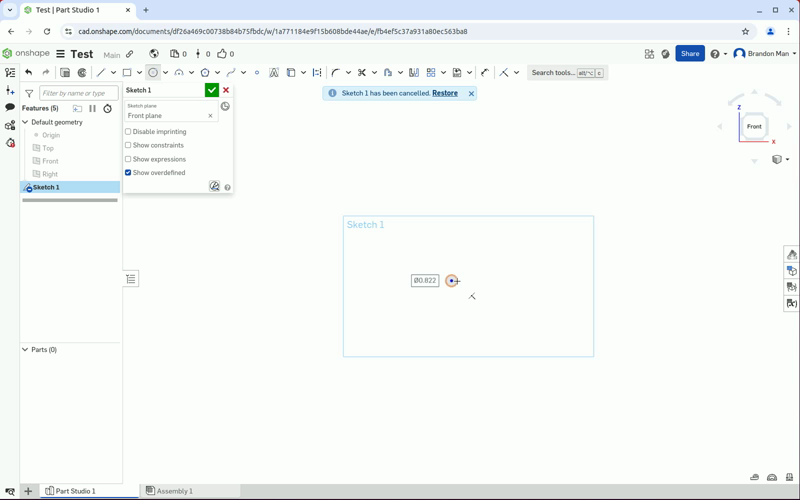
scroll(-6)
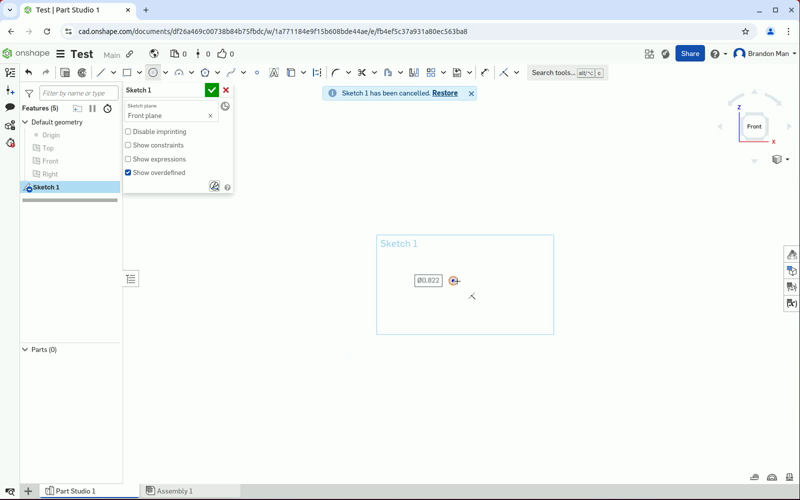
scroll(-6)
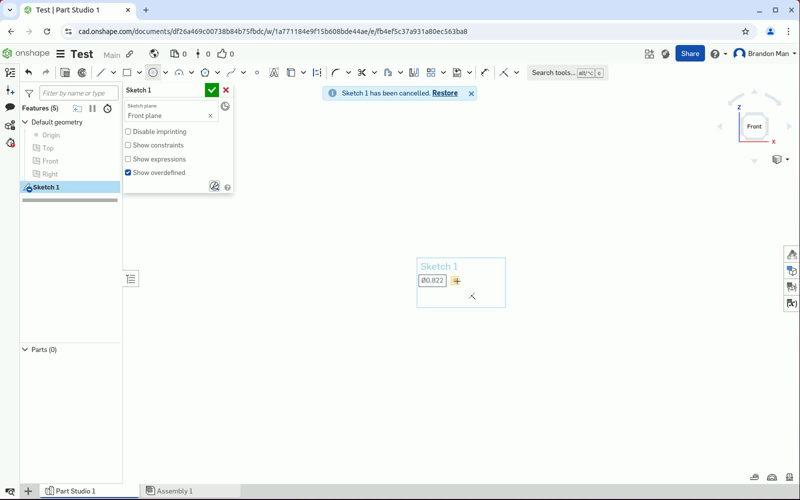
key(esc)
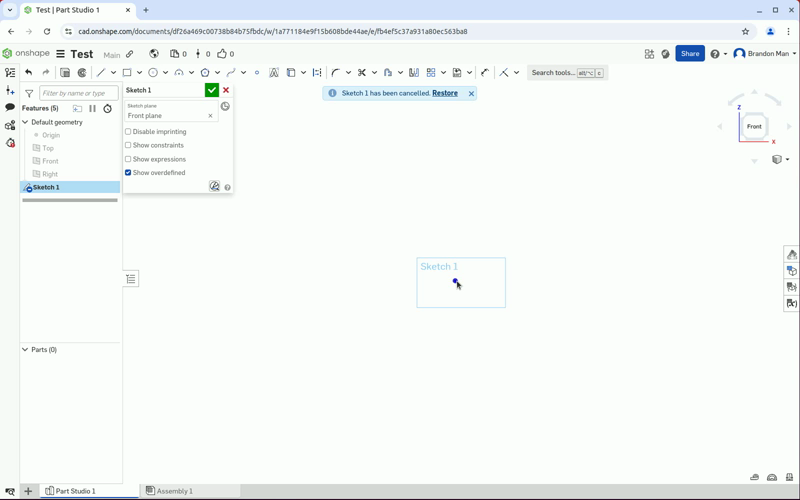
mouse_move(455, 279)
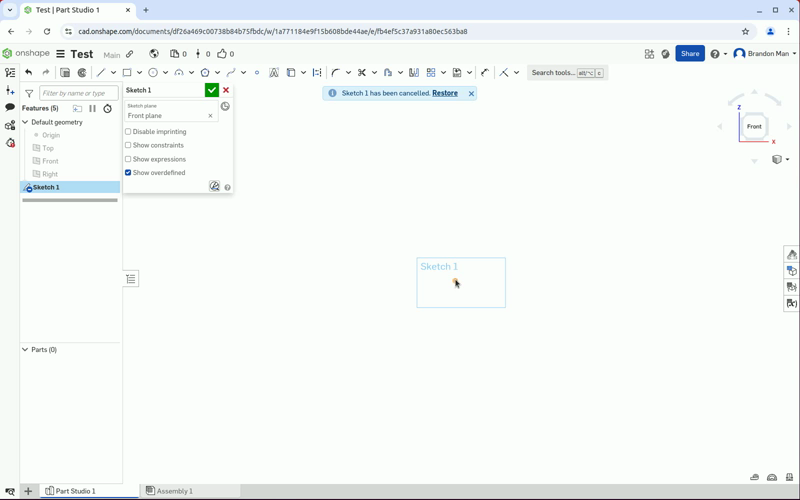
scroll(6)
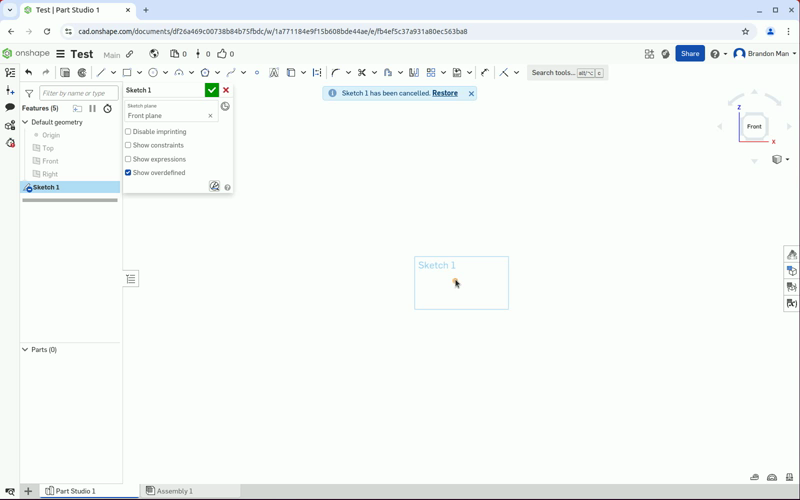
scroll(6)
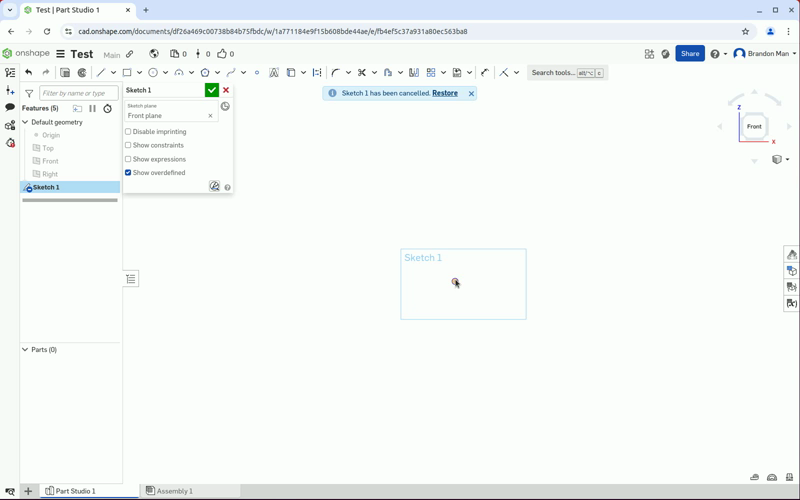
scroll(6)
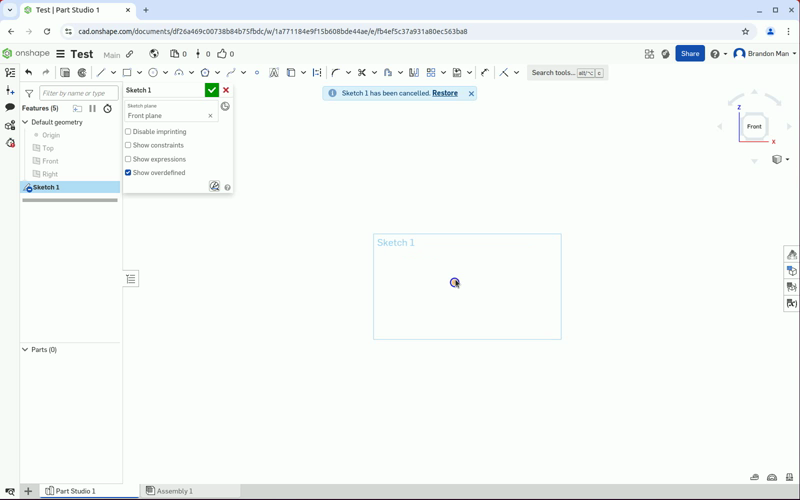
scroll(6)
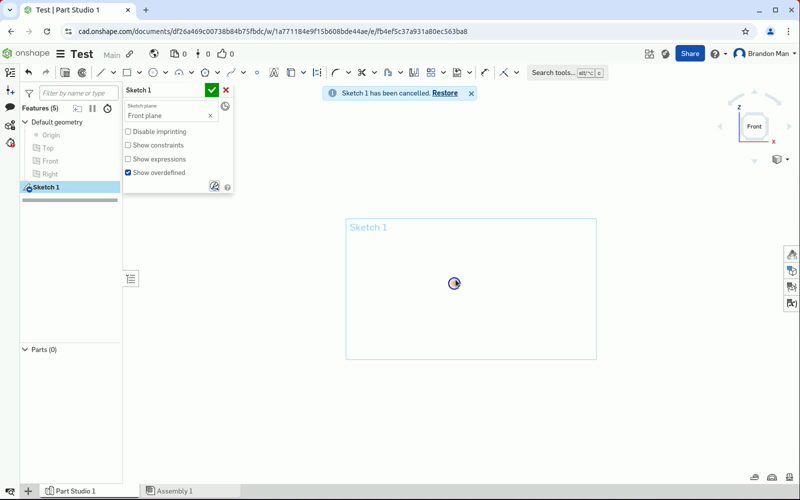
scroll(6)
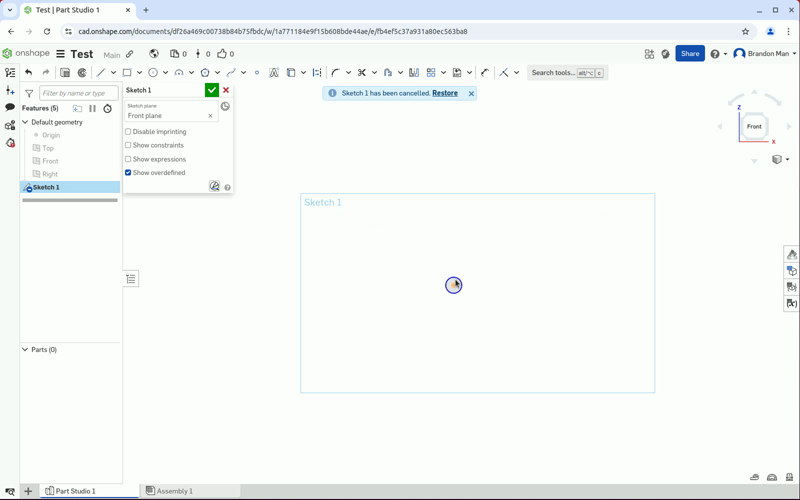
scroll(6)
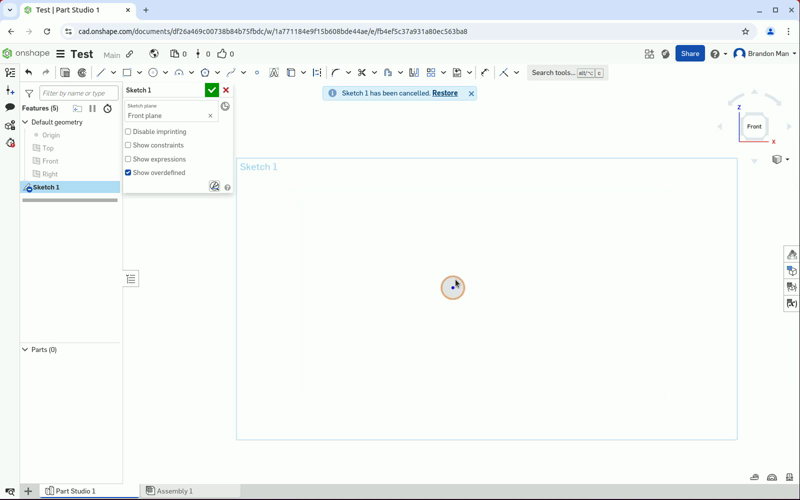
scroll(6)
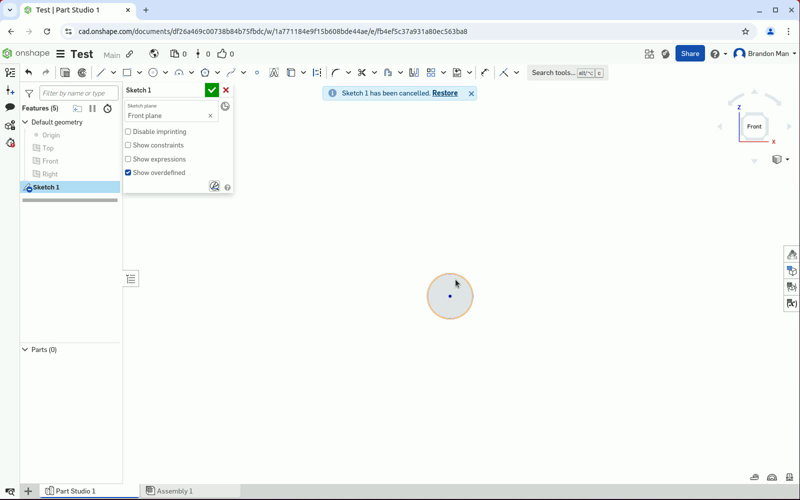
click(455, 279)
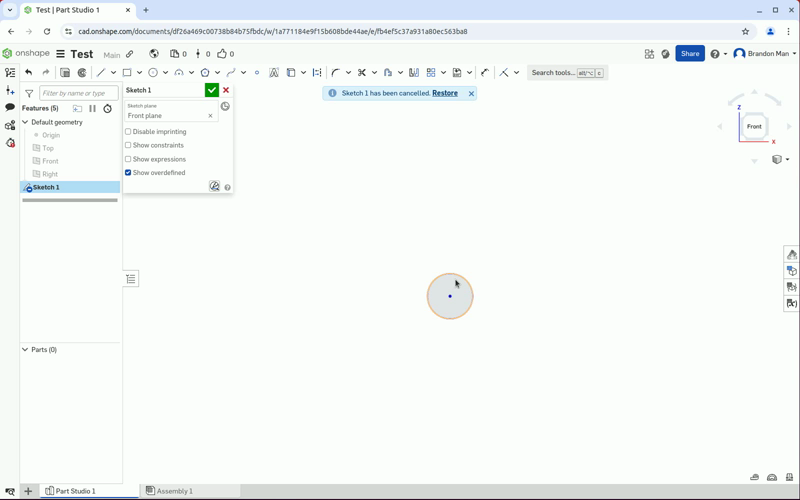
scroll(-6)
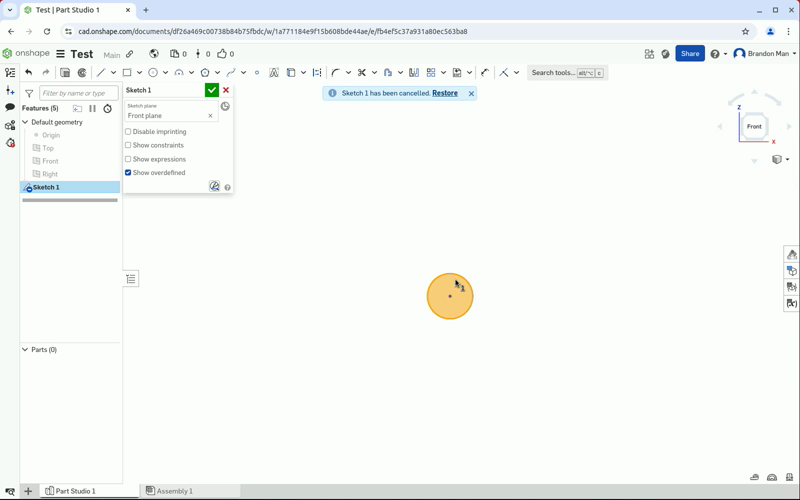
scroll(-6)
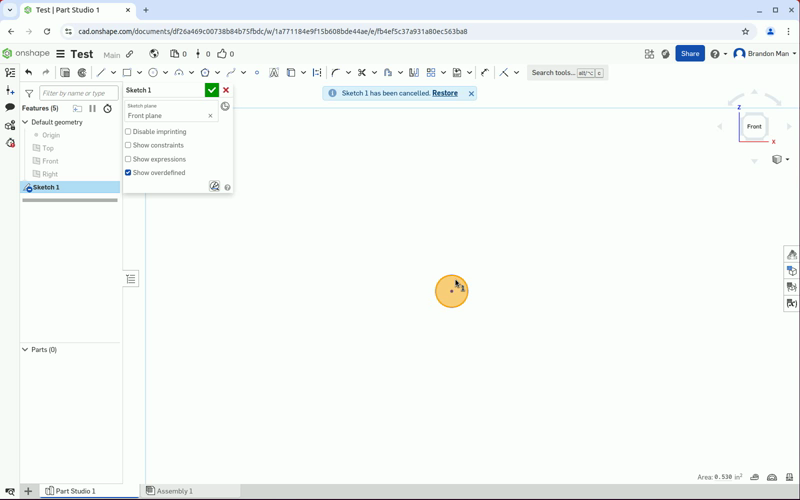
scroll(-6)
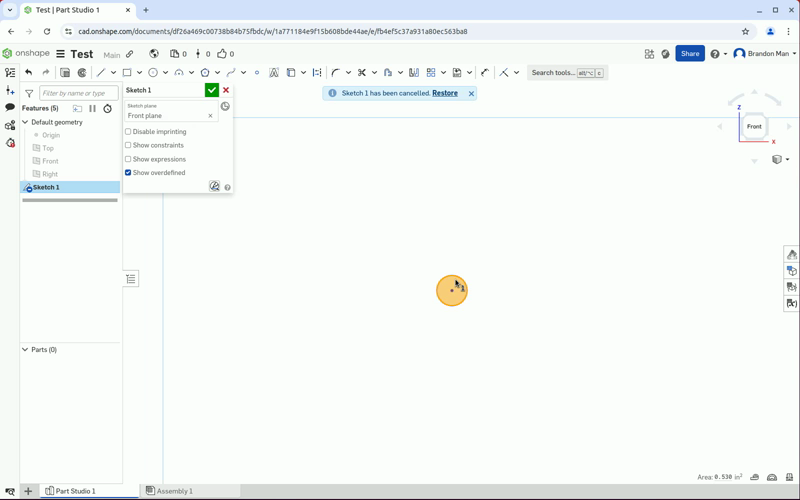
scroll(-6)
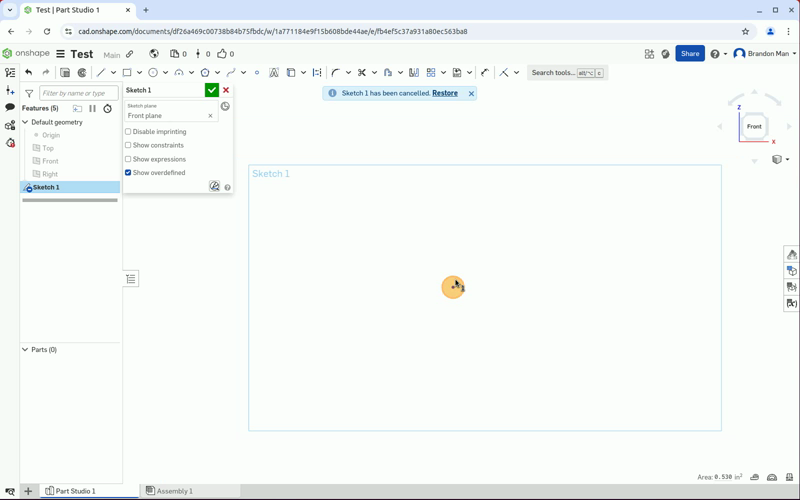
scroll(-6)
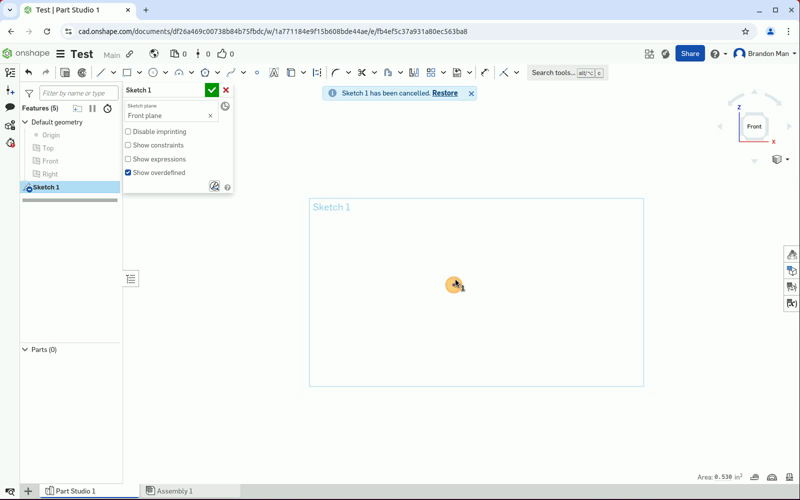
scroll(-6)
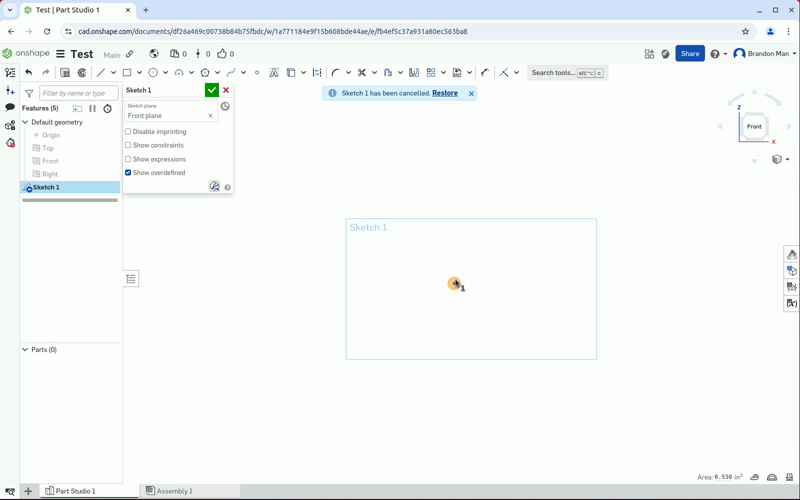
scroll(-6)
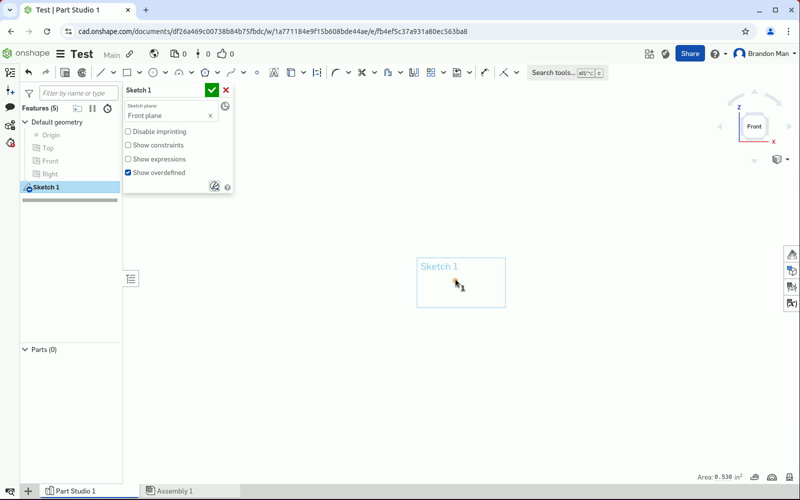
mouse_move(73, 352)
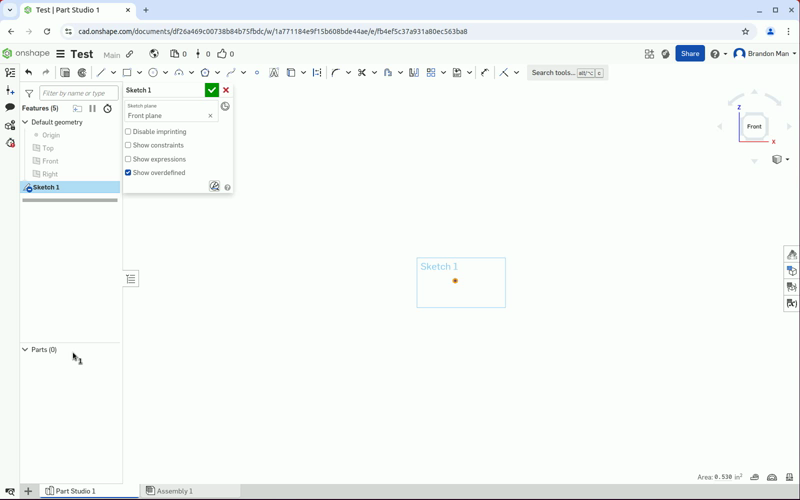
key(shift+y)
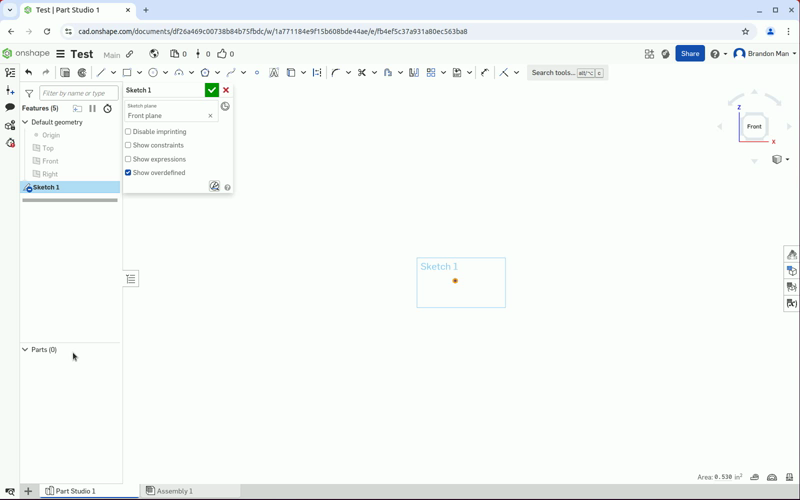
key(shift+e)
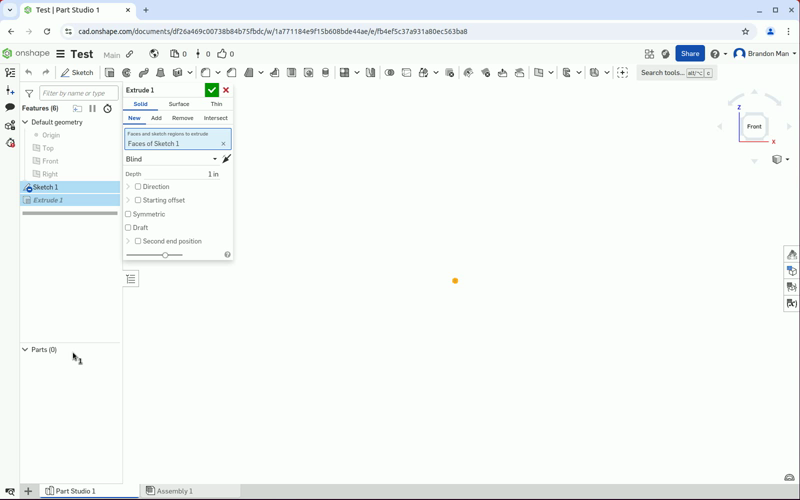
mouse_move(143, 106)
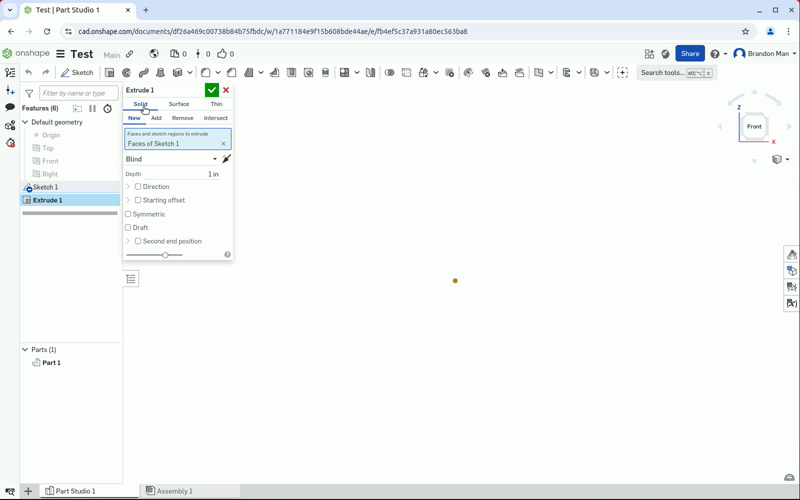
click(143, 106)
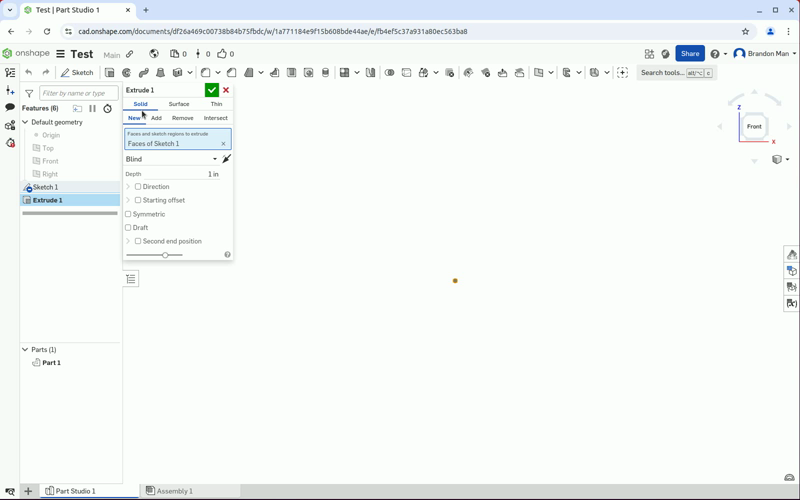
mouse_move(137, 120)
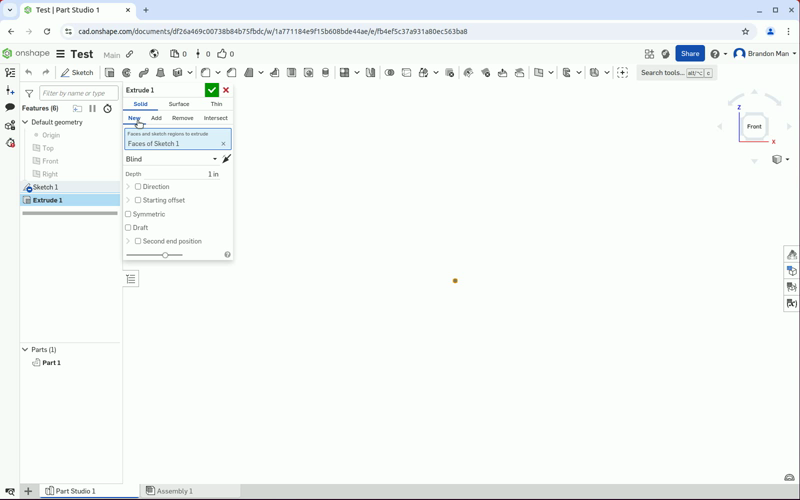
click(137, 120)
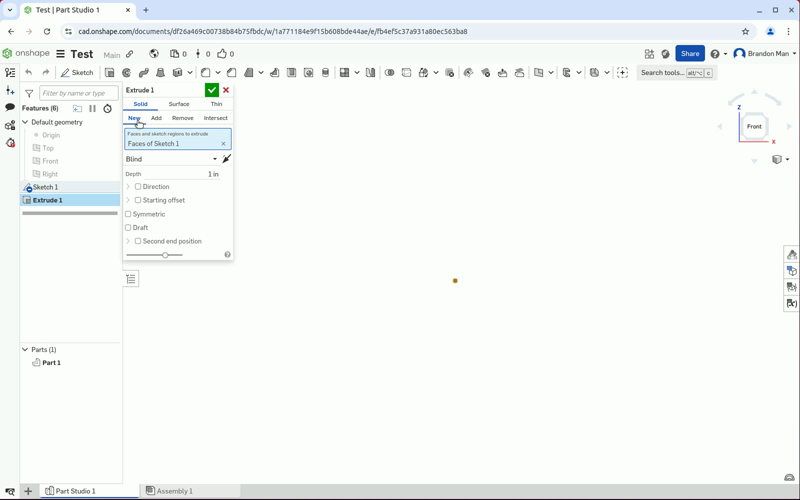
key(tab, 4)
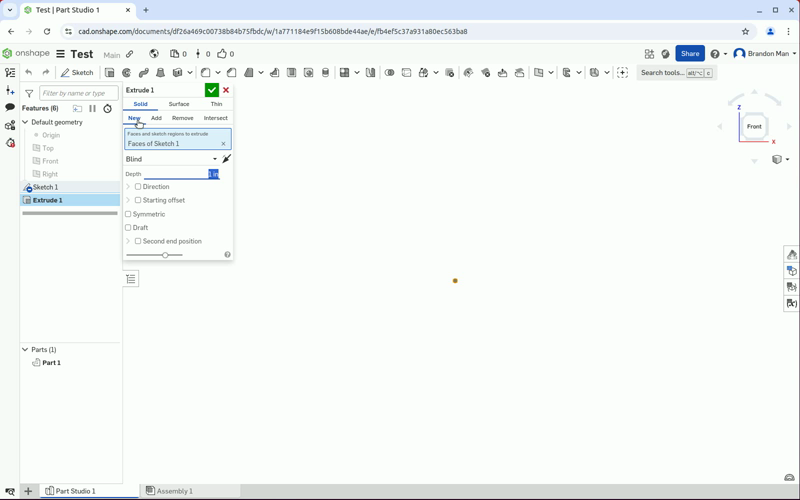
text(23.108)
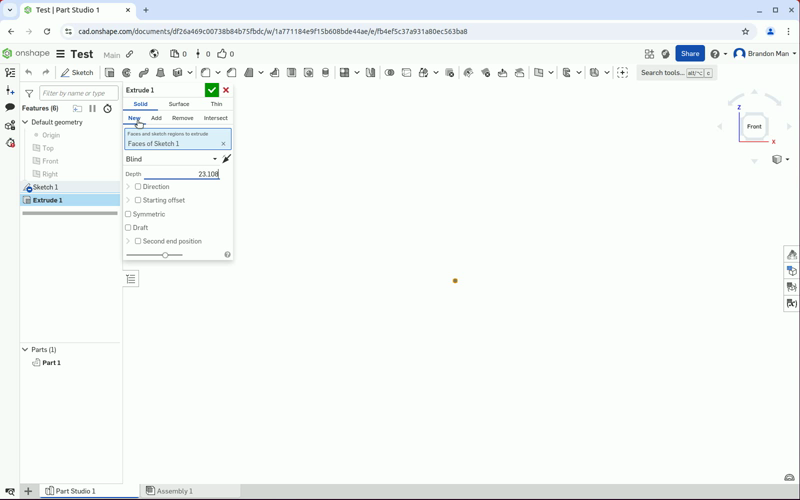
key(enter)
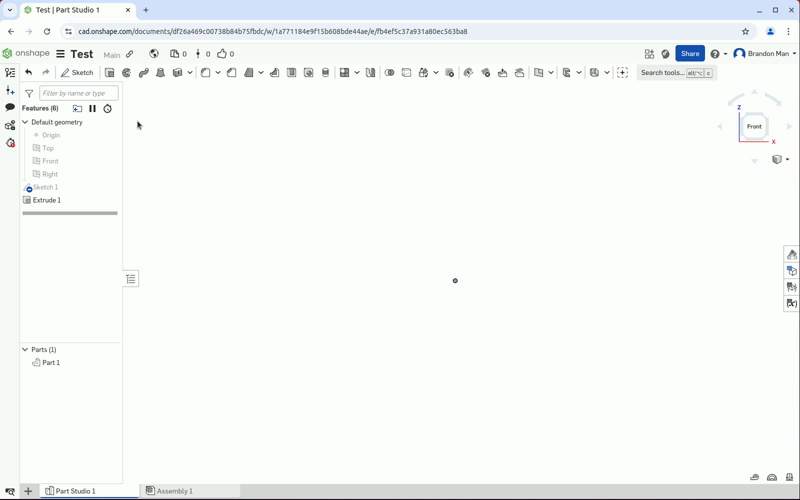
key(shift+h)
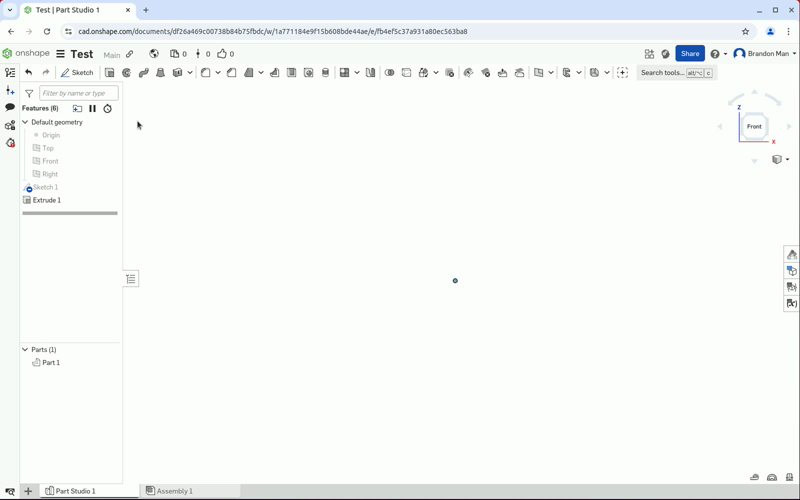
key(shift+h)
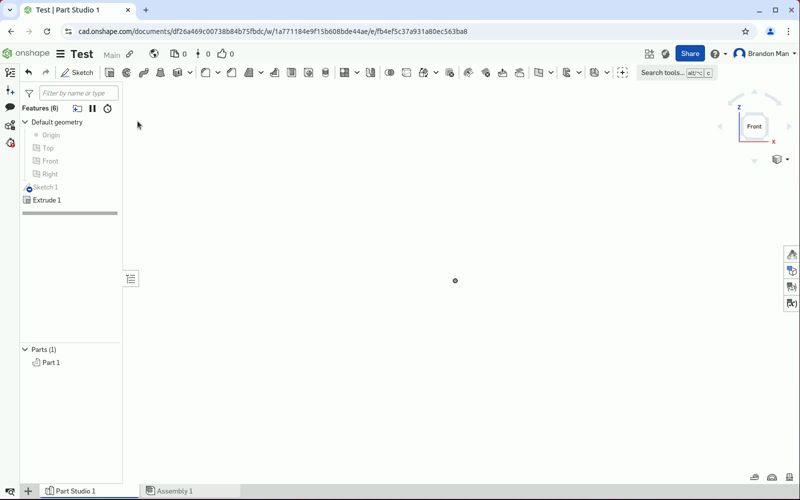
mouse_move(73, 189)
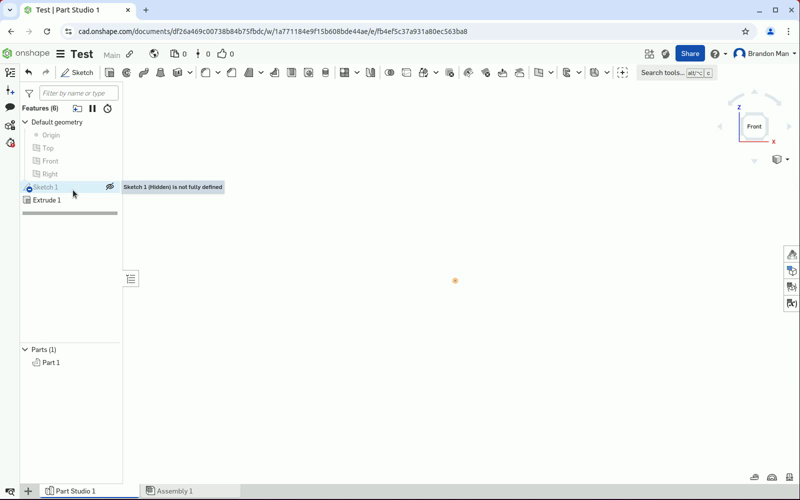
click(73, 189)
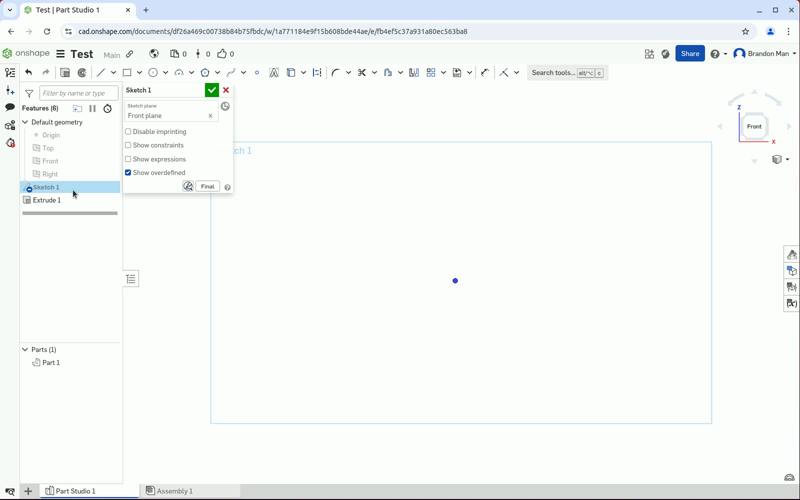
mouse_move(229, 92)
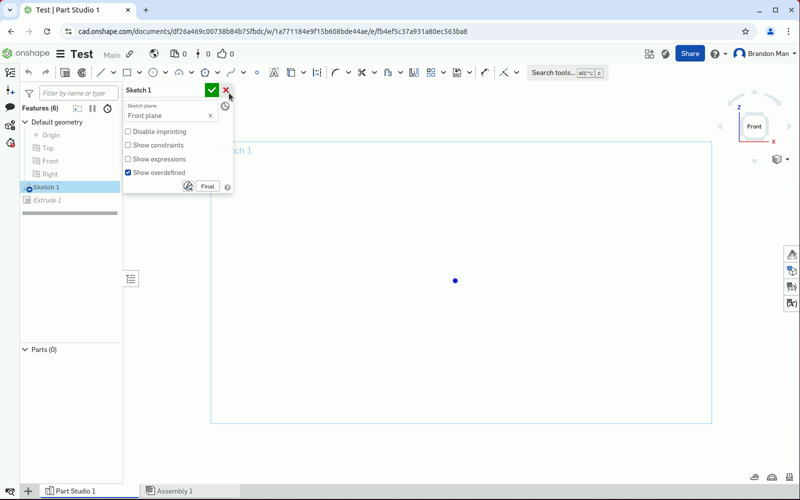
click(229, 92)
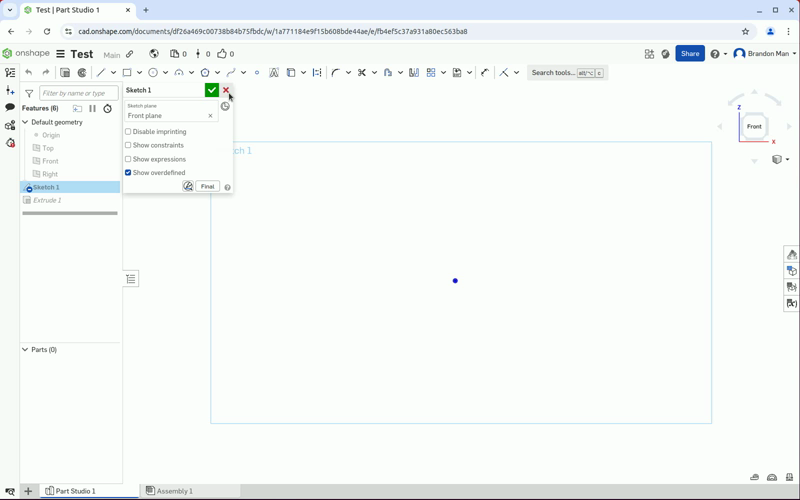
key(shift+s)
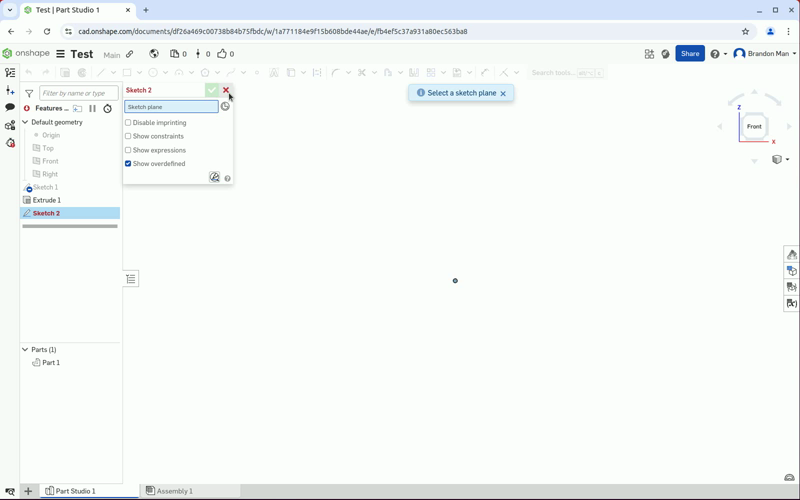
mouse_move(73, 163)
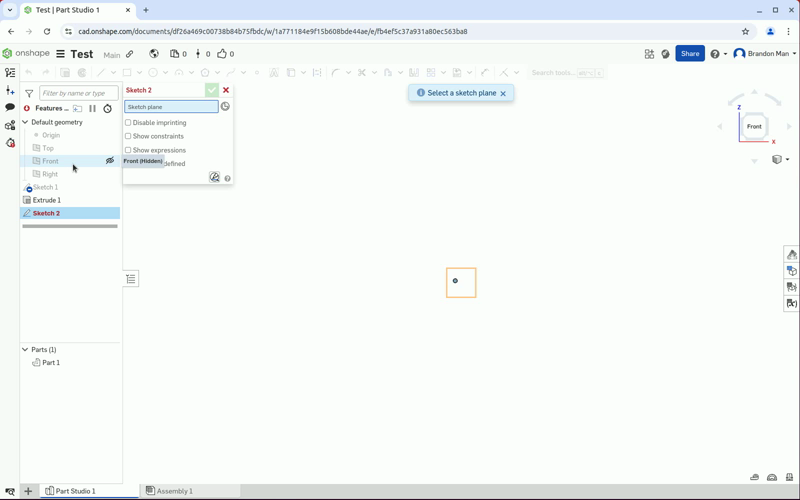
click(73, 163)
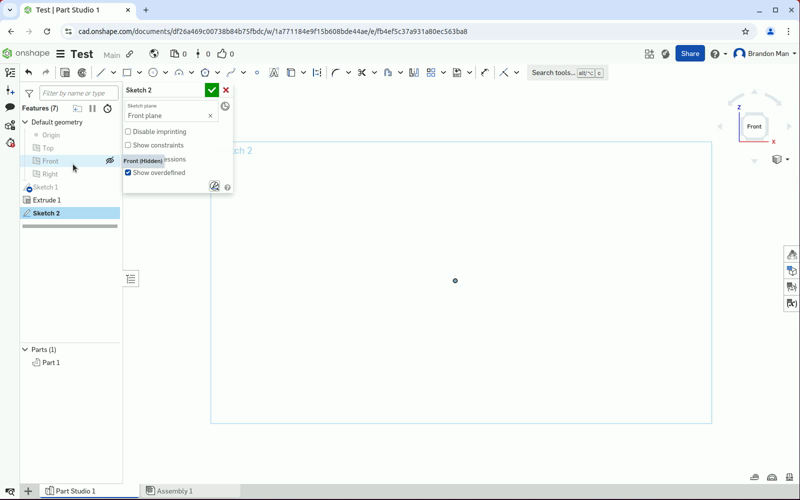
mouse_move(73, 352)
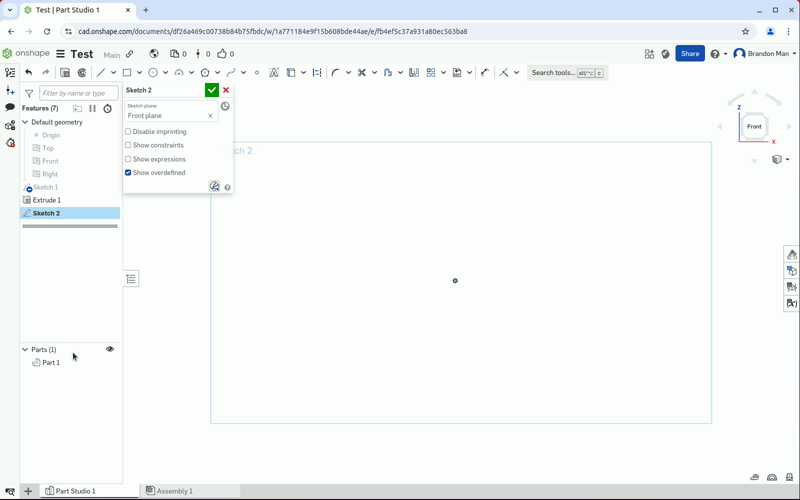
key(y)
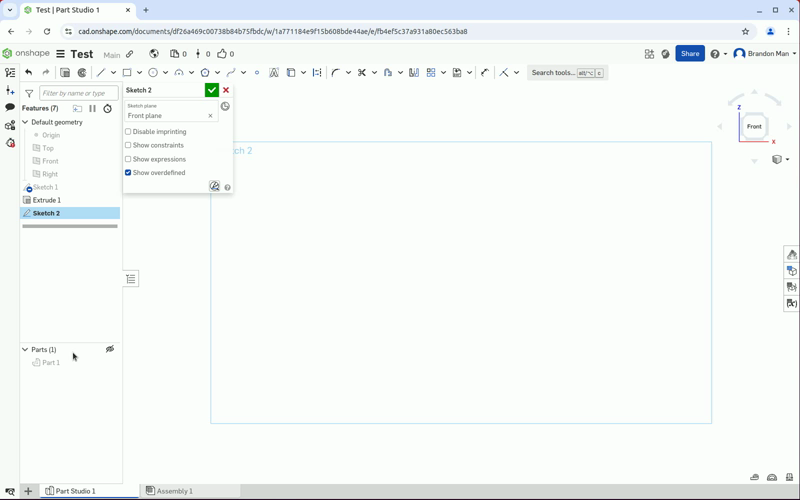
key(l)
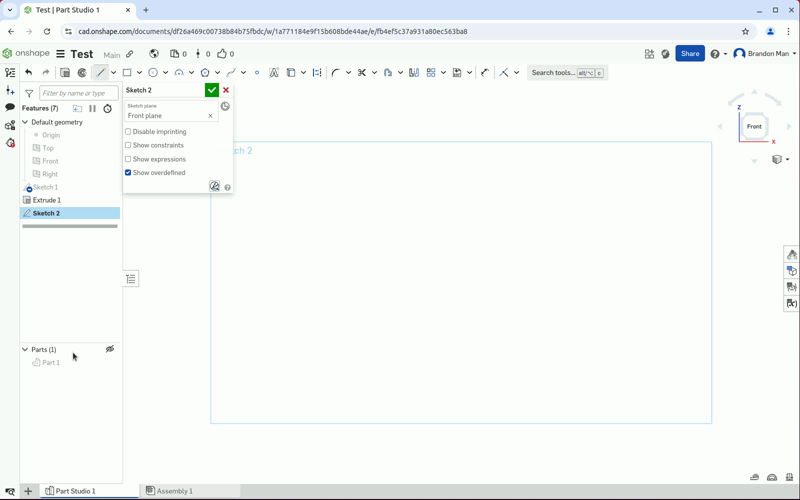
key_down(shift)
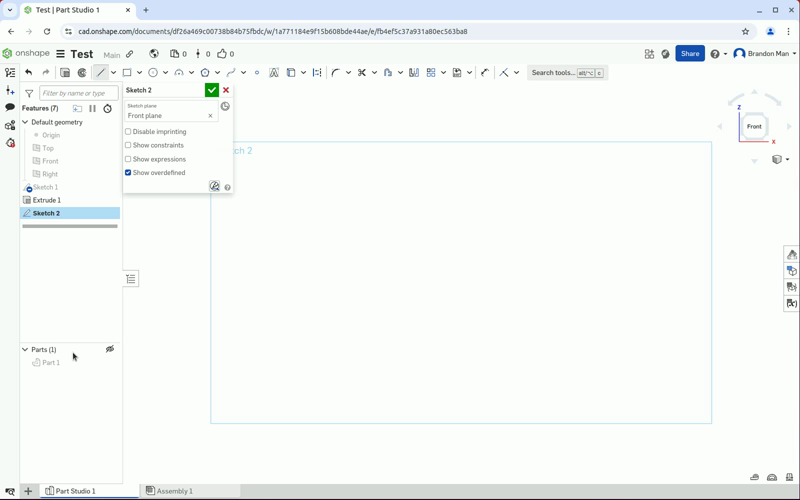
mouse_move(453, 284)
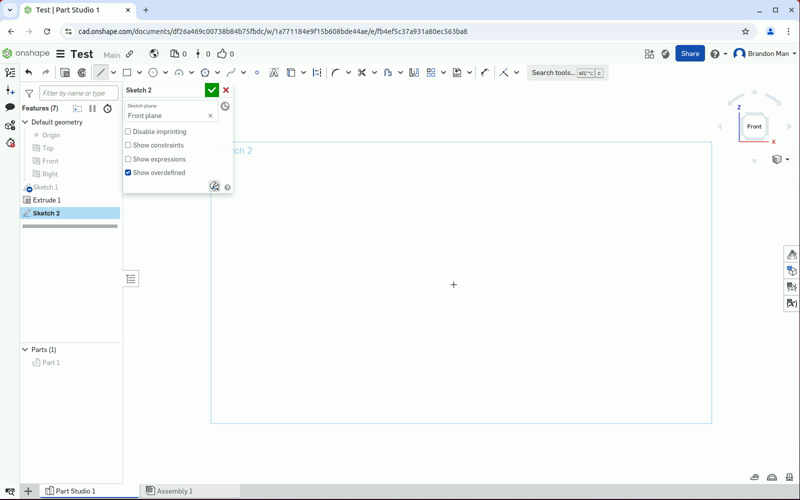
click(453, 284)
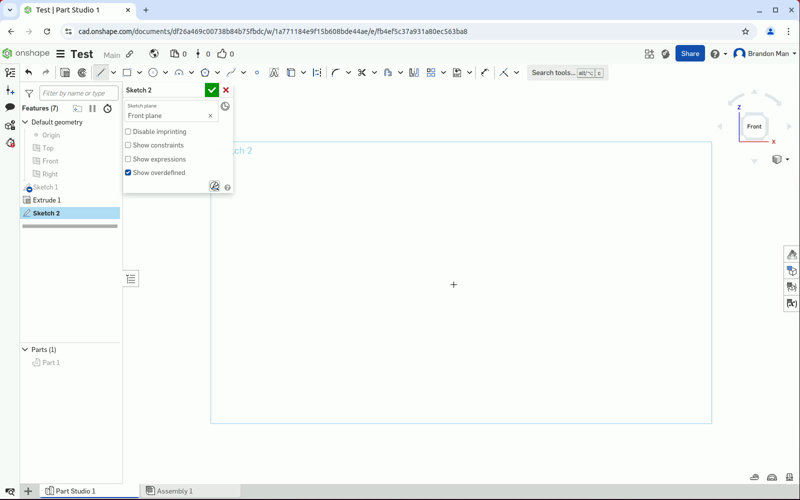
key_up(shift)
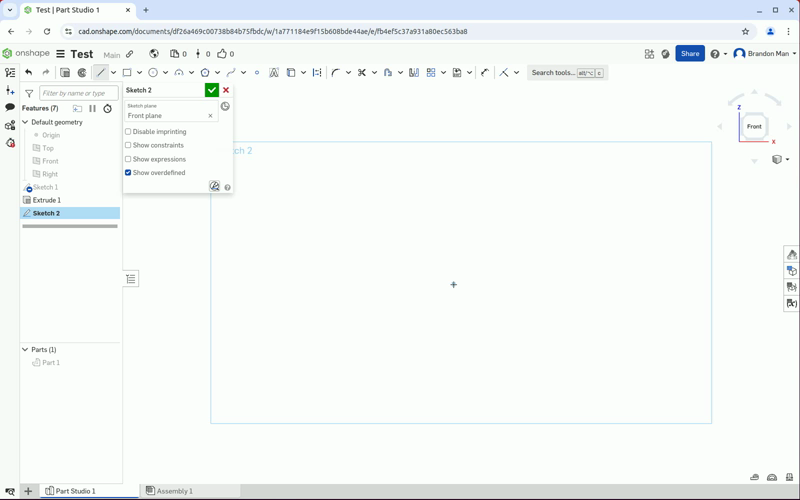
key_down(shift)
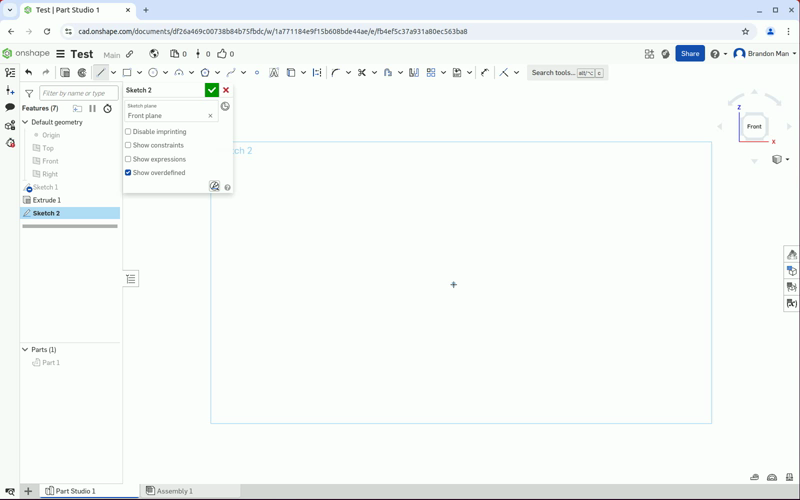
mouse_move(483, 284)
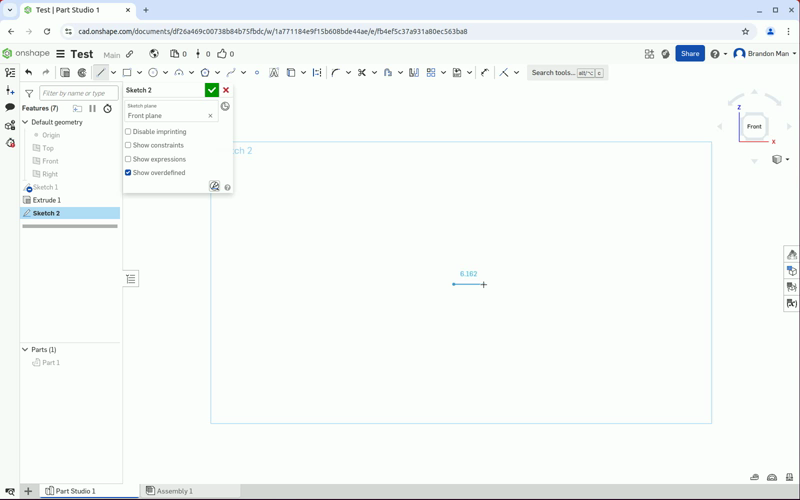
mouse_move(456, 284)
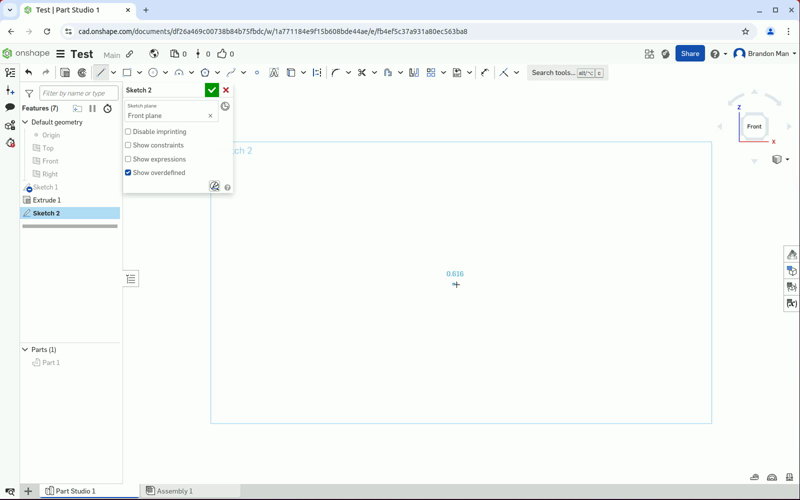
scroll(6)
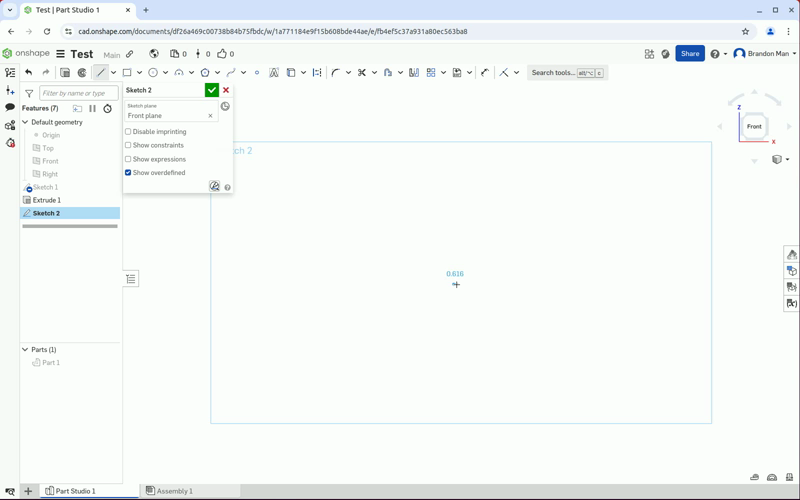
scroll(6)
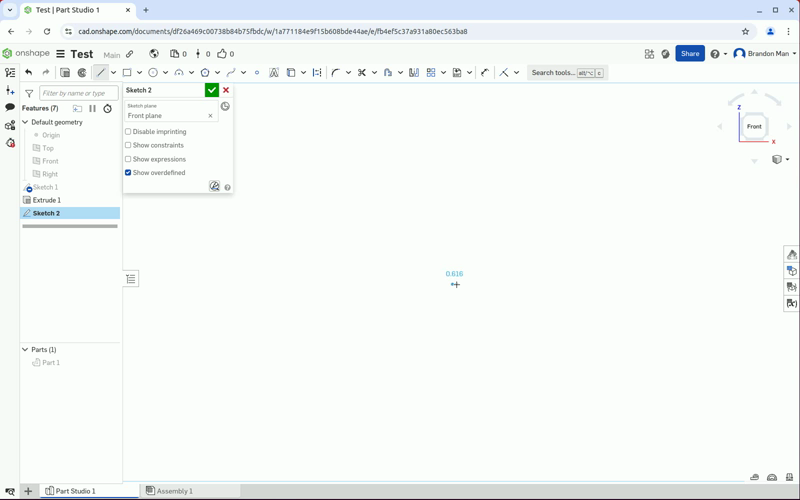
scroll(6)
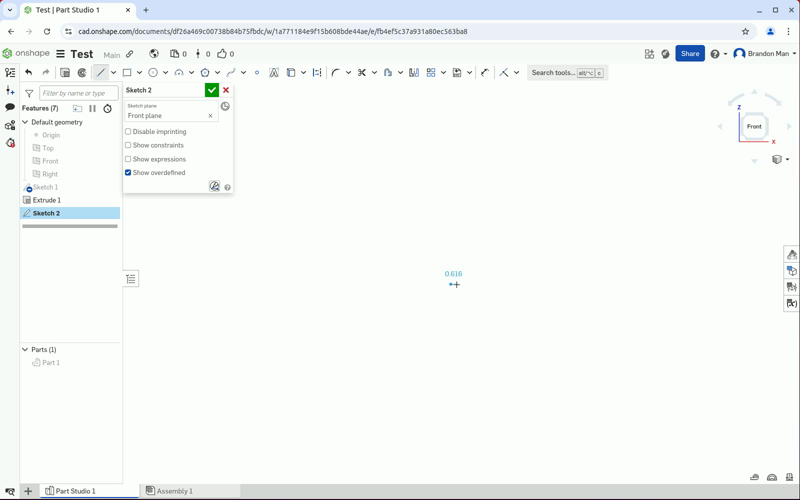
scroll(6)
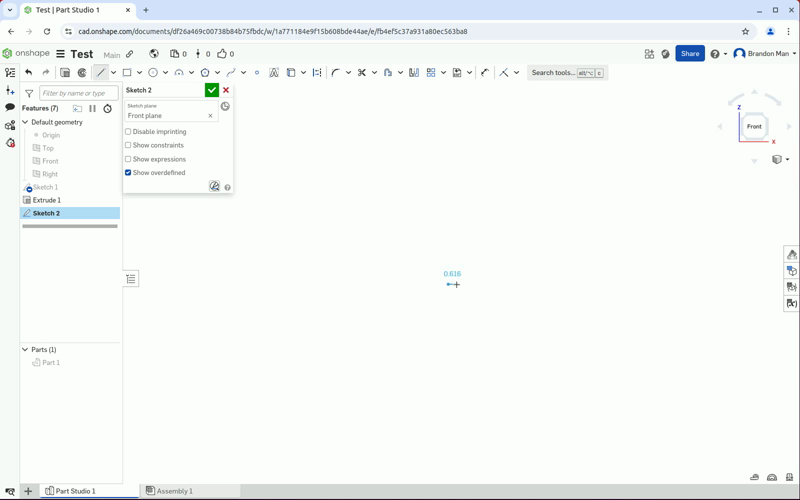
scroll(6)
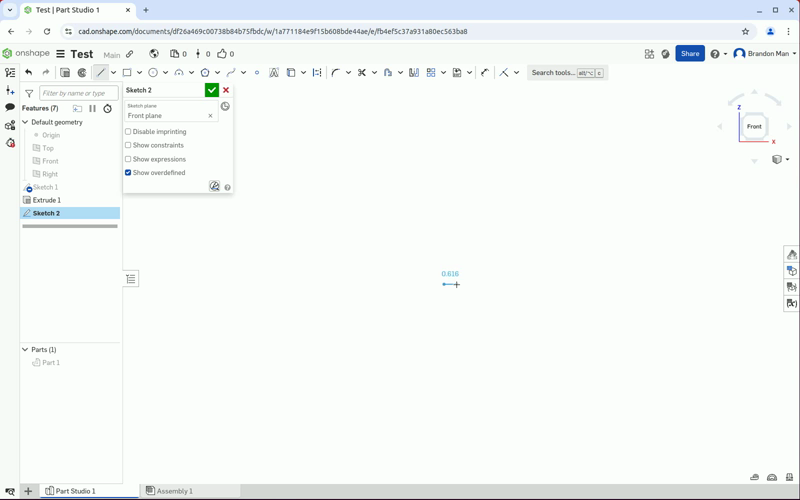
scroll(6)
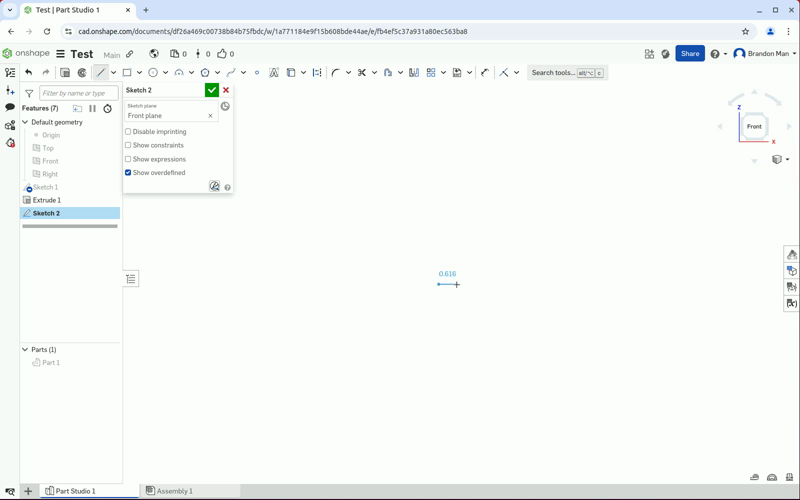
scroll(6)
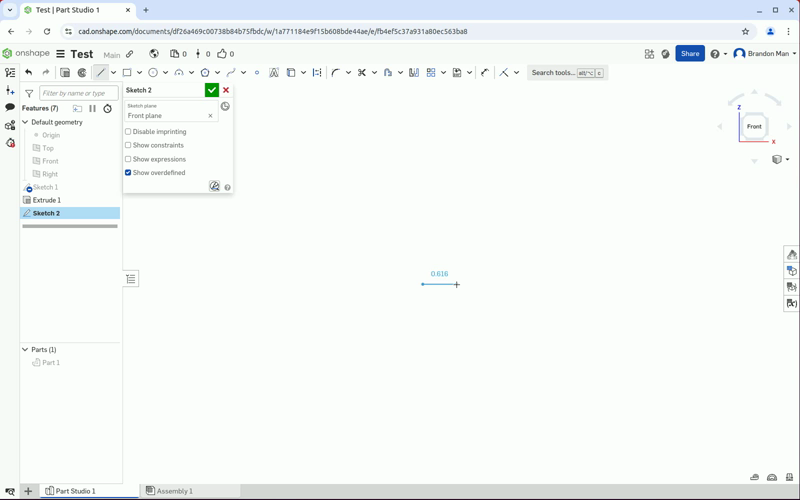
click(456, 284)
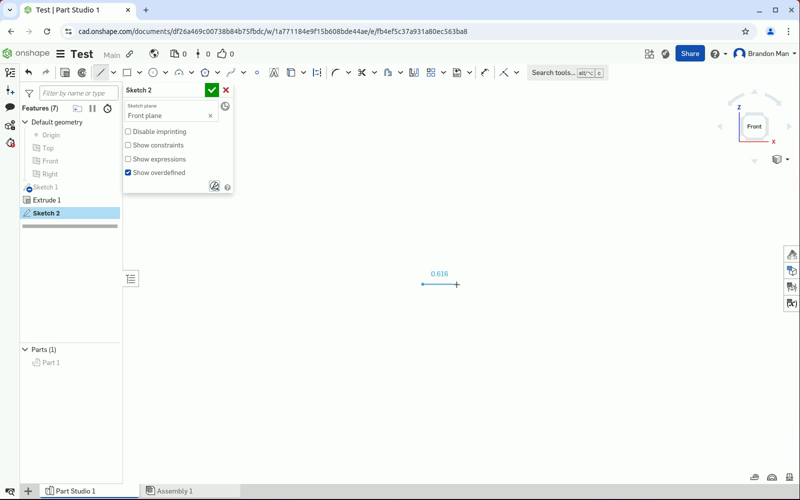
scroll(-6)
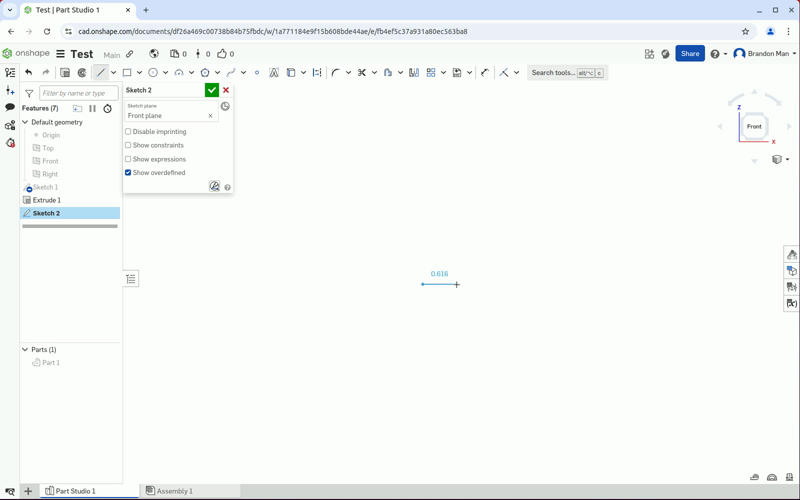
scroll(-6)
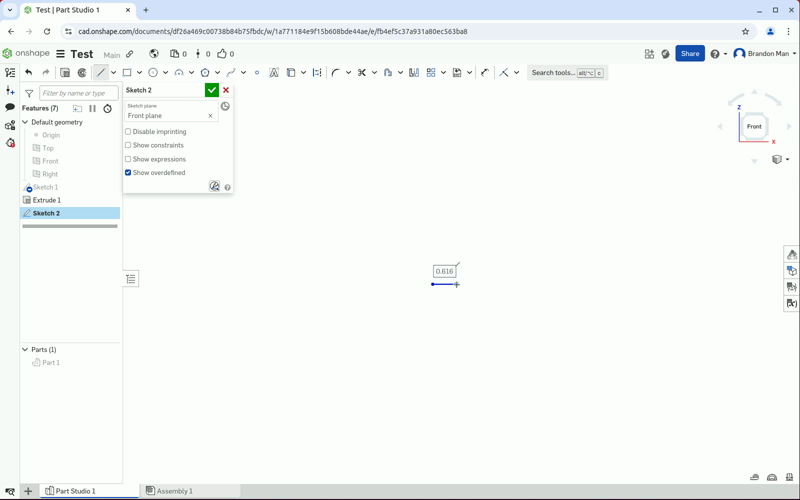
scroll(-6)
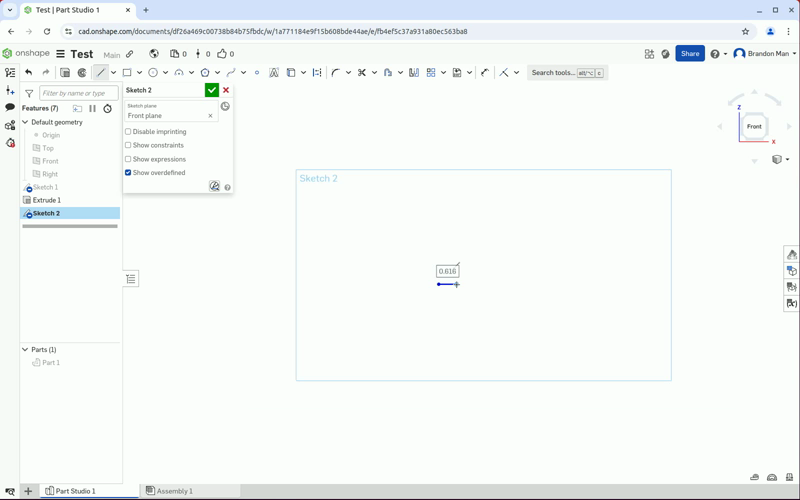
scroll(-6)
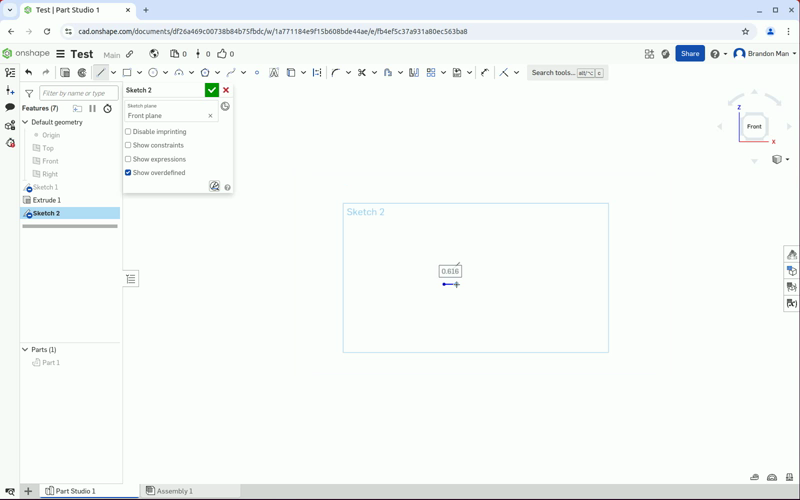
scroll(-6)
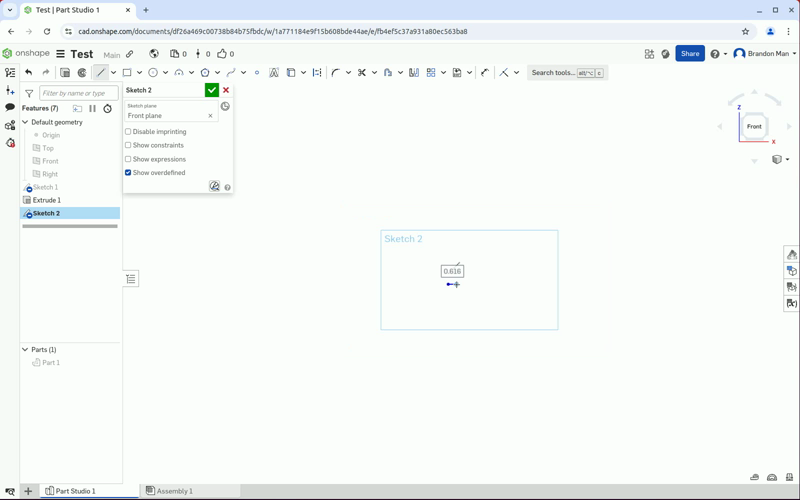
scroll(-6)
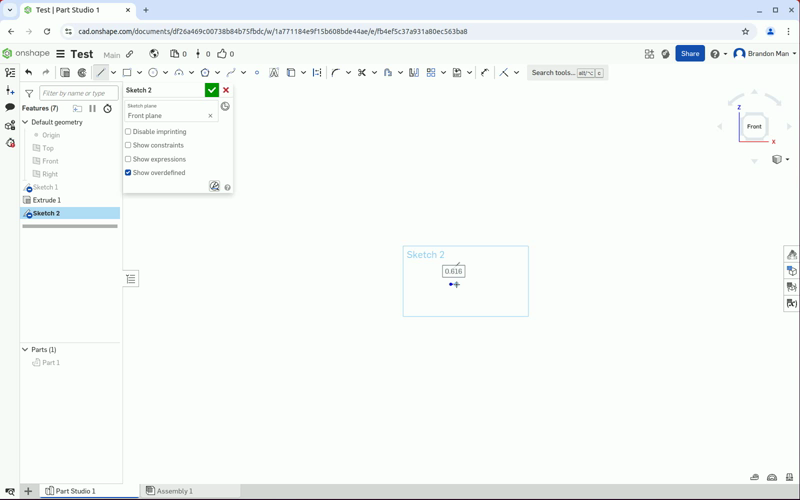
scroll(-6)
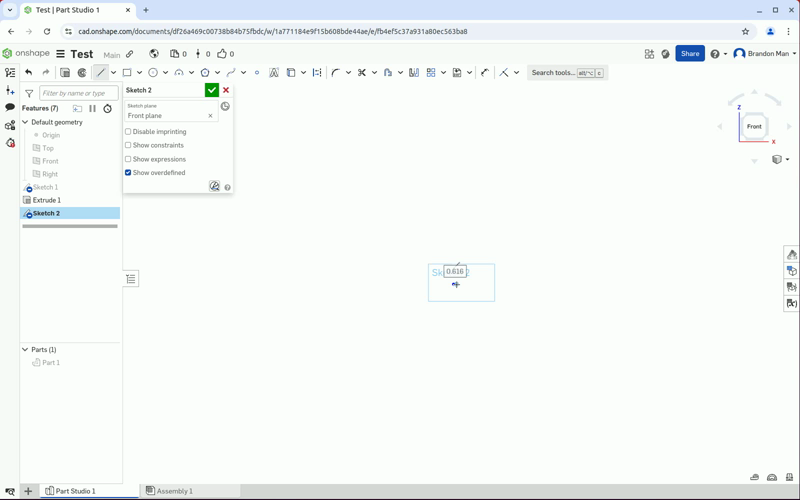
key_up(shift)
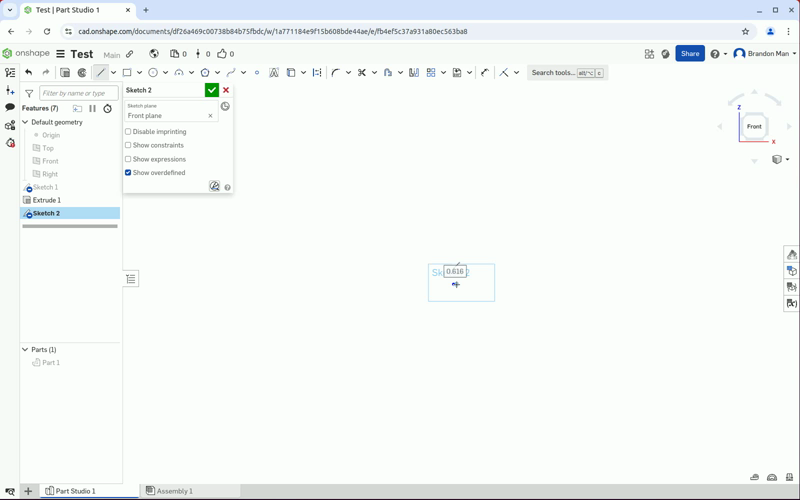
key_down(shift)
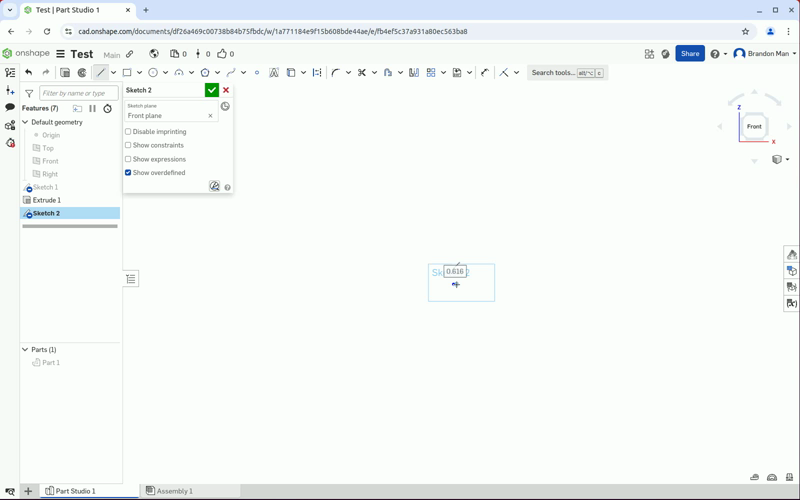
mouse_move(486, 284)
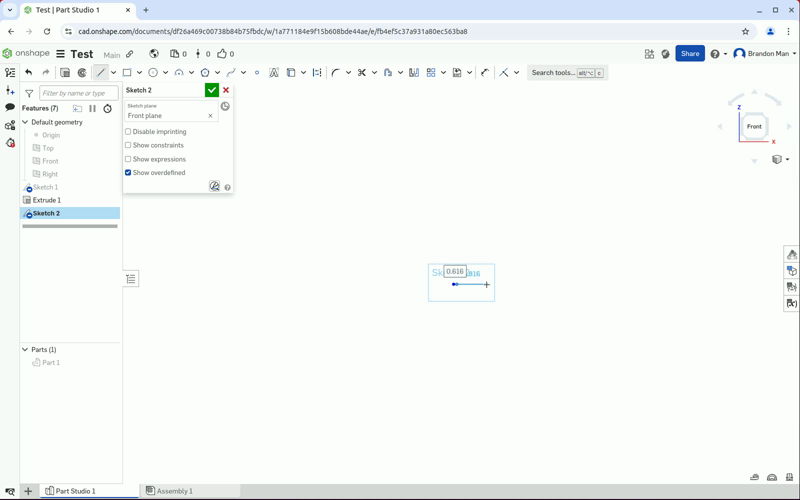
mouse_move(459, 284)
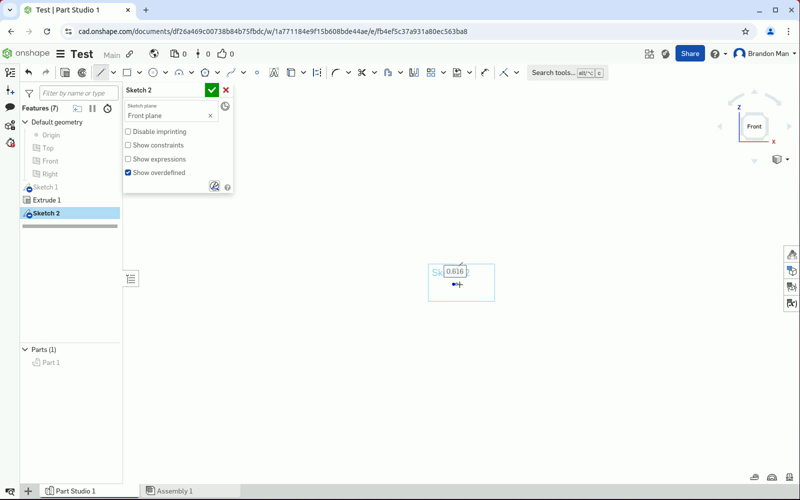
scroll(6)
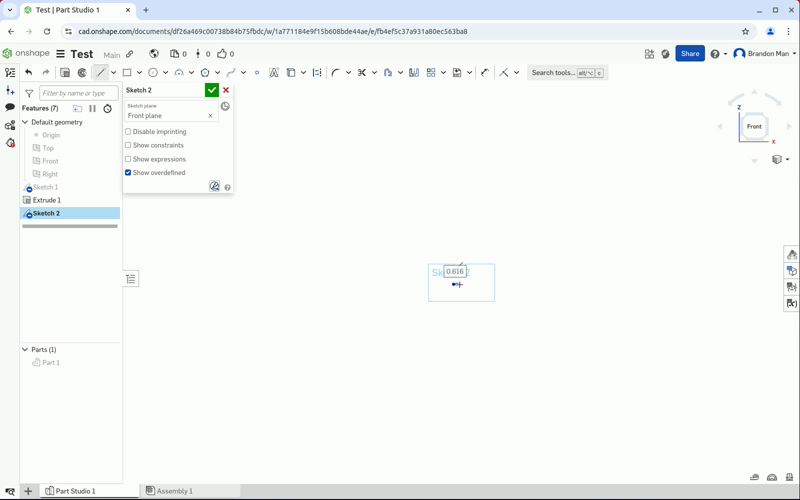
scroll(6)
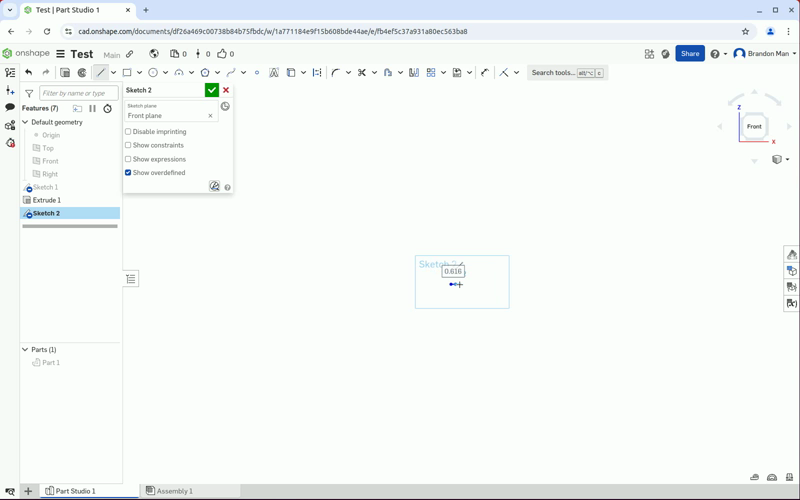
scroll(6)
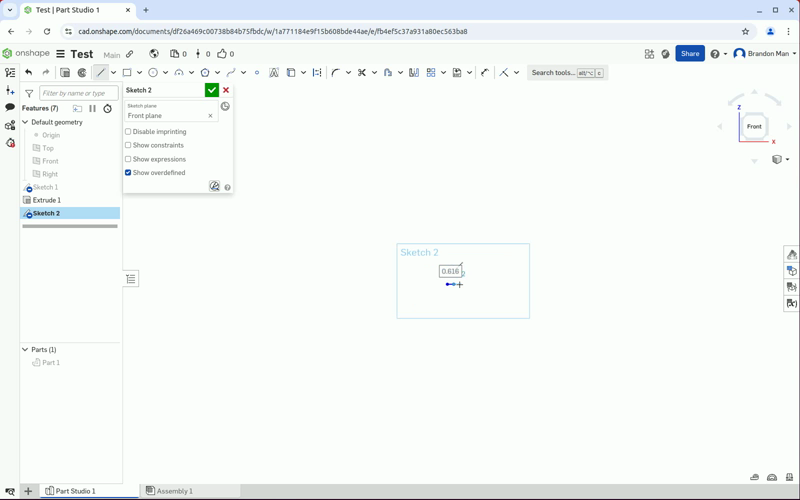
scroll(6)
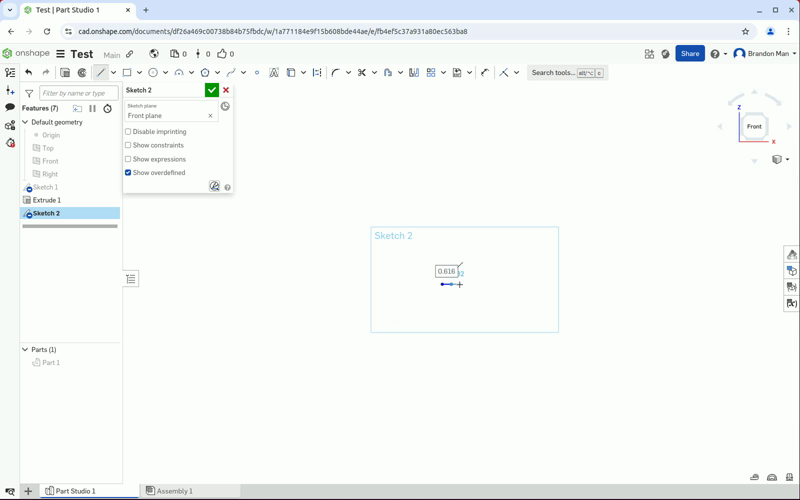
scroll(6)
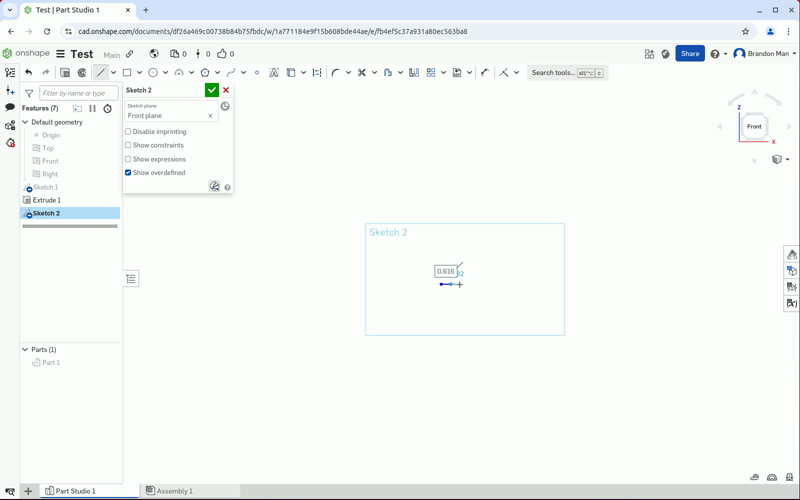
scroll(6)
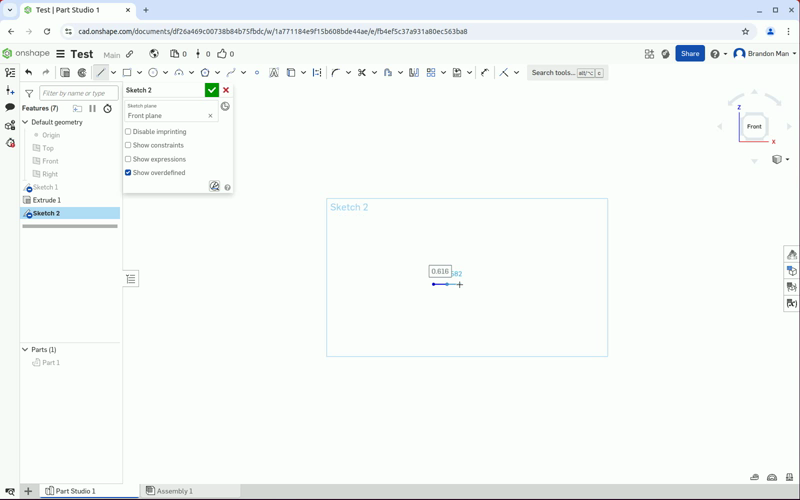
scroll(6)
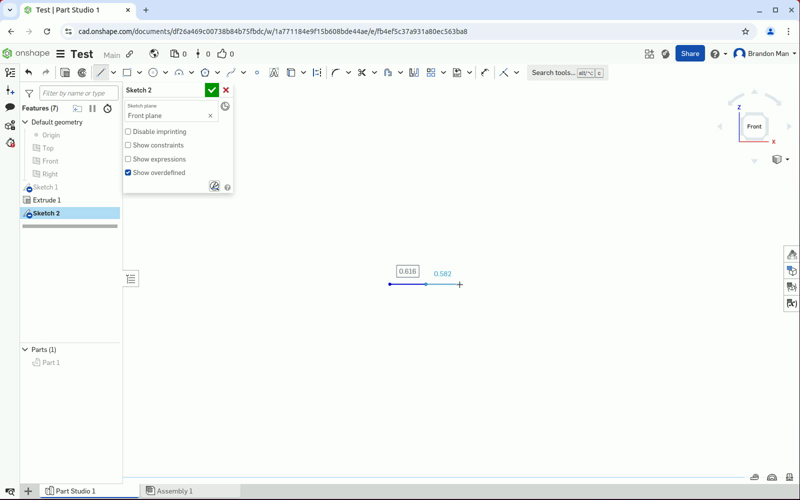
click(459, 284)
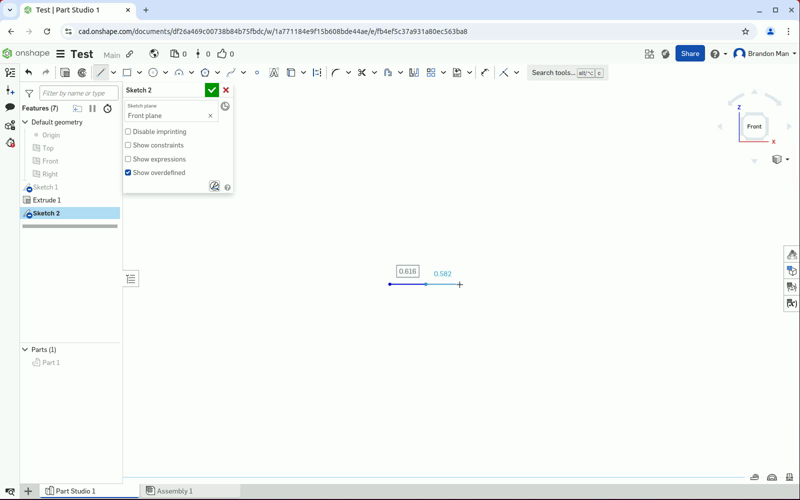
scroll(-6)
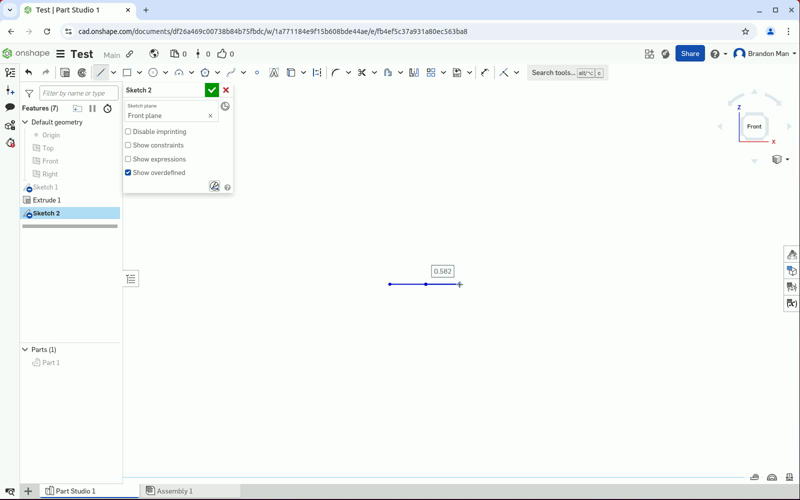
scroll(-6)
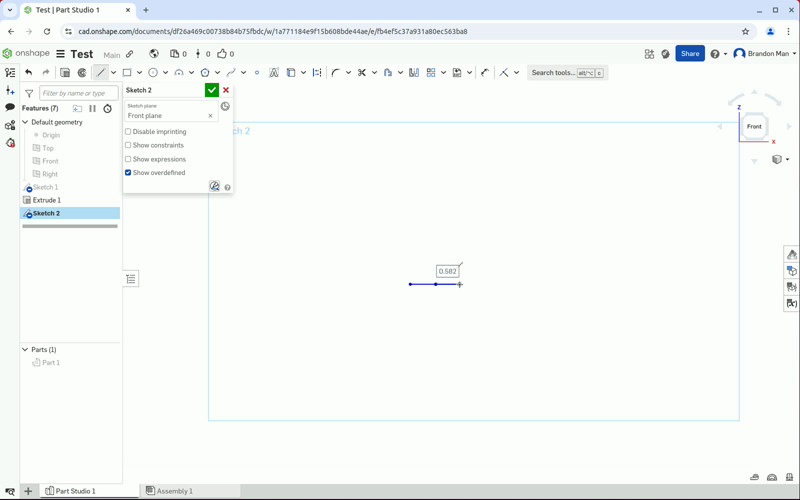
scroll(-6)
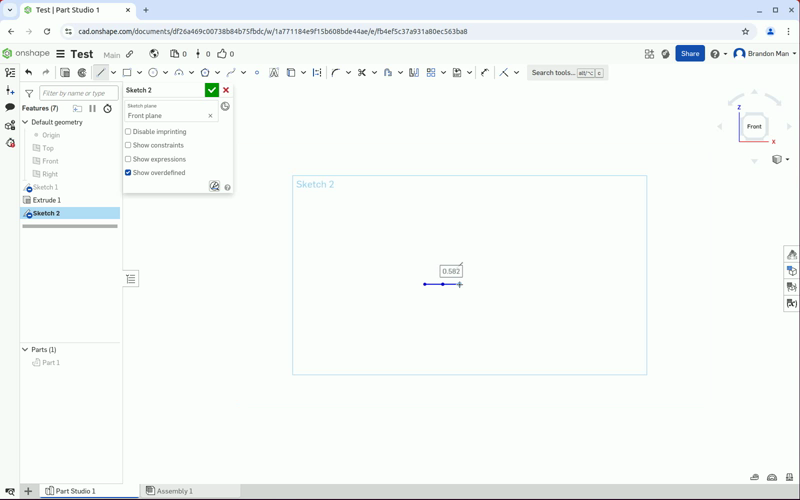
scroll(-6)
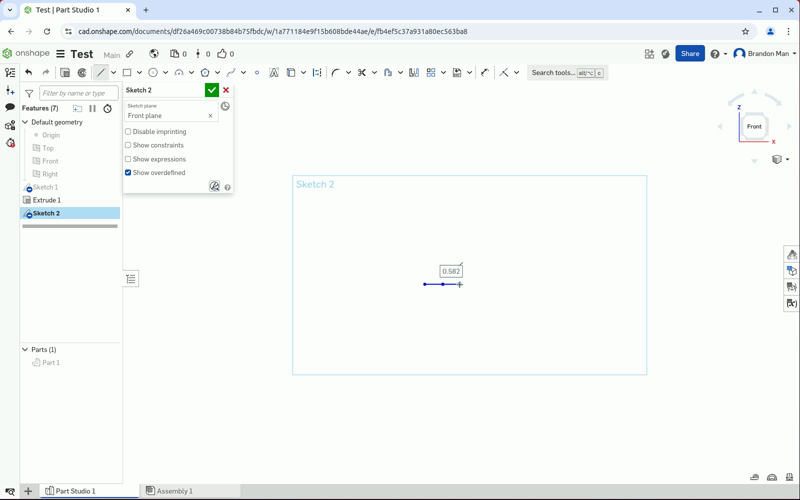
scroll(-6)
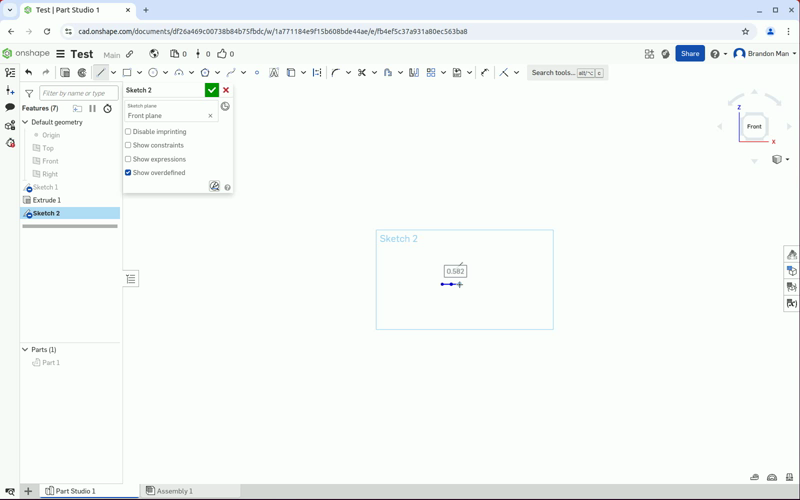
scroll(-6)
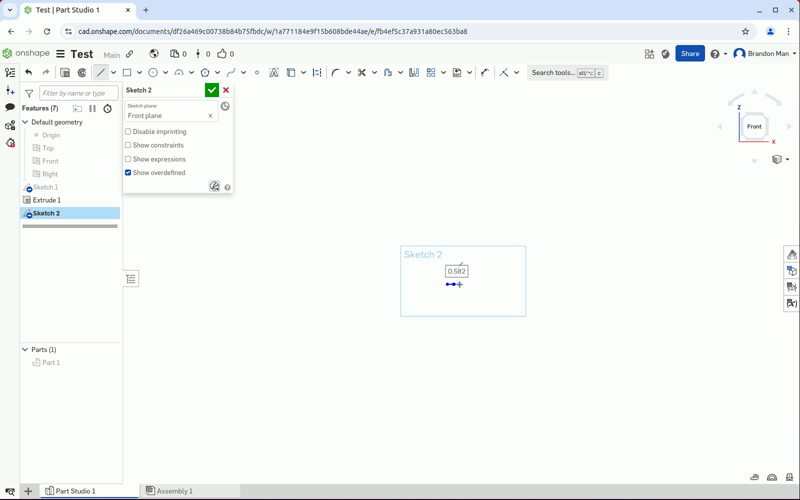
scroll(-6)
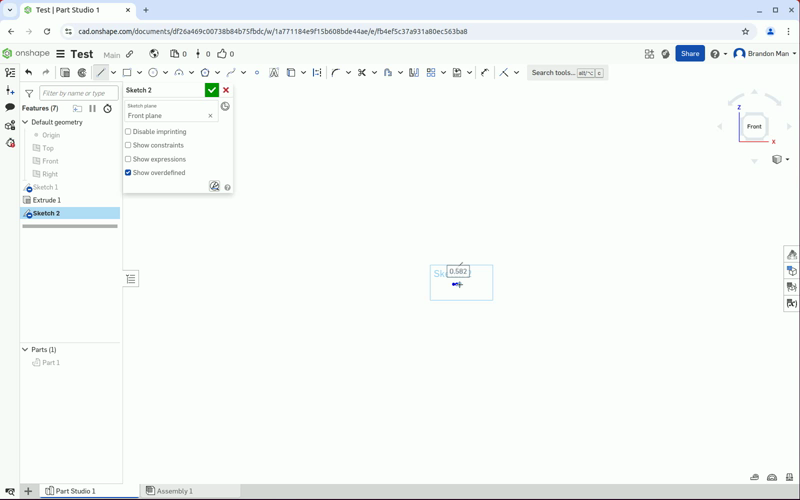
key_up(shift)
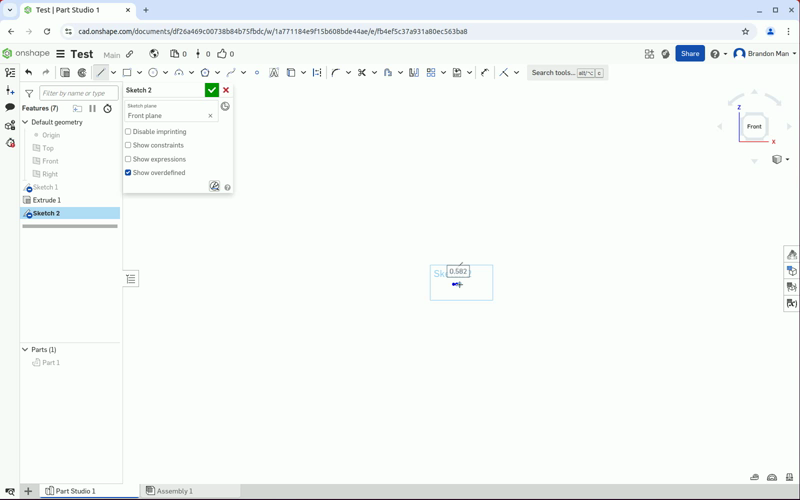
key_down(shift)
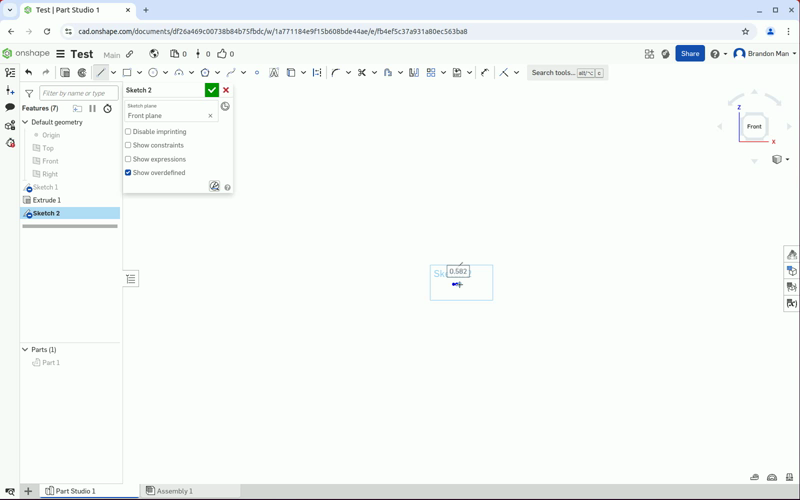
mouse_move(489, 284)
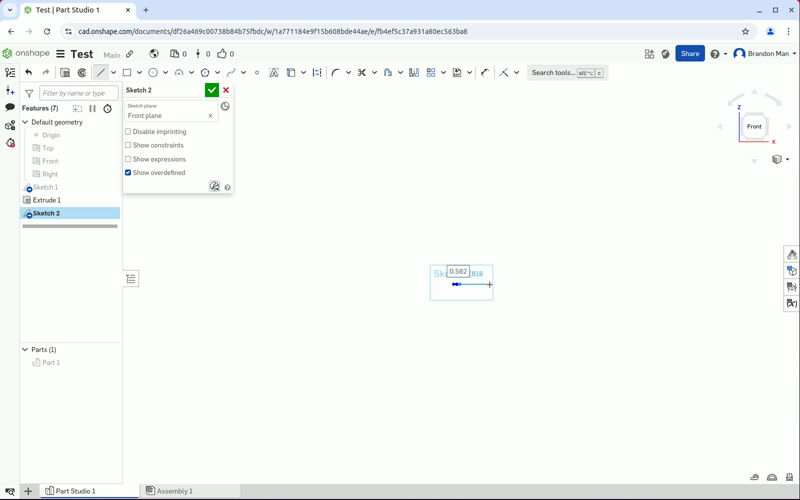
mouse_move(457, 280)
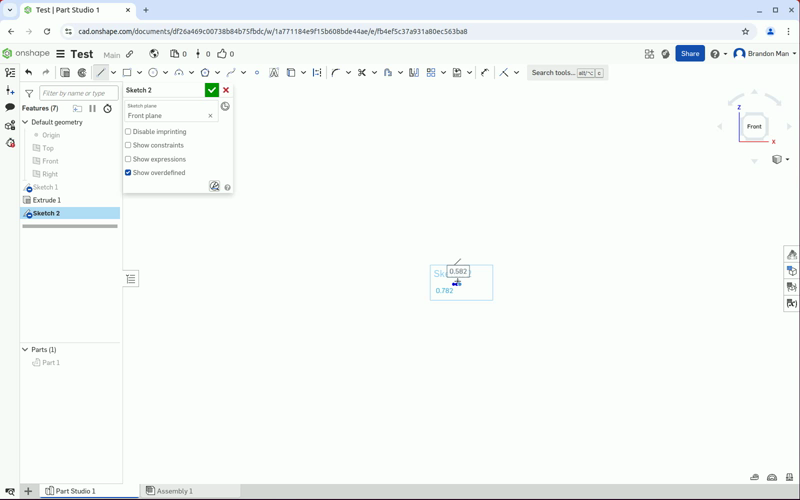
scroll(6)
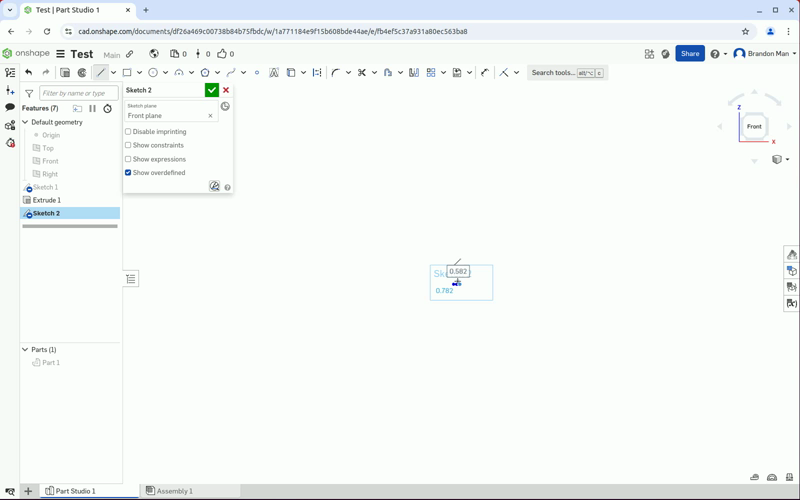
scroll(6)
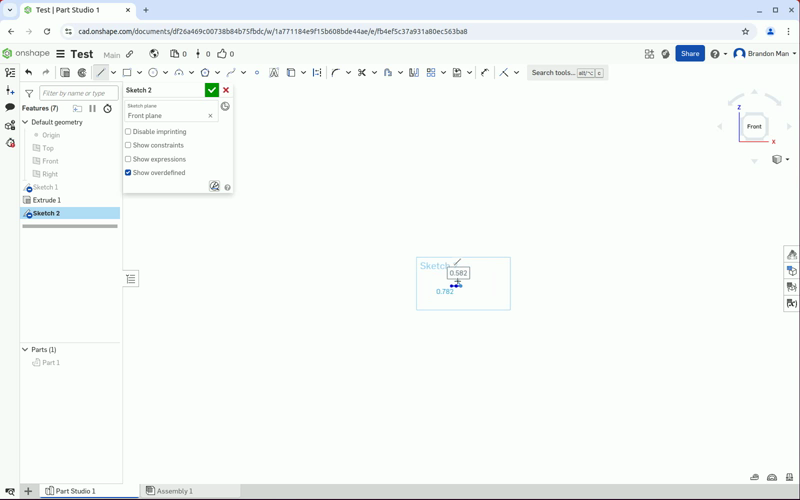
scroll(6)
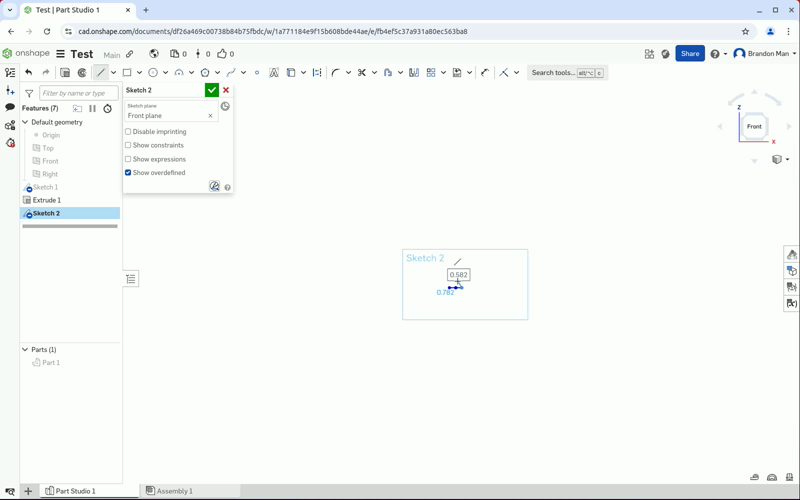
scroll(6)
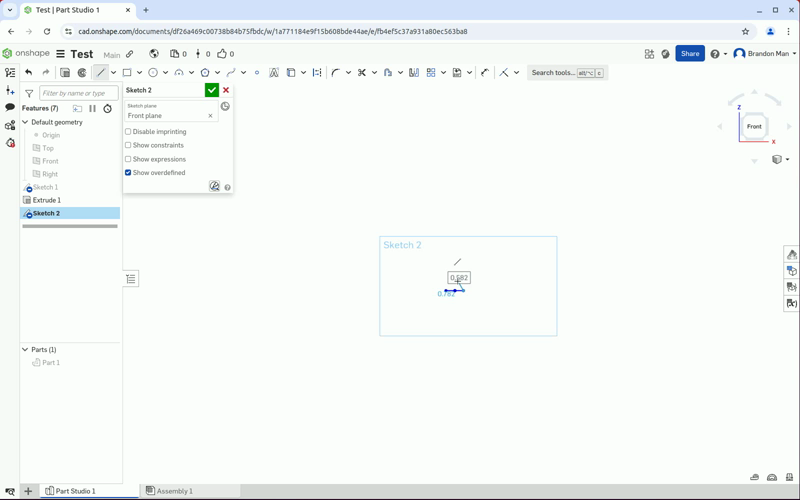
scroll(6)
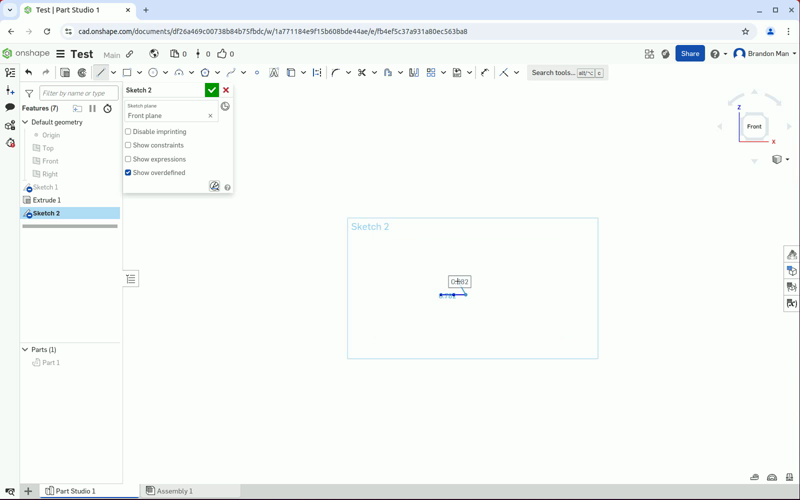
scroll(6)
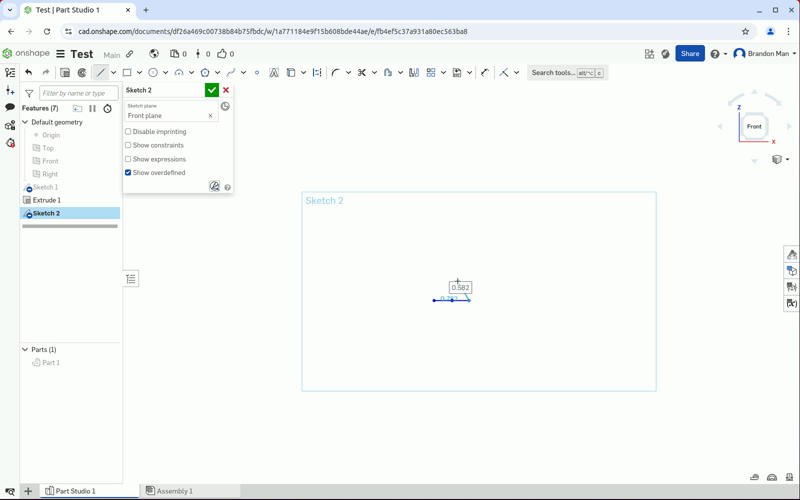
scroll(6)
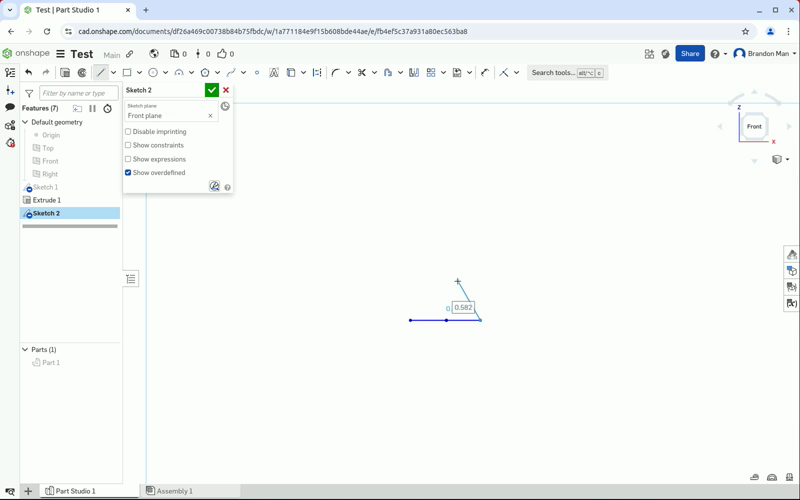
click(457, 280)
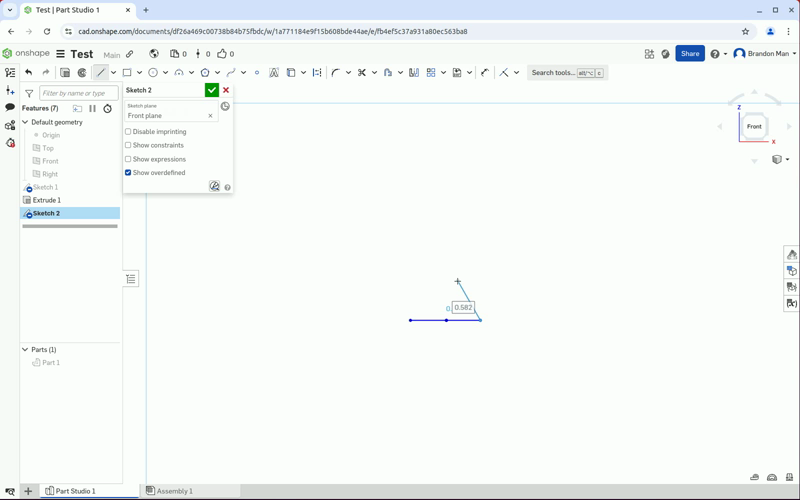
scroll(-6)
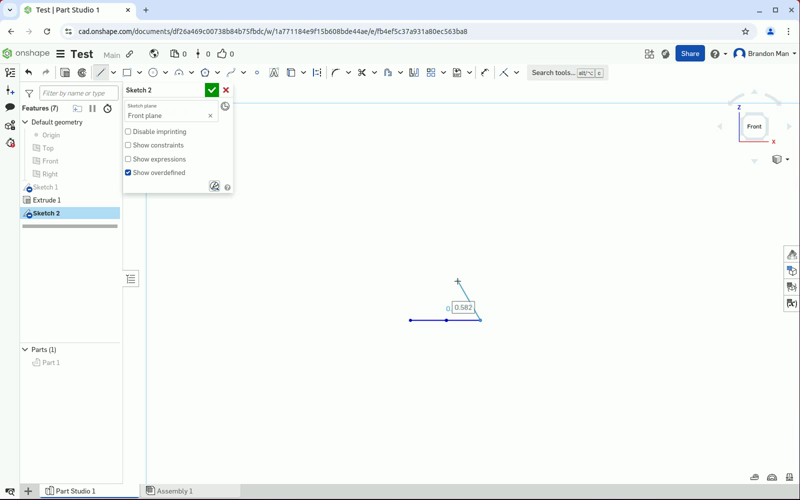
scroll(-6)
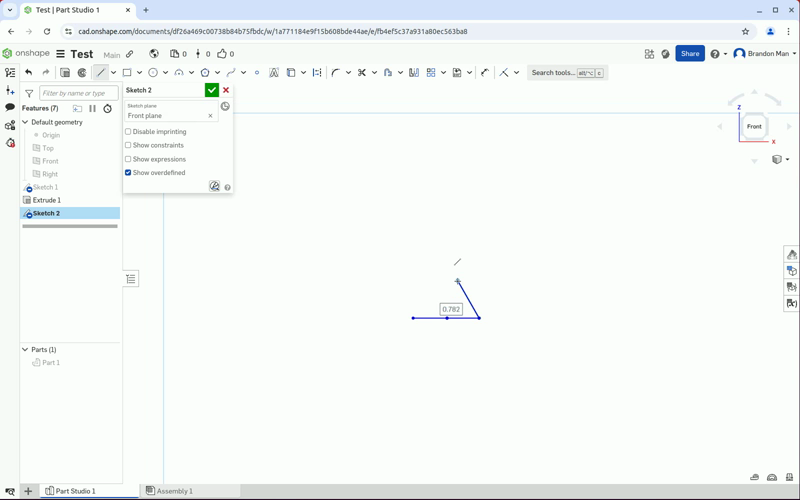
scroll(-6)
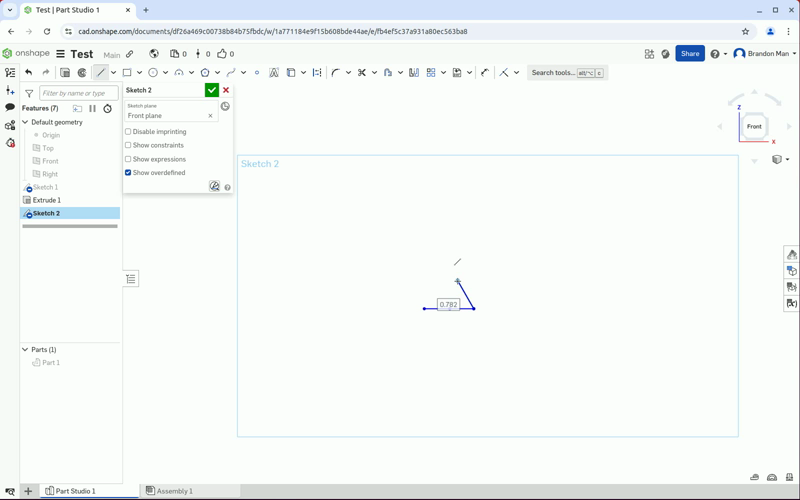
scroll(-6)
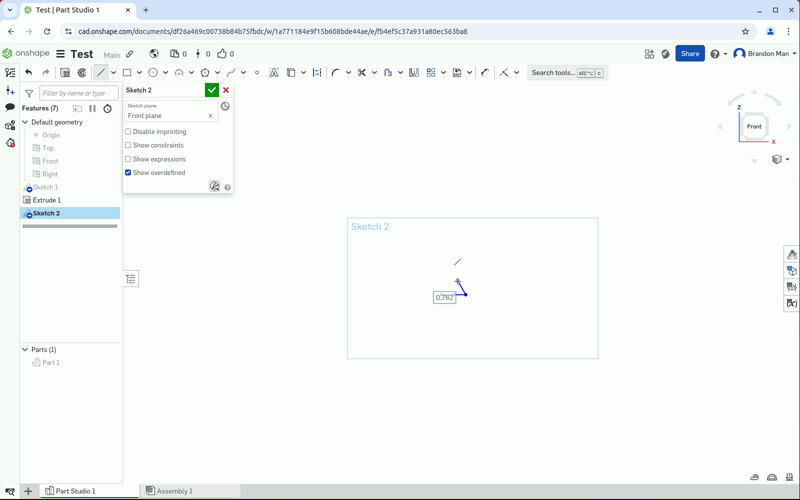
scroll(-6)
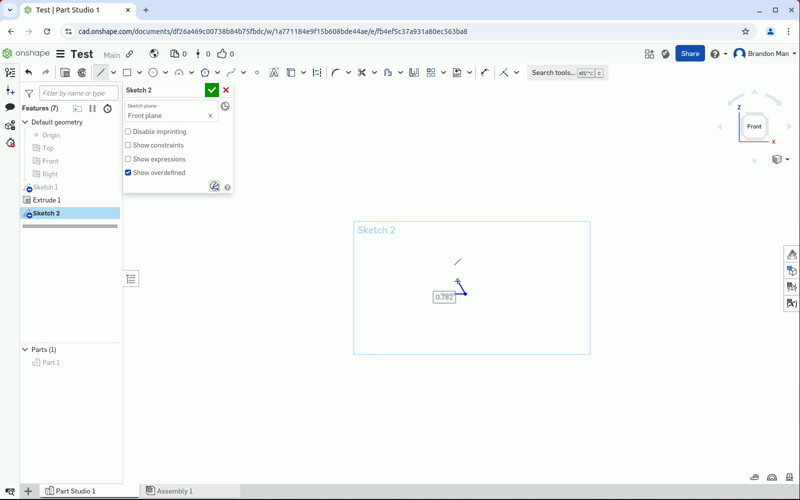
scroll(-6)
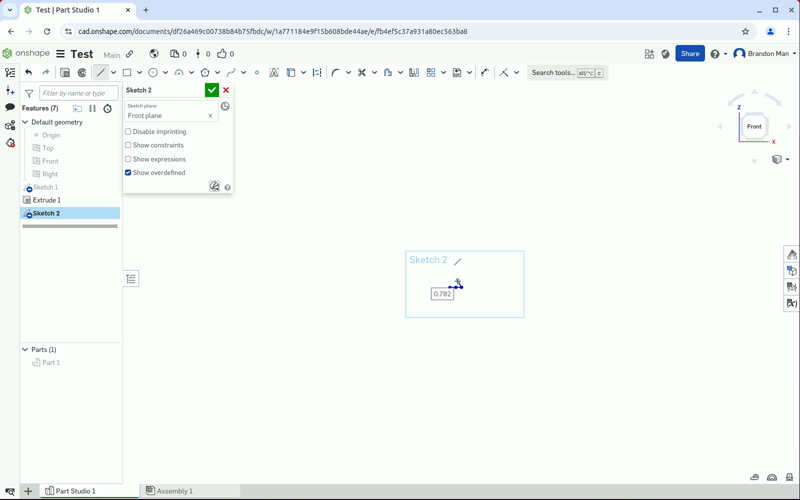
scroll(-6)
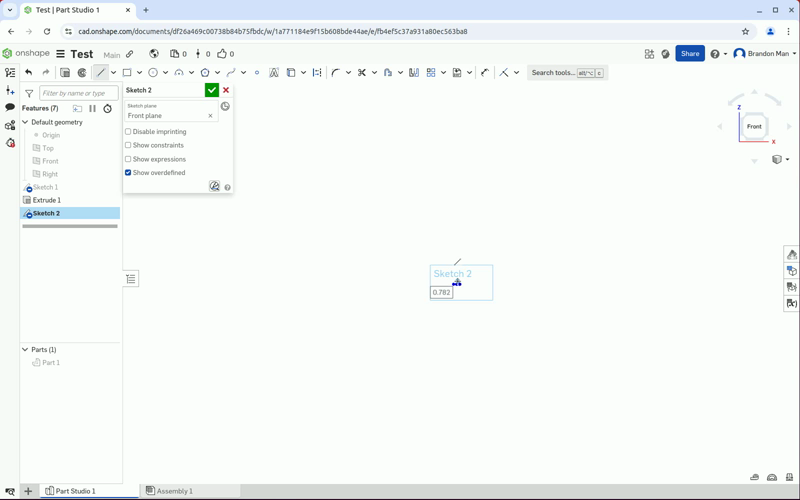
key_up(shift)
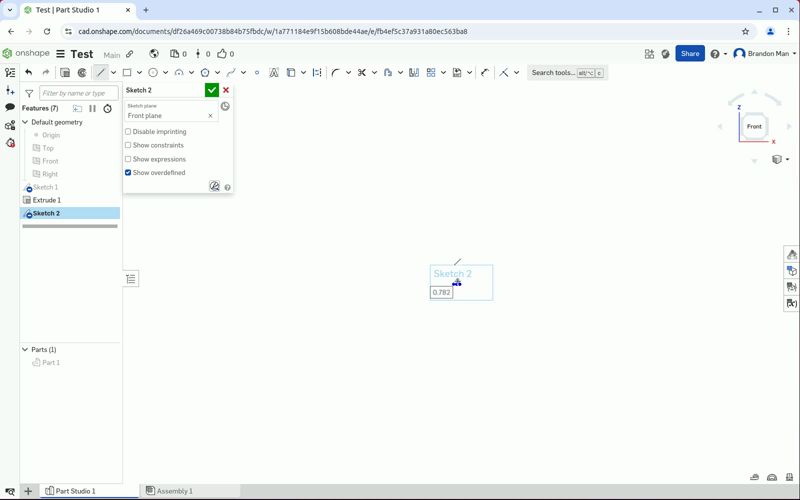
key(esc)
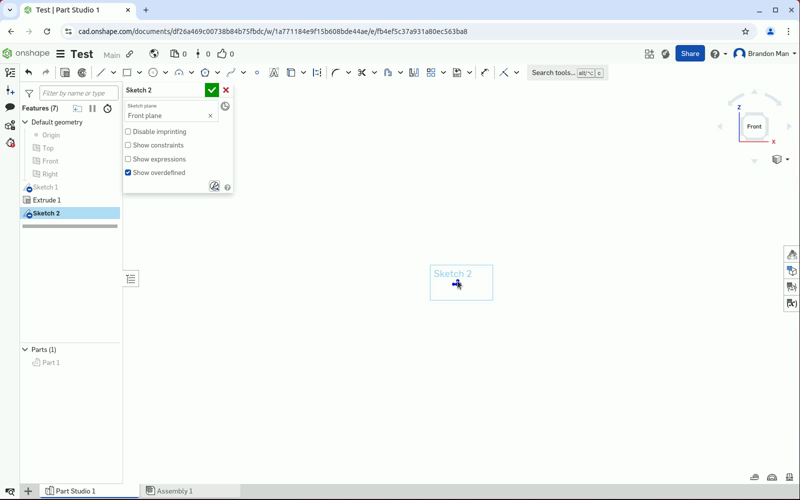
key(a)
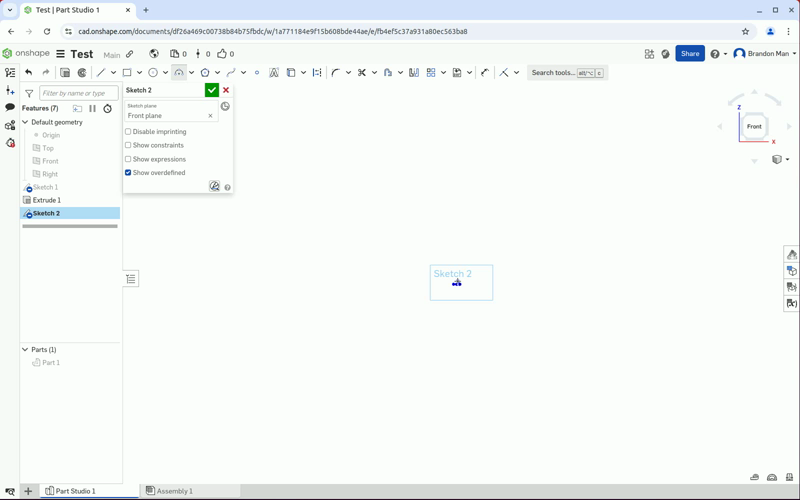
mouse_move(457, 280)
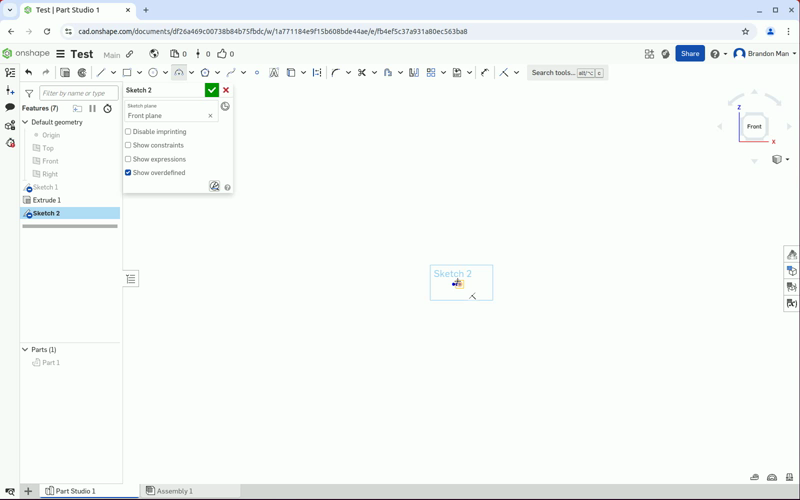
scroll(6)
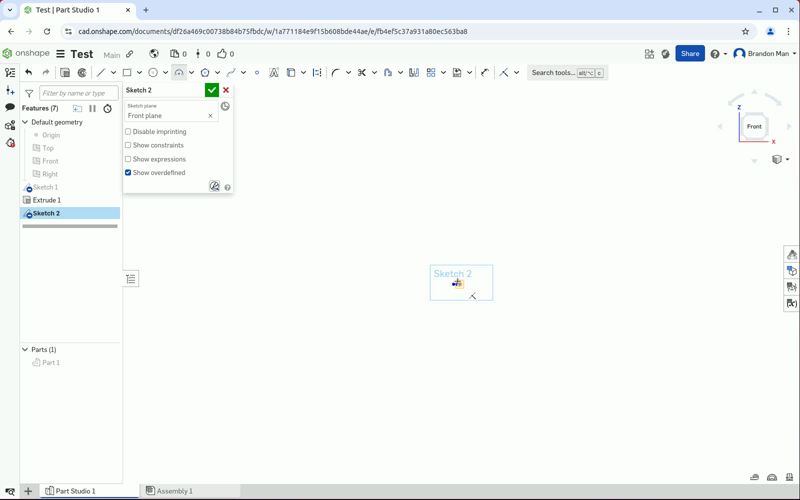
scroll(6)
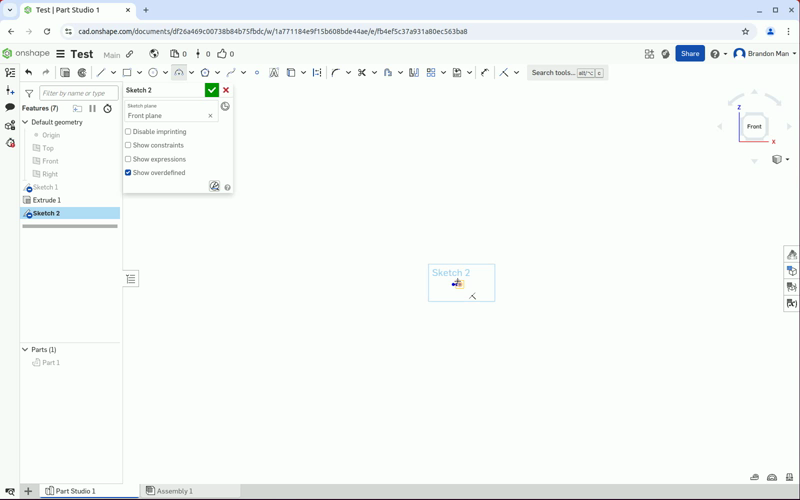
scroll(6)
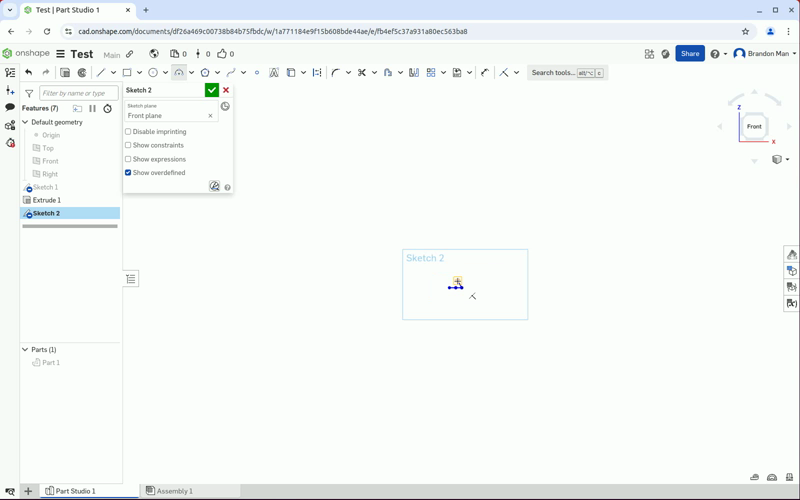
scroll(6)
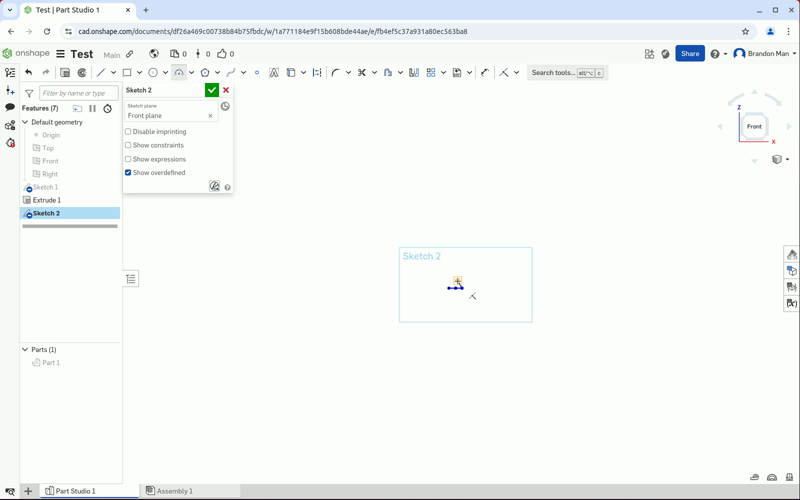
scroll(6)
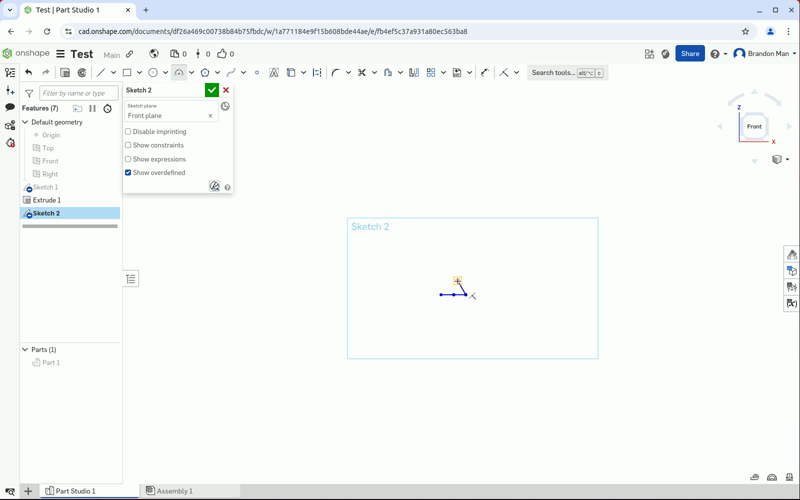
scroll(6)
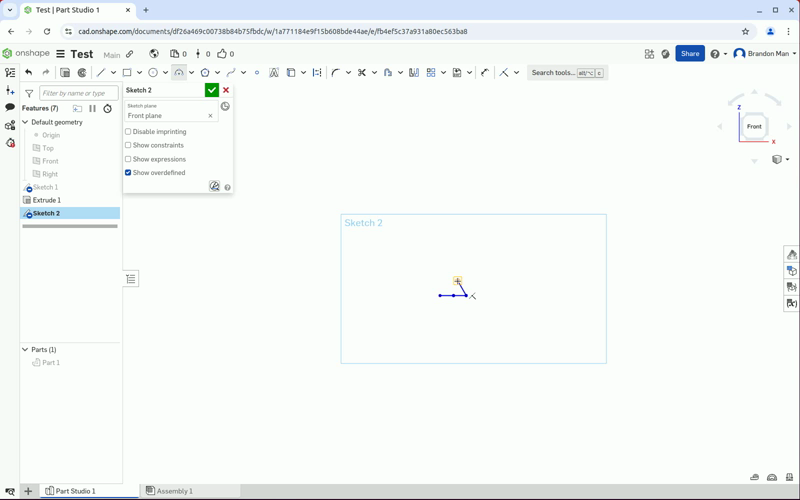
scroll(6)
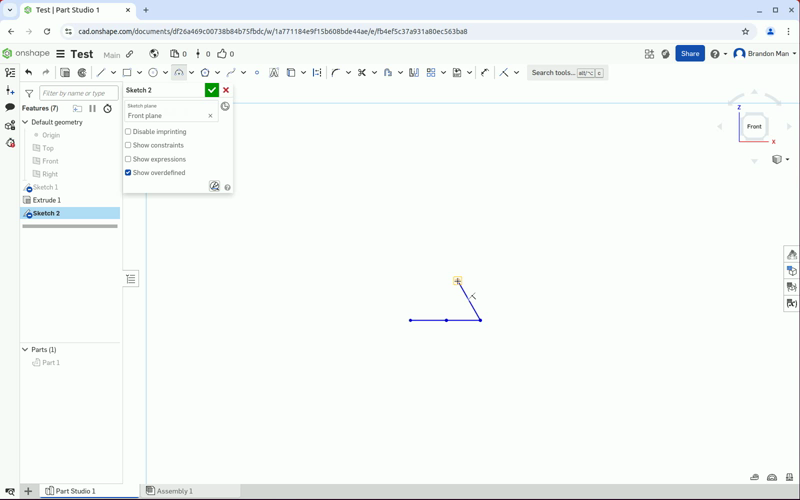
click(457, 280)
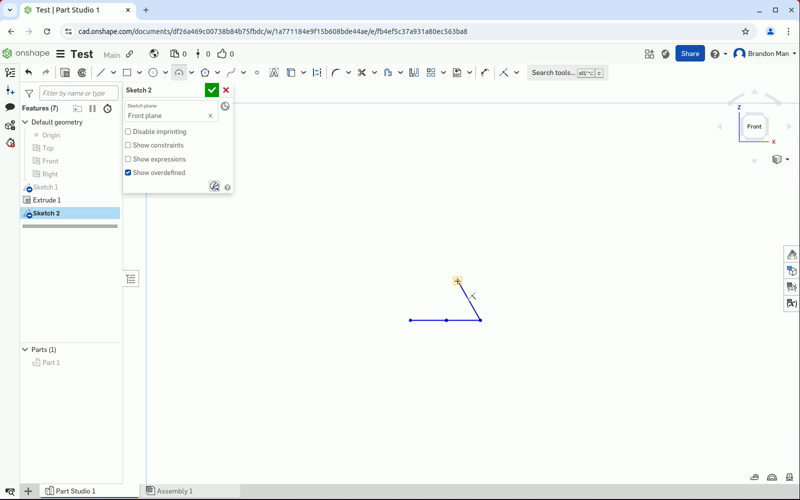
scroll(-6)
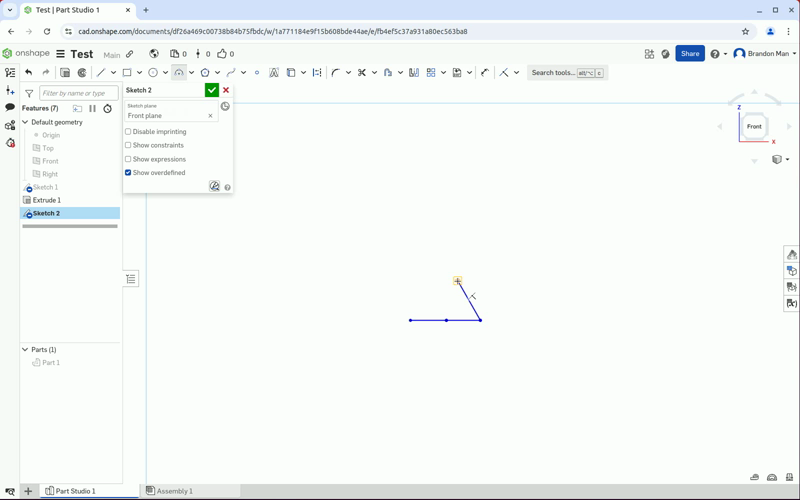
scroll(-6)
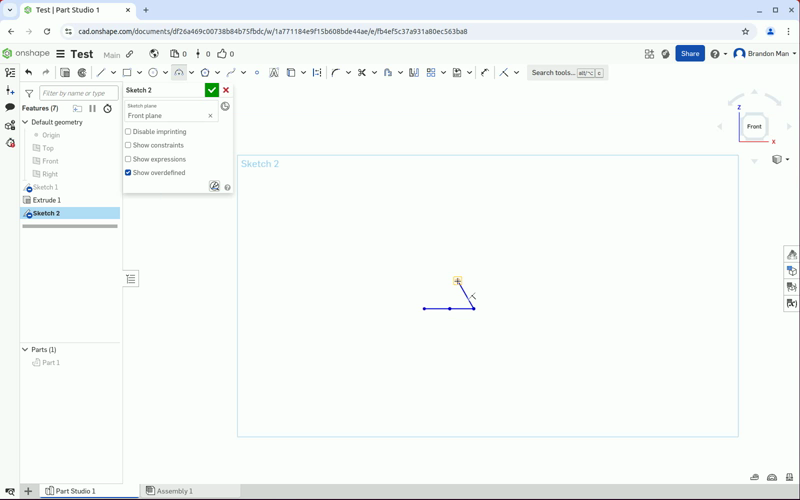
scroll(-6)
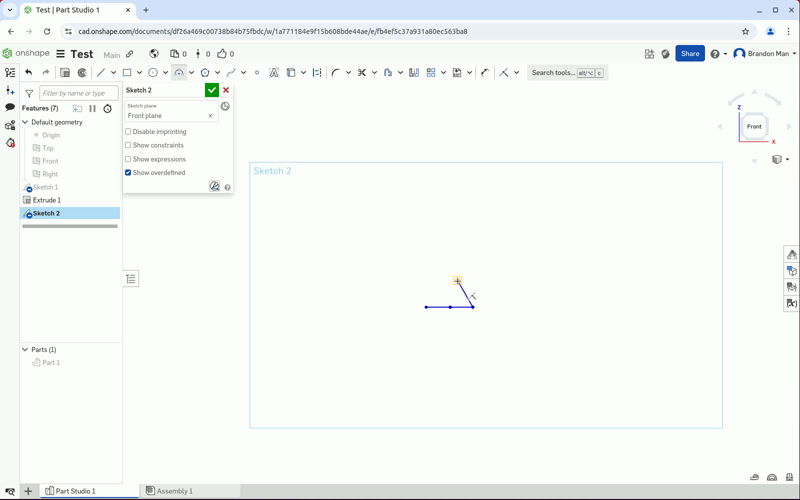
scroll(-6)
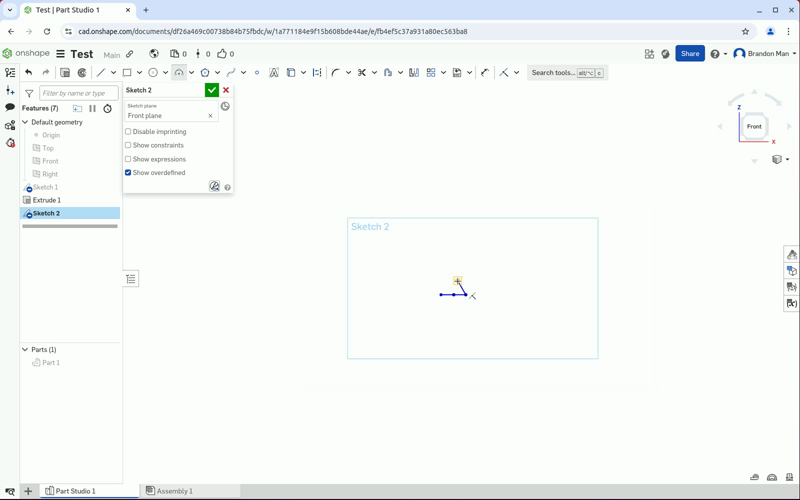
scroll(-6)
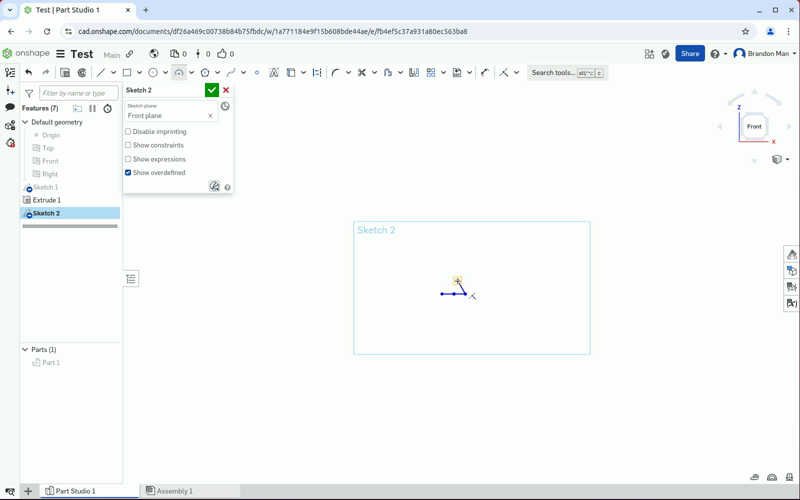
scroll(-6)
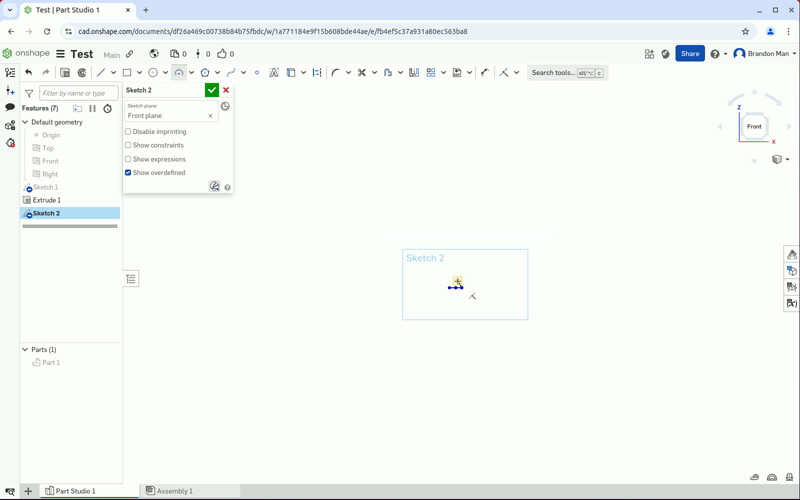
scroll(-6)
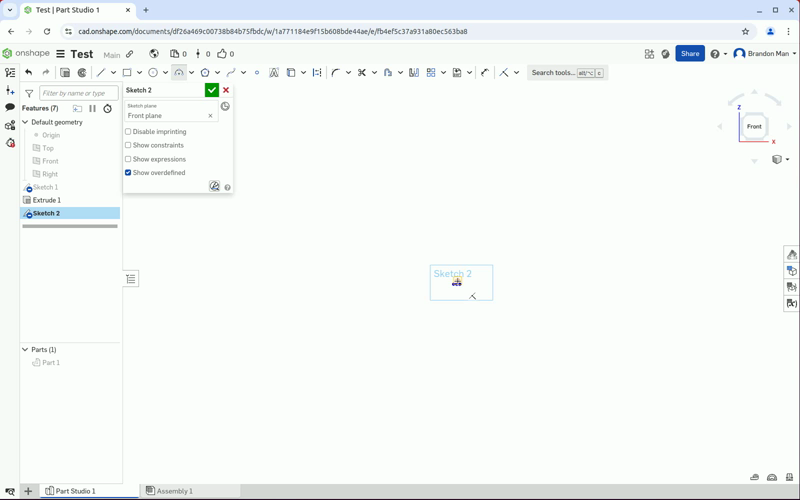
key_down(shift)
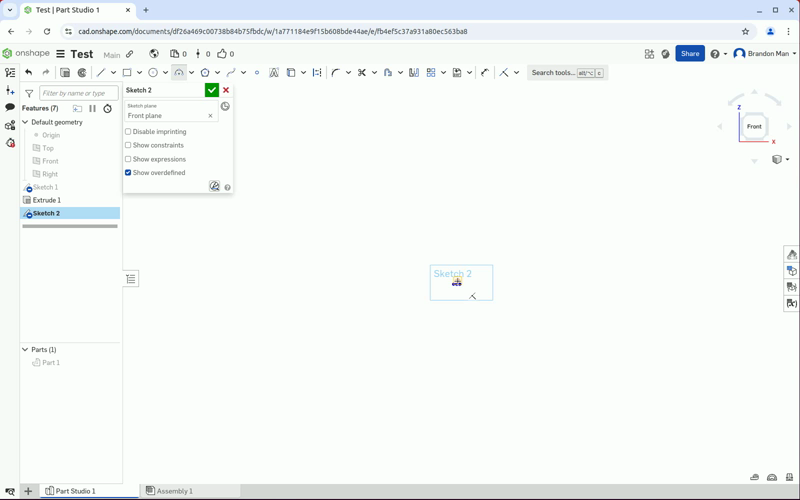
mouse_move(455, 280)
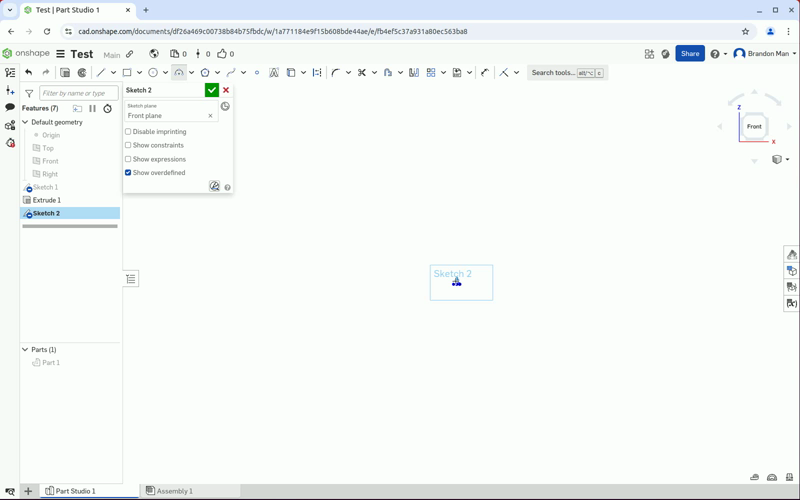
scroll(6)
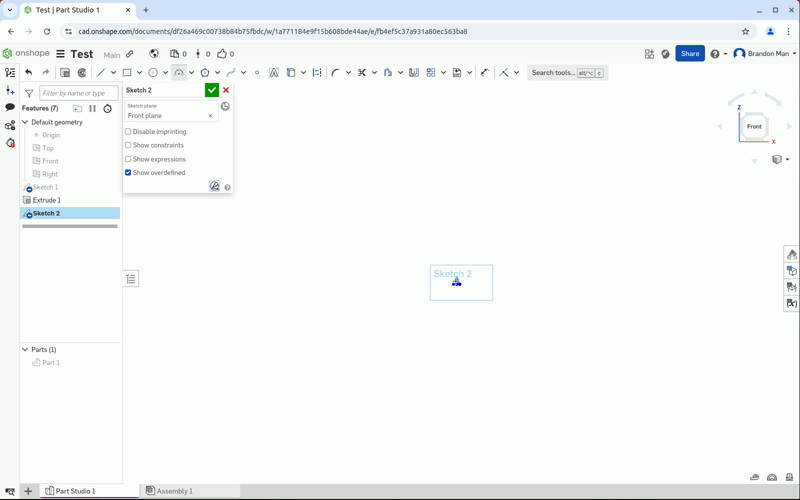
scroll(6)
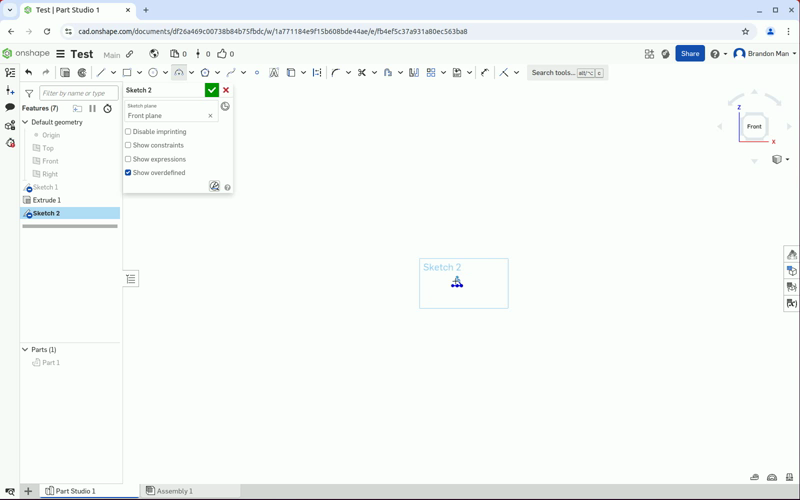
scroll(6)
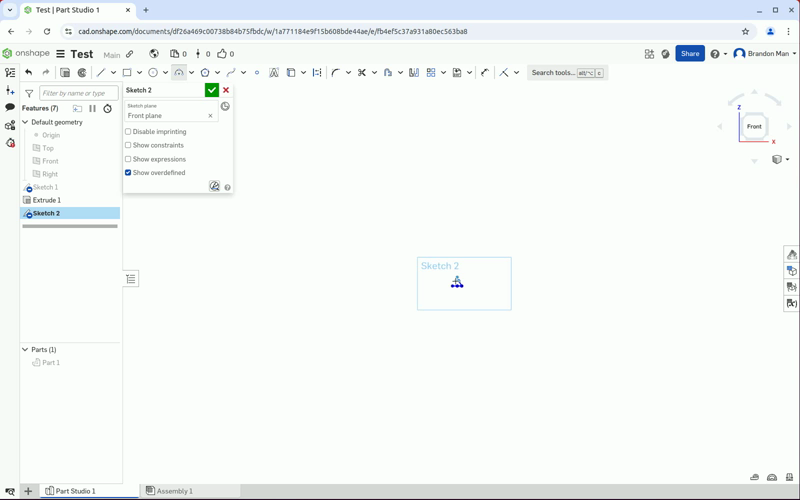
scroll(6)
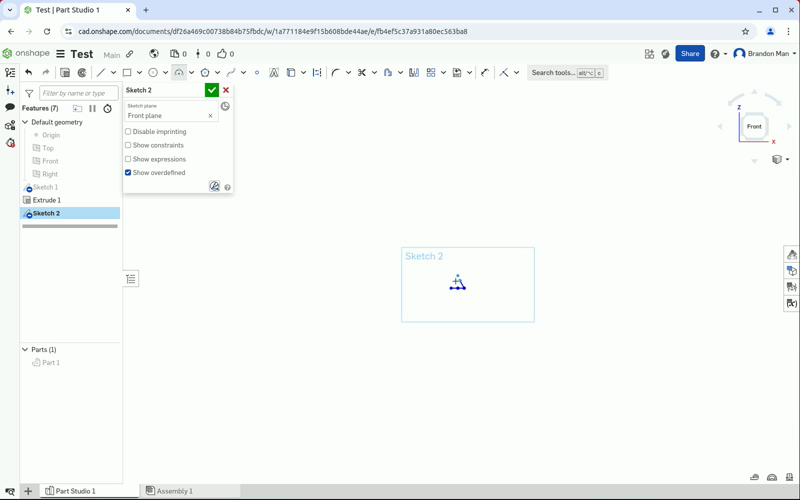
scroll(6)
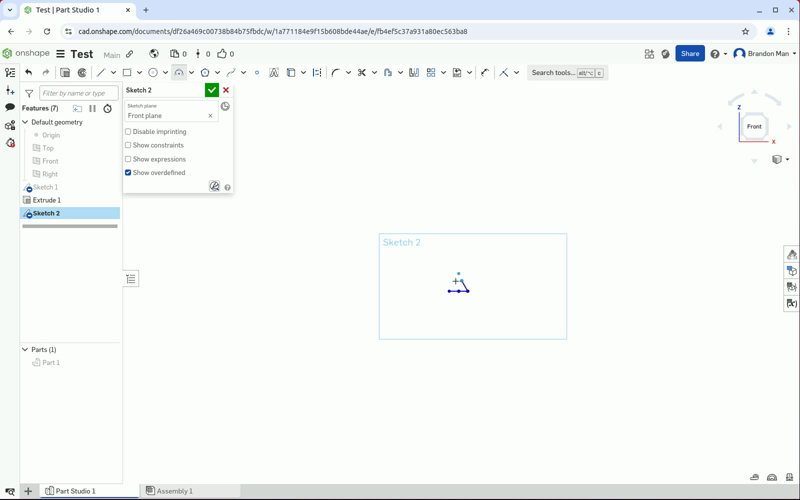
scroll(6)
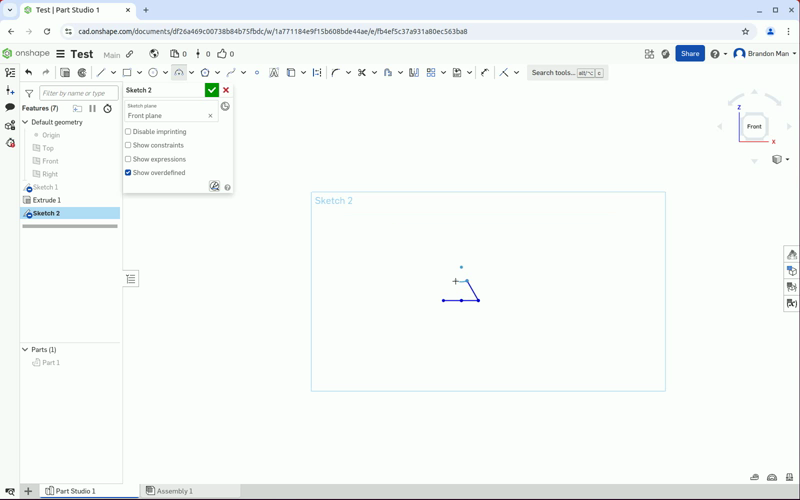
scroll(6)
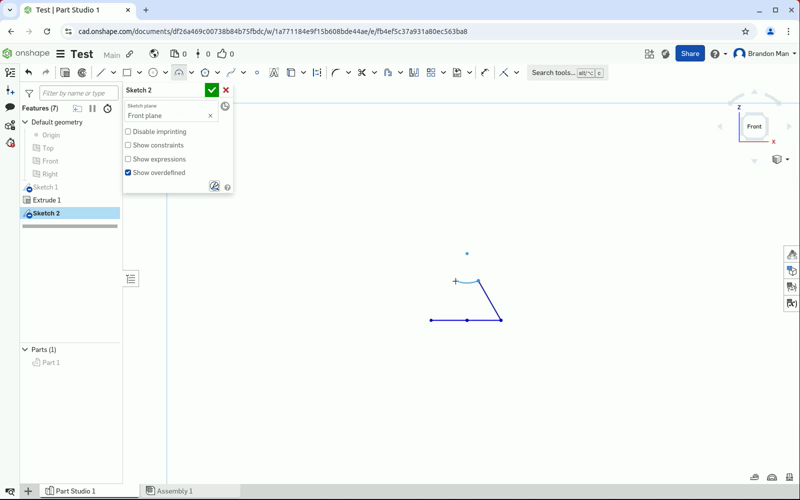
click(455, 280)
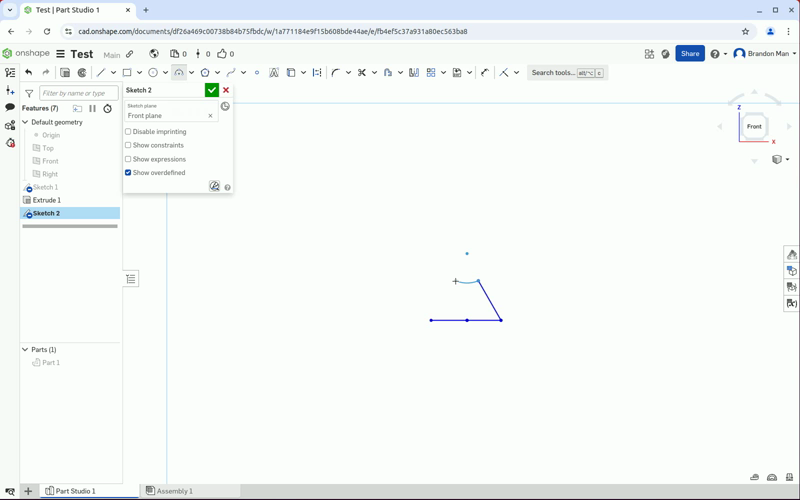
scroll(-6)
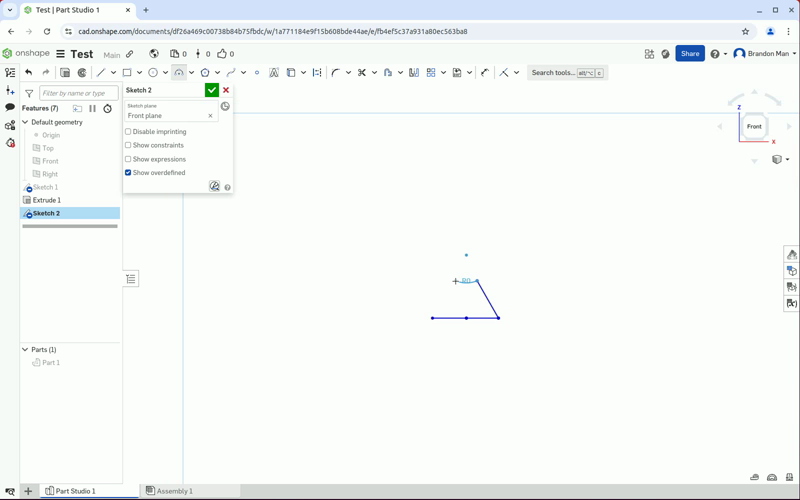
scroll(-6)
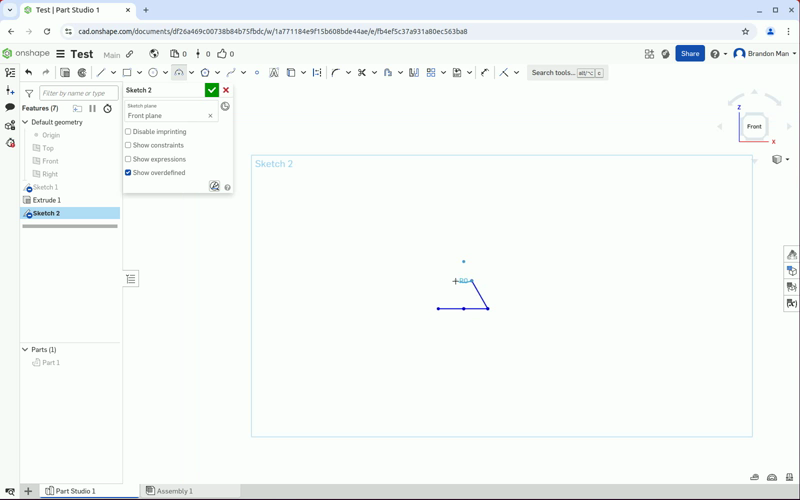
scroll(-6)
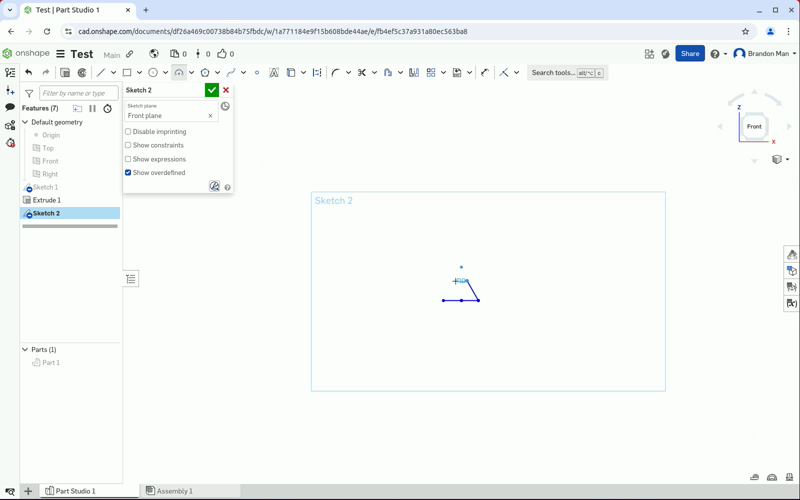
scroll(-6)
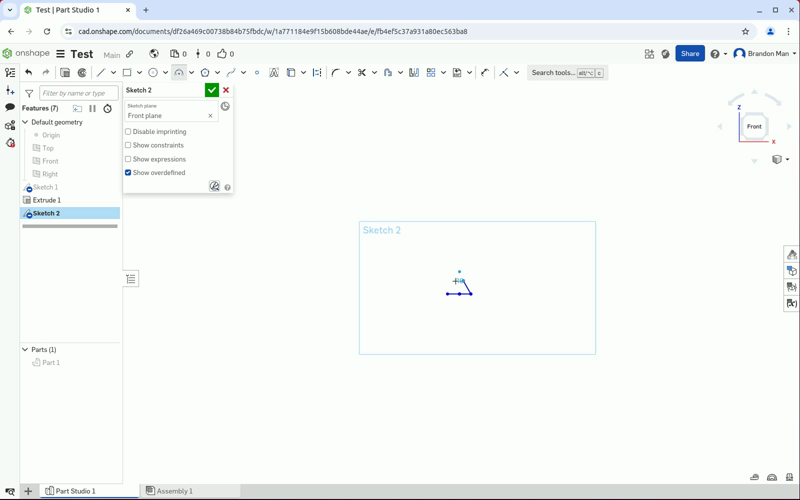
scroll(-6)
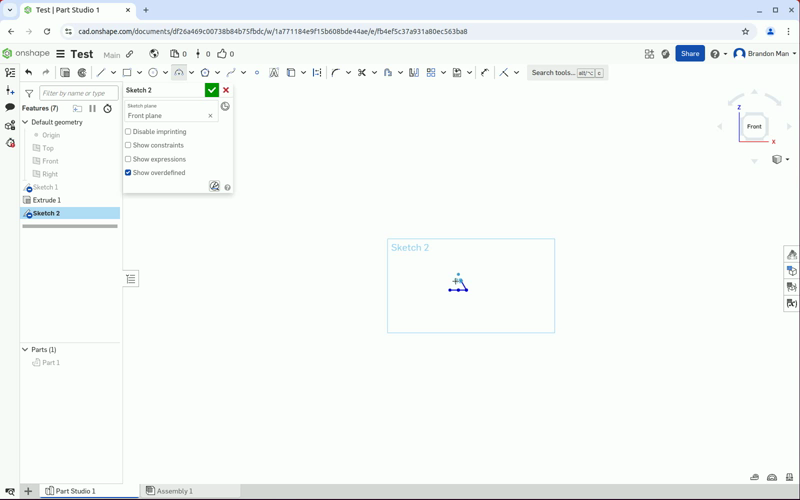
scroll(-6)
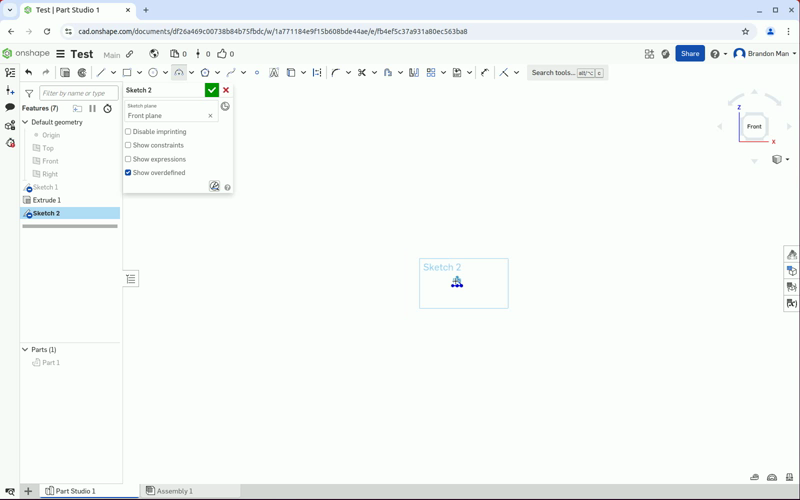
scroll(-6)
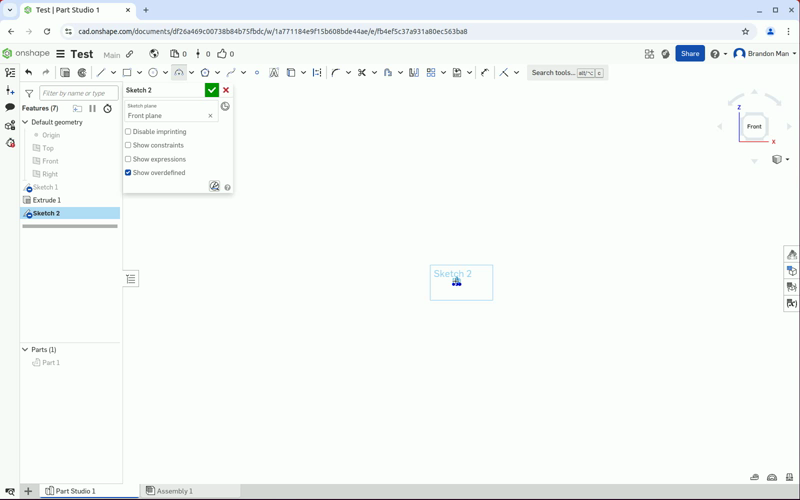
mouse_move(456, 281)
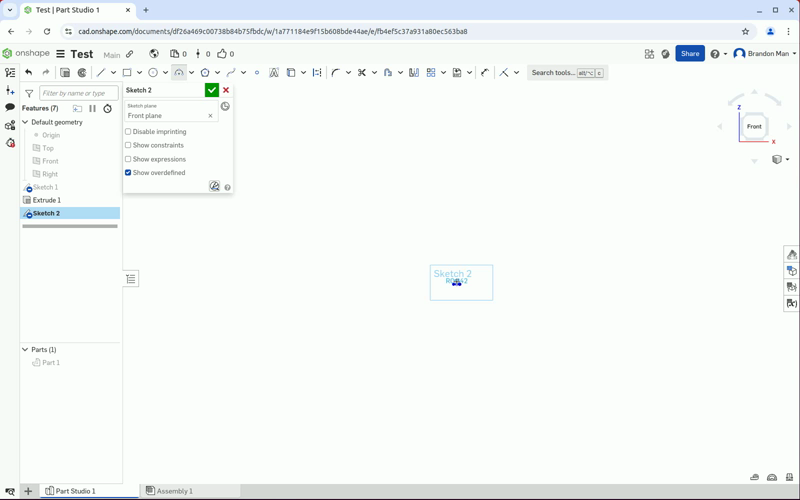
scroll(6)
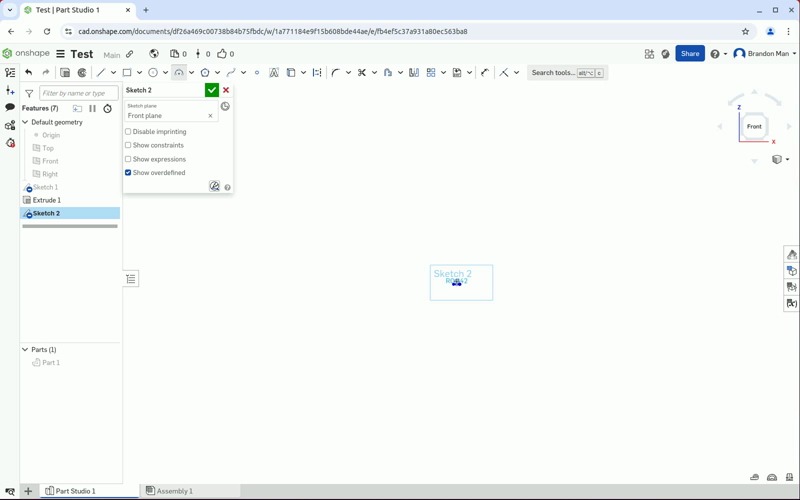
scroll(6)
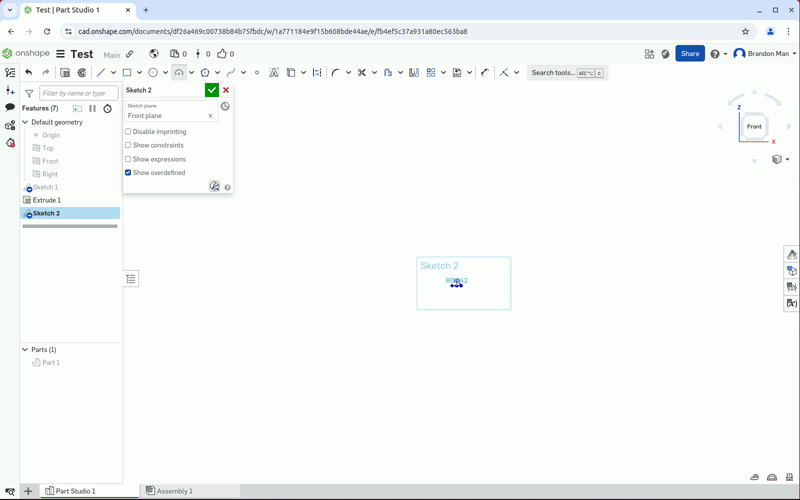
scroll(6)
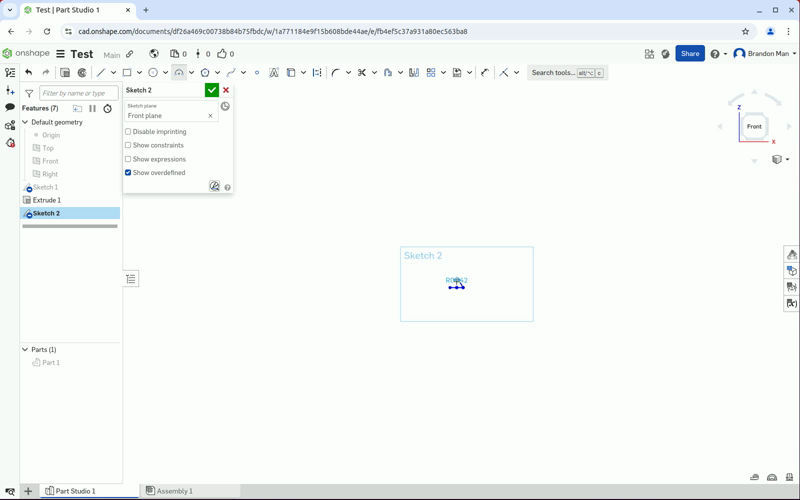
scroll(6)
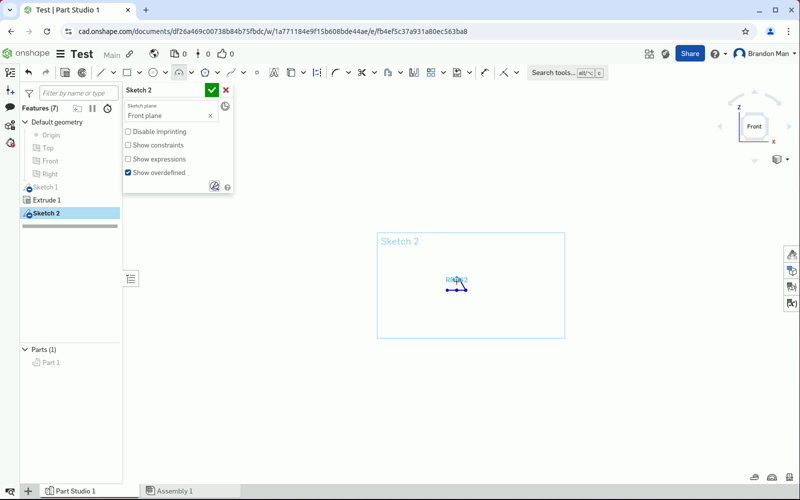
scroll(6)
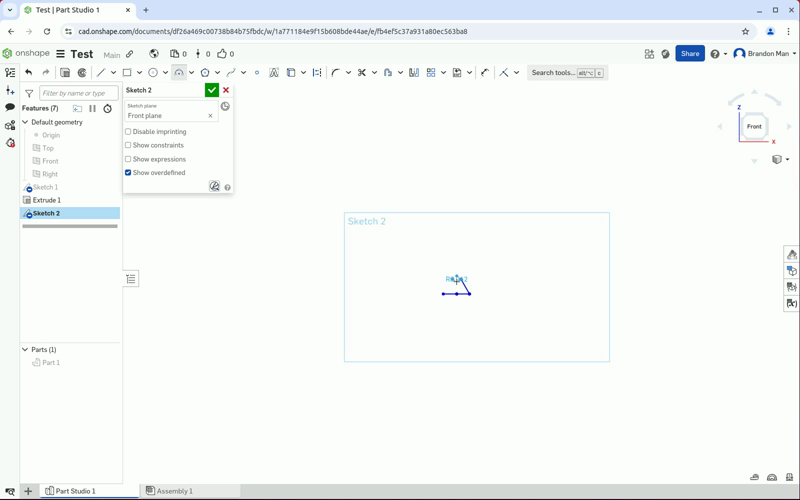
scroll(6)
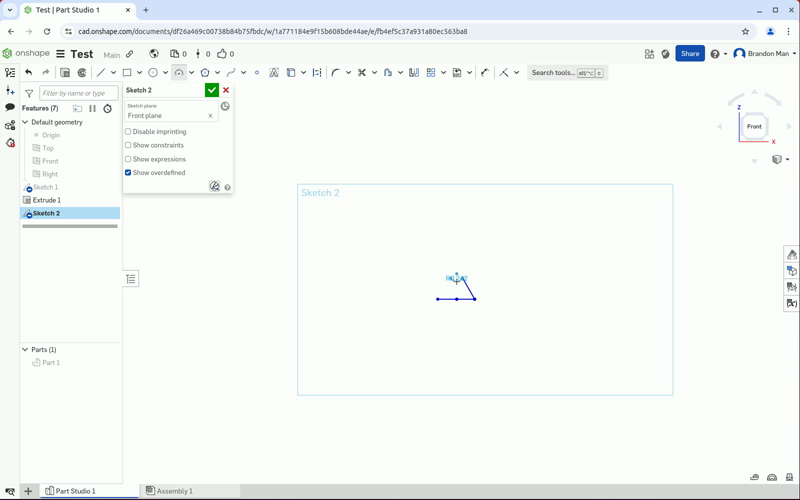
scroll(6)
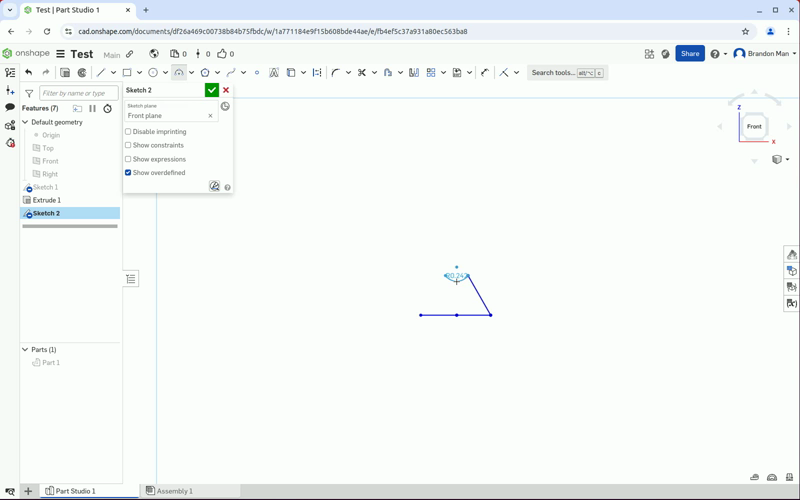
click(456, 281)
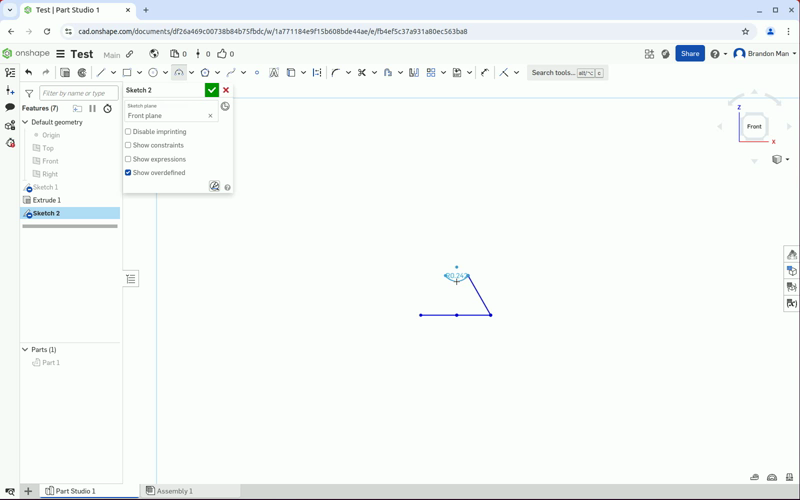
scroll(-6)
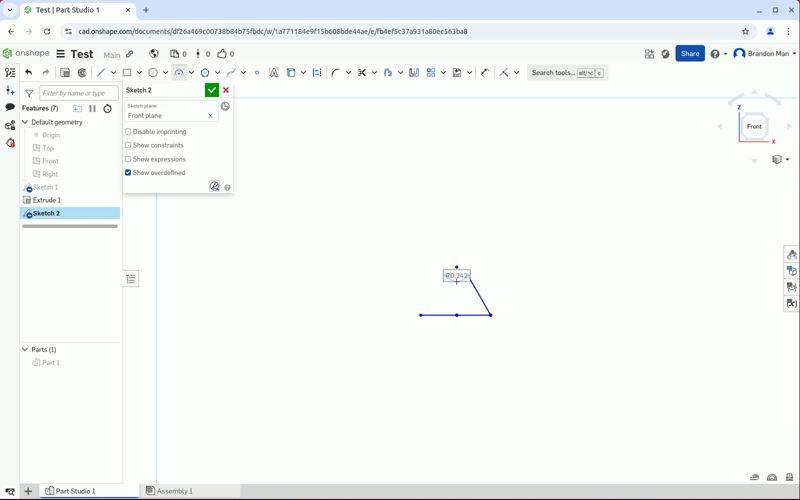
scroll(-6)
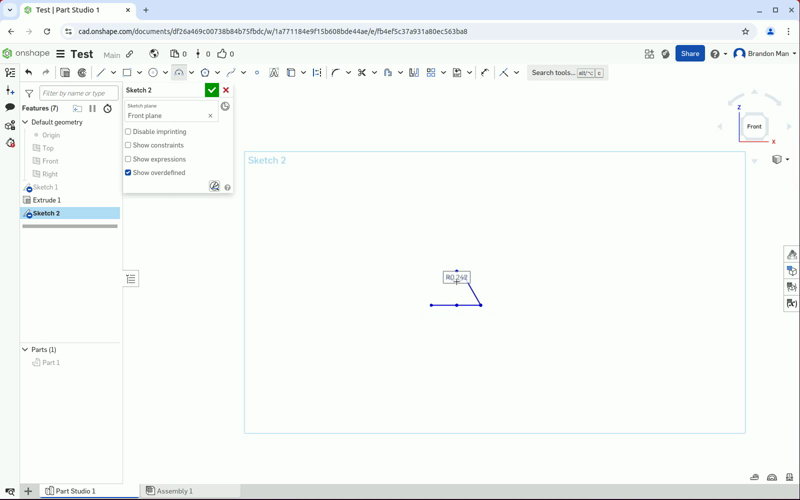
scroll(-6)
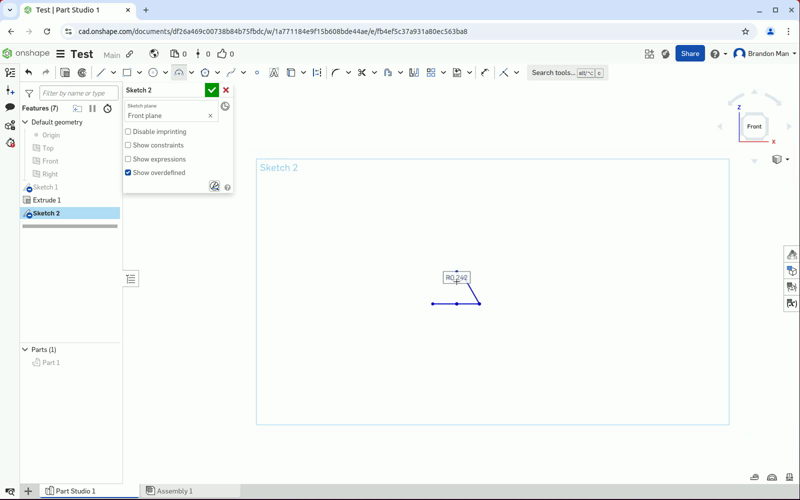
scroll(-6)
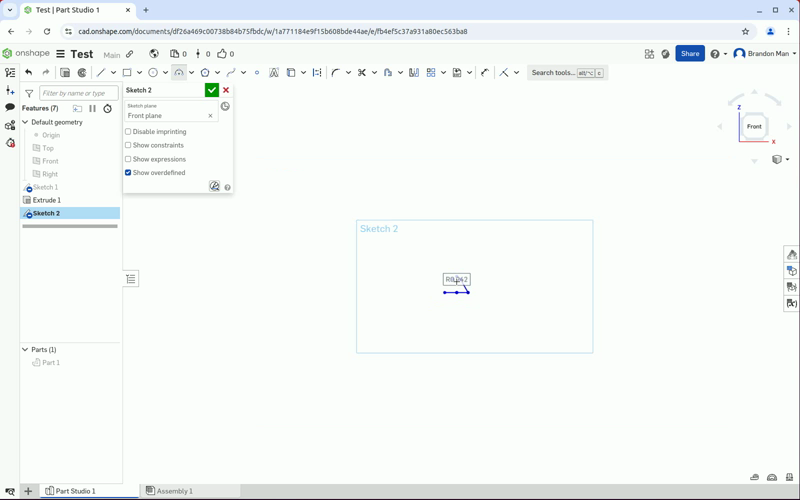
scroll(-6)
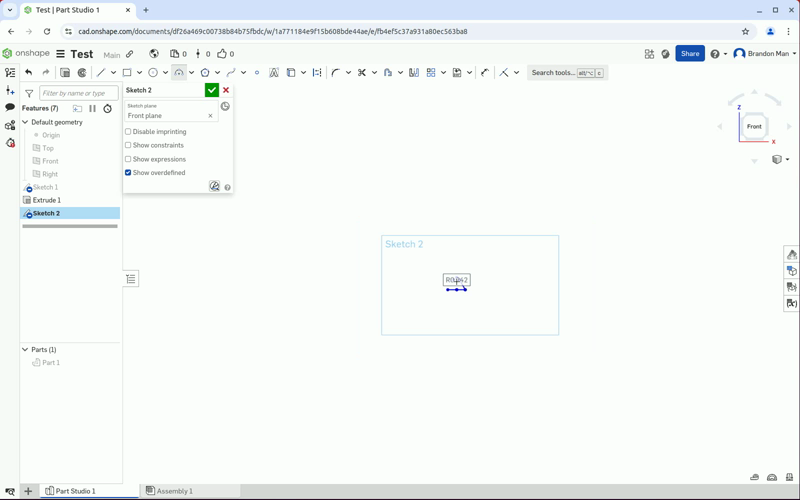
scroll(-6)
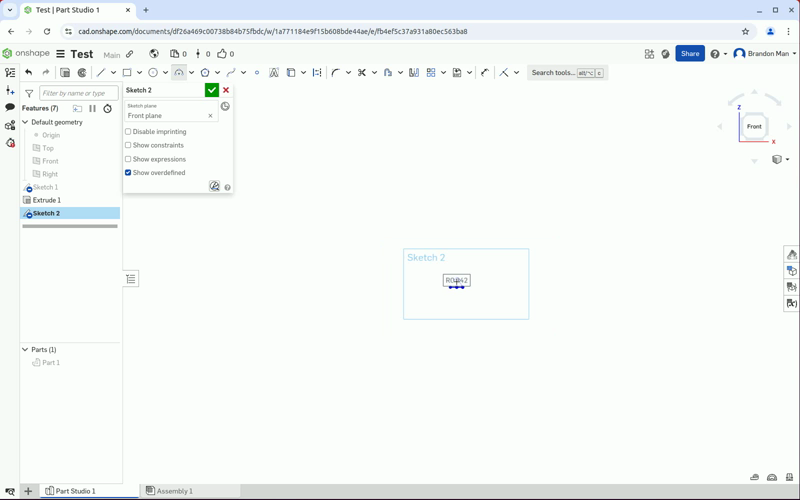
scroll(-6)
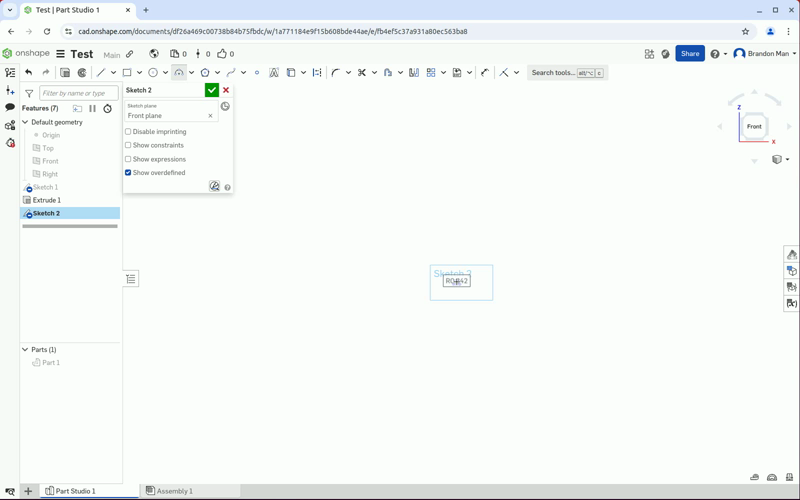
key_up(shift)
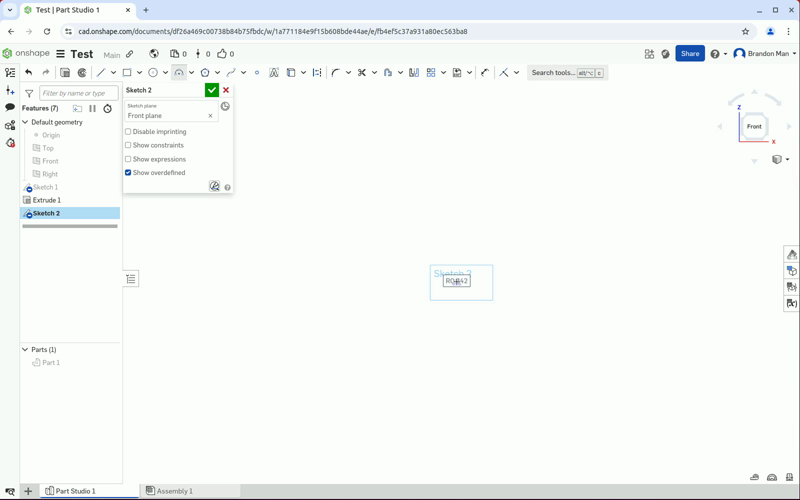
key(esc)
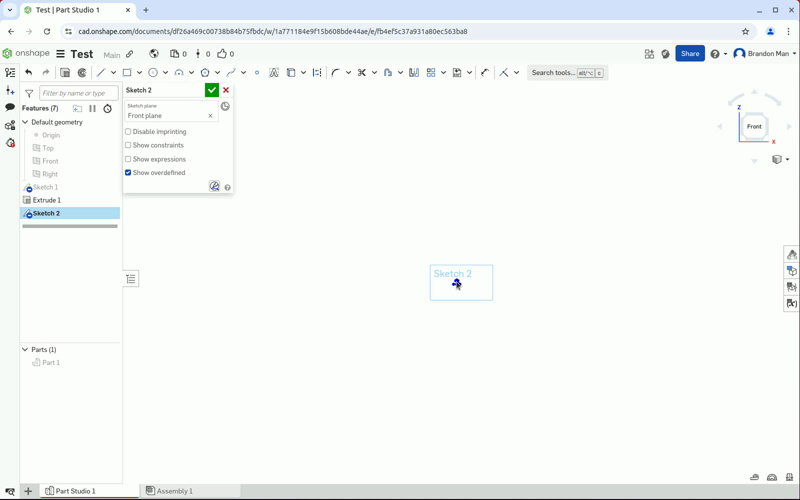
key(l)
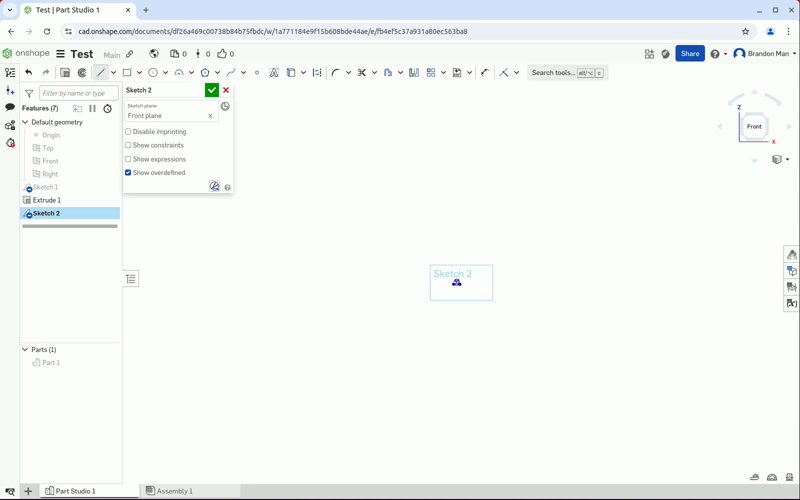
mouse_move(455, 280)
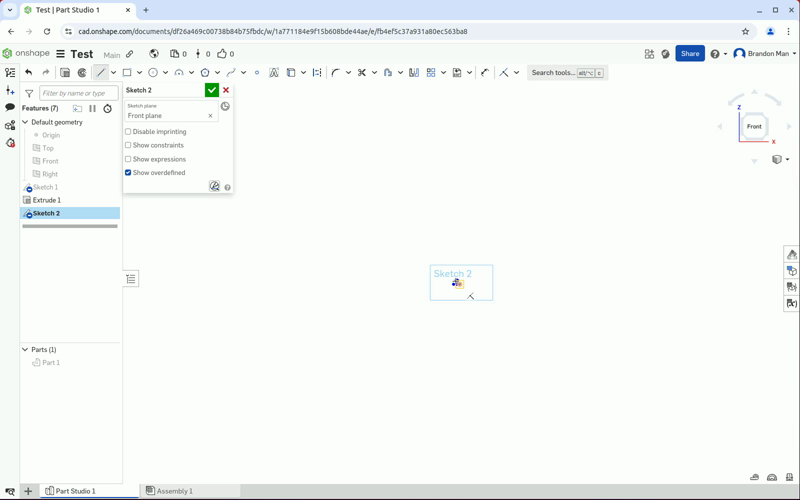
scroll(6)
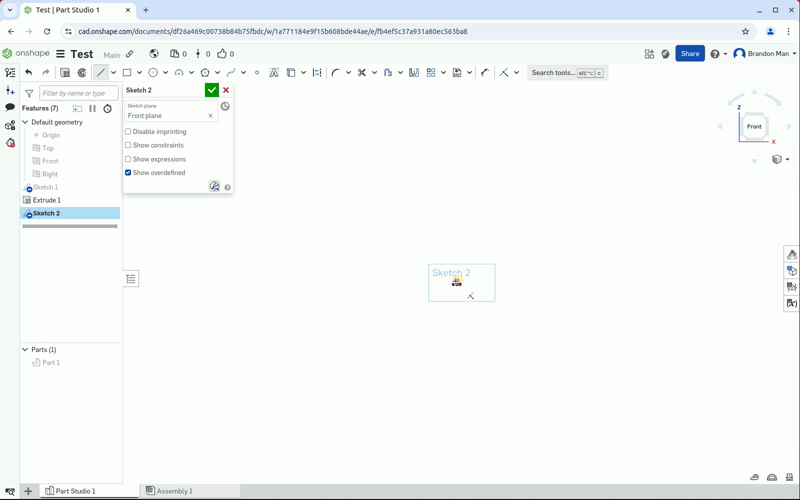
scroll(6)
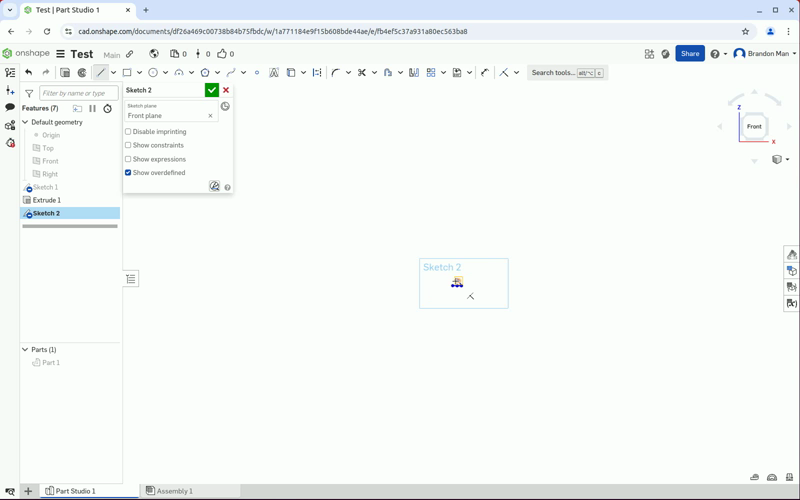
scroll(6)
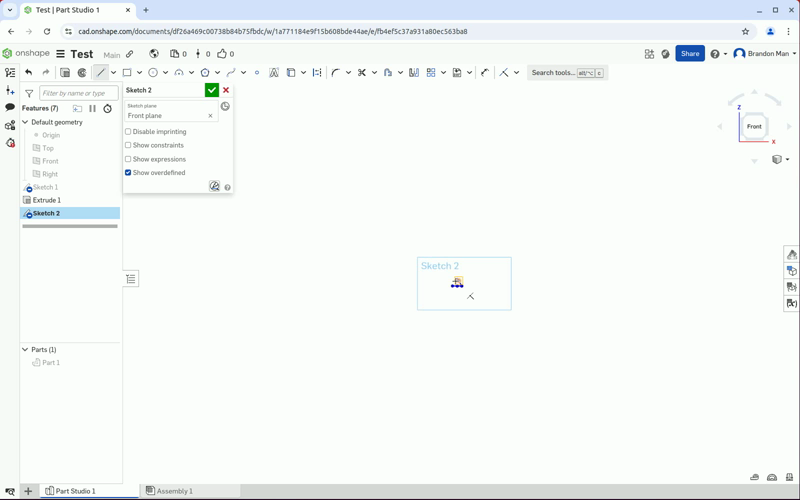
scroll(6)
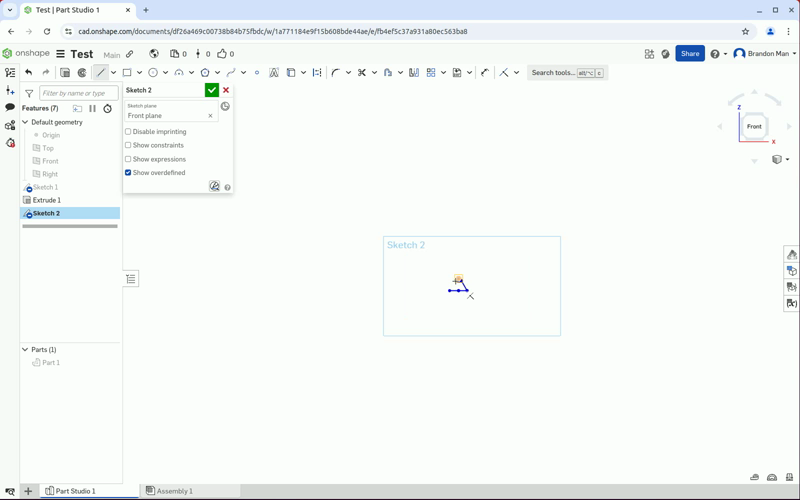
scroll(6)
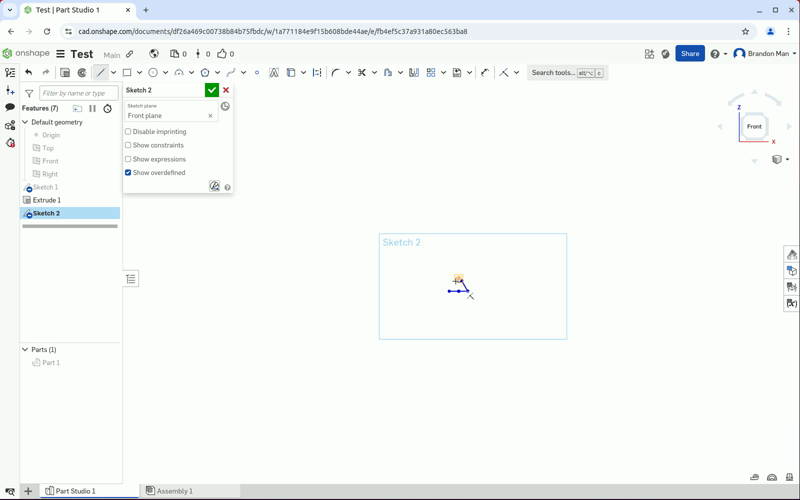
scroll(6)
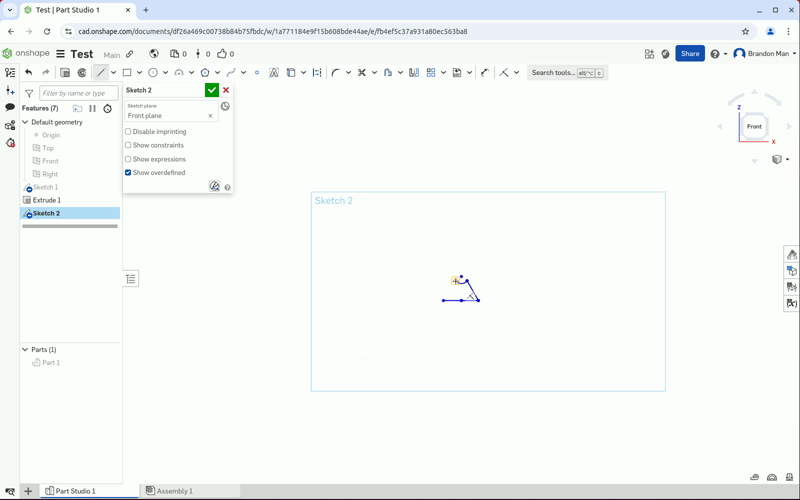
scroll(6)
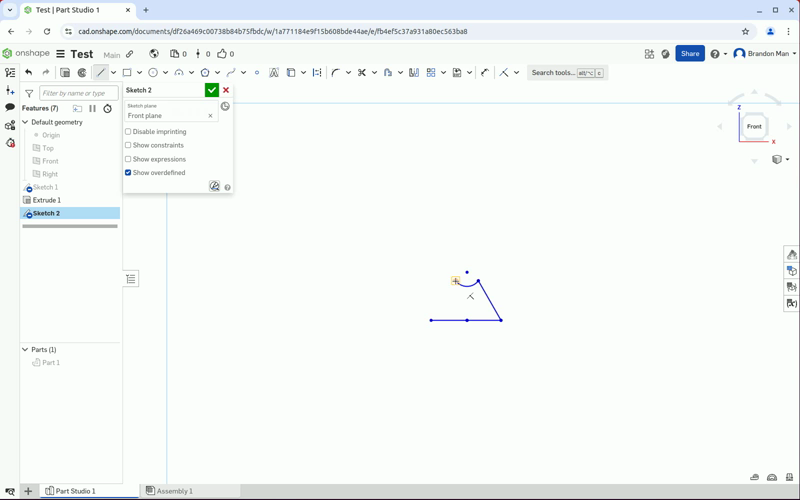
click(455, 280)
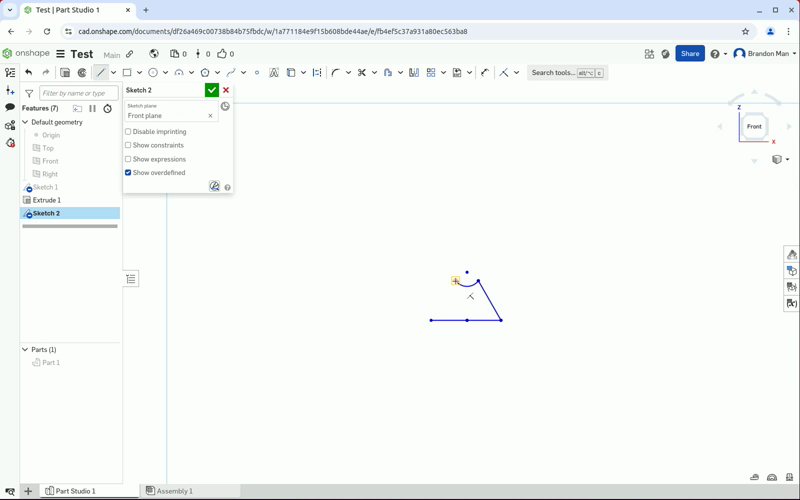
scroll(-6)
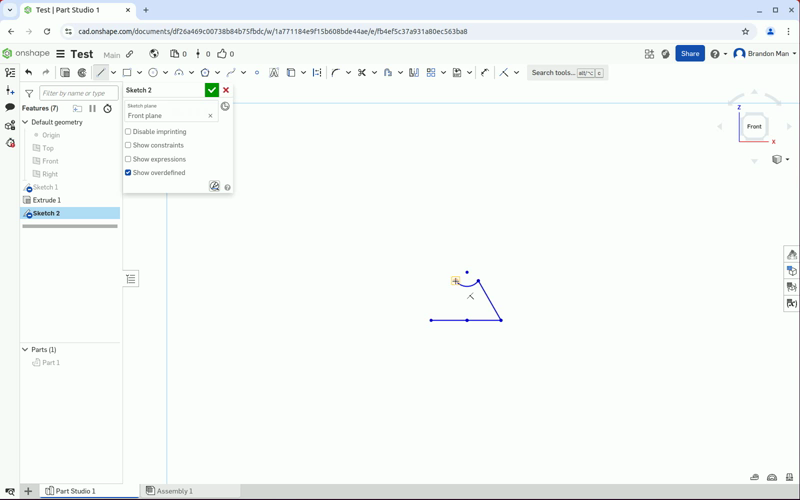
scroll(-6)
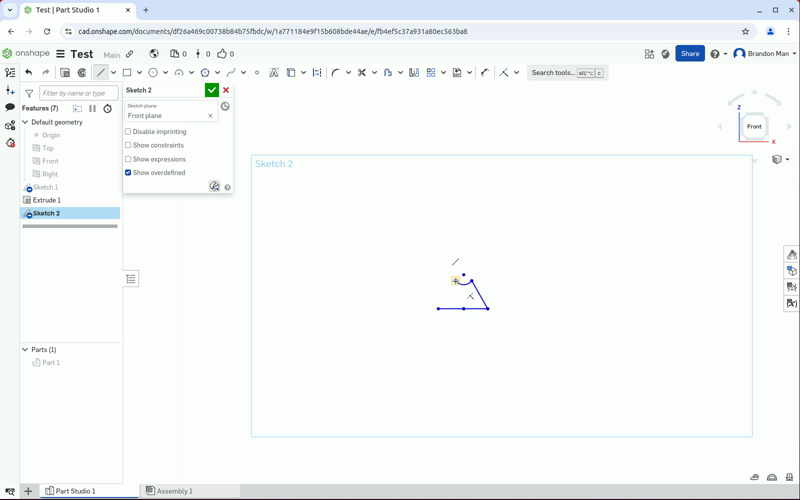
scroll(-6)
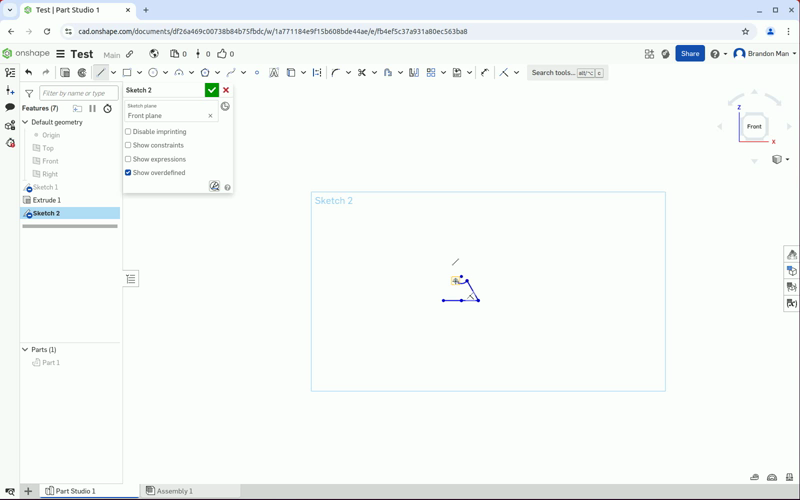
scroll(-6)
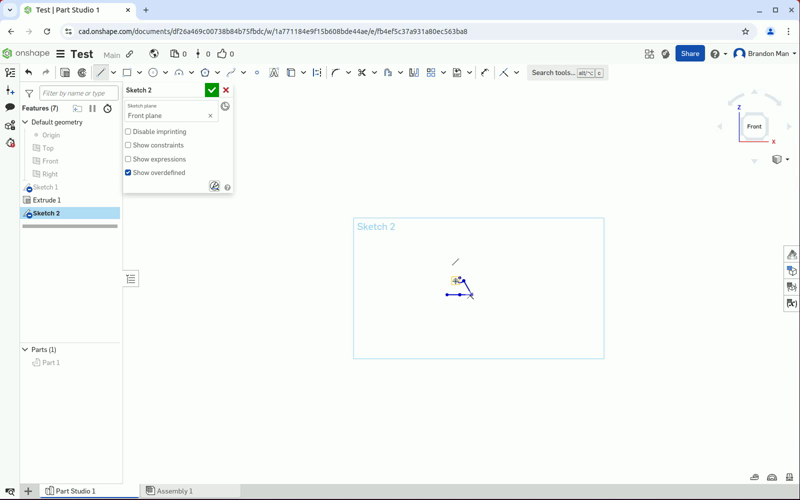
scroll(-6)
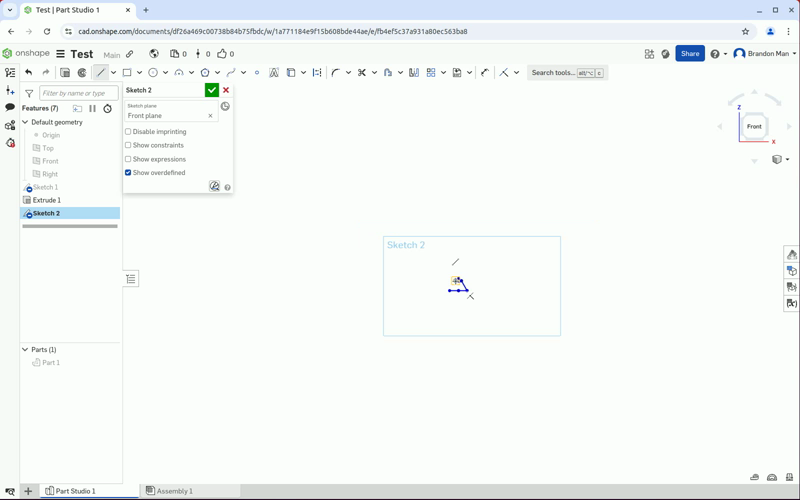
scroll(-6)
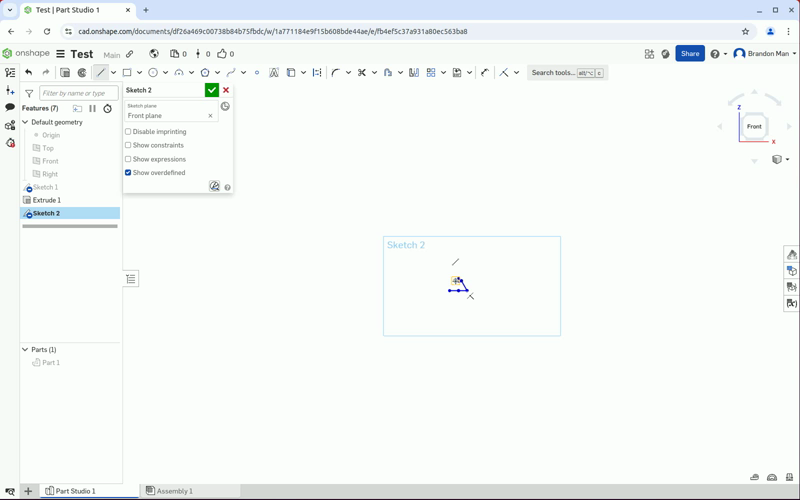
scroll(-6)
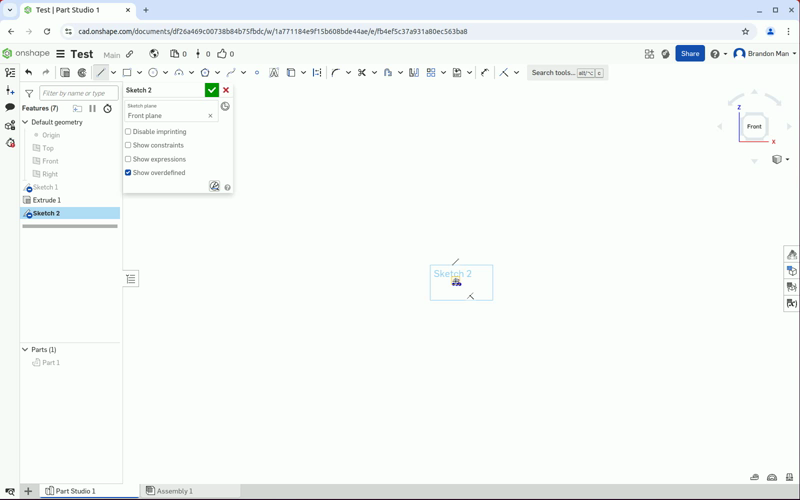
mouse_move(485, 280)
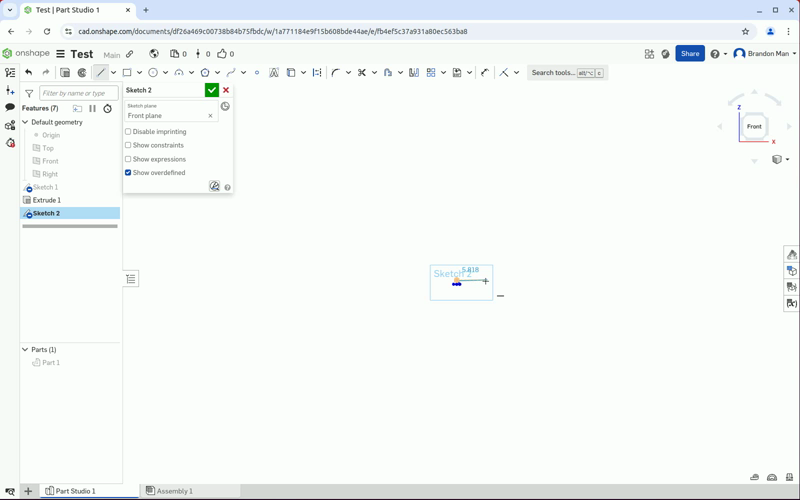
key_down(shift)
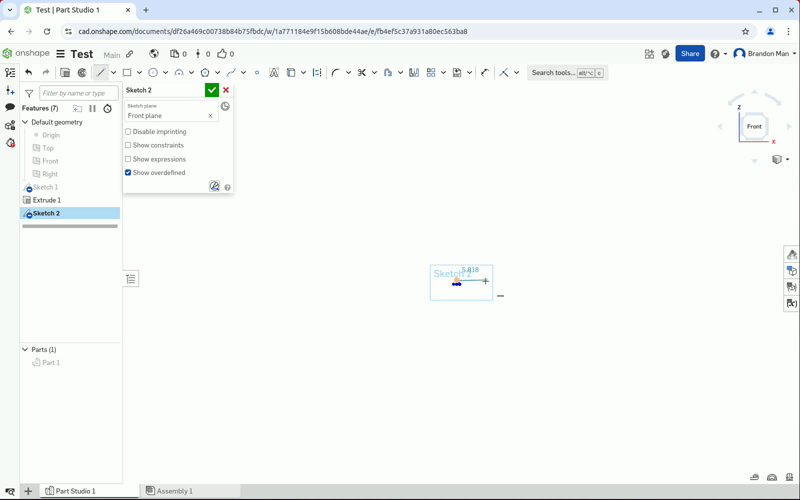
mouse_move(453, 284)
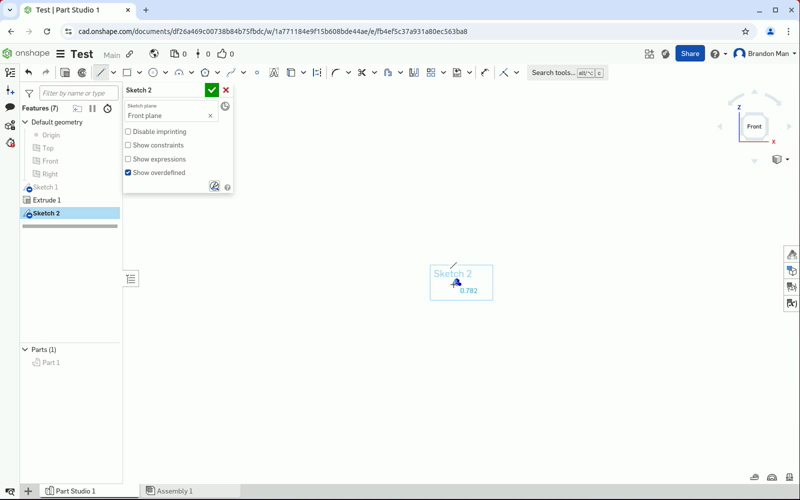
scroll(6)
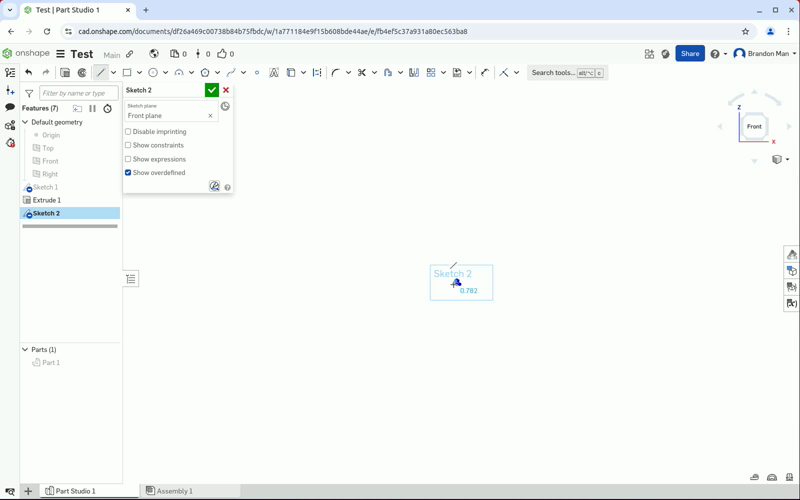
scroll(6)
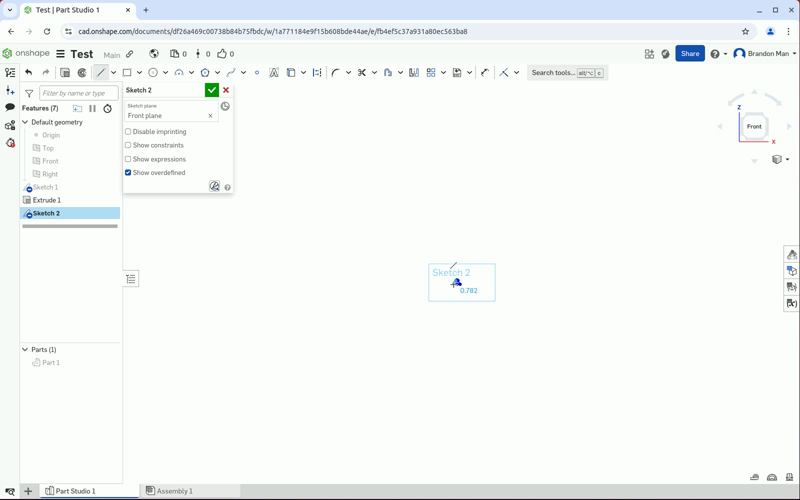
scroll(6)
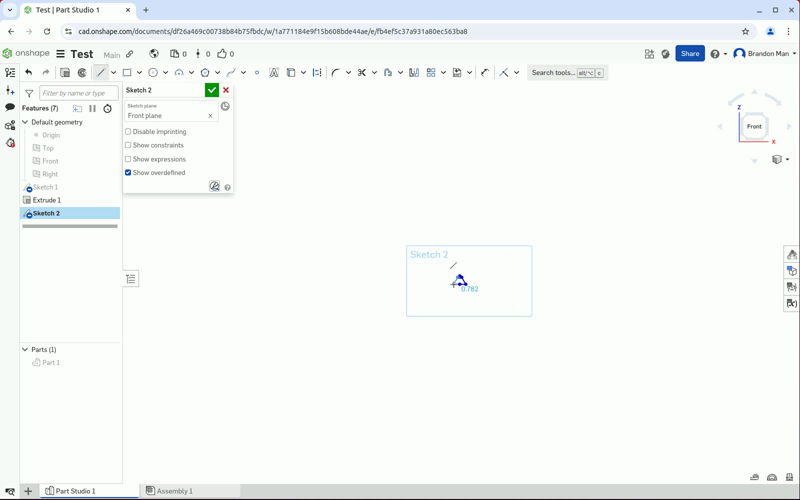
scroll(6)
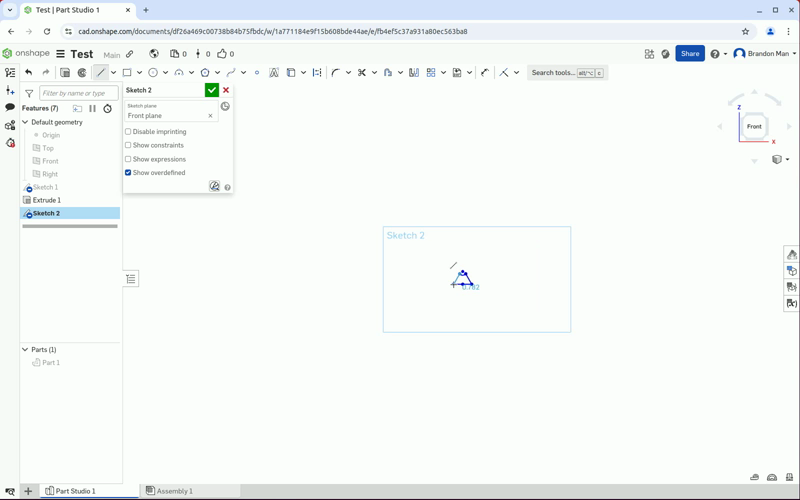
scroll(6)
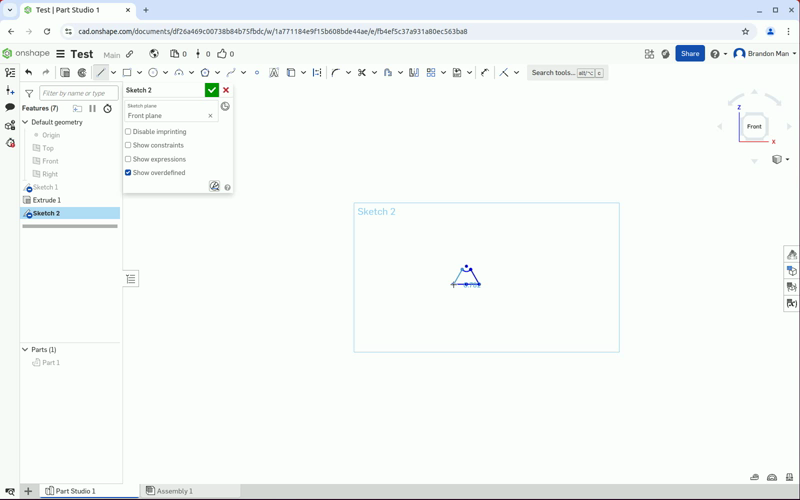
scroll(6)
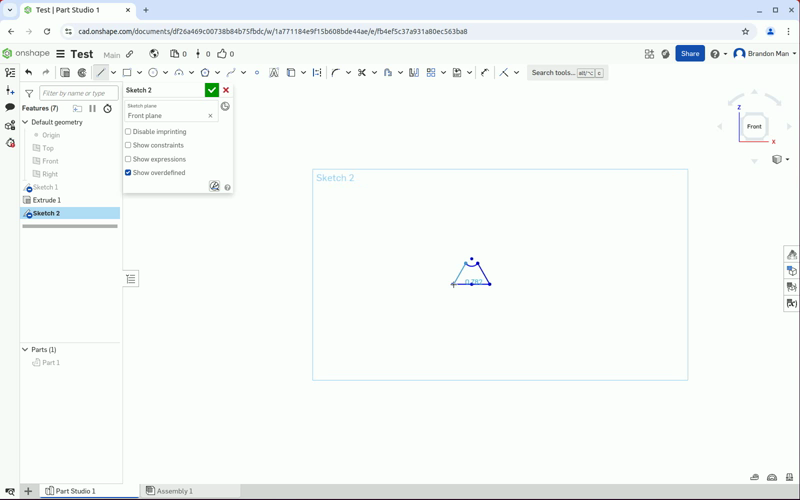
scroll(6)
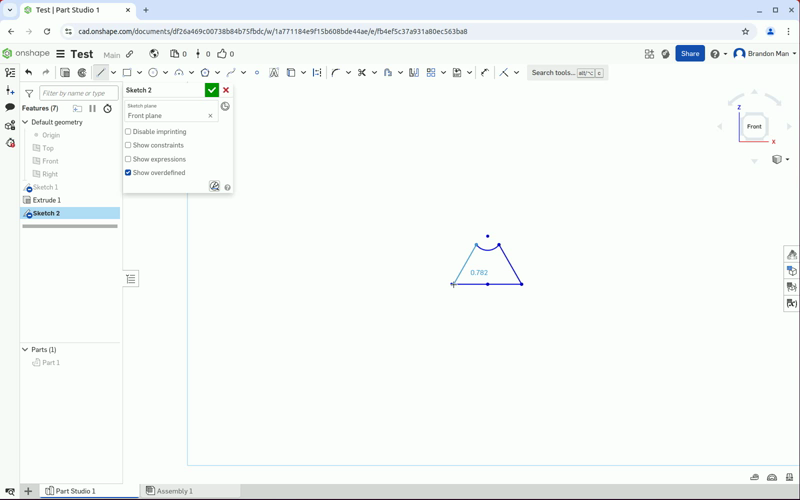
key_up(shift)
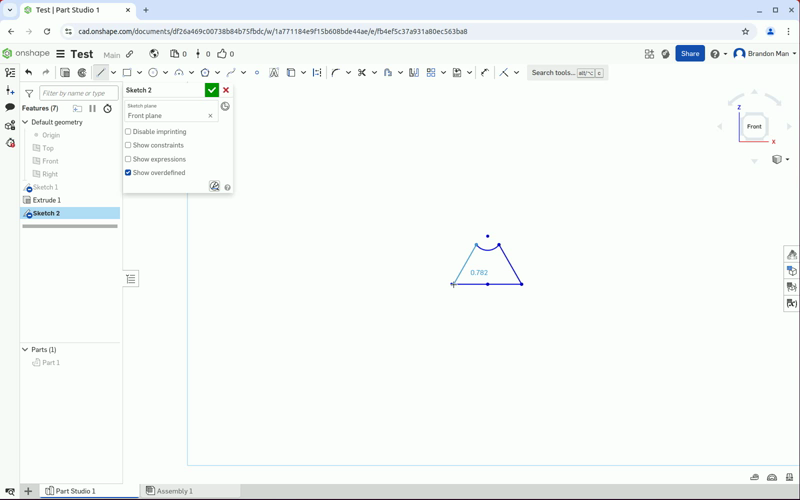
click(453, 284)
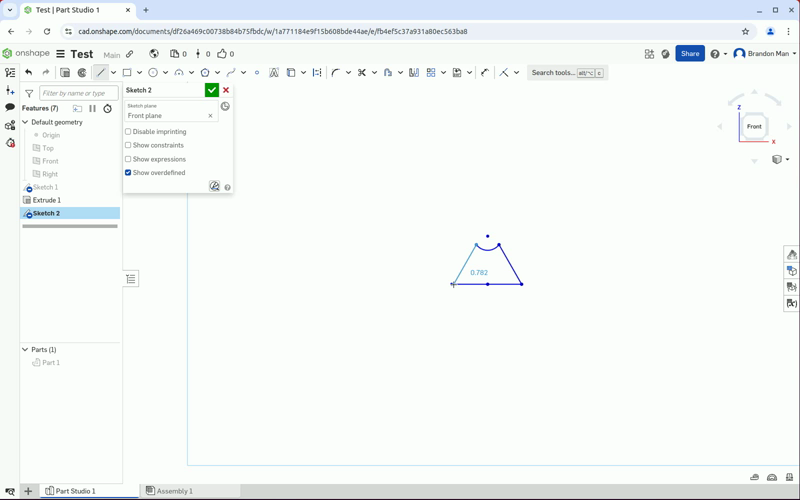
scroll(-6)
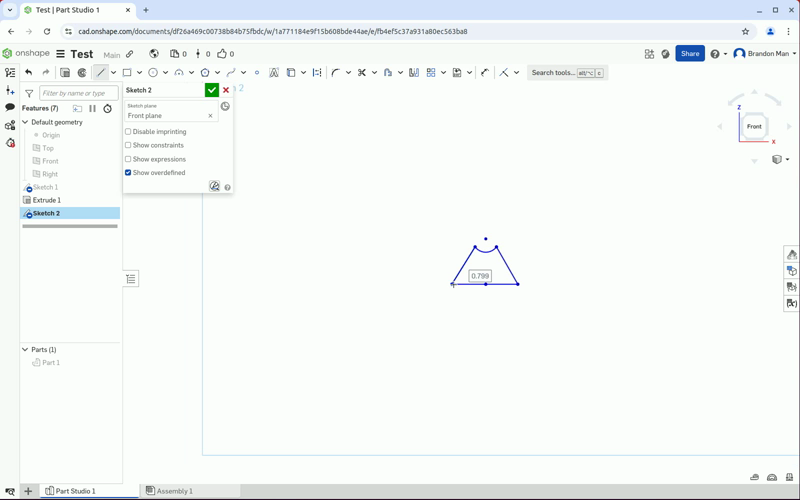
scroll(-6)
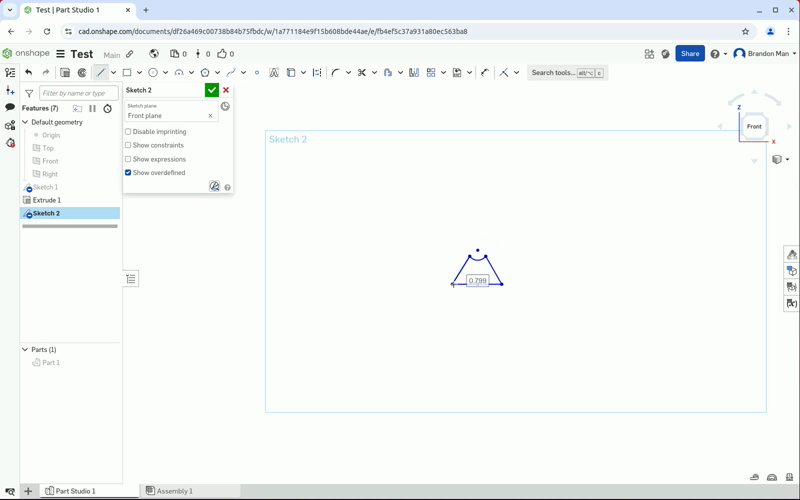
scroll(-6)
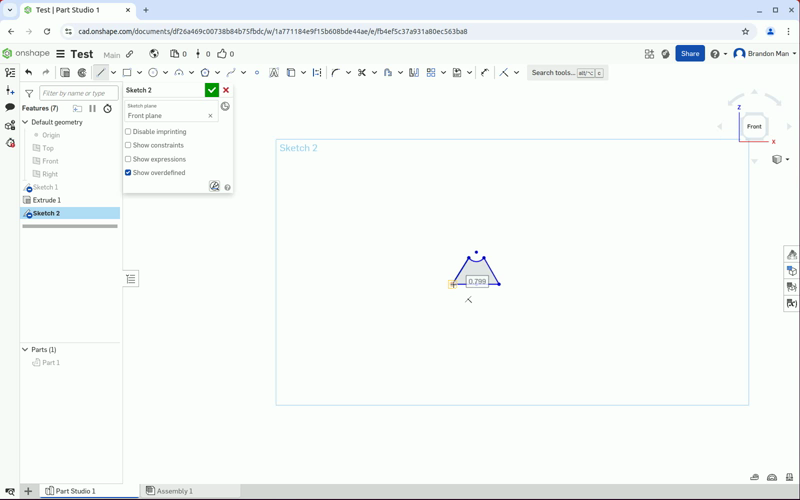
scroll(-6)
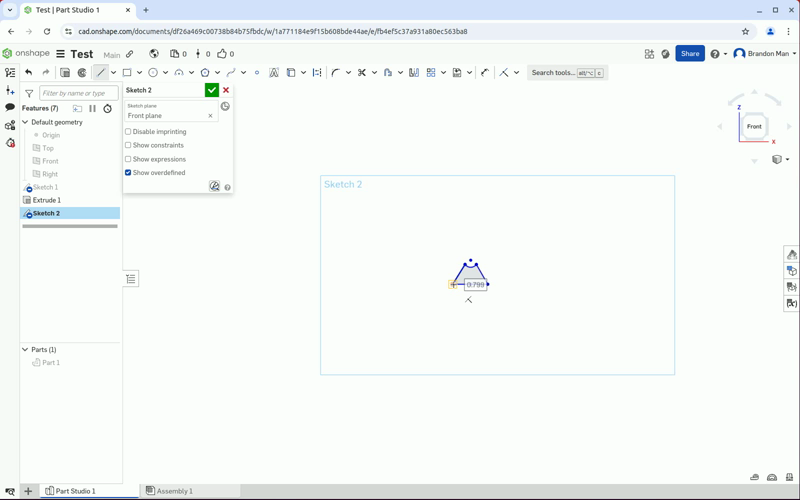
scroll(-6)
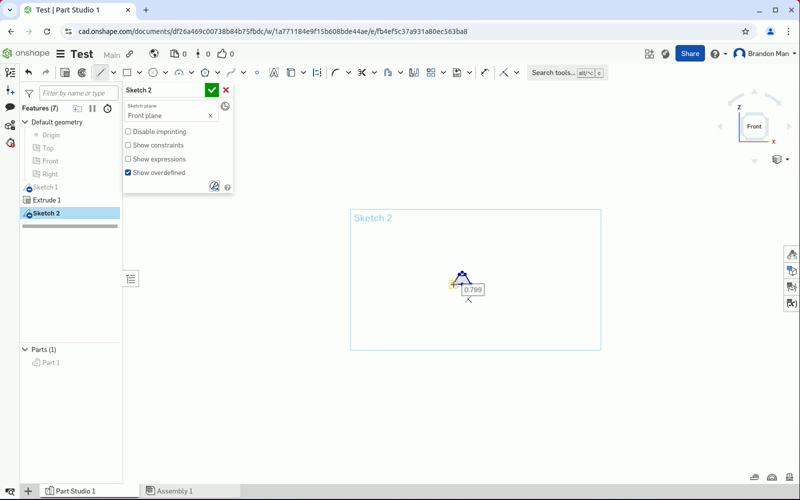
scroll(-6)
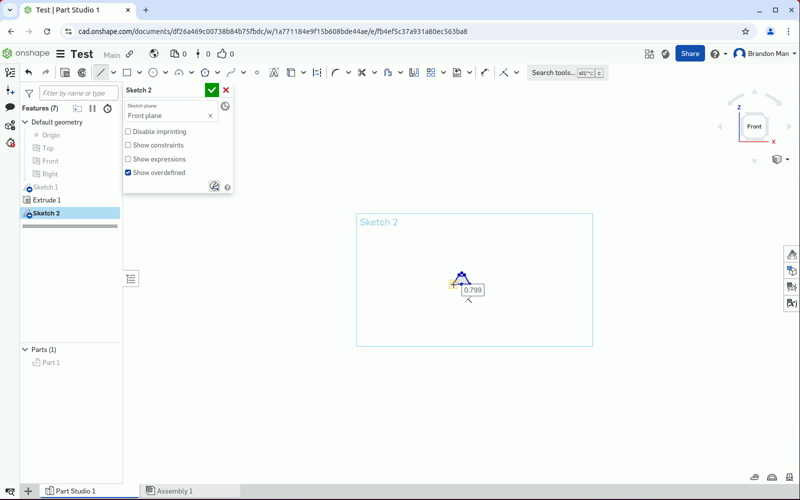
scroll(-6)
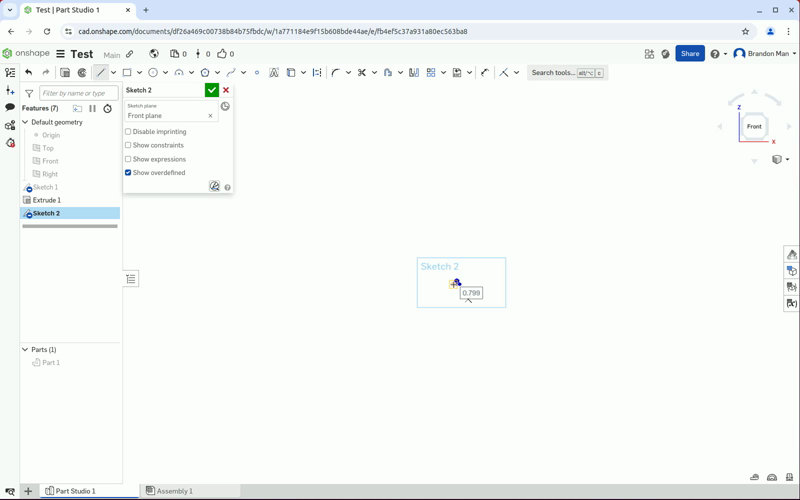
key(esc)
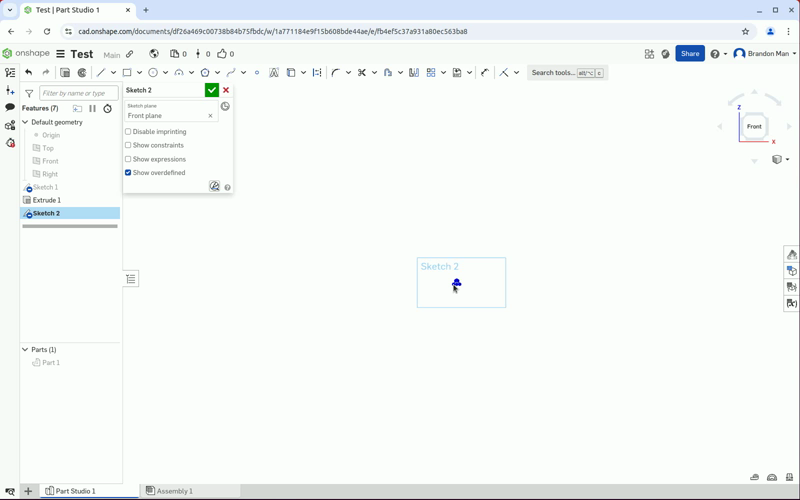
mouse_move(456, 283)
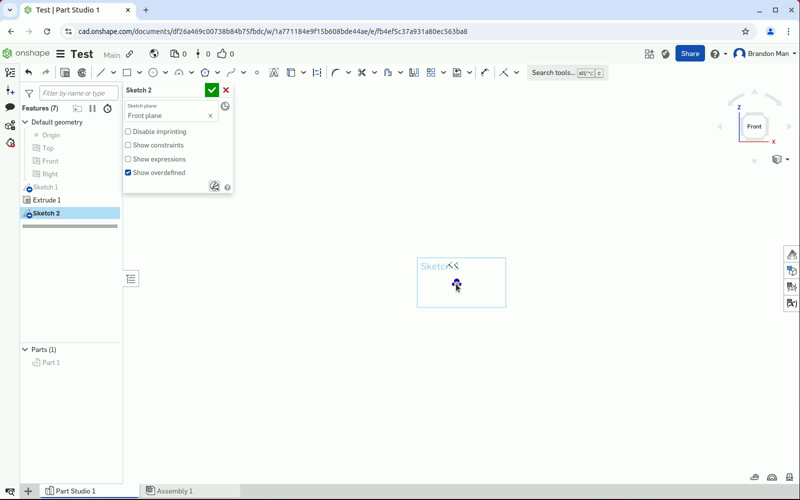
scroll(6)
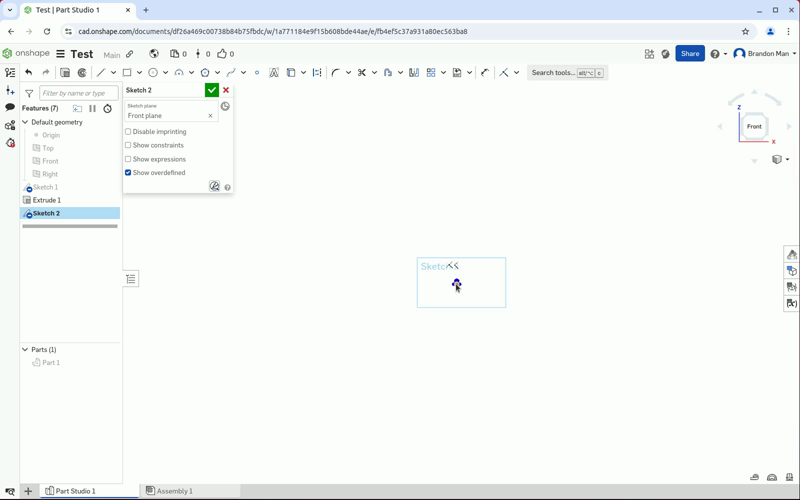
scroll(6)
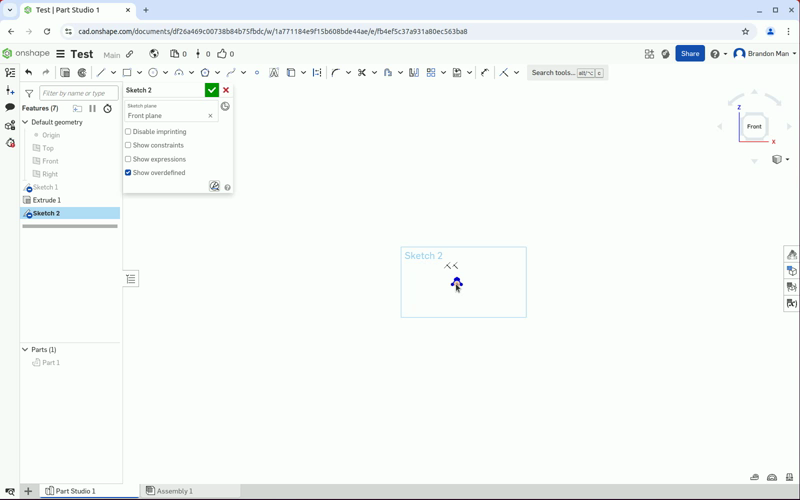
scroll(6)
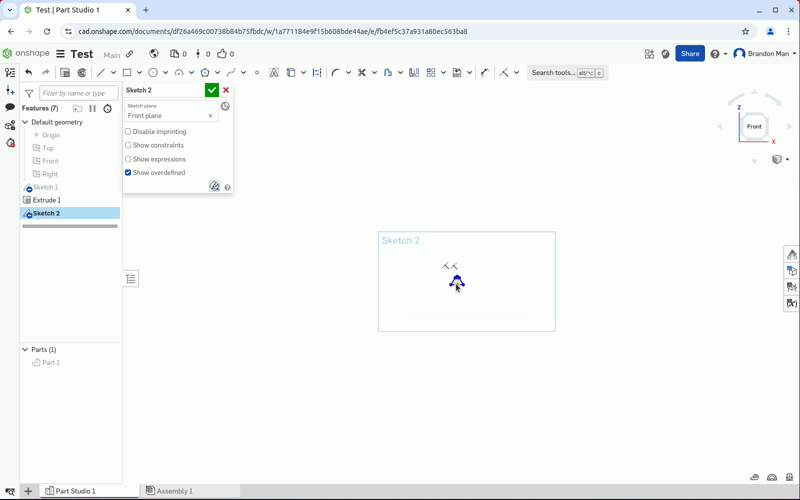
scroll(6)
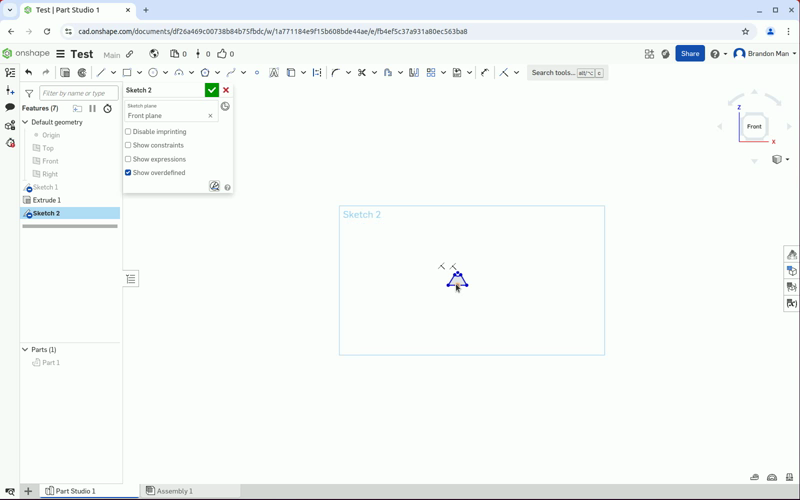
scroll(6)
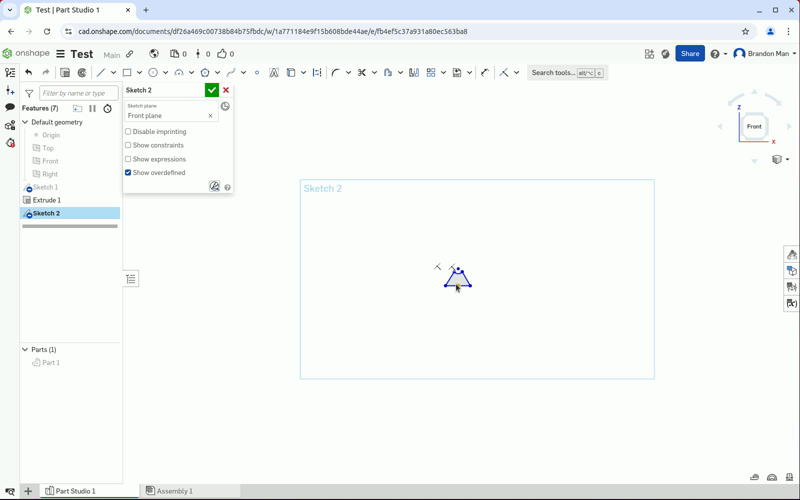
scroll(6)
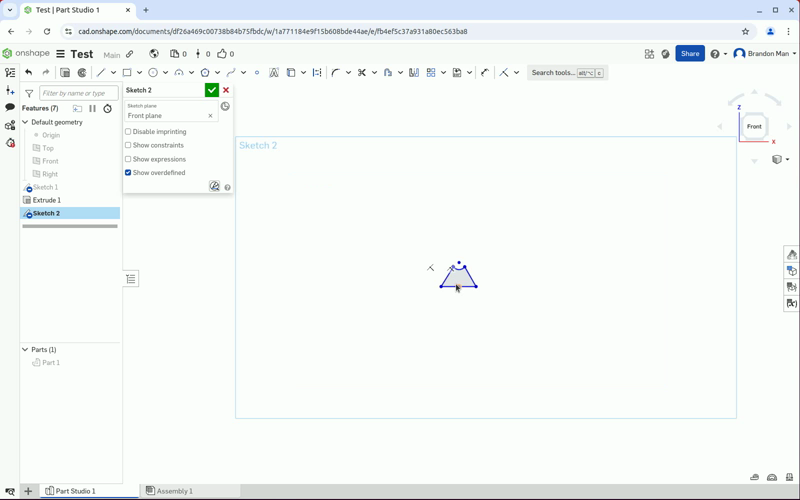
scroll(6)
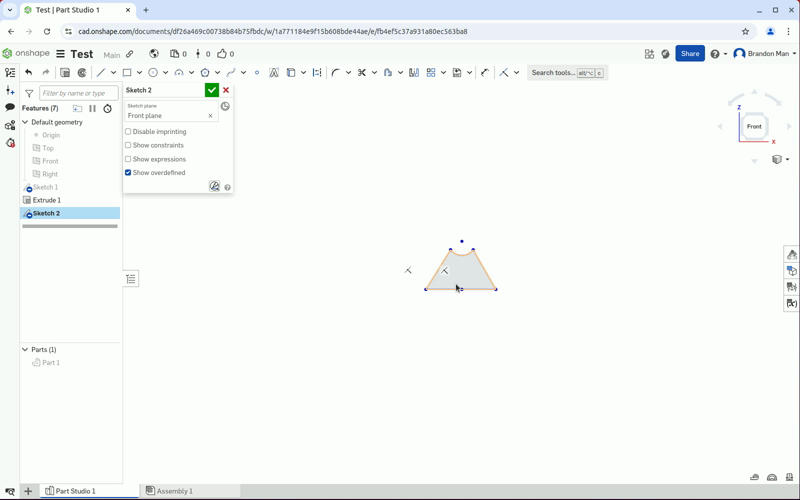
click(456, 283)
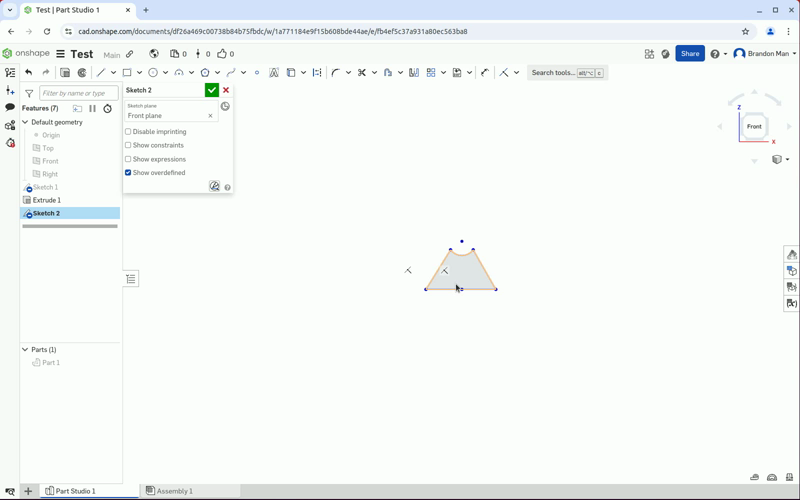
scroll(-6)
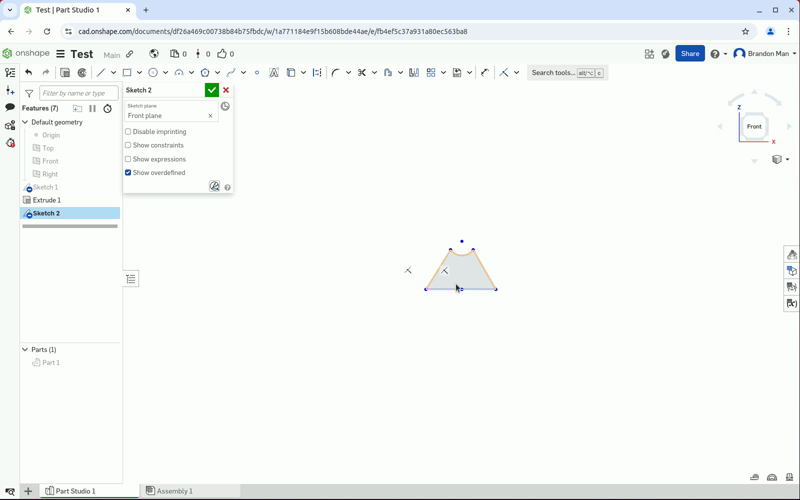
scroll(-6)
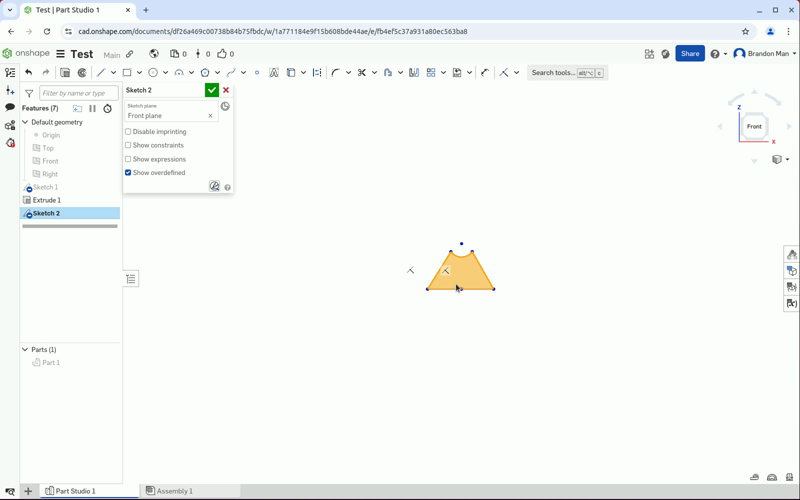
scroll(-6)
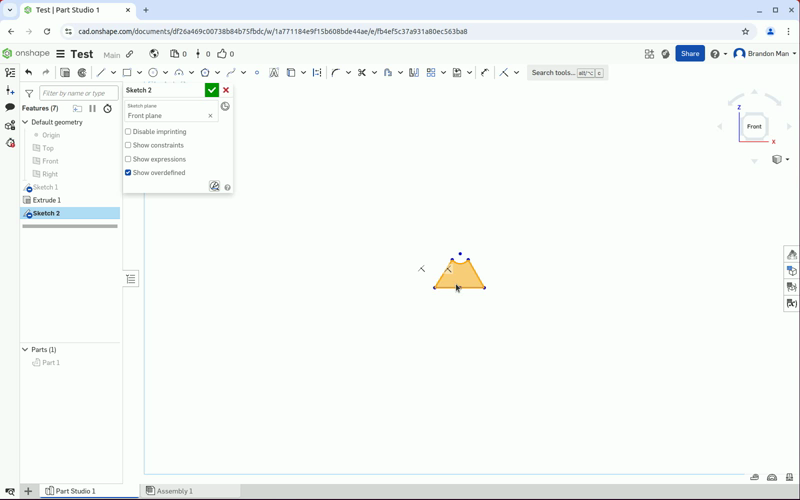
scroll(-6)
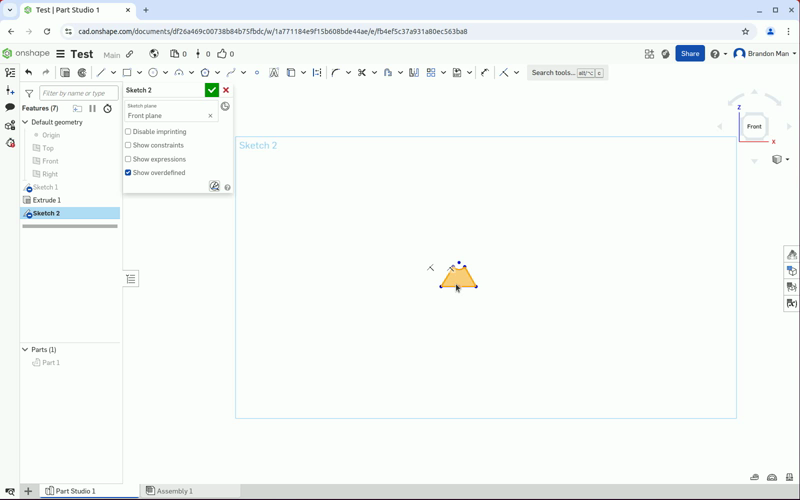
scroll(-6)
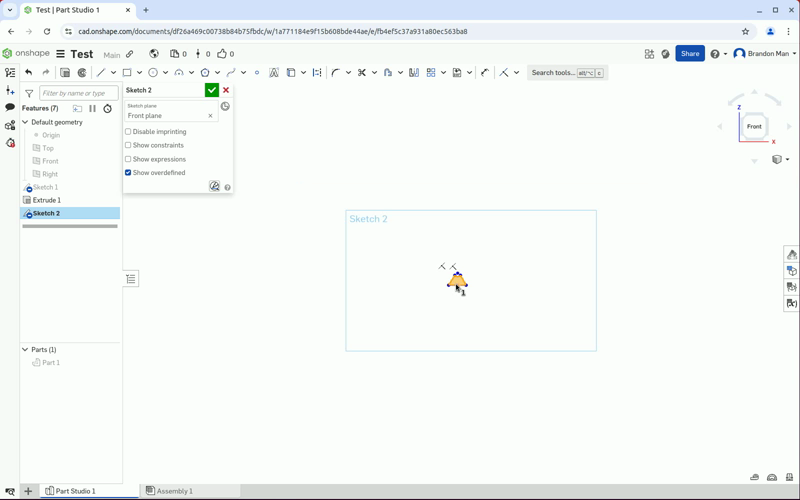
scroll(-6)
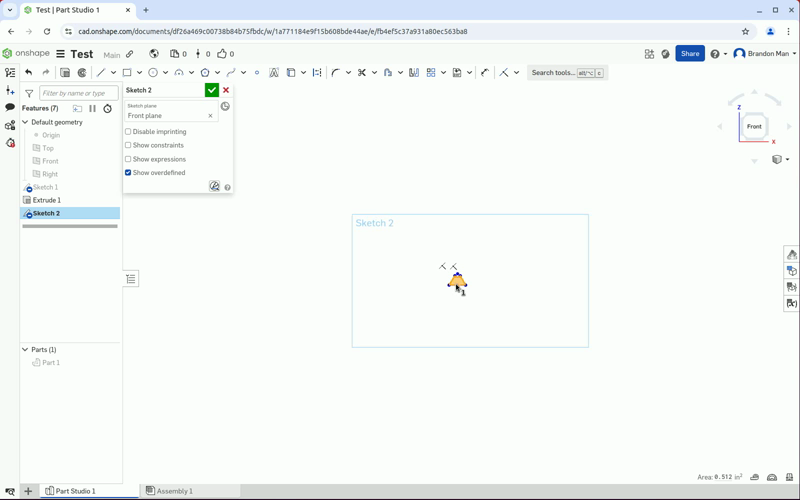
scroll(-6)
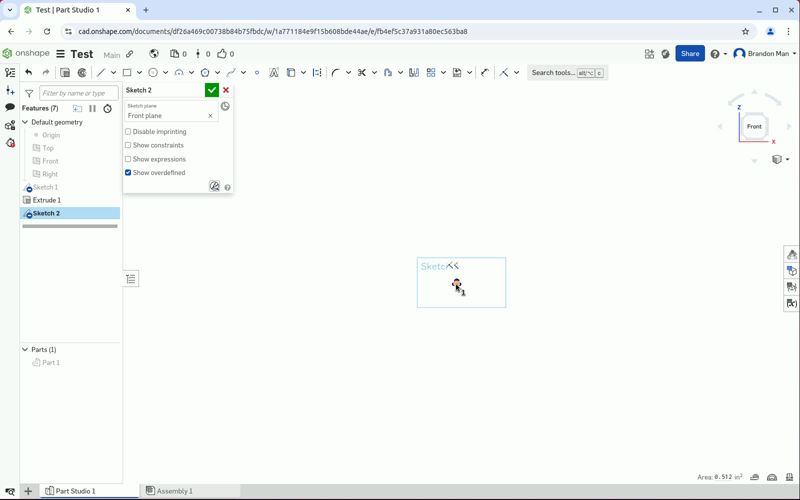
mouse_move(73, 352)
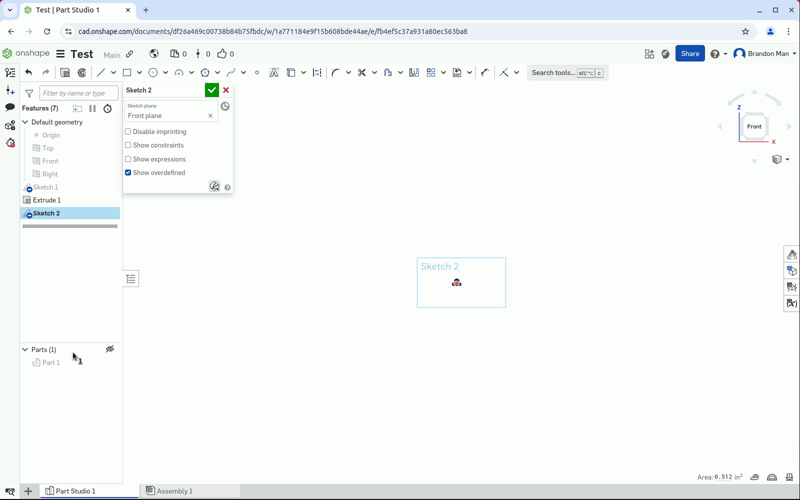
key(shift+y)
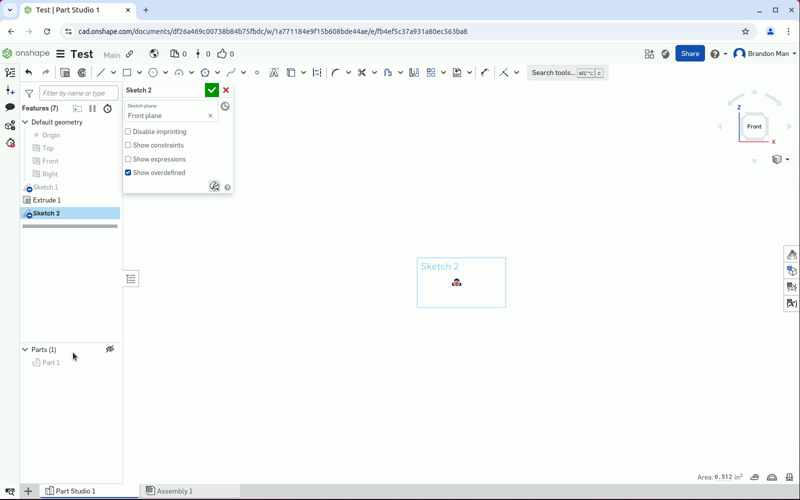
key(shift+e)
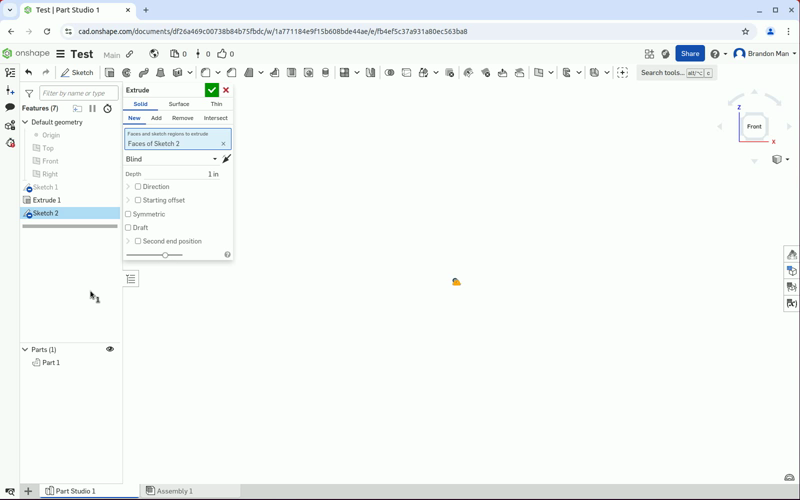
mouse_move(143, 106)
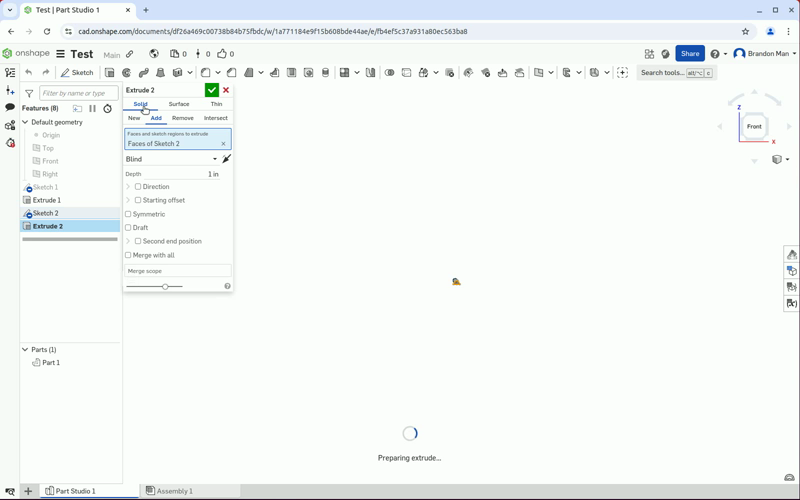
click(143, 106)
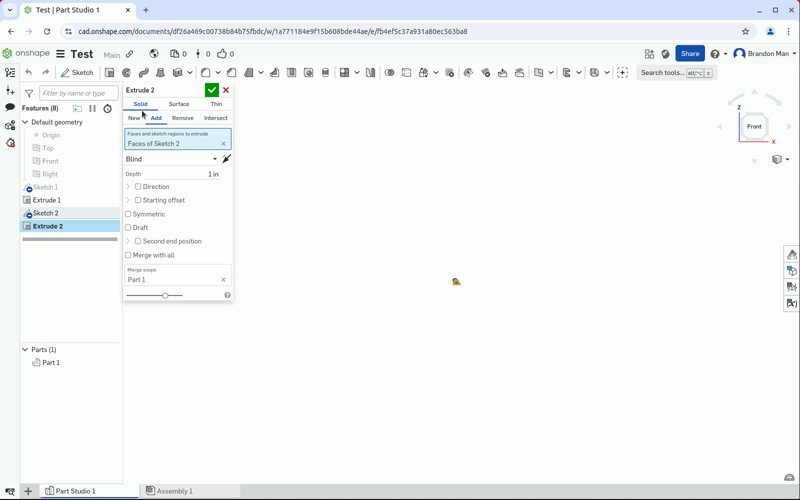
mouse_move(137, 120)
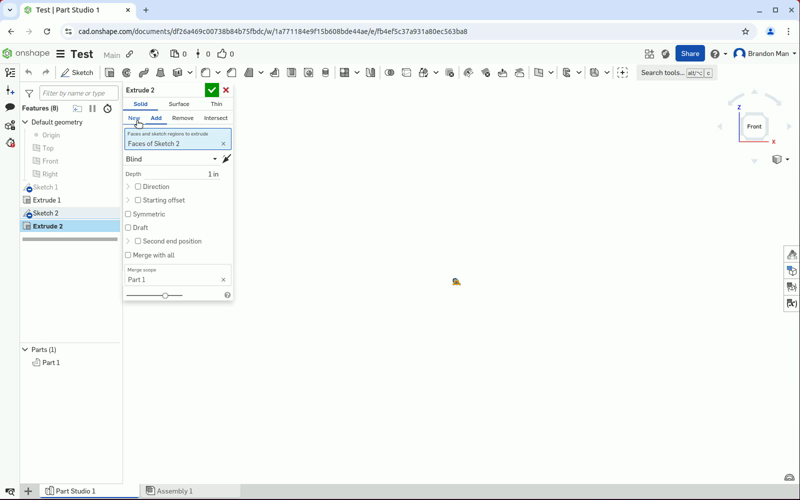
click(137, 120)
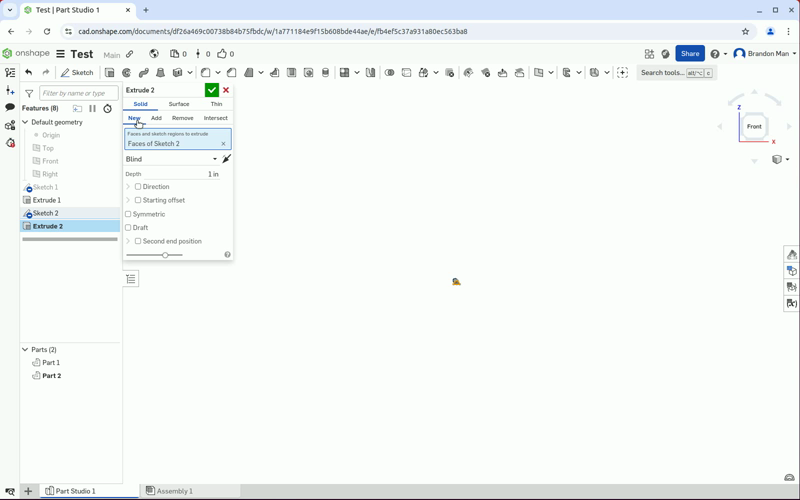
key(tab, 4)
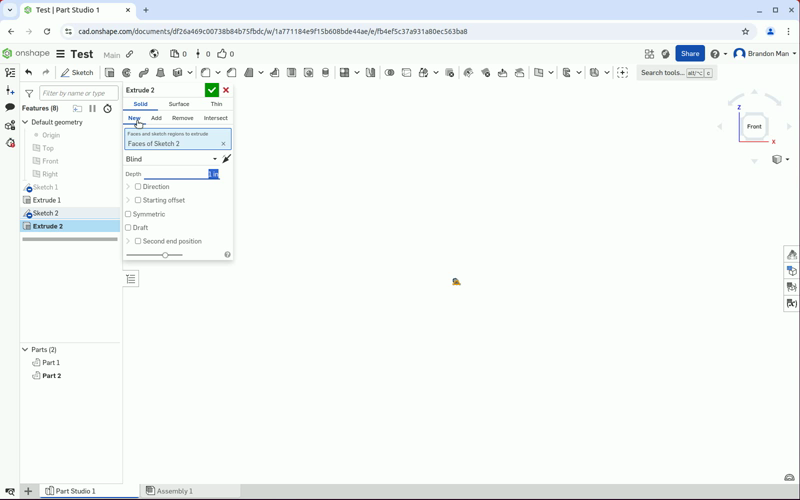
text(23.108)
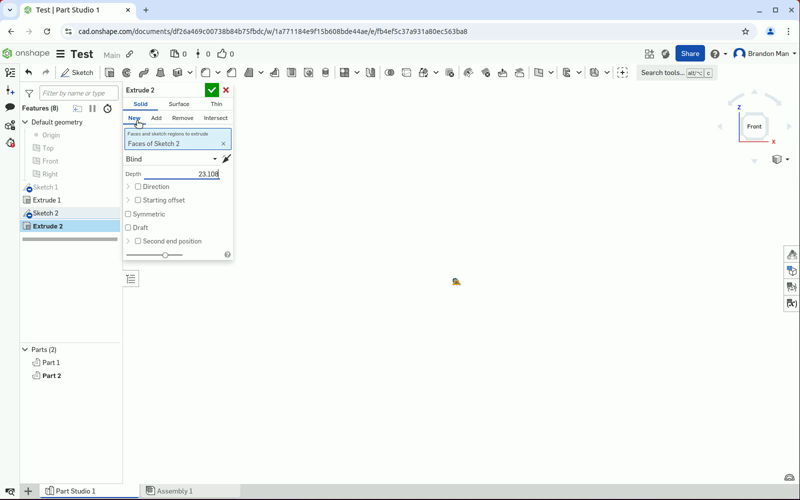
key(enter)
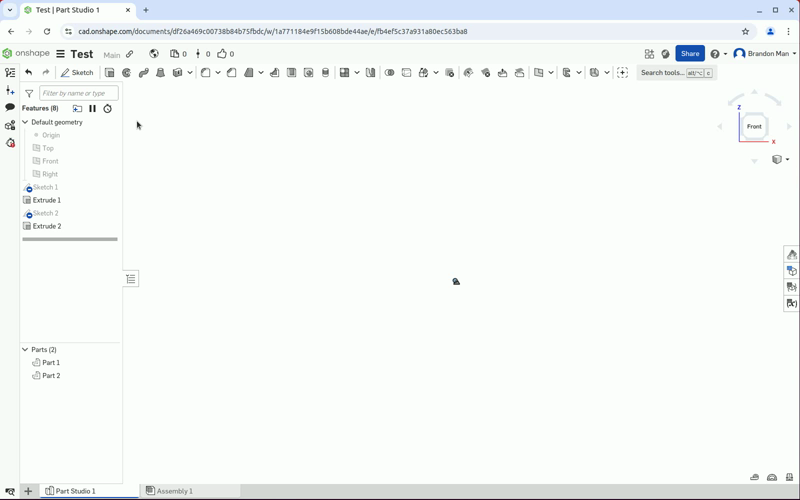
key(shift+h)
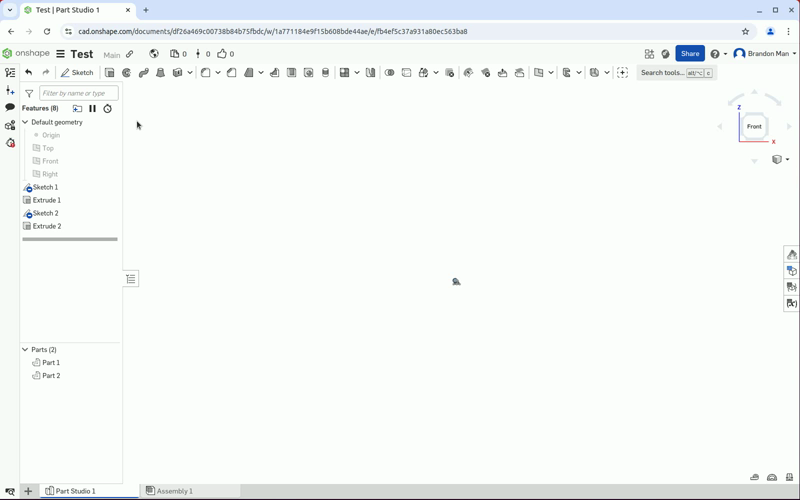
key(shift+h)
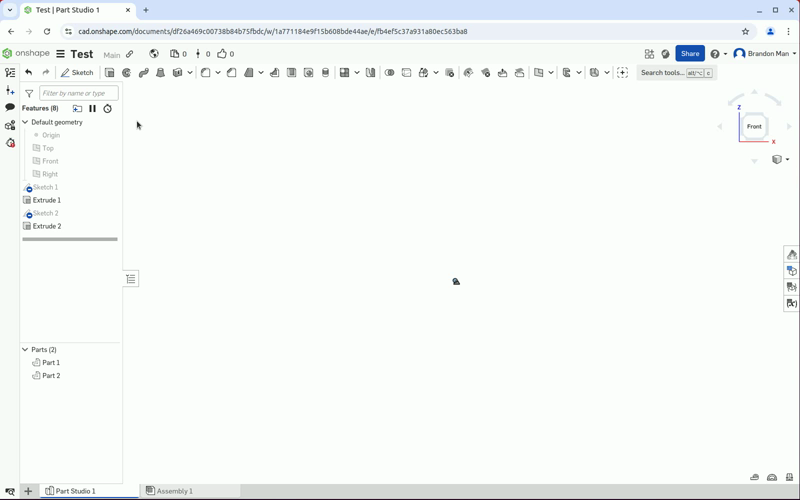
mouse_move(73, 189)
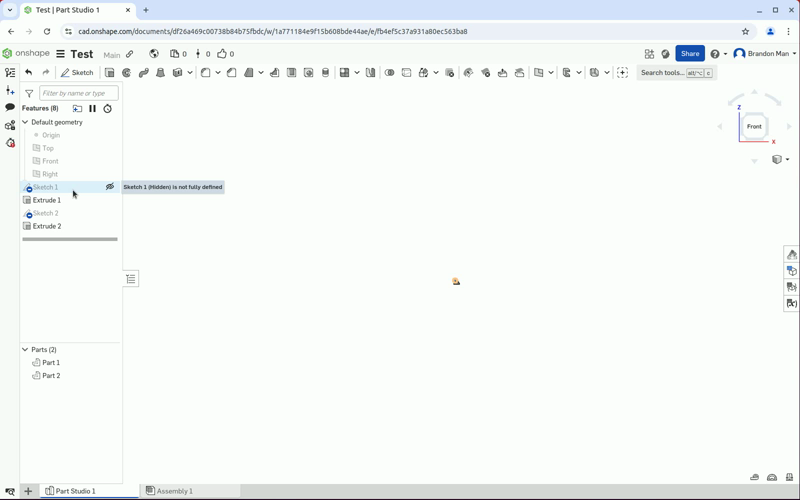
click(73, 189)
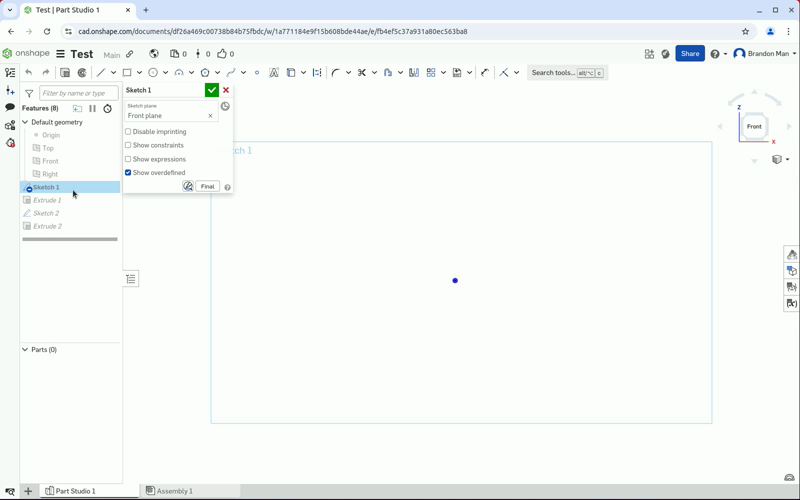
mouse_move(229, 92)
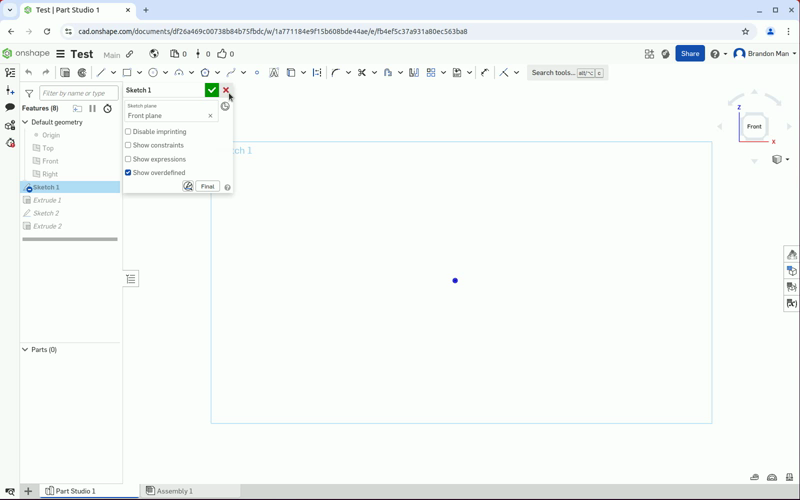
click(229, 92)
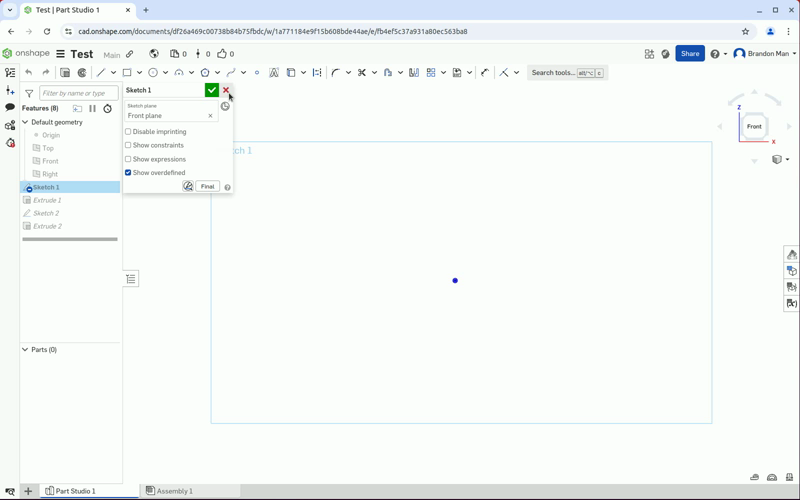
key(shift+s)
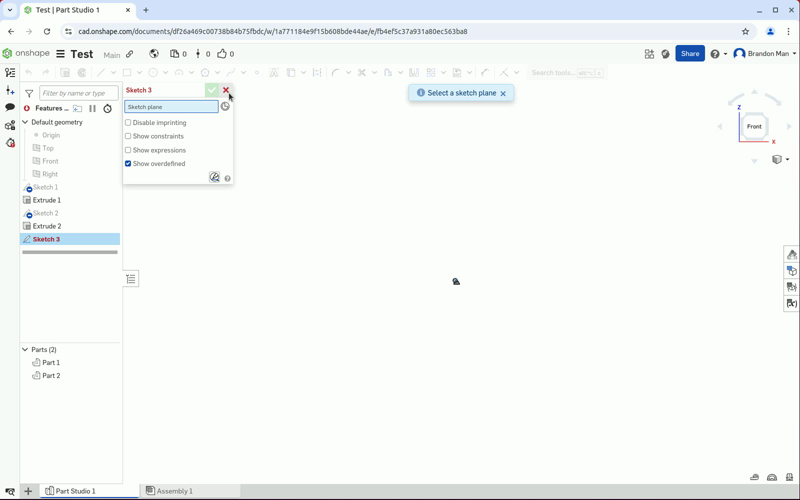
mouse_move(73, 163)
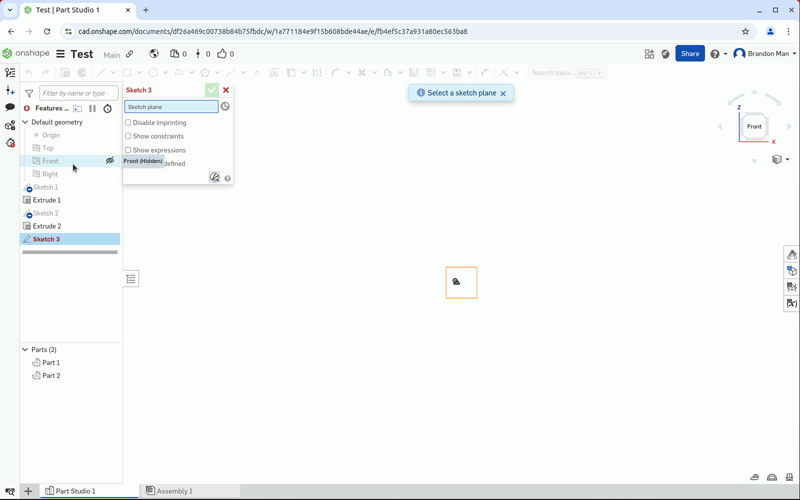
click(73, 163)
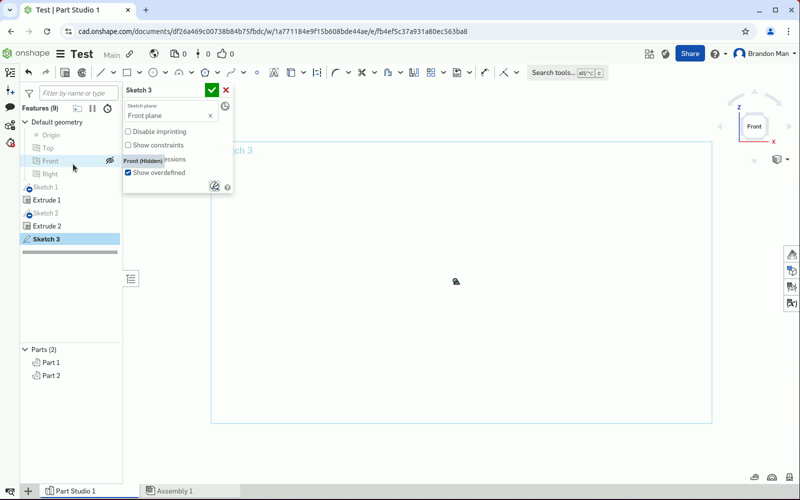
mouse_move(73, 352)
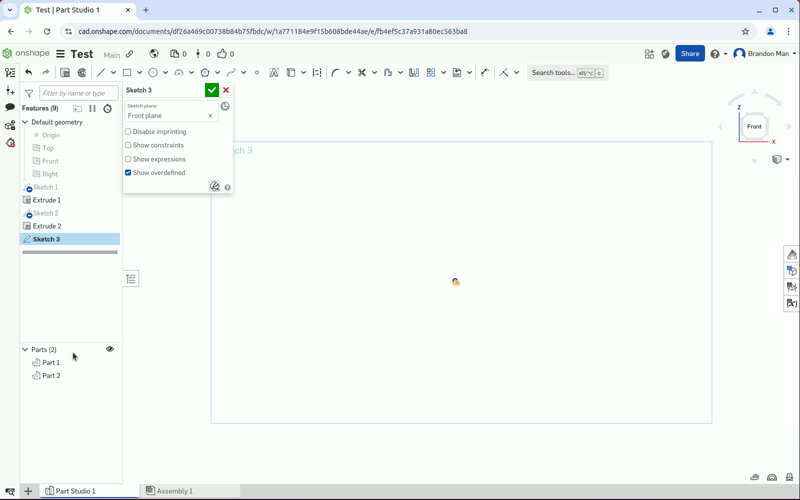
key(y)
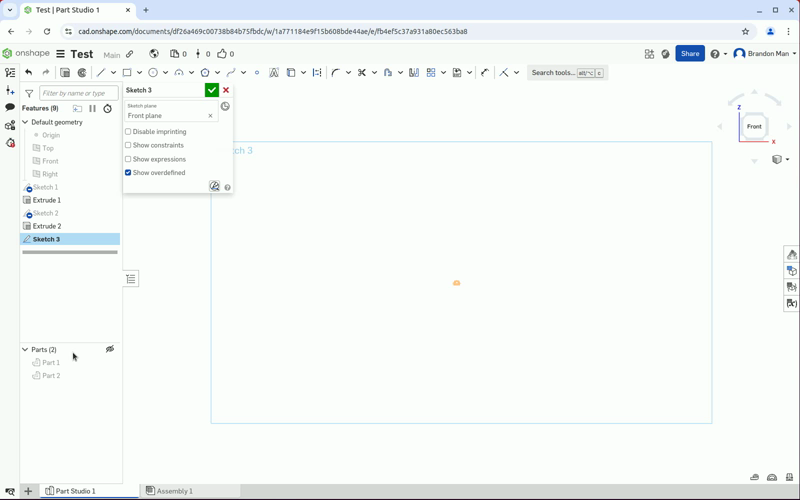
key(l)
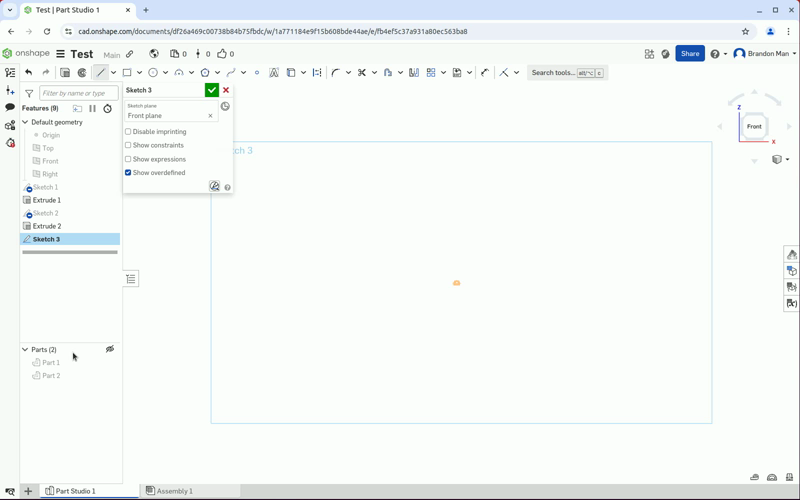
key_down(shift)
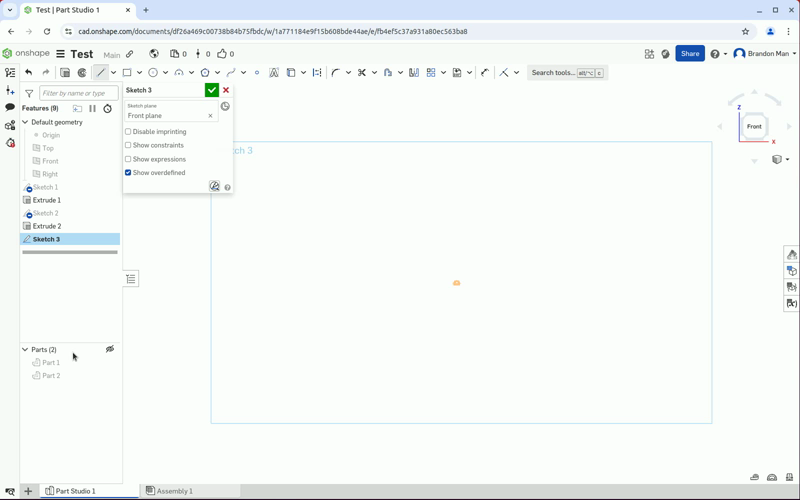
mouse_move(451, 285)
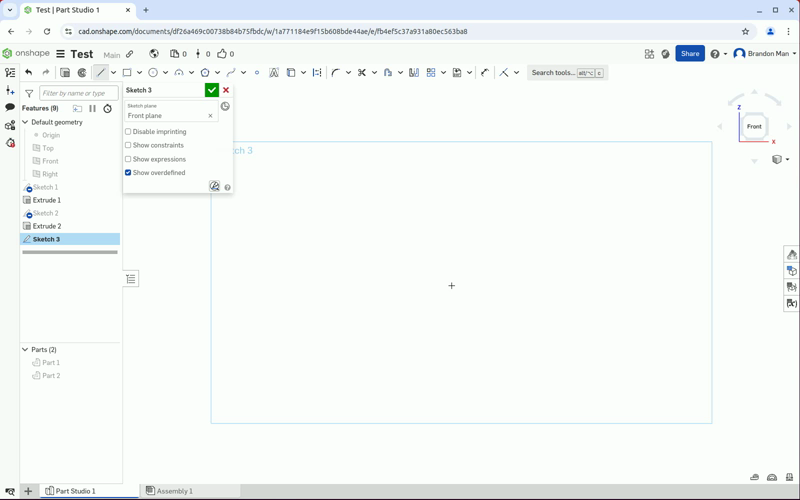
click(451, 285)
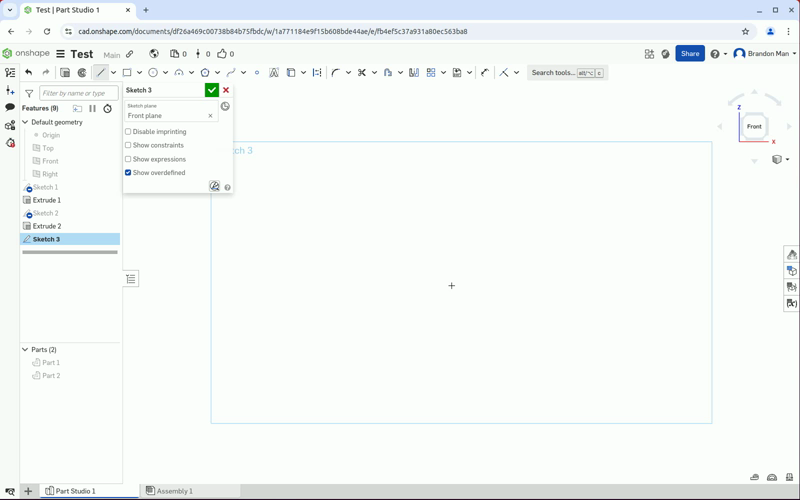
key_up(shift)
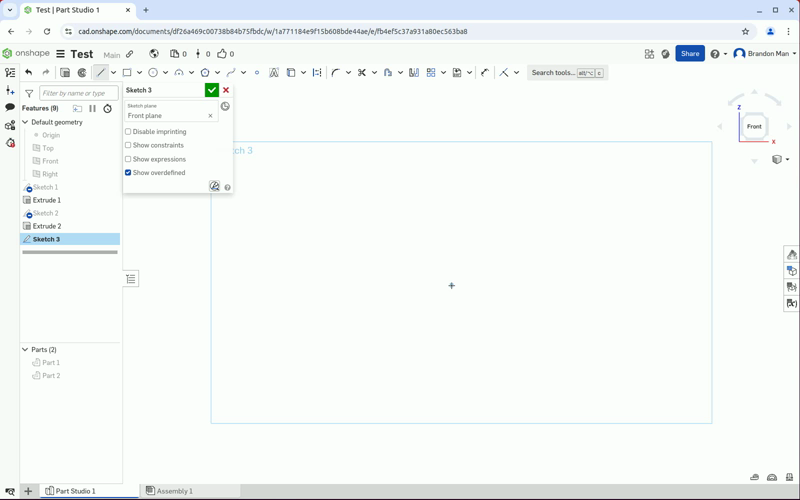
key_down(shift)
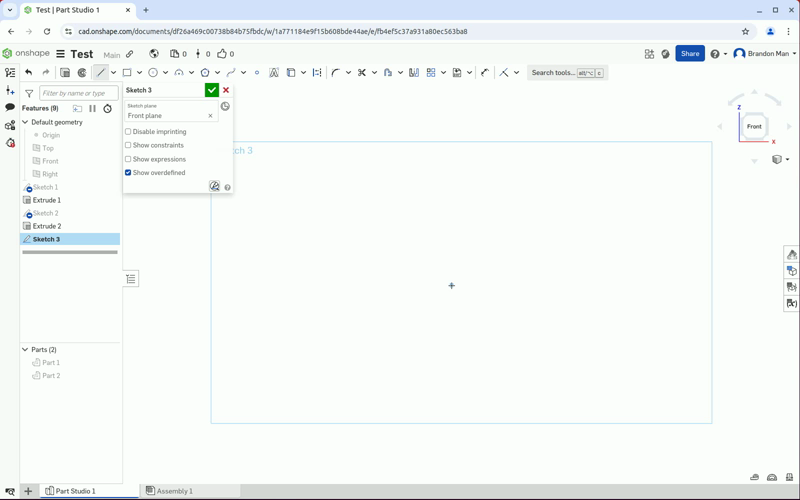
mouse_move(481, 285)
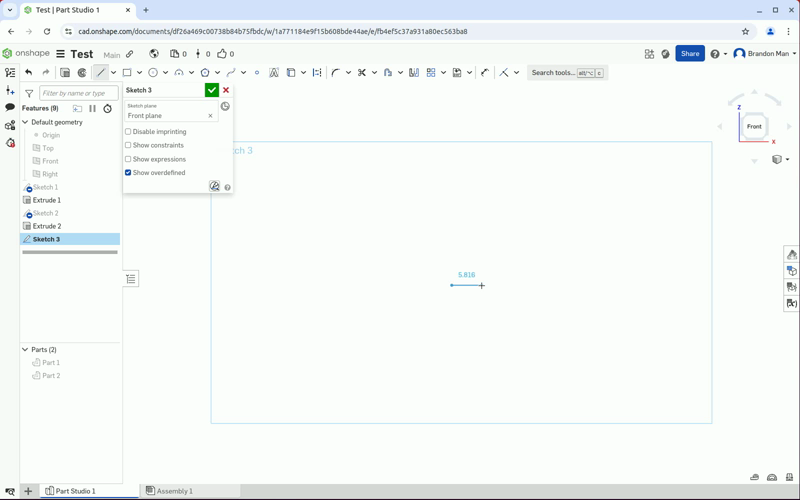
mouse_move(460, 285)
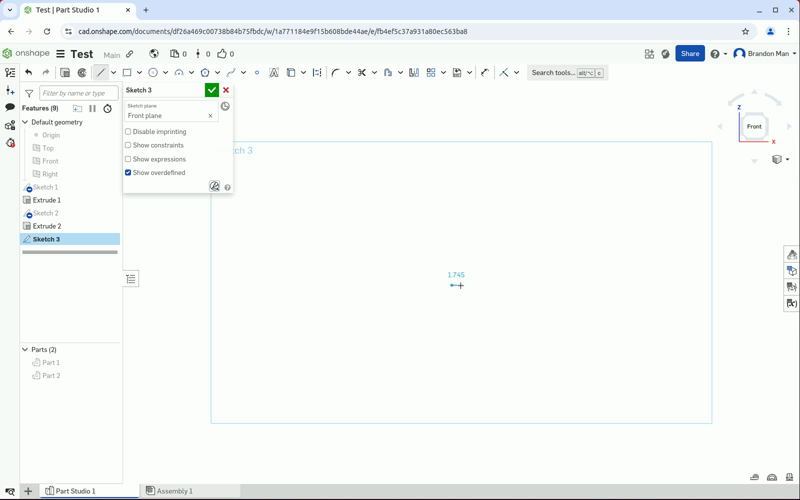
click(460, 285)
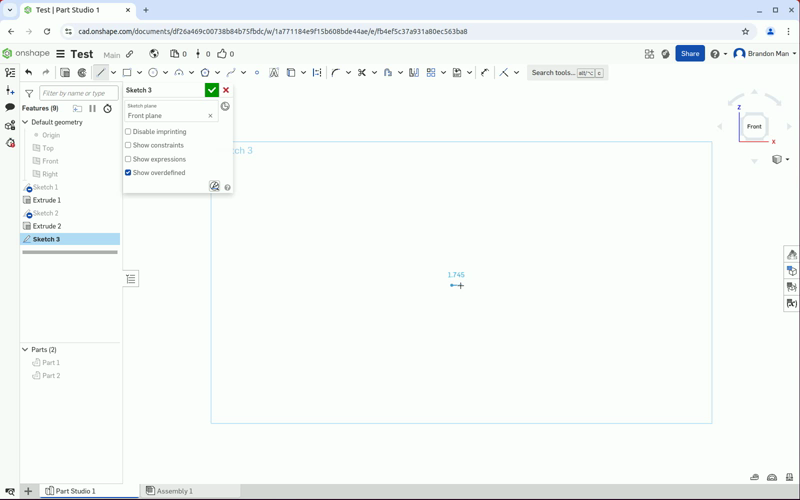
key_up(shift)
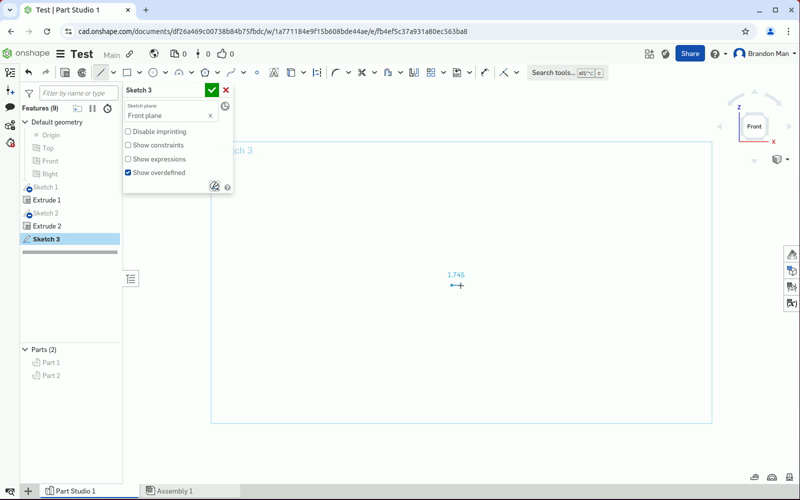
key_down(shift)
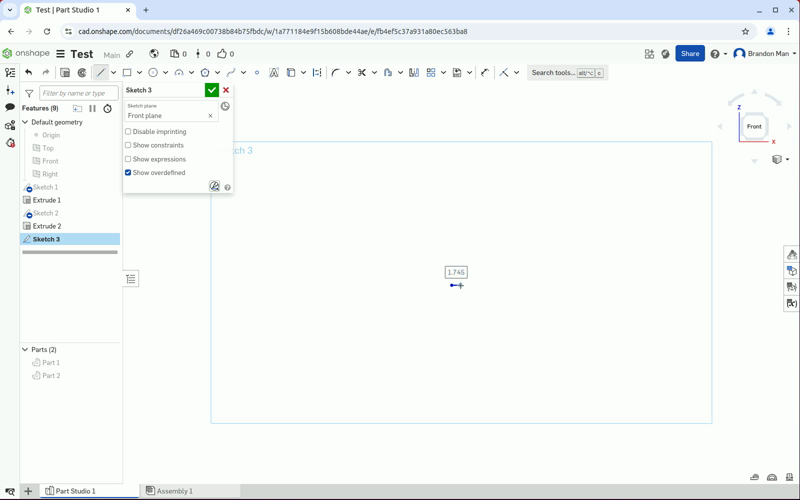
mouse_move(490, 285)
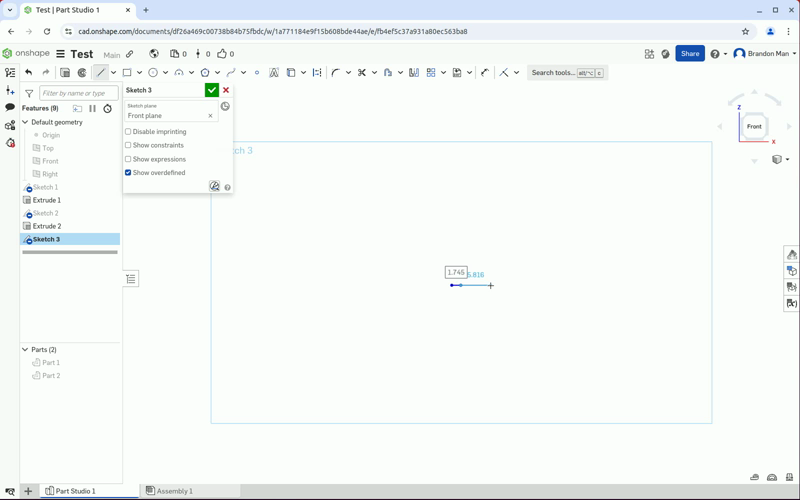
mouse_move(460, 283)
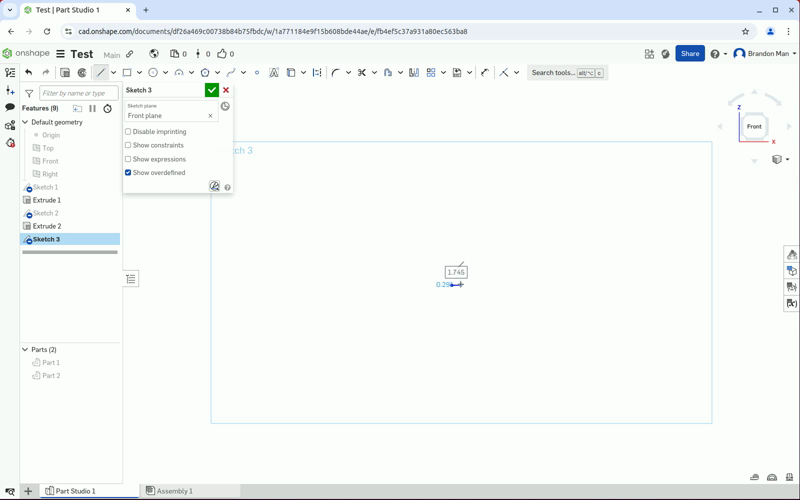
scroll(6)
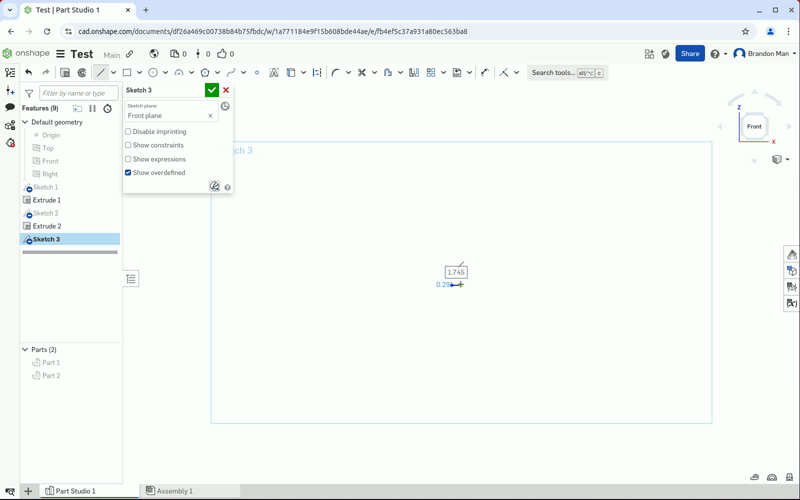
scroll(6)
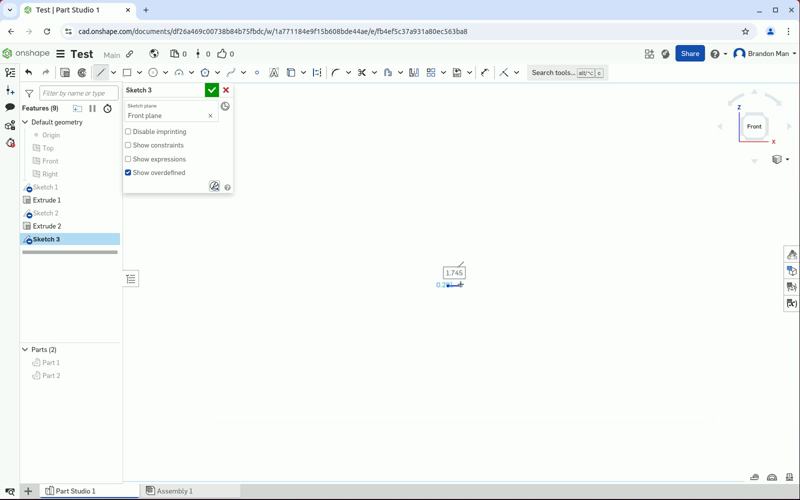
scroll(6)
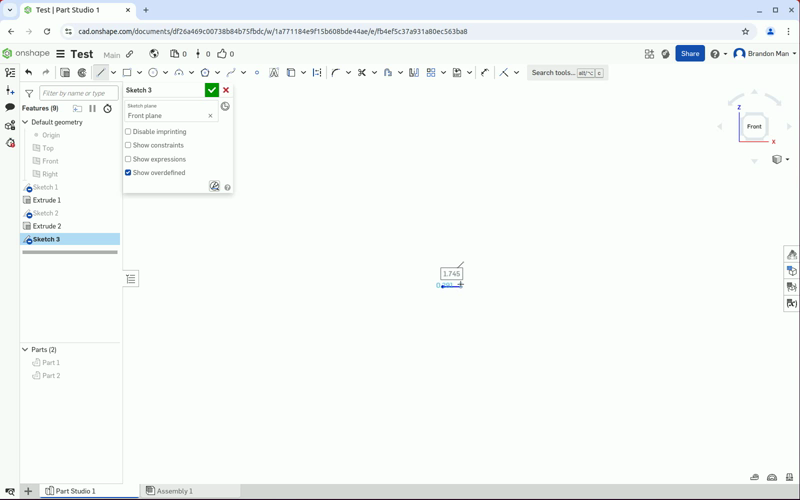
scroll(6)
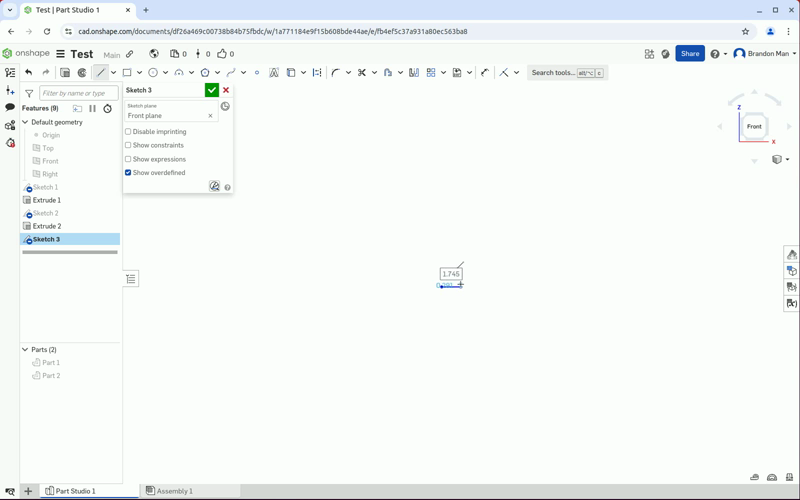
scroll(6)
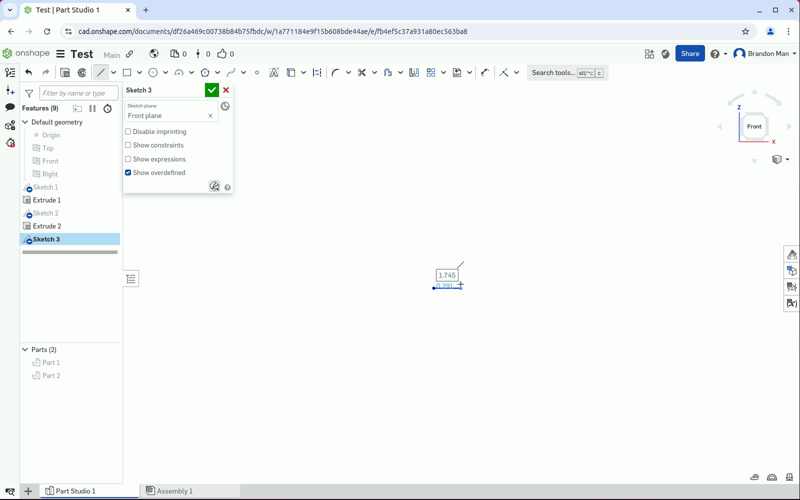
scroll(6)
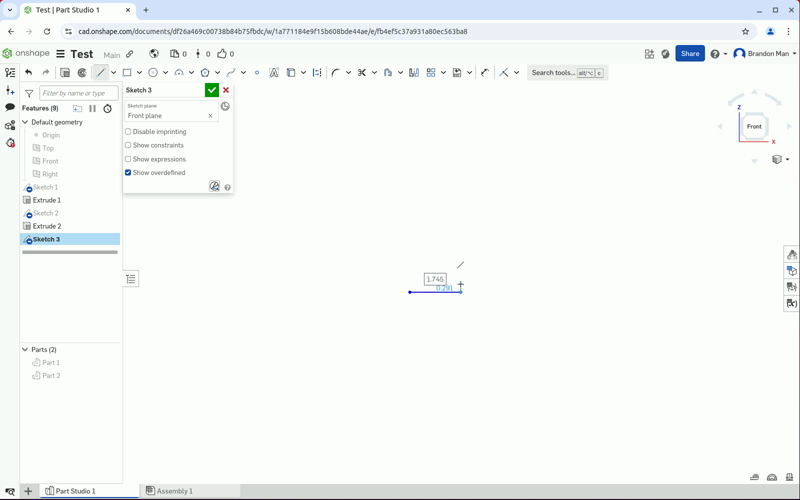
scroll(6)
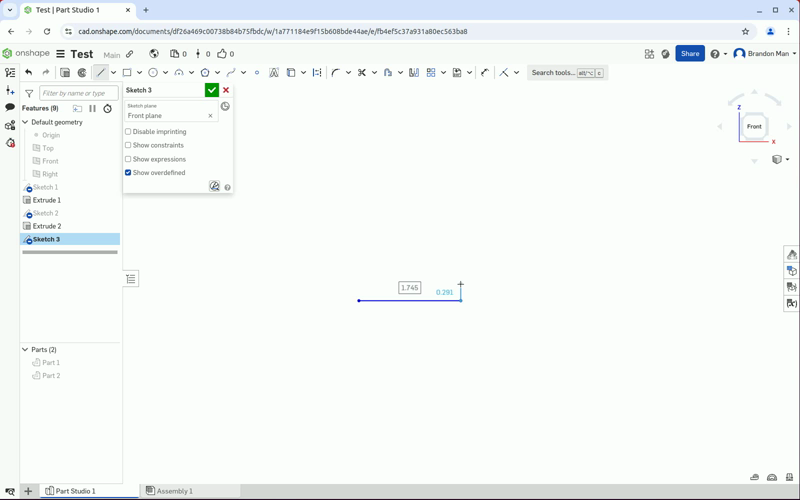
click(460, 283)
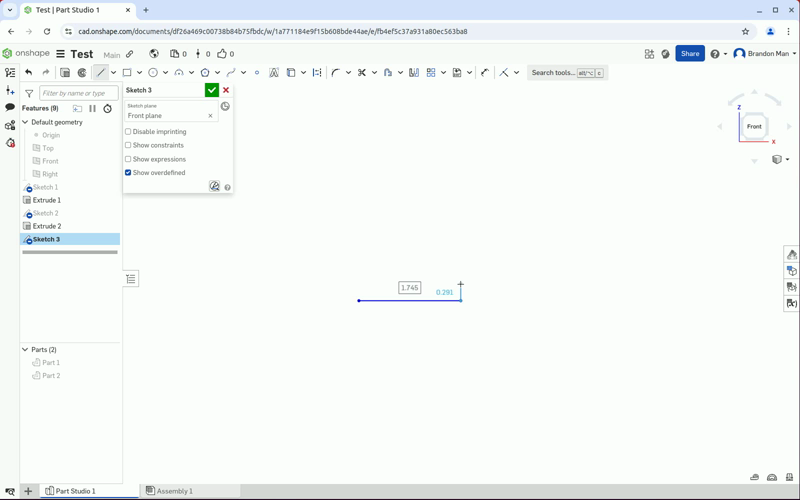
scroll(-6)
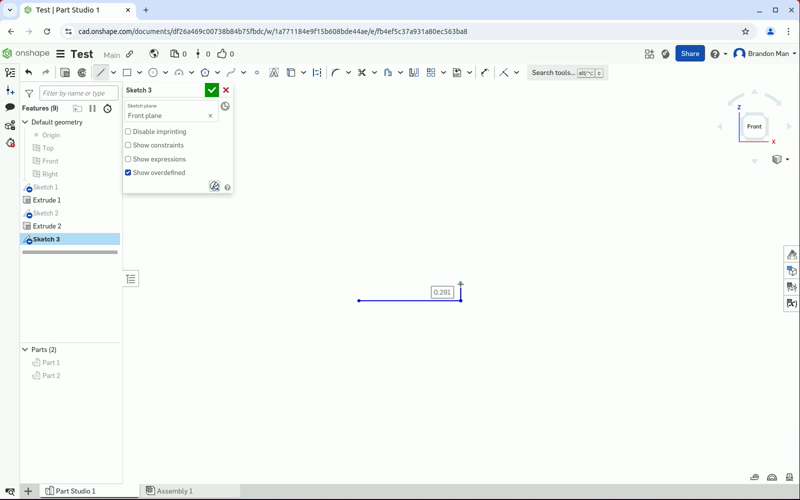
scroll(-6)
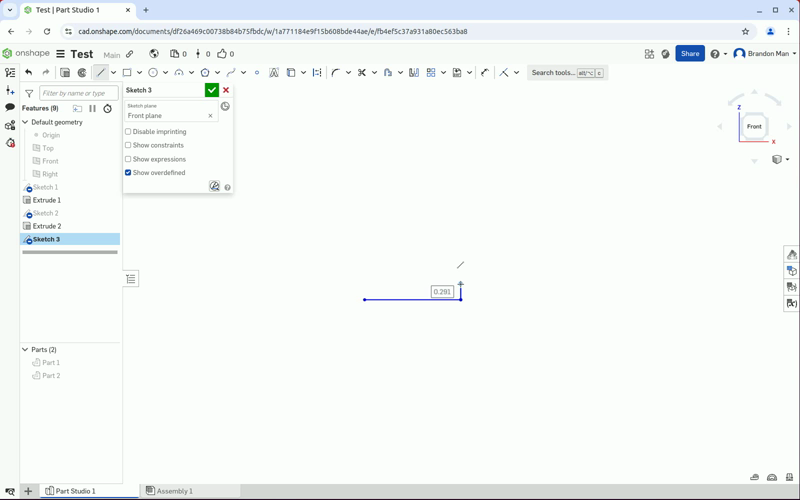
scroll(-6)
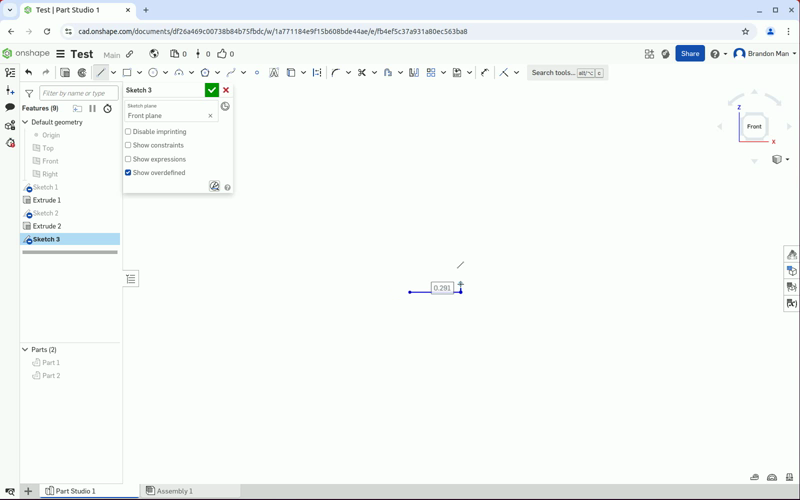
scroll(-6)
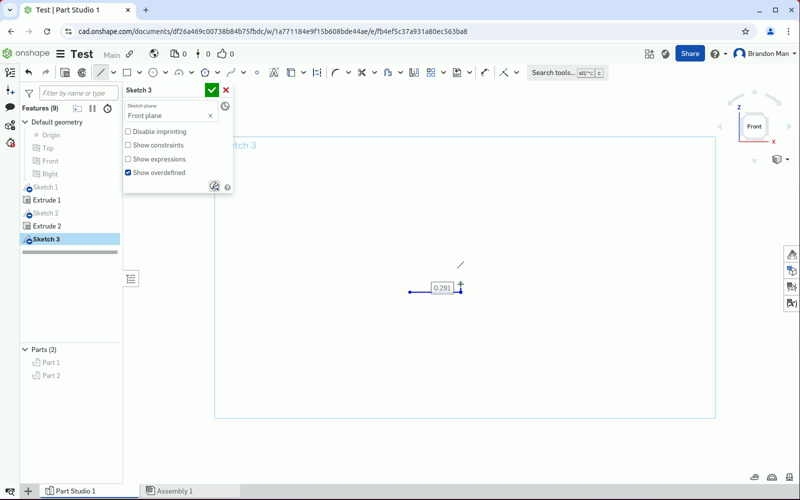
scroll(-6)
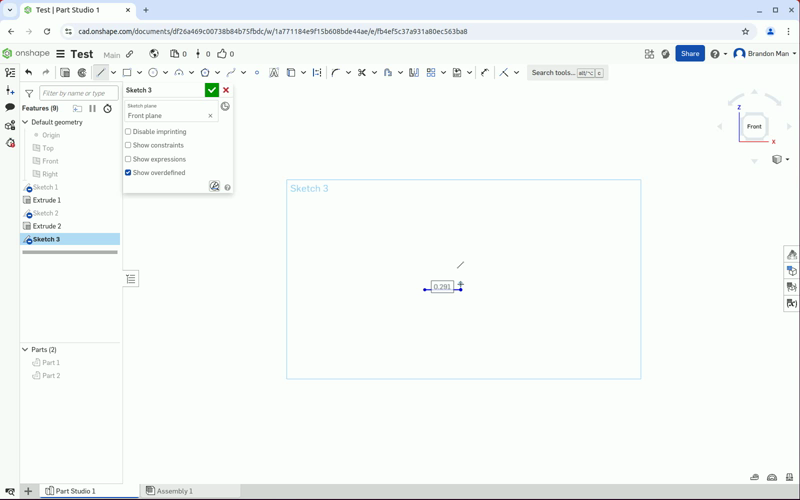
scroll(-6)
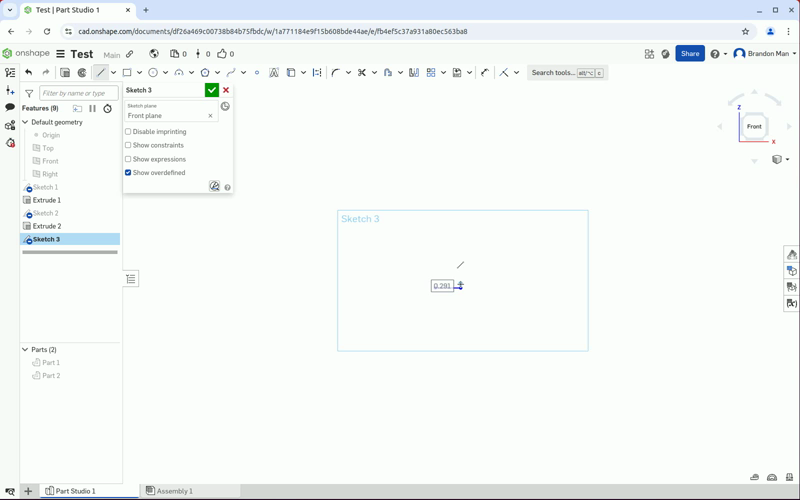
scroll(-6)
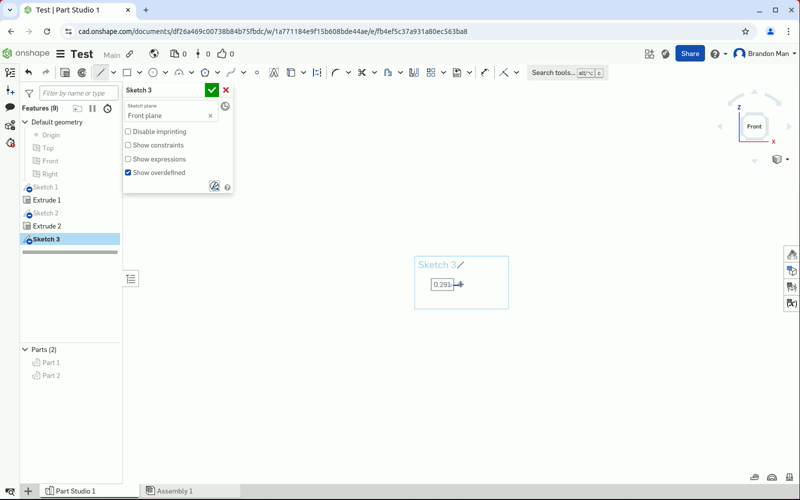
key_up(shift)
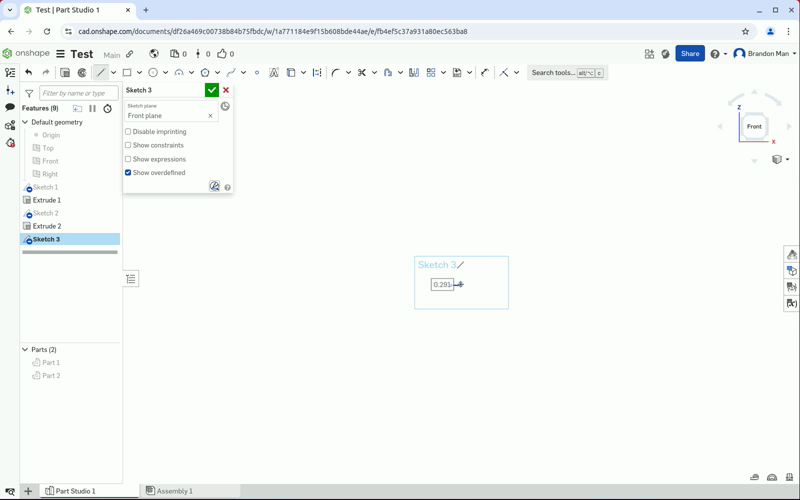
key_down(shift)
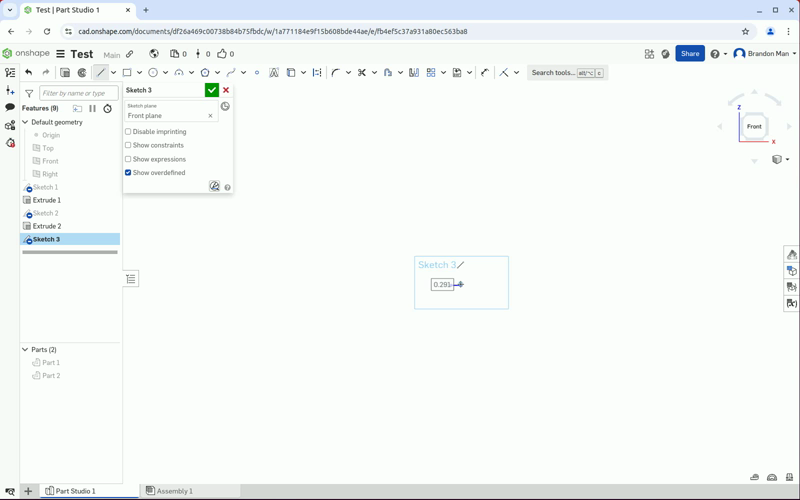
mouse_move(490, 283)
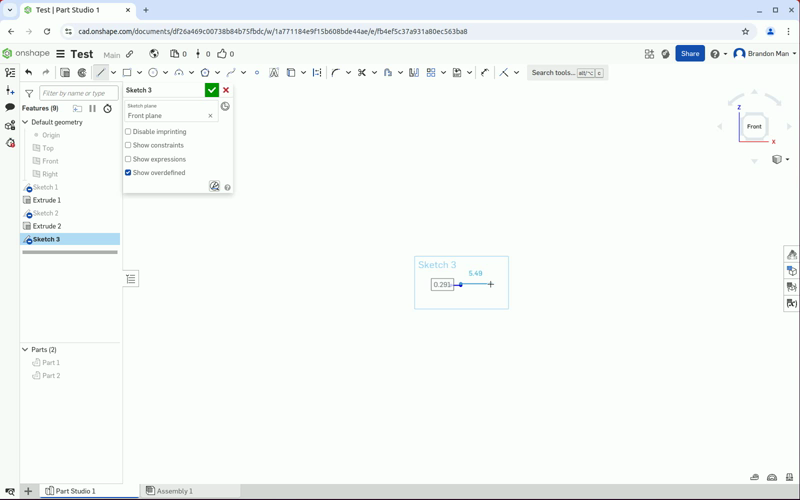
mouse_move(458, 283)
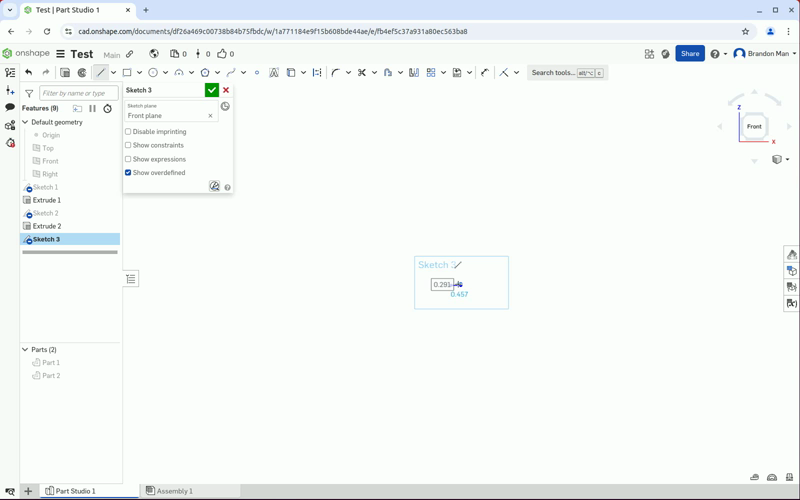
scroll(6)
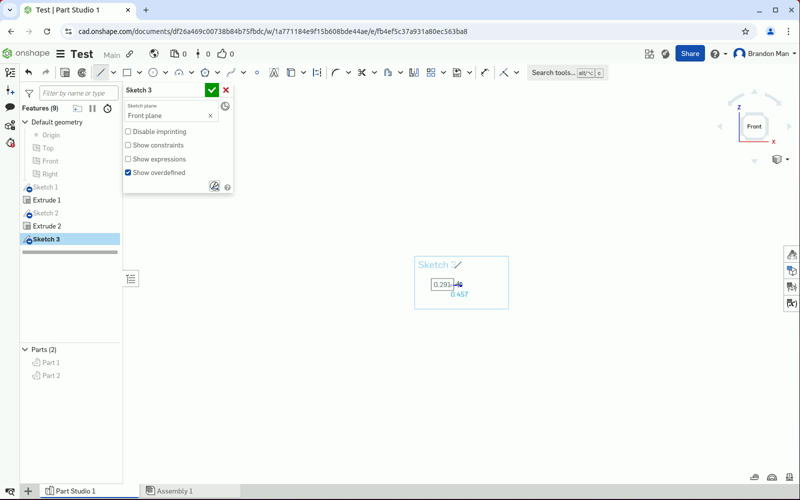
scroll(6)
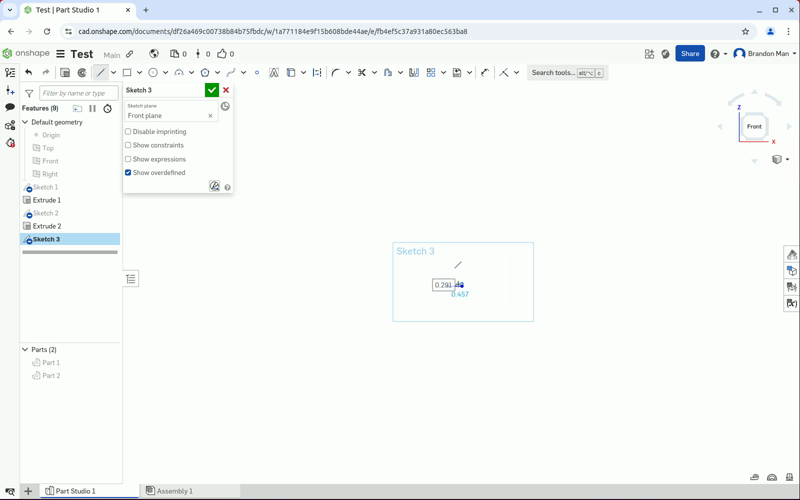
scroll(6)
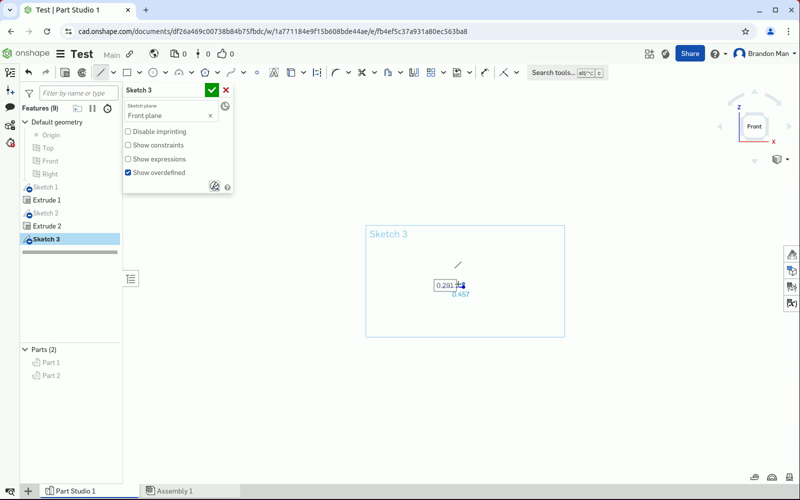
scroll(6)
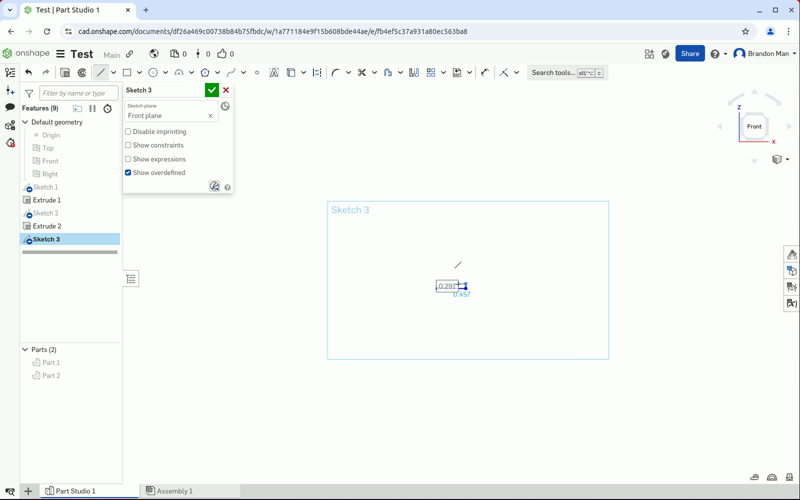
scroll(6)
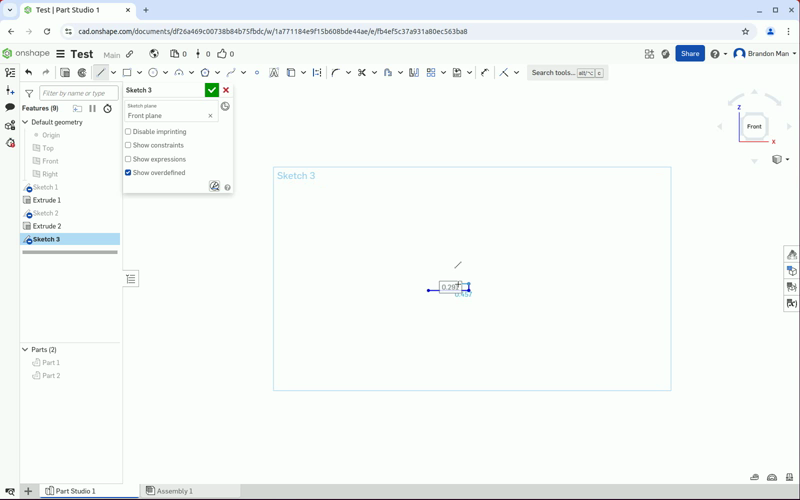
scroll(6)
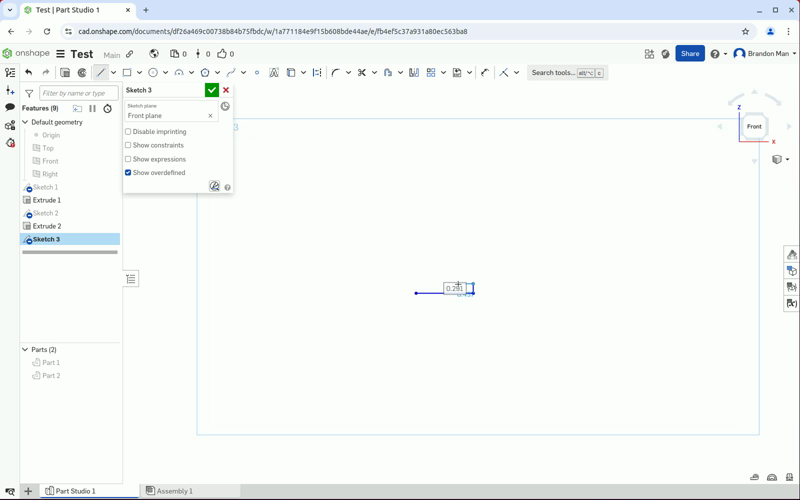
scroll(6)
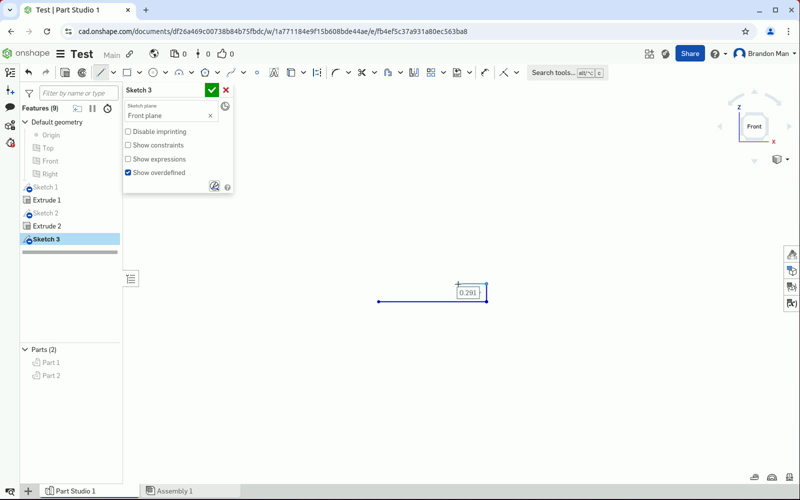
click(458, 283)
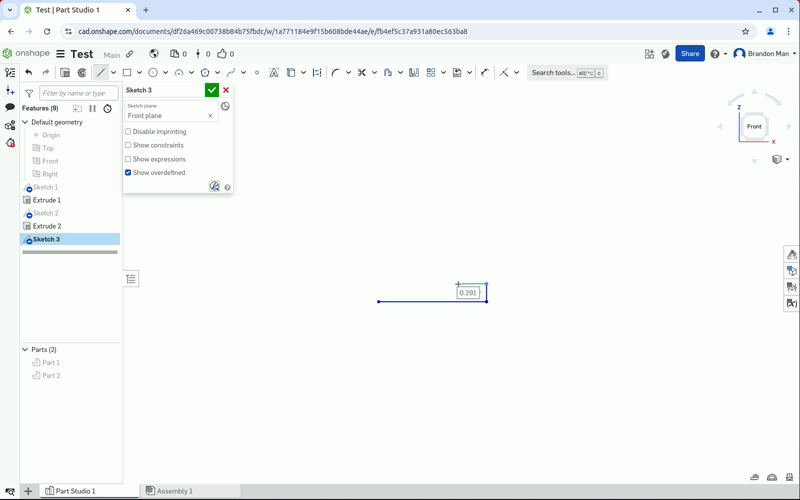
scroll(-6)
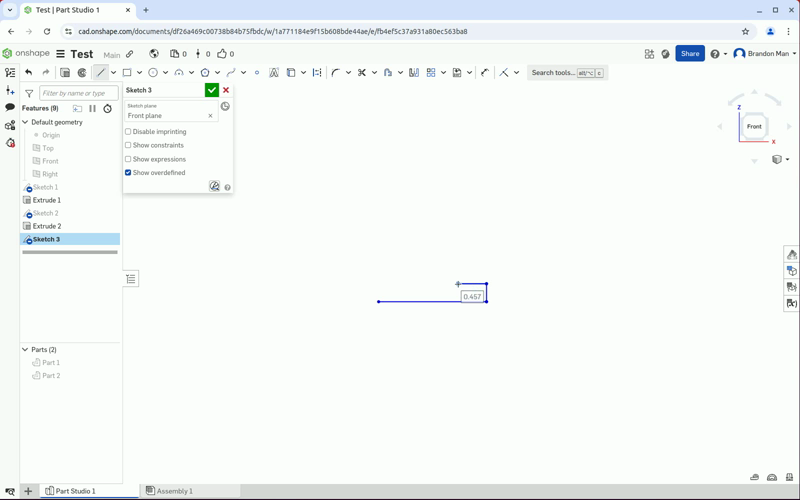
scroll(-6)
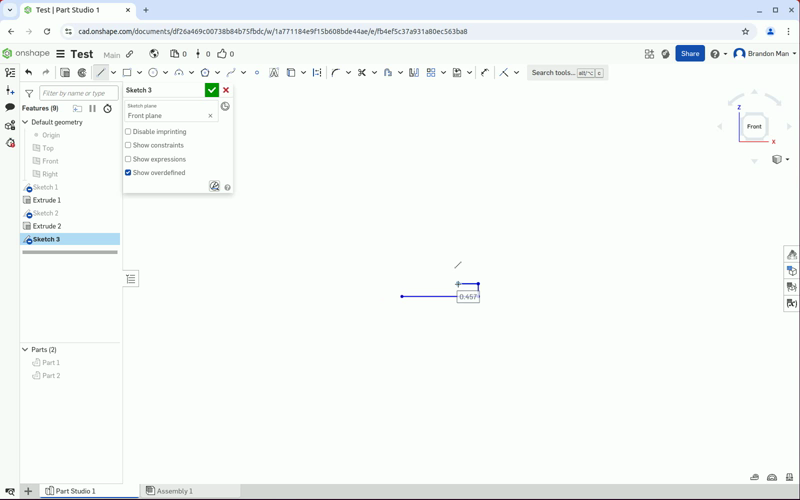
scroll(-6)
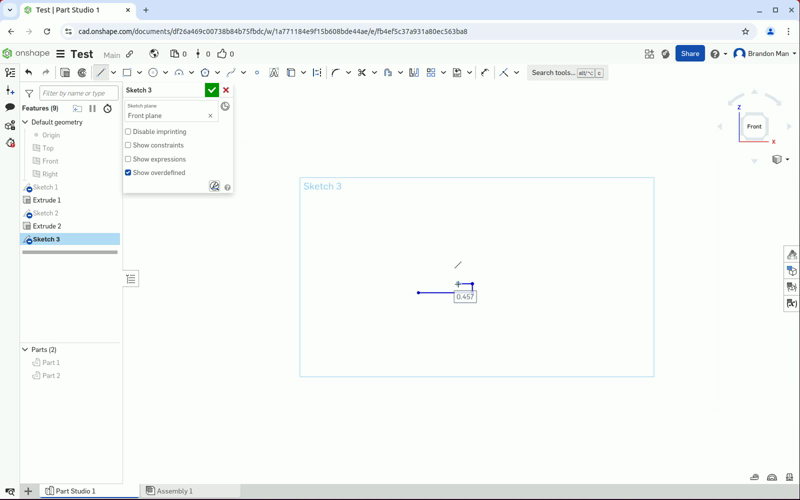
scroll(-6)
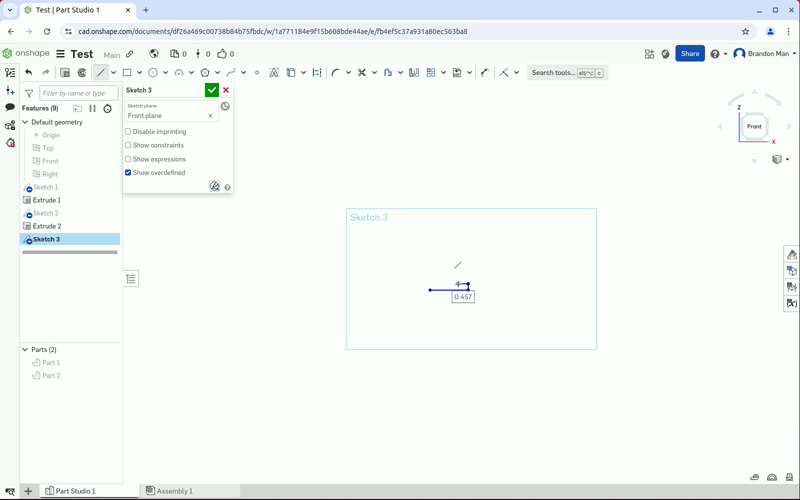
scroll(-6)
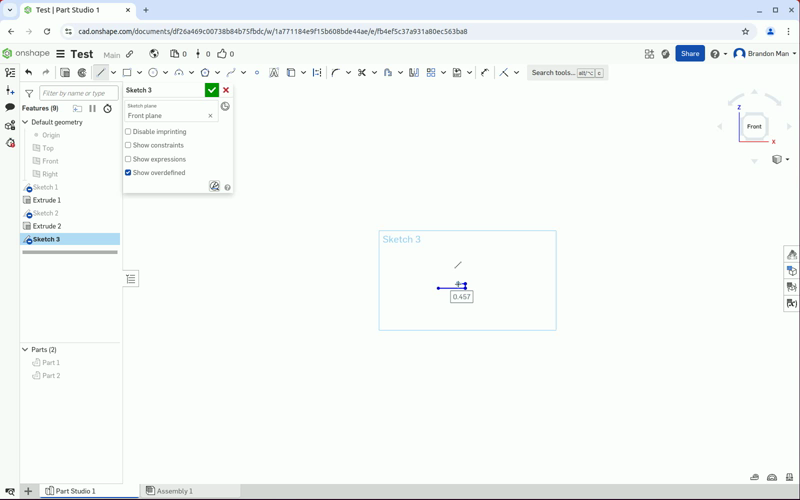
scroll(-6)
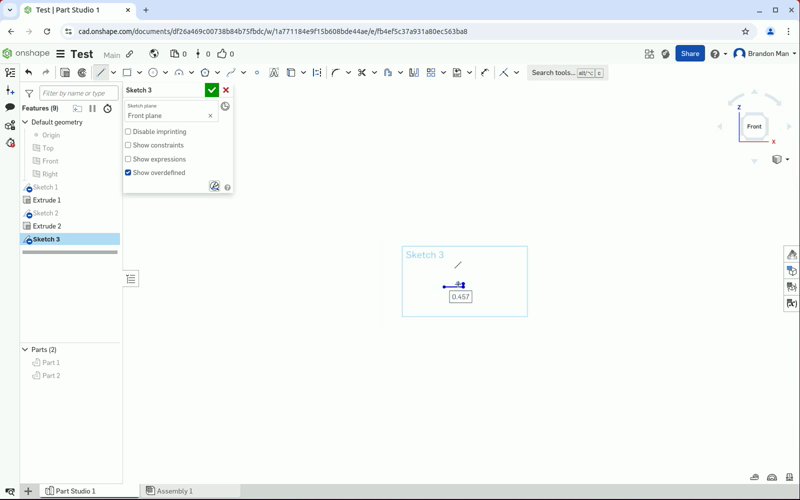
scroll(-6)
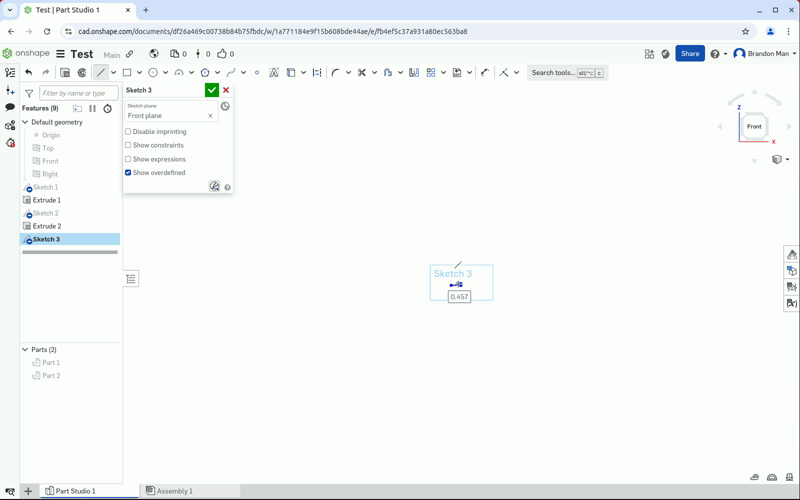
key_up(shift)
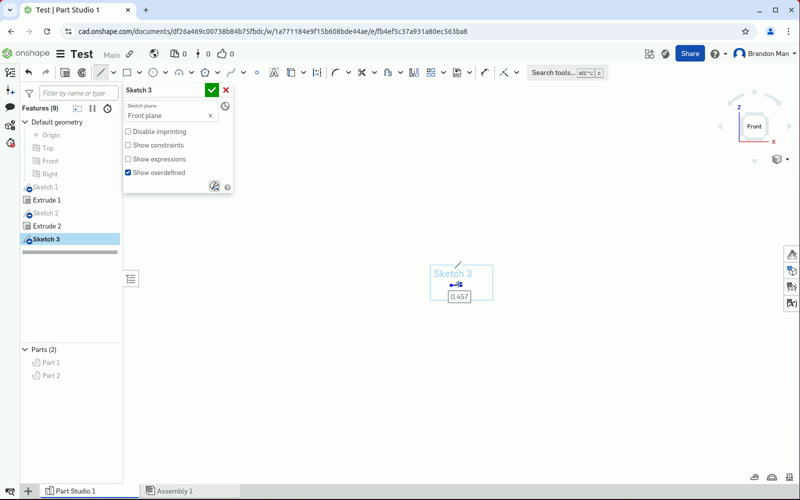
key_down(shift)
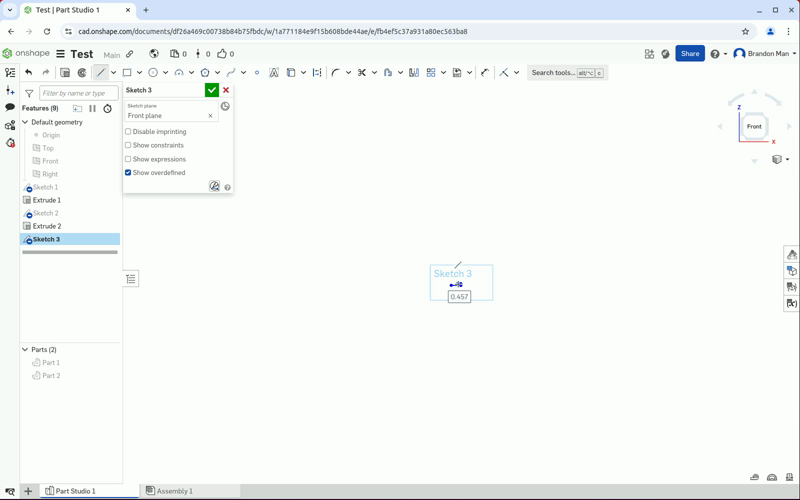
mouse_move(488, 283)
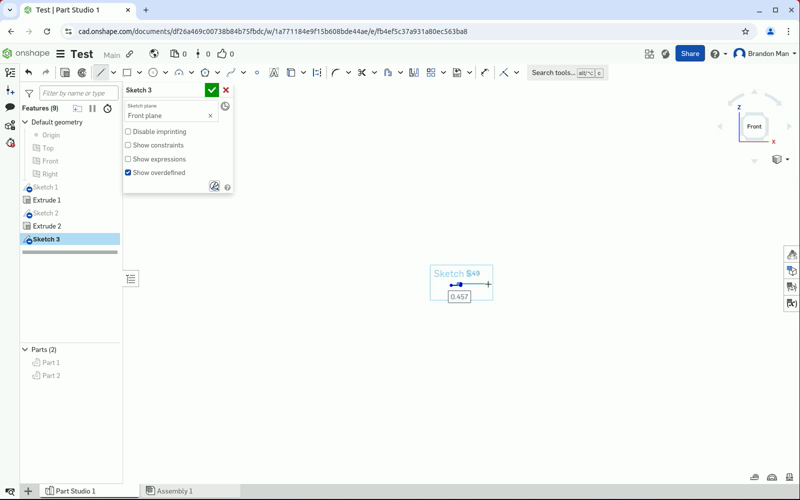
mouse_move(456, 283)
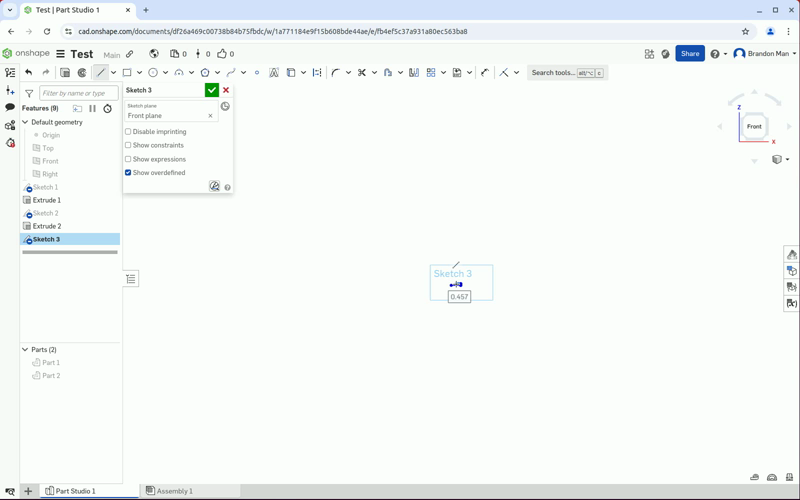
scroll(6)
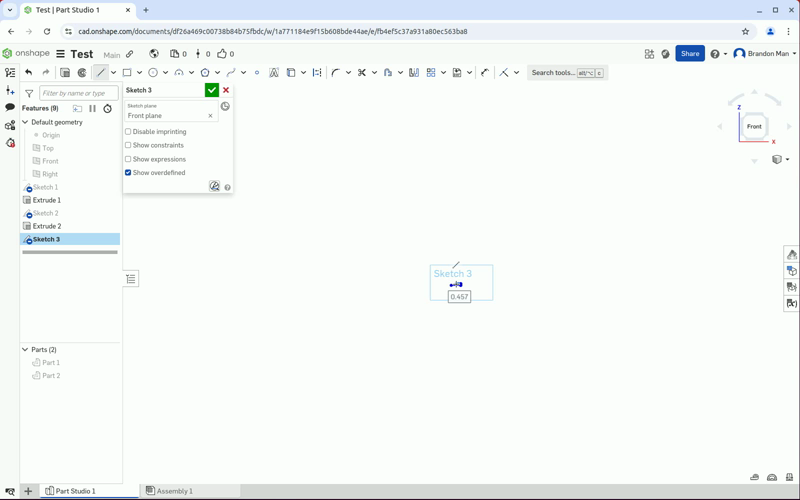
scroll(6)
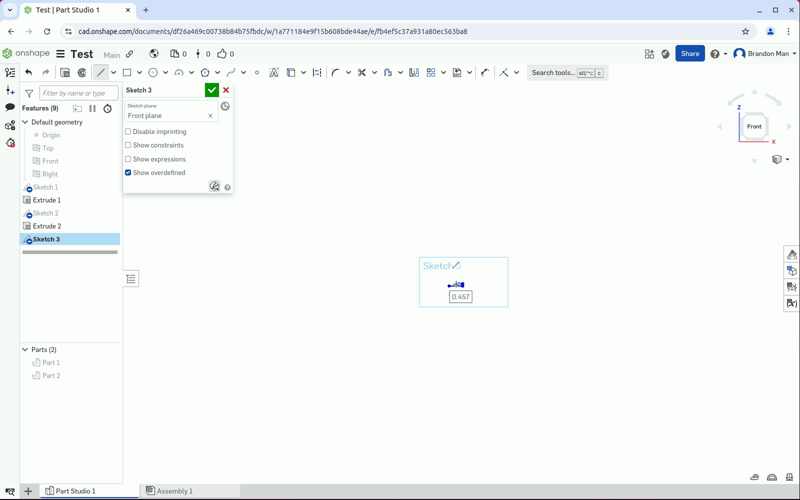
scroll(6)
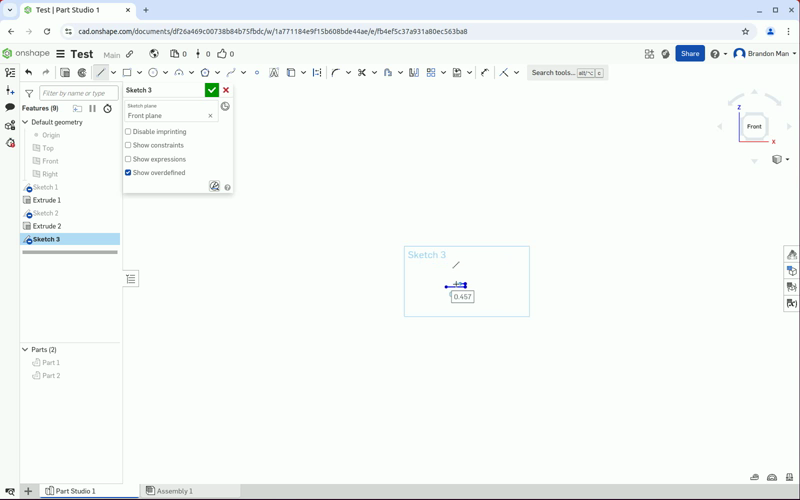
scroll(6)
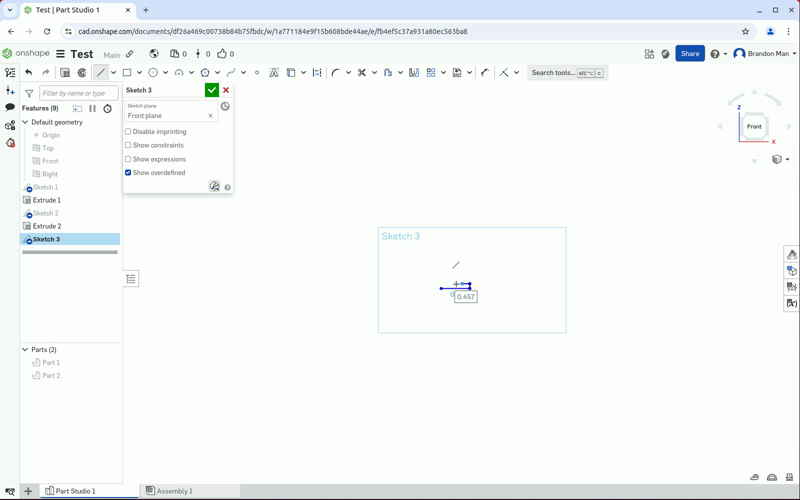
scroll(6)
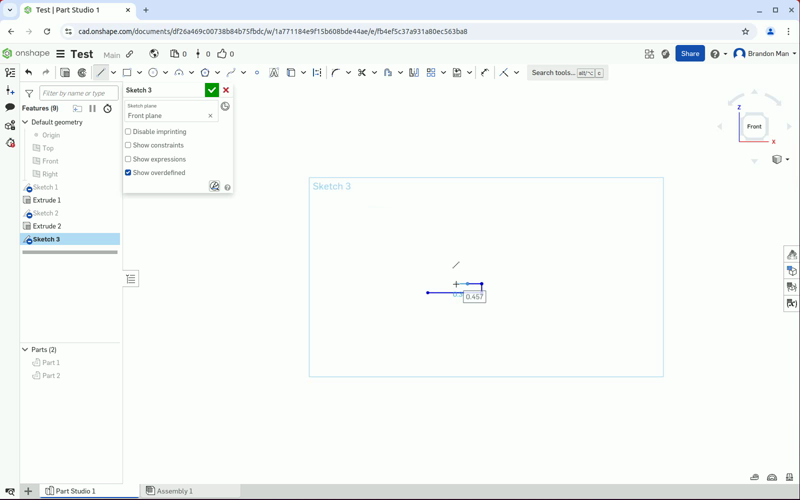
scroll(6)
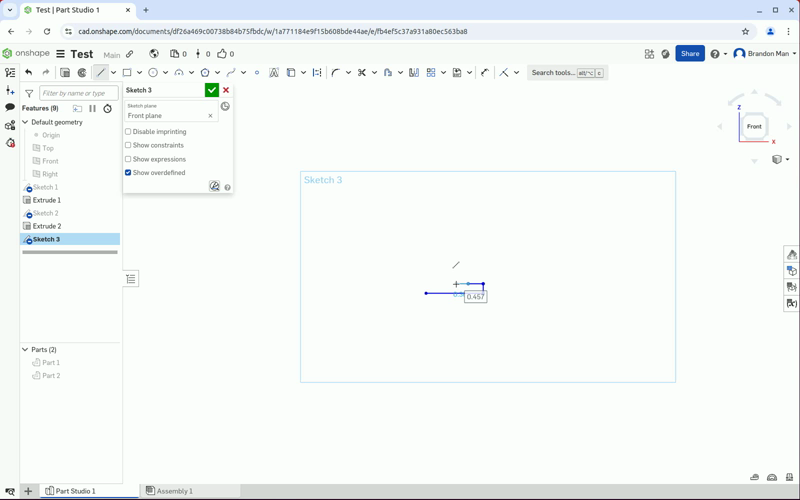
scroll(6)
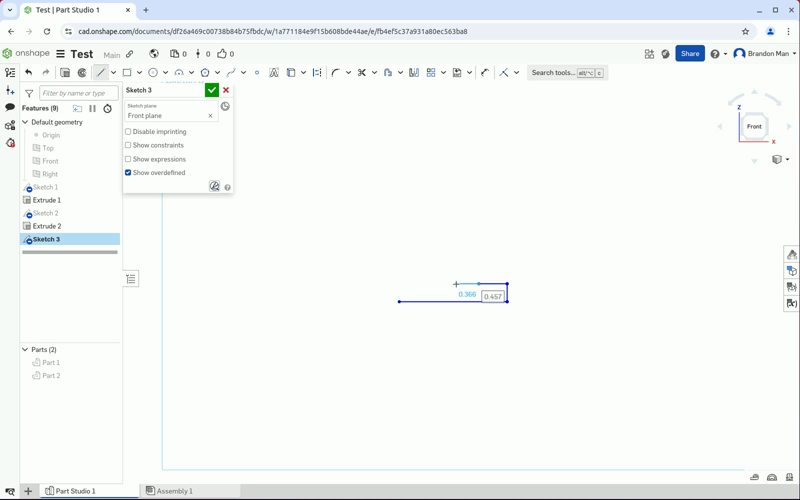
click(456, 283)
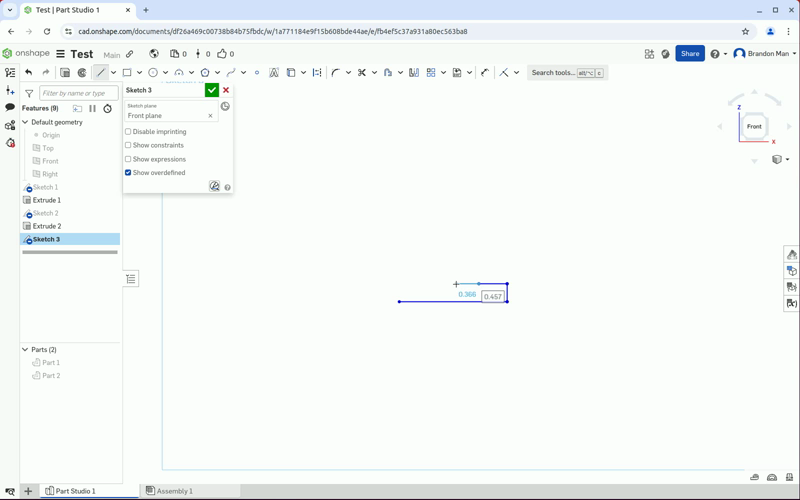
scroll(-6)
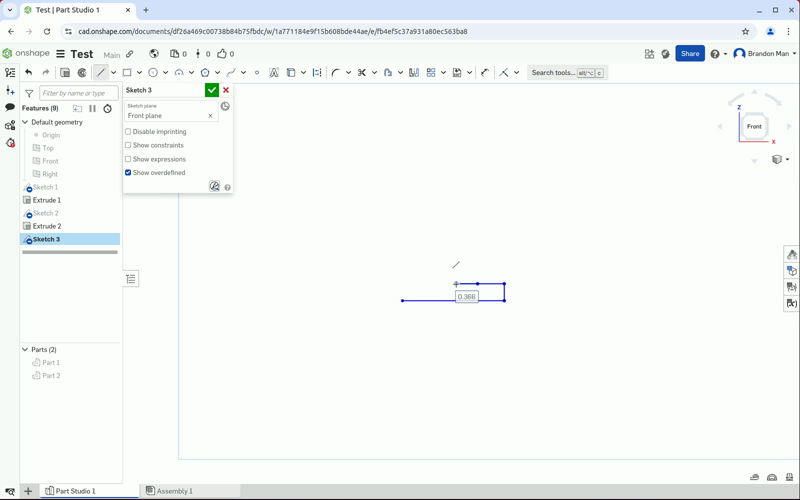
scroll(-6)
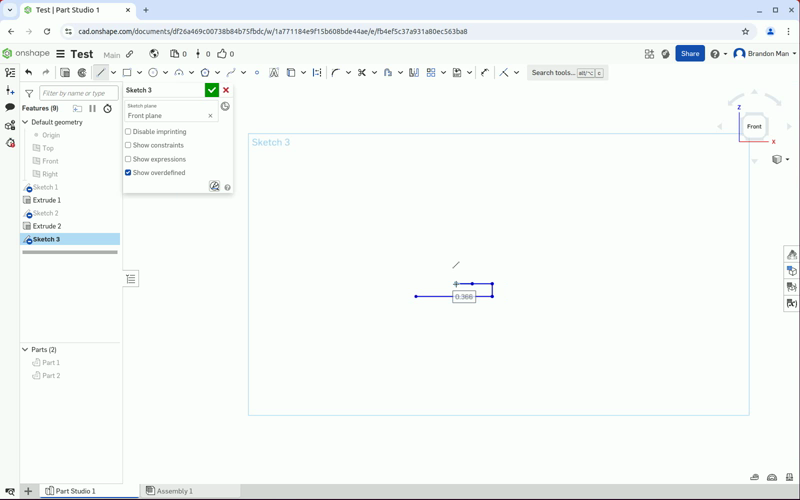
scroll(-6)
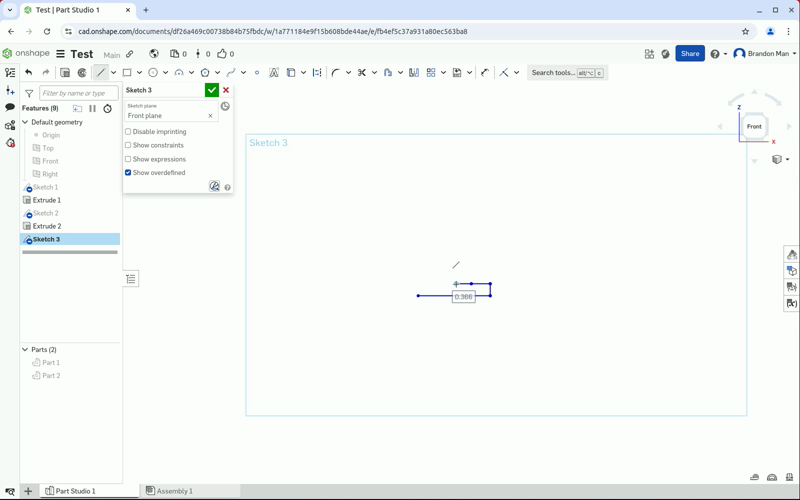
scroll(-6)
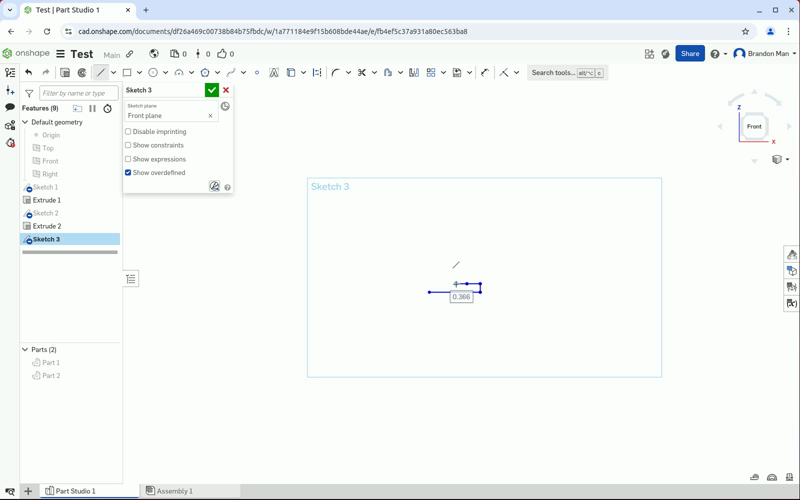
scroll(-6)
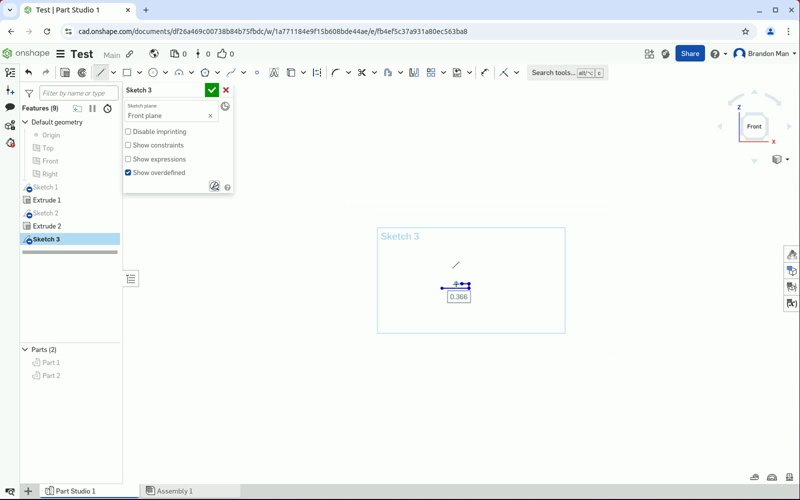
scroll(-6)
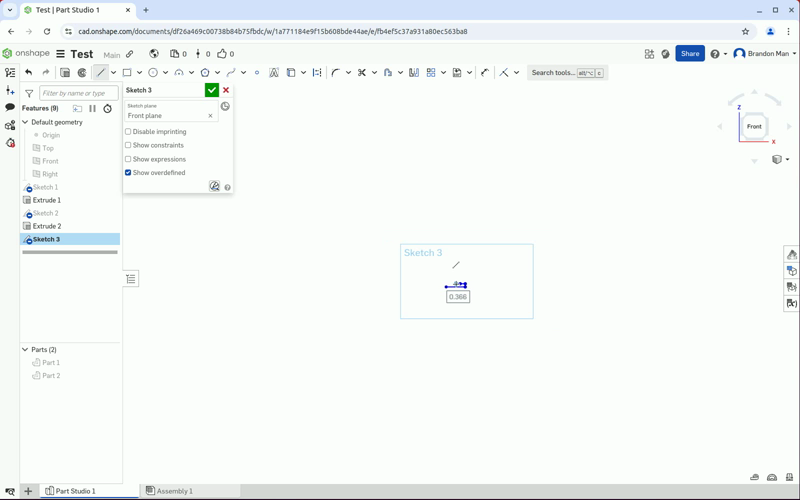
scroll(-6)
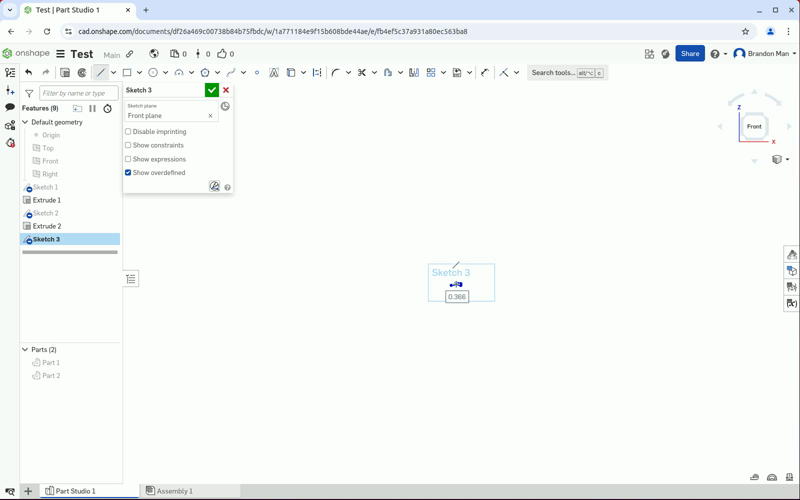
key_up(shift)
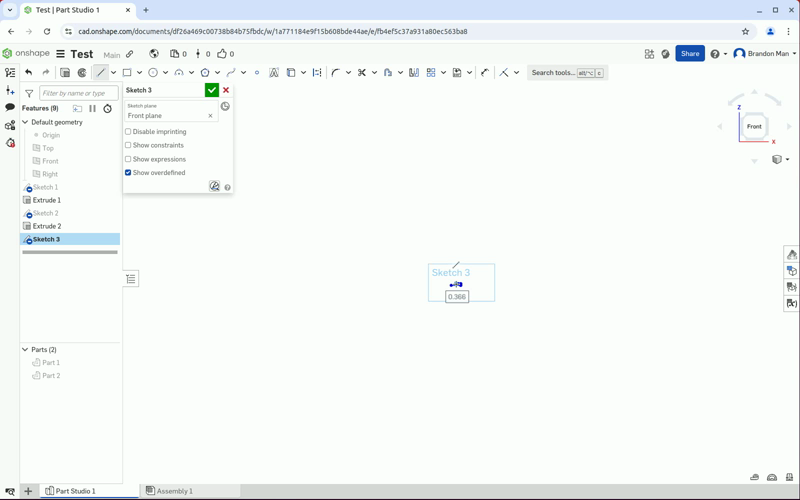
key_down(shift)
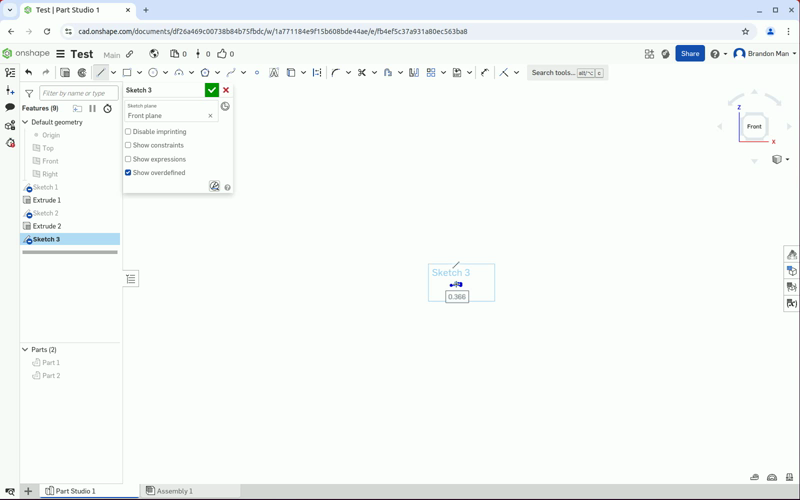
mouse_move(486, 283)
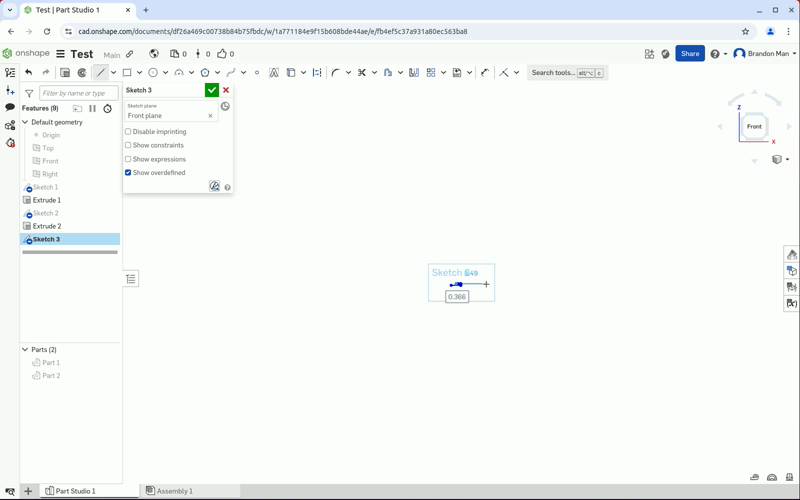
mouse_move(453, 283)
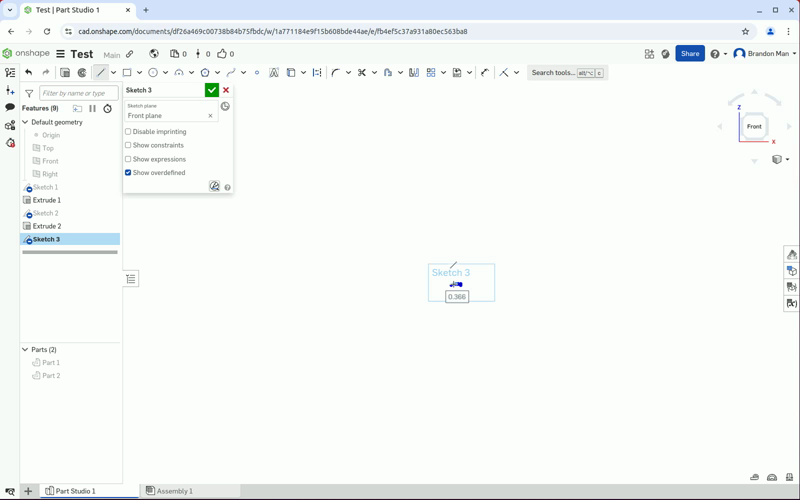
scroll(6)
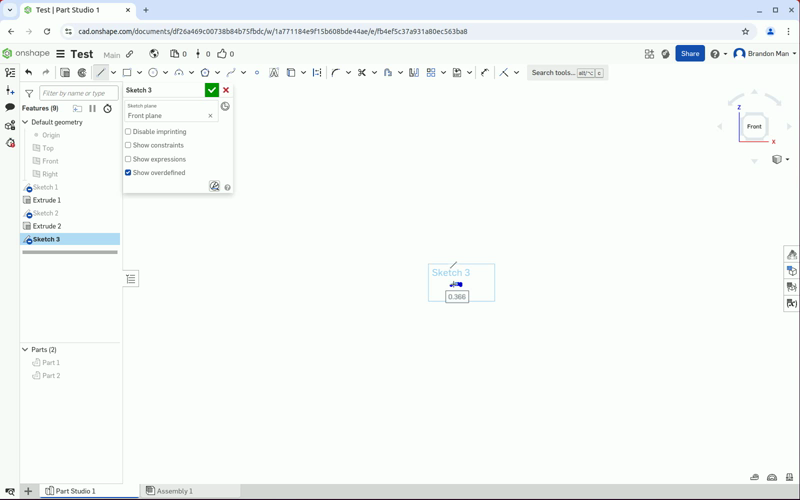
scroll(6)
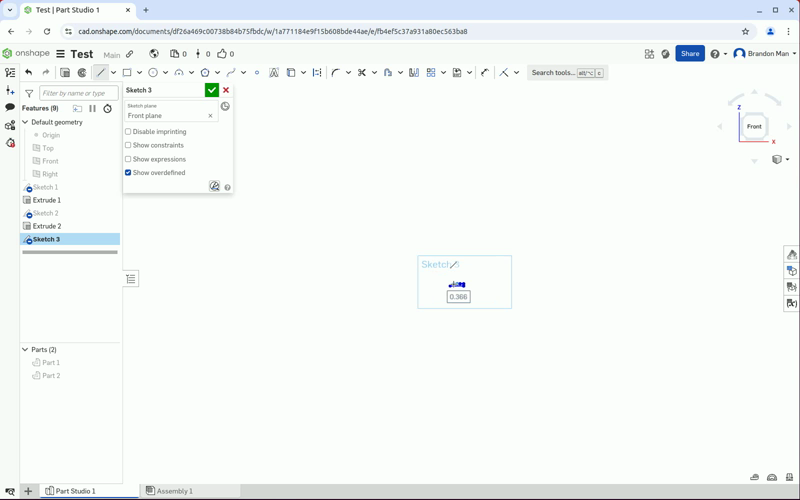
scroll(6)
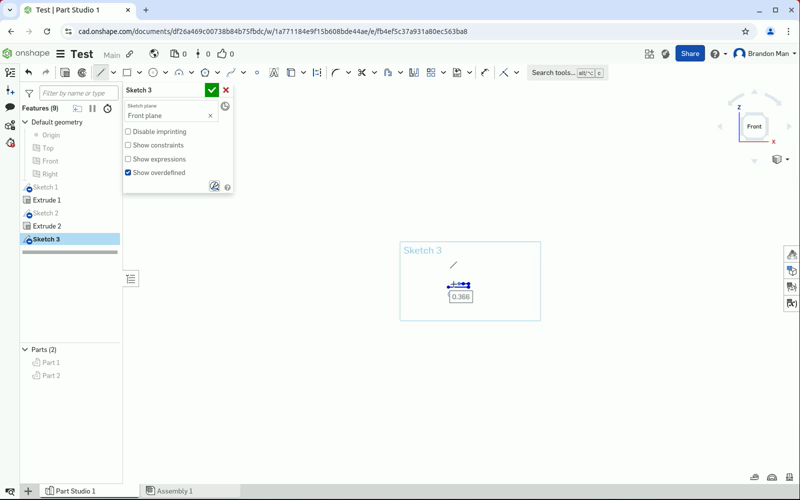
scroll(6)
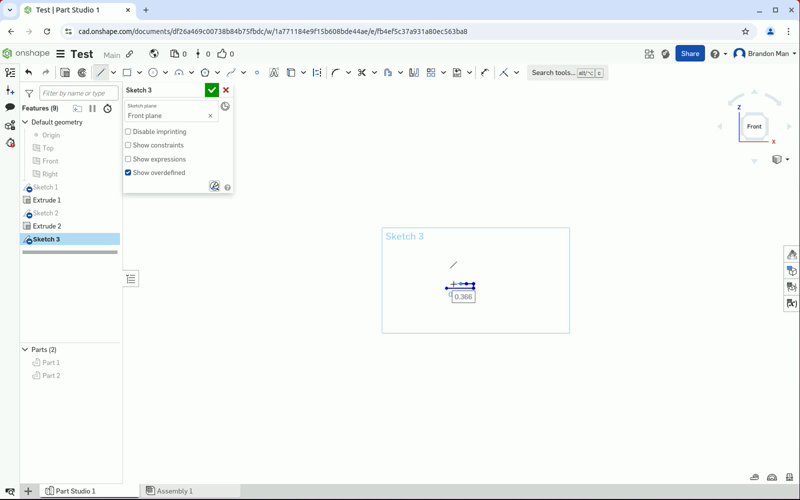
scroll(6)
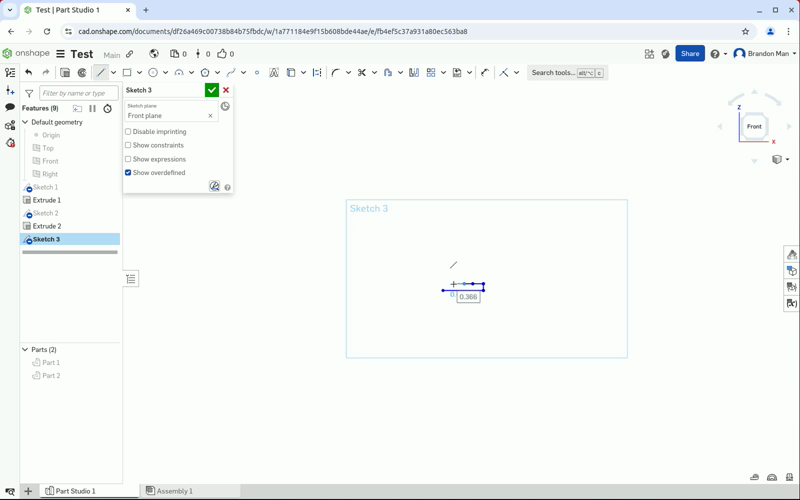
scroll(6)
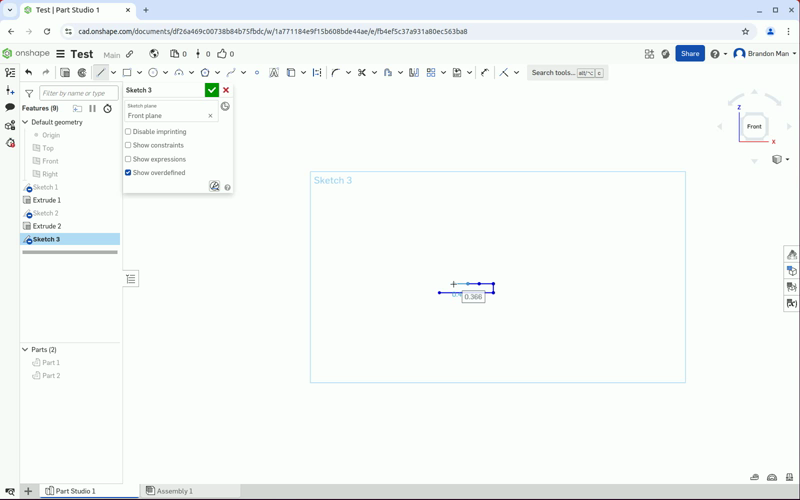
scroll(6)
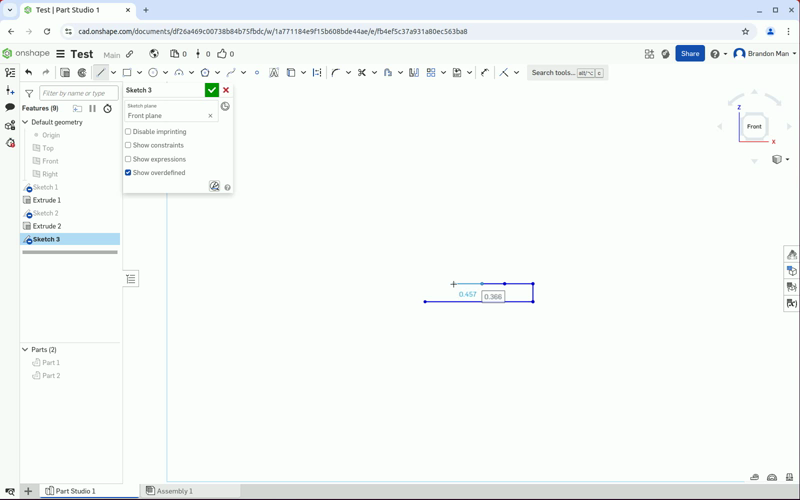
click(453, 283)
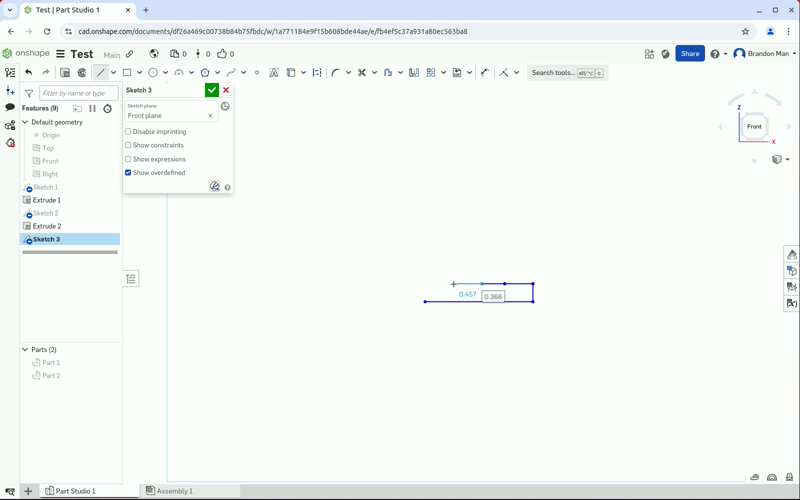
scroll(-6)
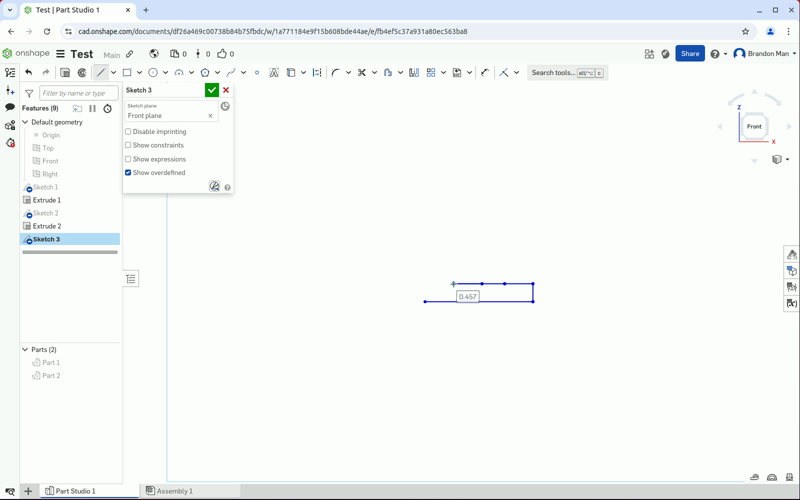
scroll(-6)
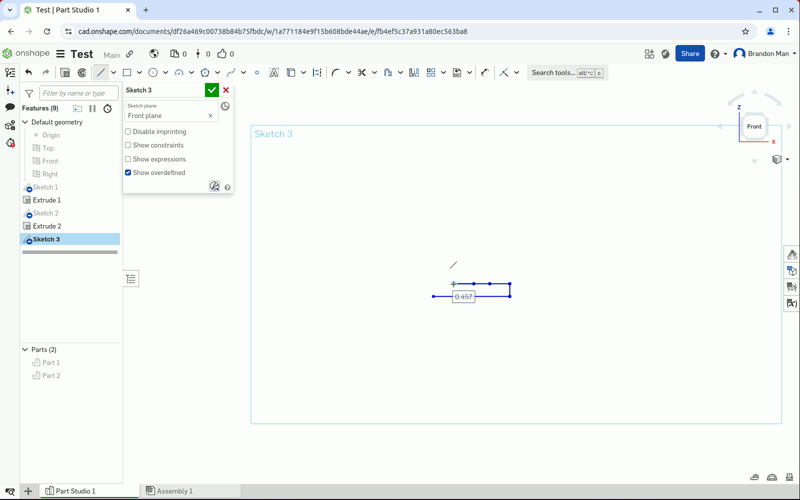
scroll(-6)
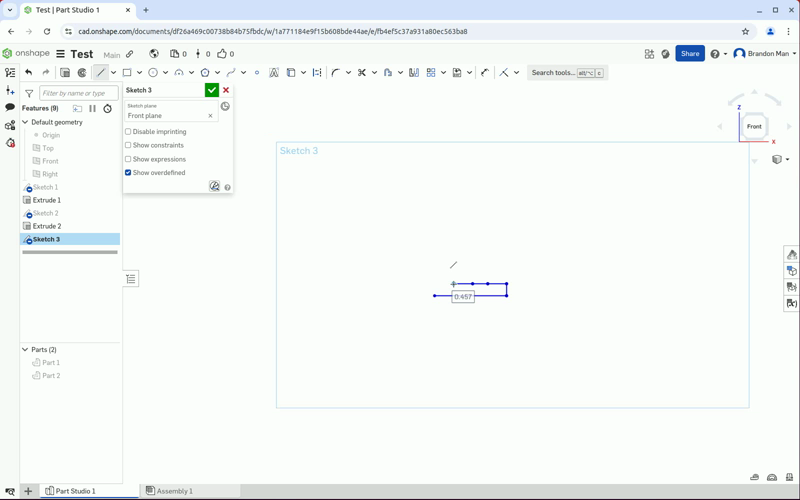
scroll(-6)
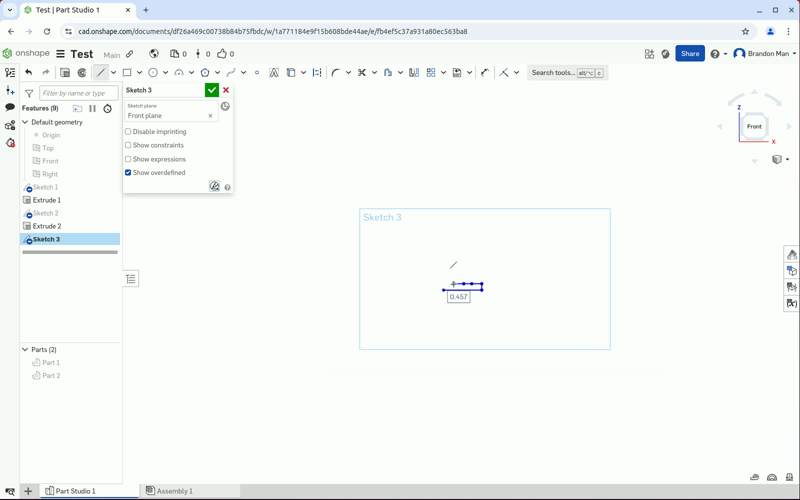
scroll(-6)
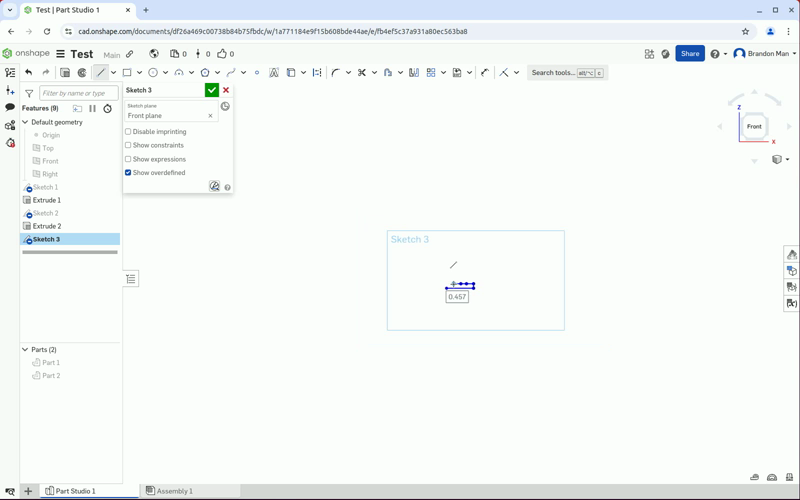
scroll(-6)
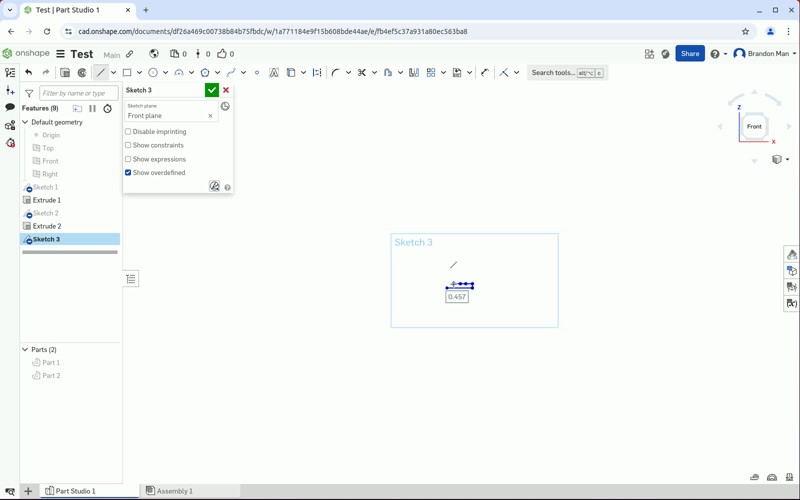
scroll(-6)
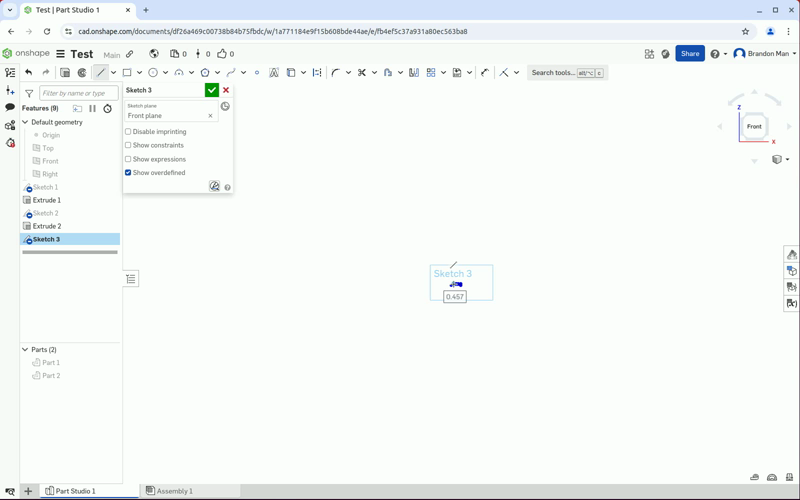
key_up(shift)
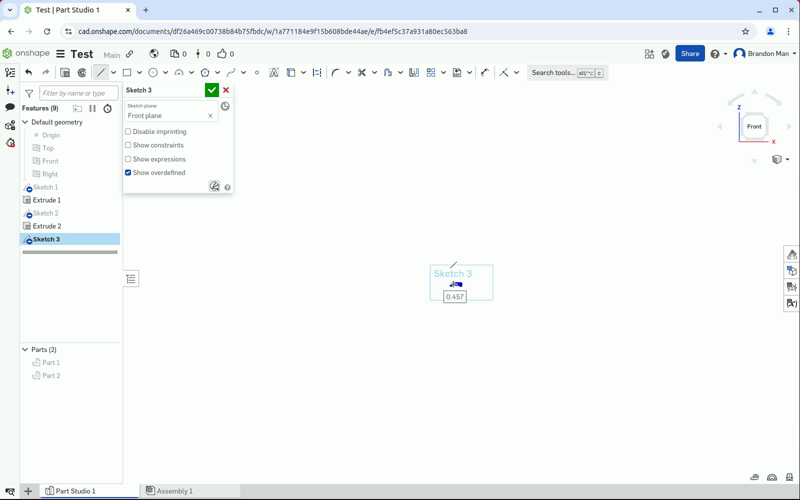
key_down(shift)
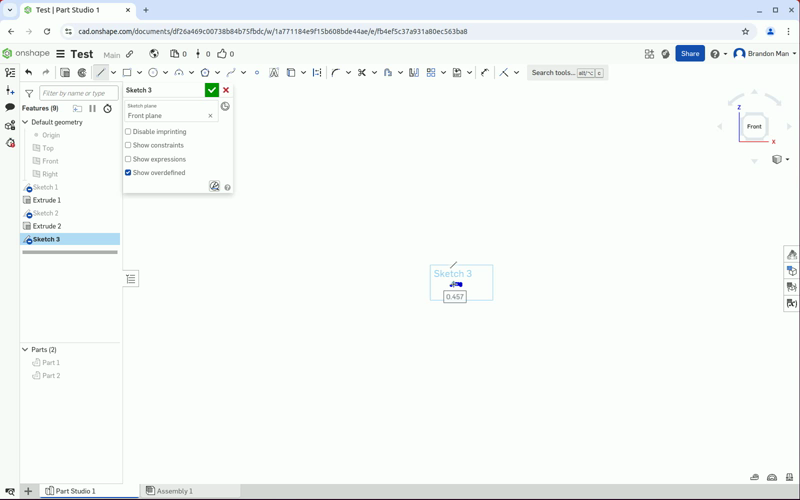
mouse_move(483, 283)
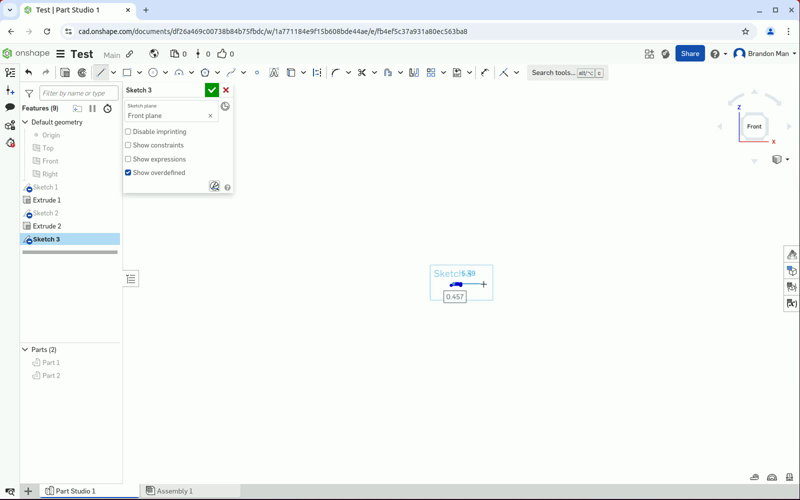
mouse_move(451, 283)
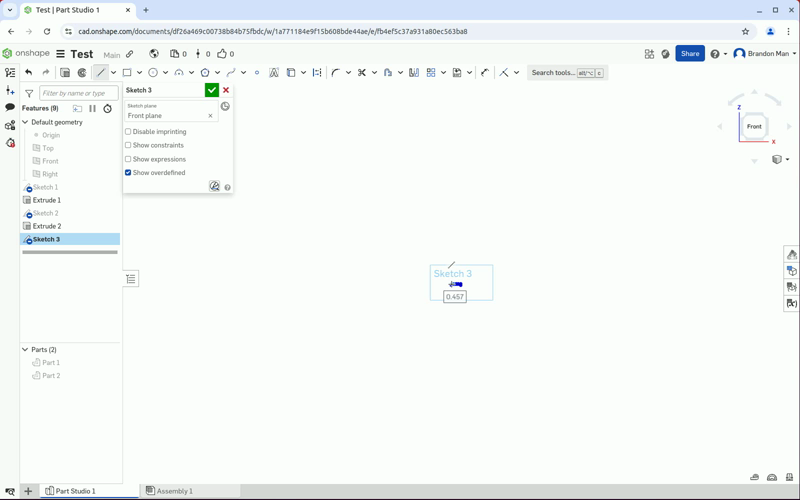
scroll(6)
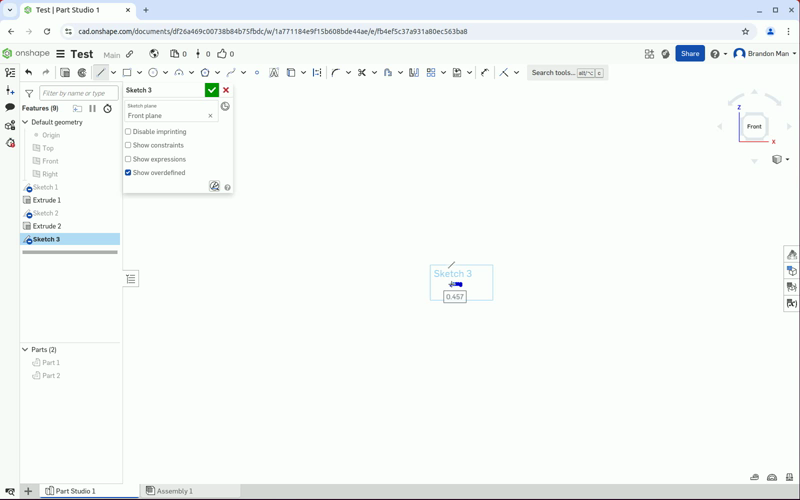
scroll(6)
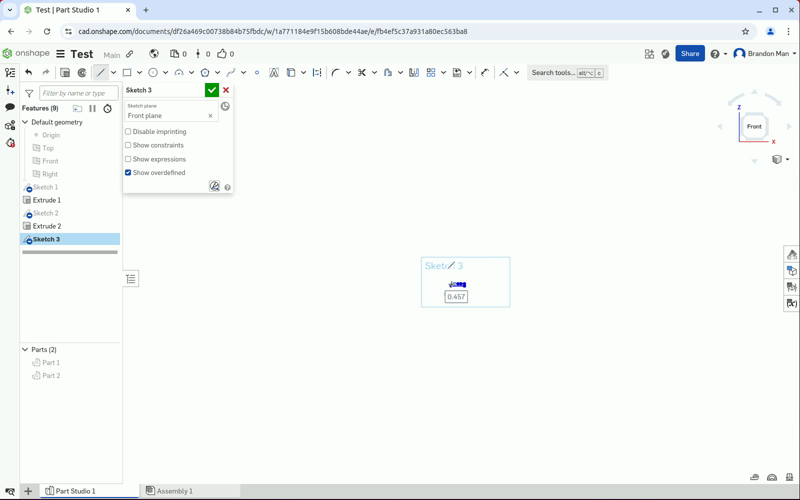
scroll(6)
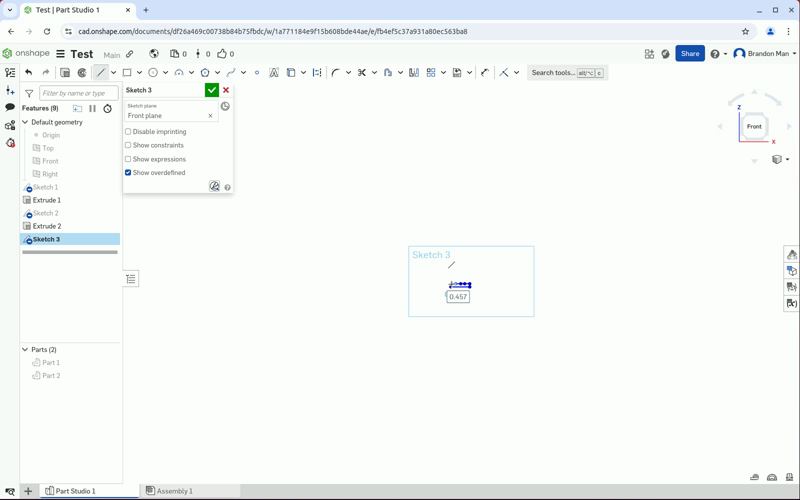
scroll(6)
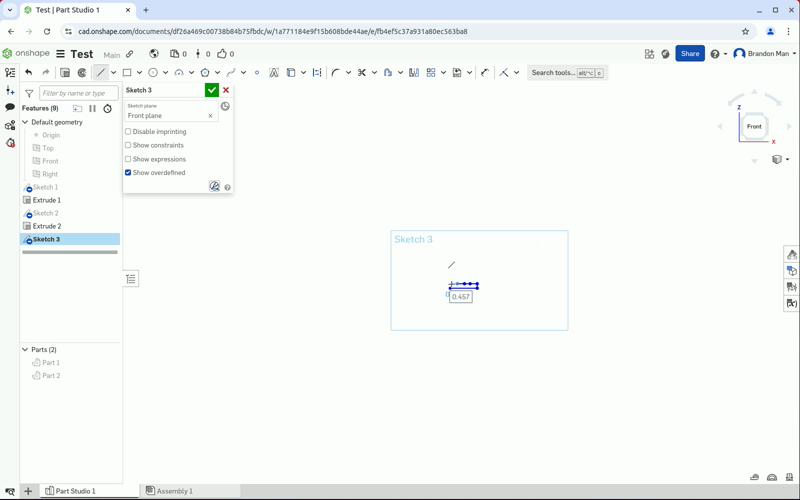
scroll(6)
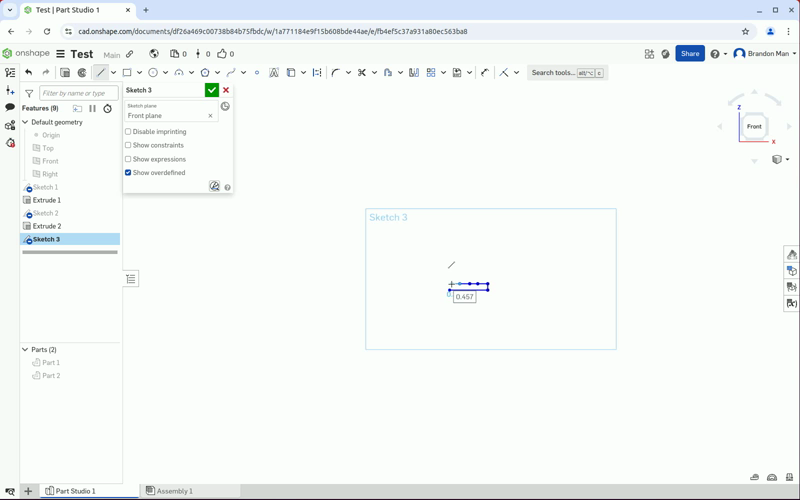
scroll(6)
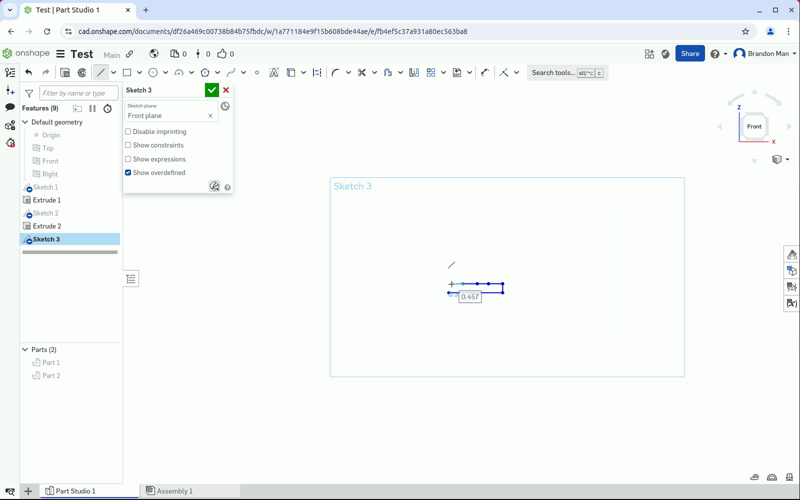
scroll(6)
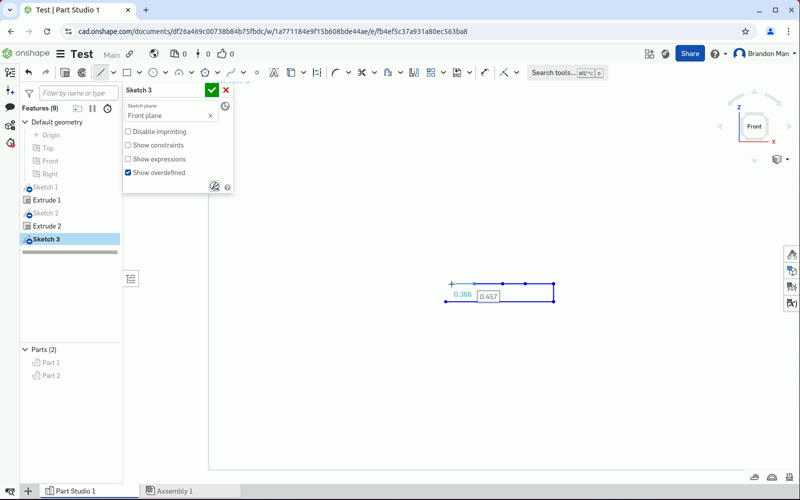
click(451, 283)
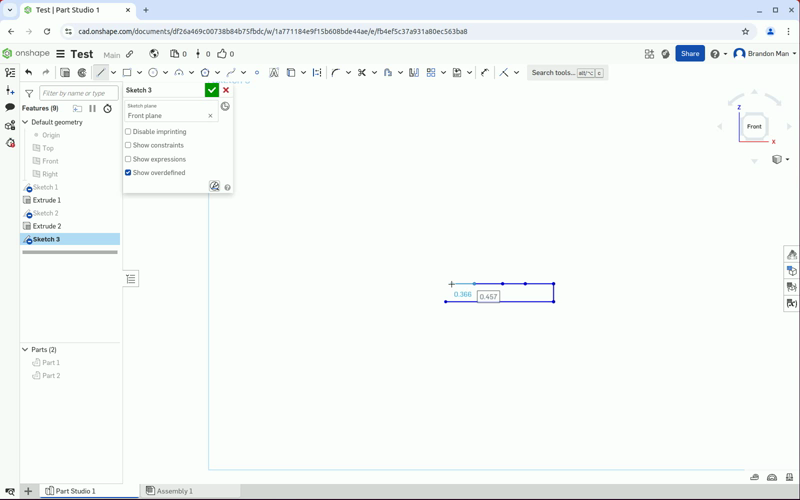
scroll(-6)
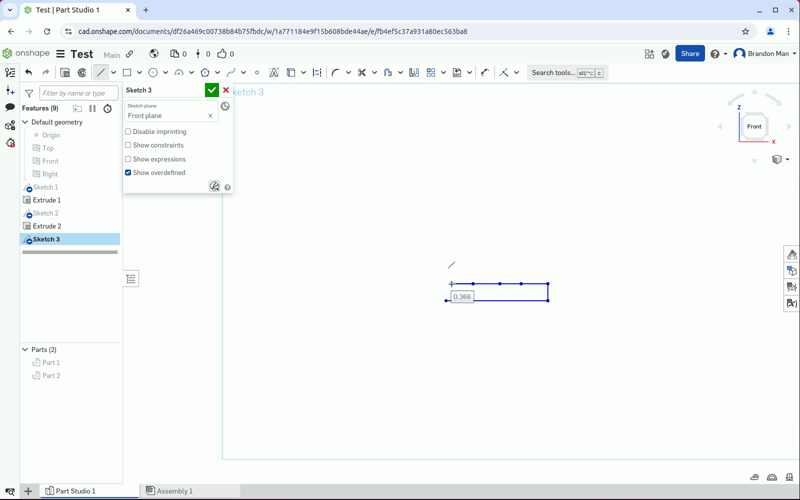
scroll(-6)
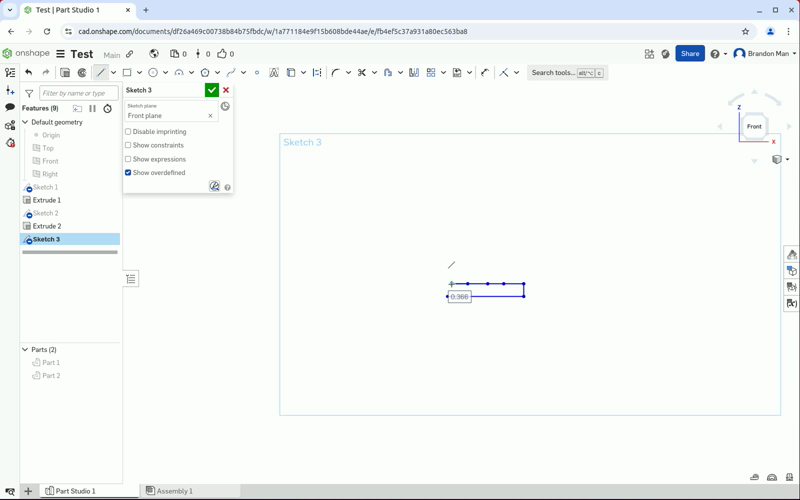
scroll(-6)
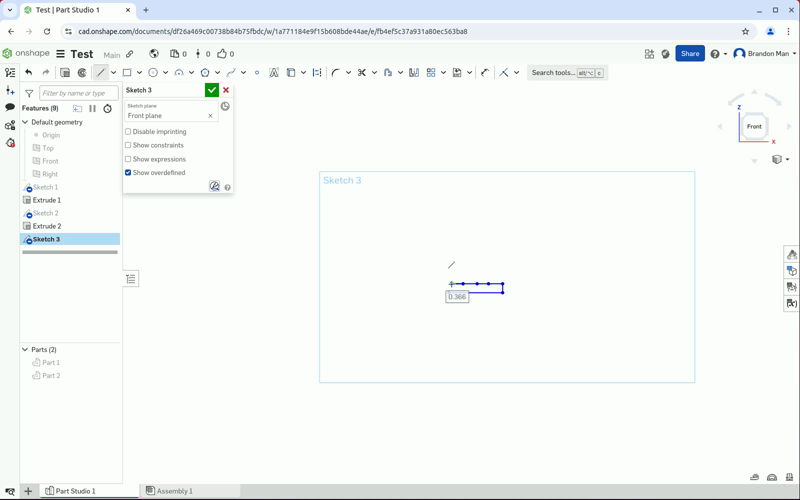
scroll(-6)
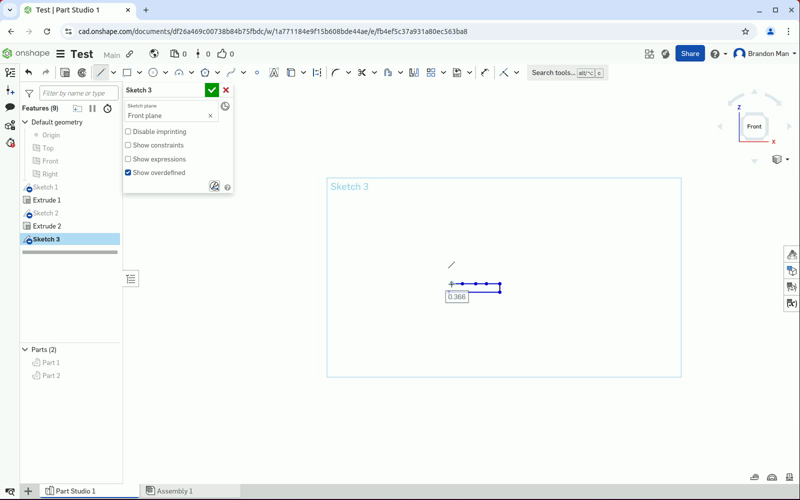
scroll(-6)
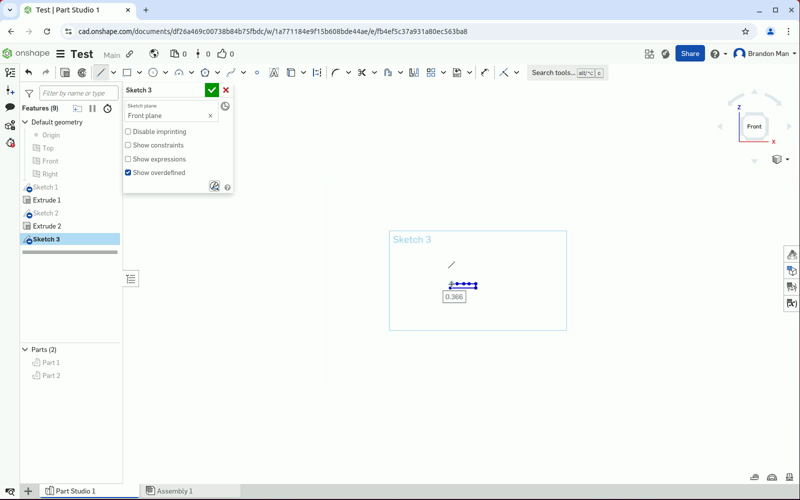
scroll(-6)
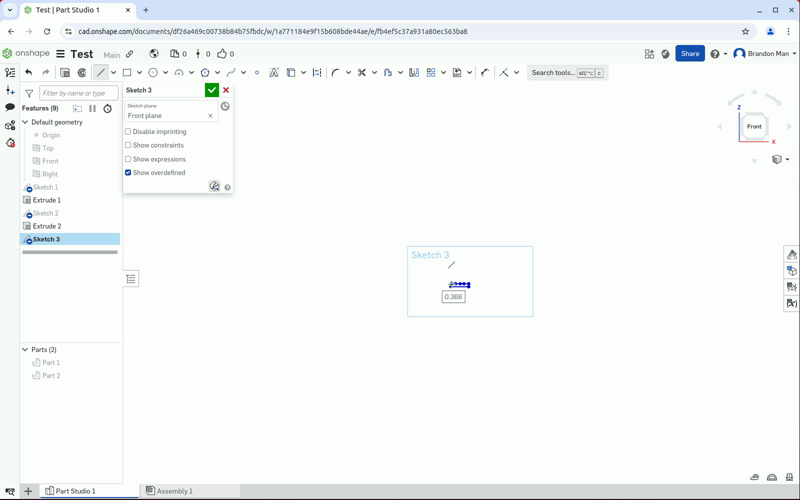
scroll(-6)
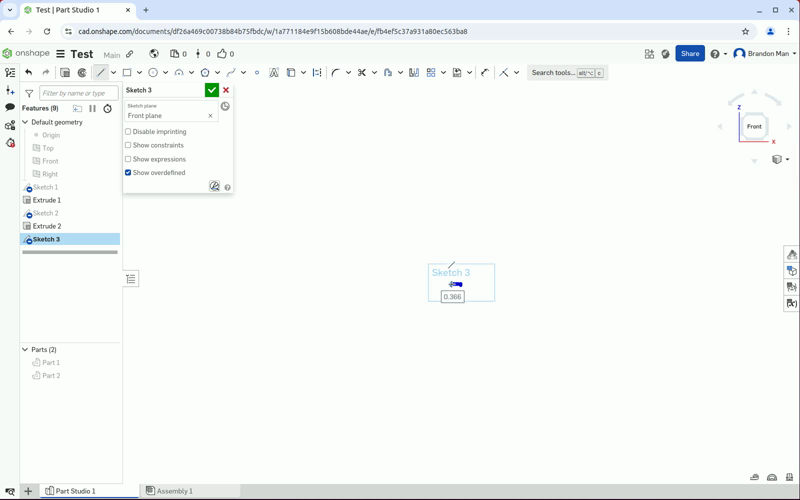
key_up(shift)
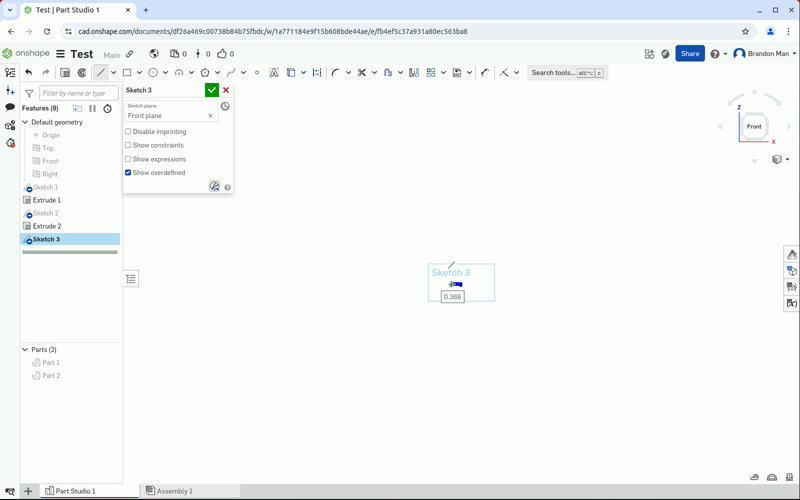
mouse_move(481, 283)
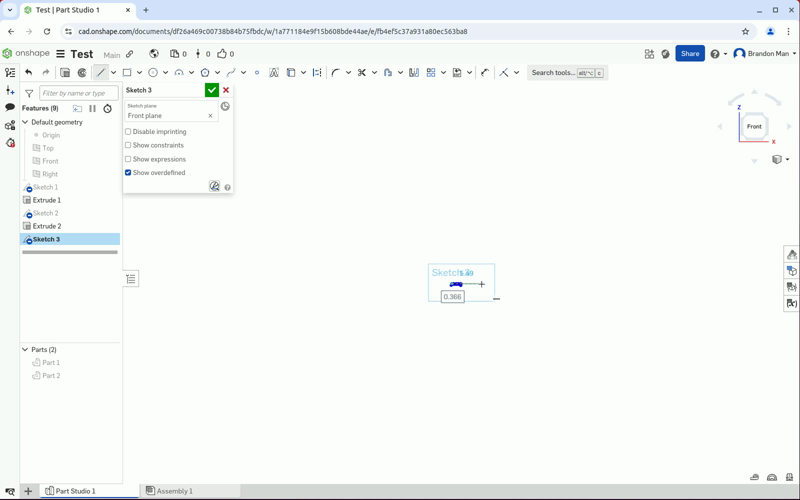
key_down(shift)
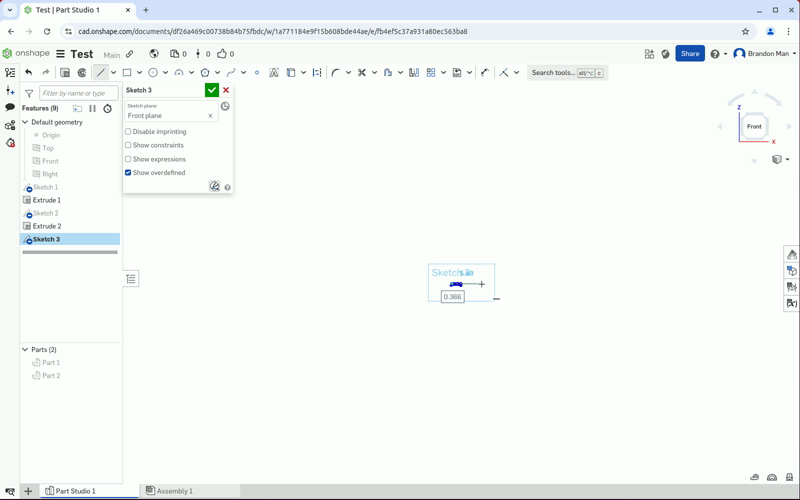
mouse_move(451, 285)
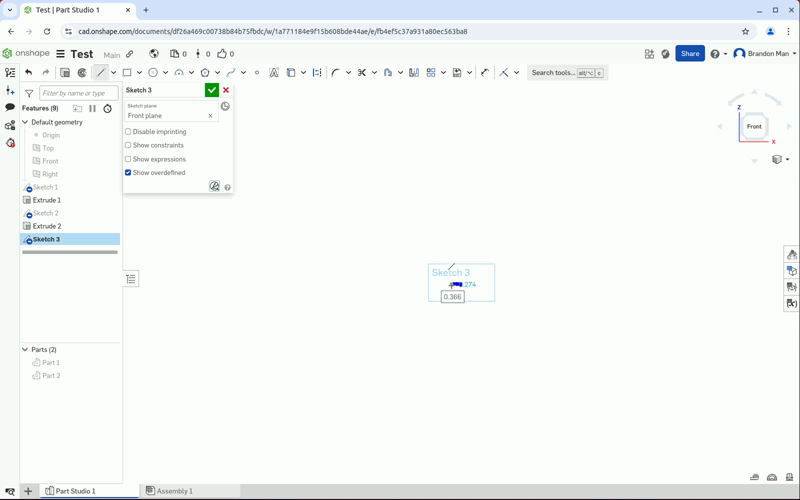
scroll(6)
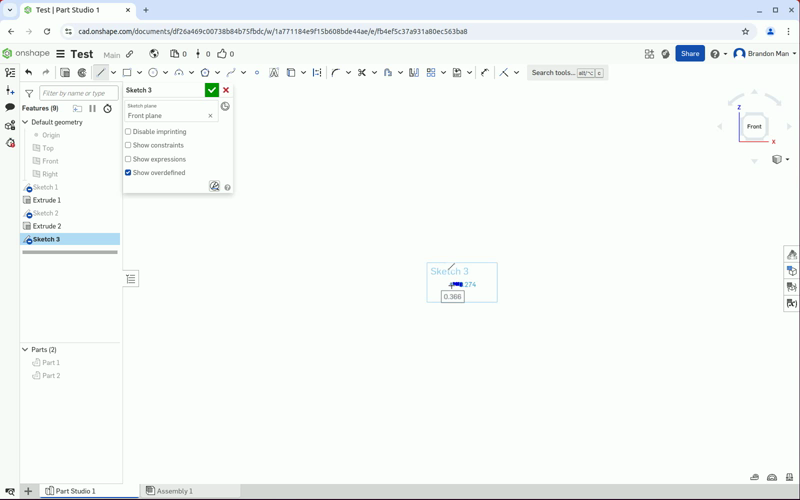
scroll(6)
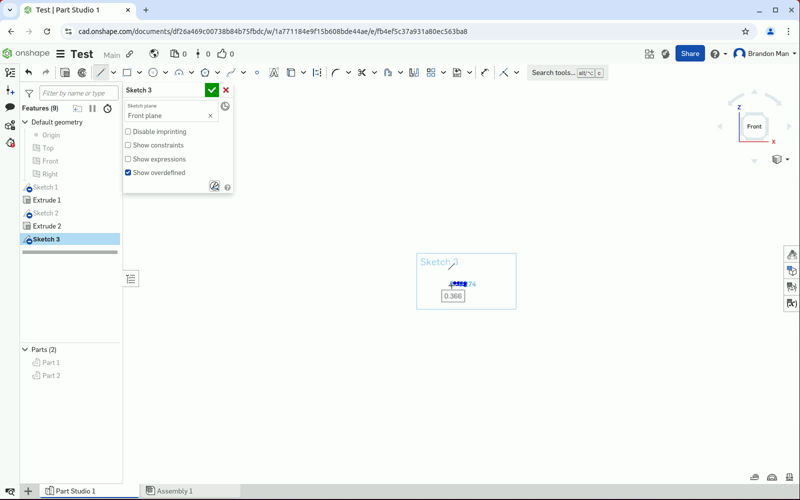
scroll(6)
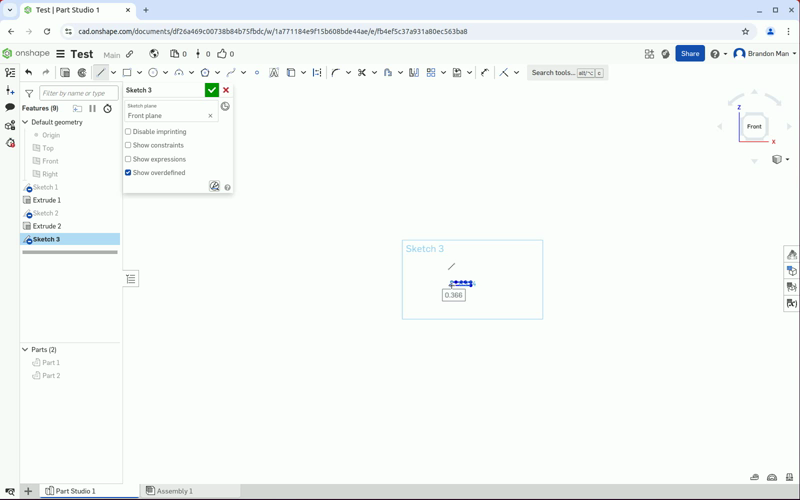
scroll(6)
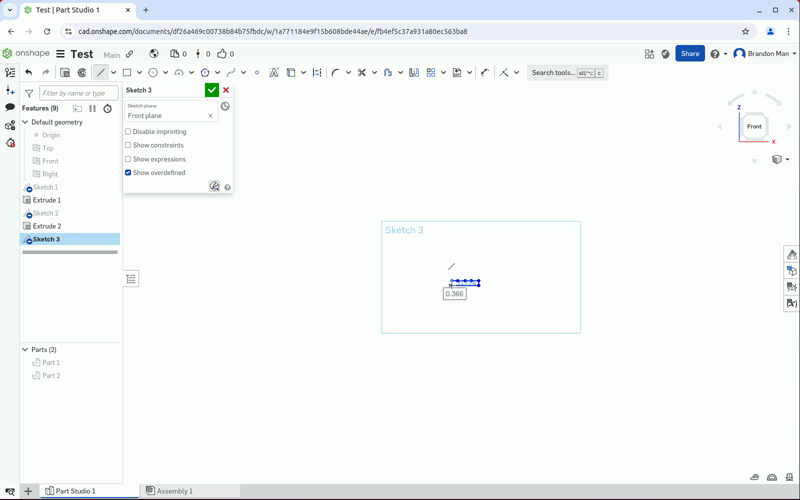
scroll(6)
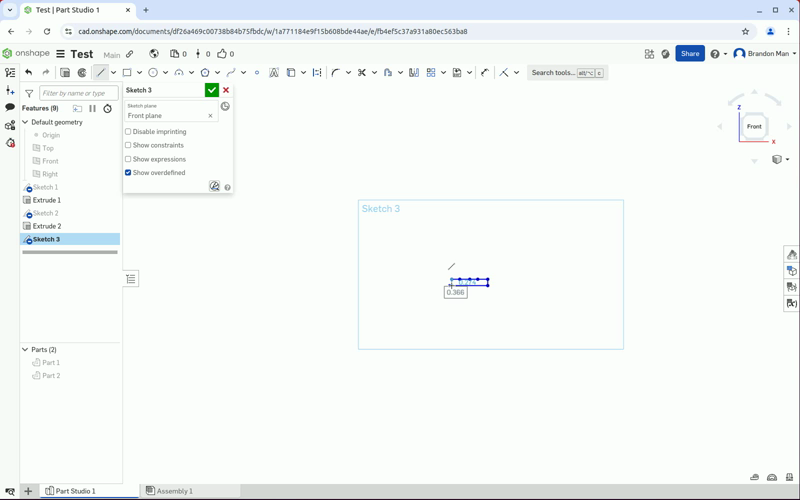
scroll(6)
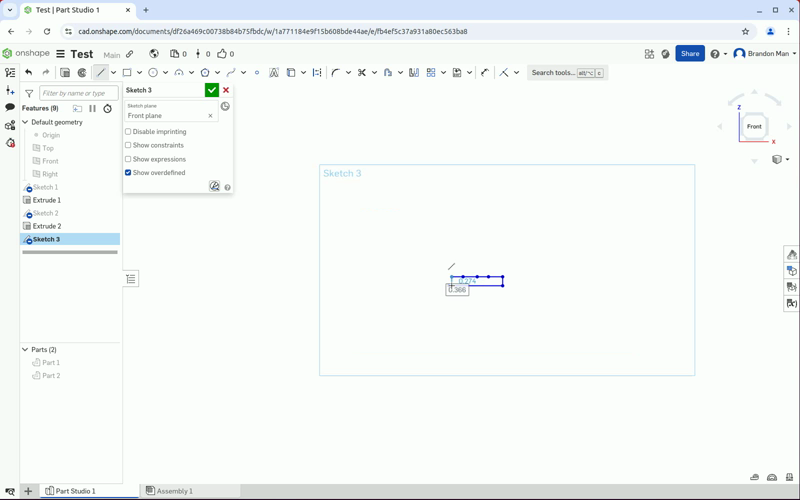
scroll(6)
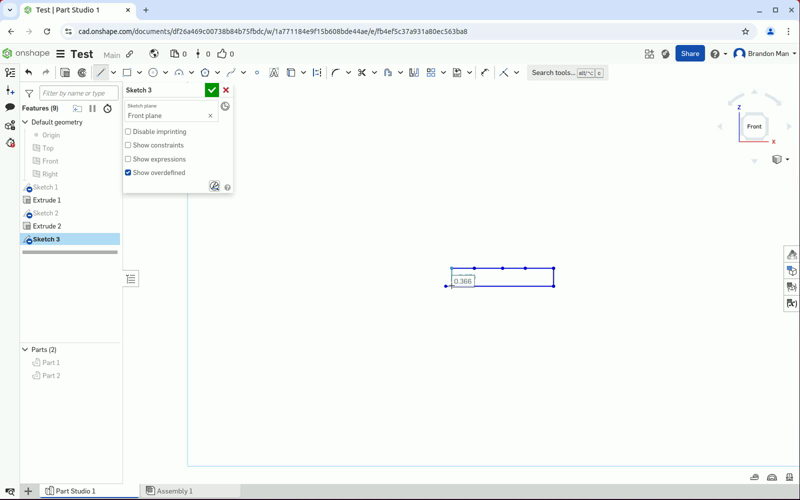
key_up(shift)
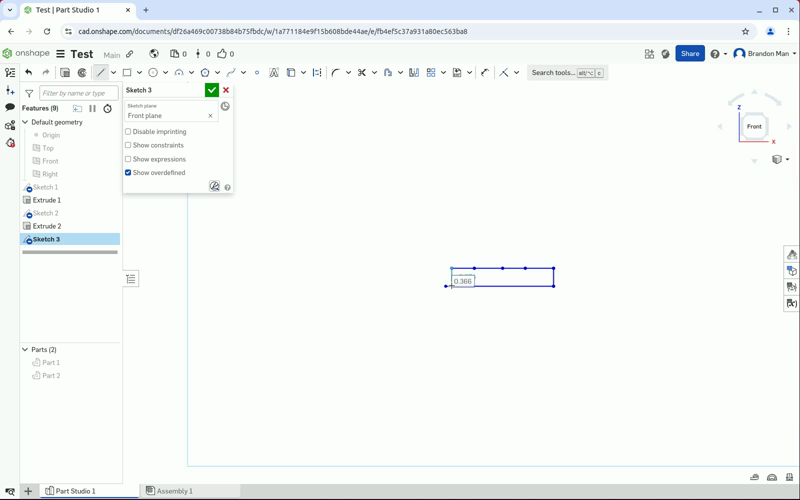
click(451, 285)
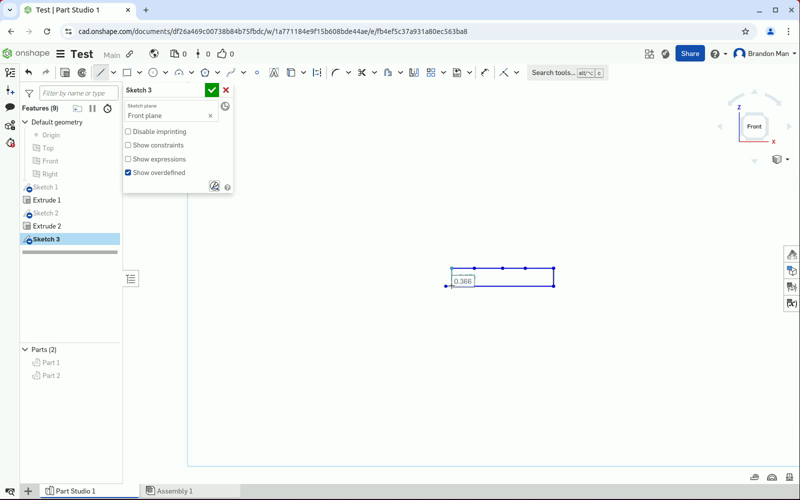
scroll(-6)
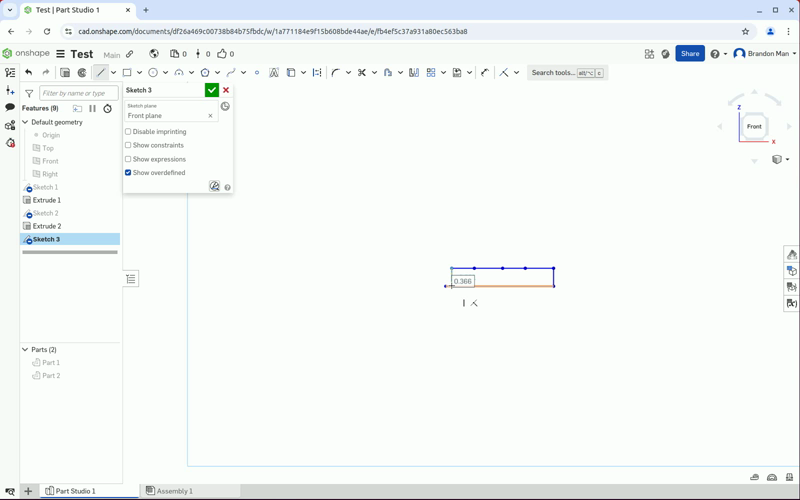
scroll(-6)
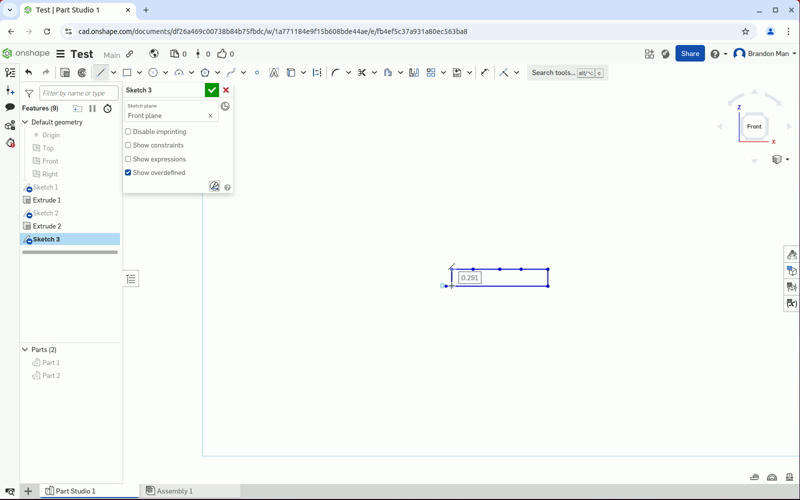
scroll(-6)
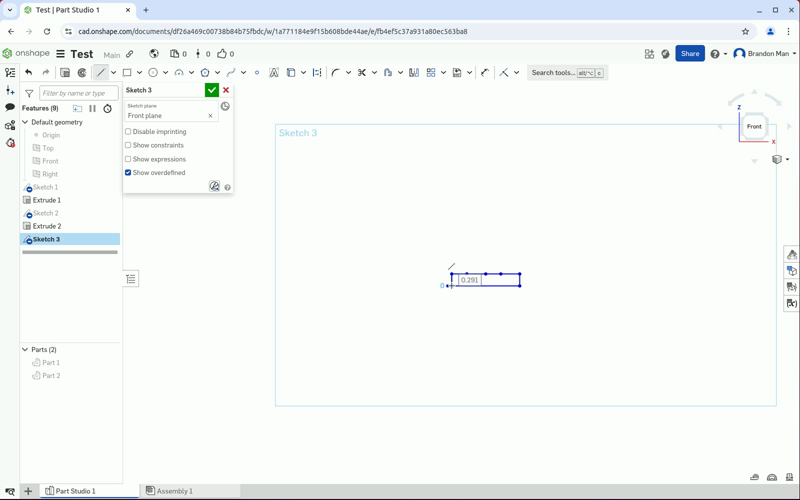
scroll(-6)
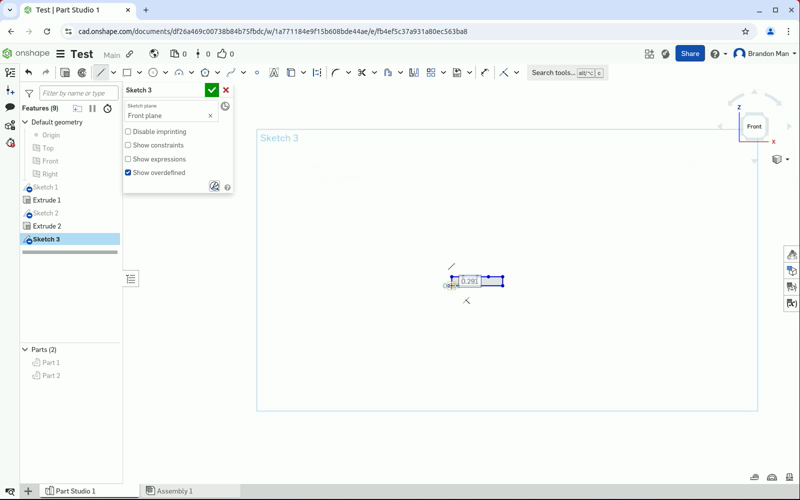
scroll(-6)
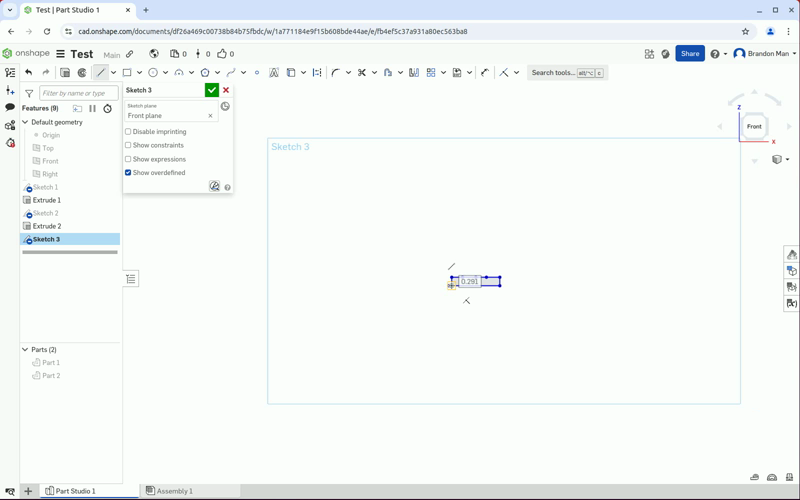
scroll(-6)
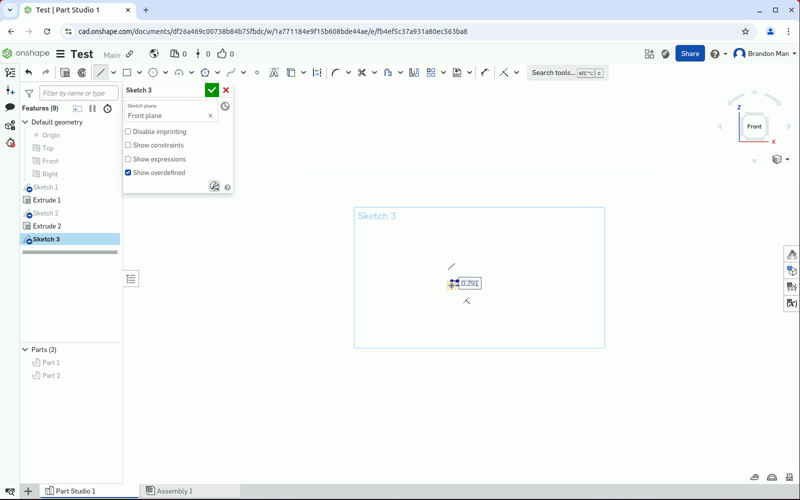
scroll(-6)
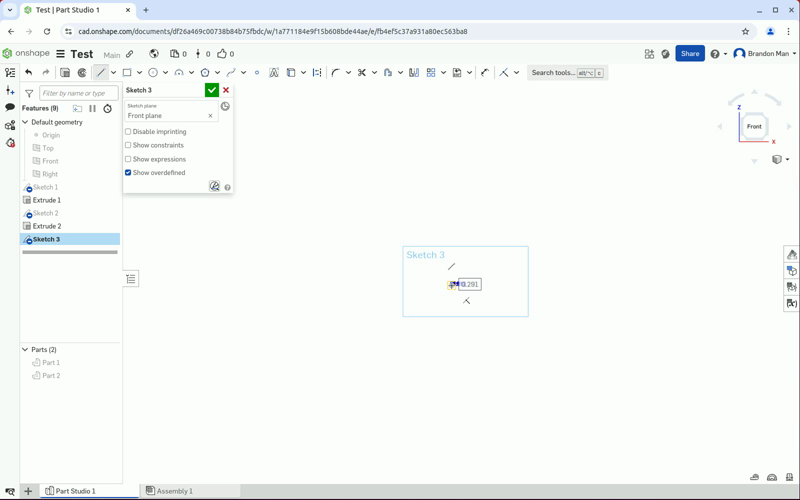
key(esc)
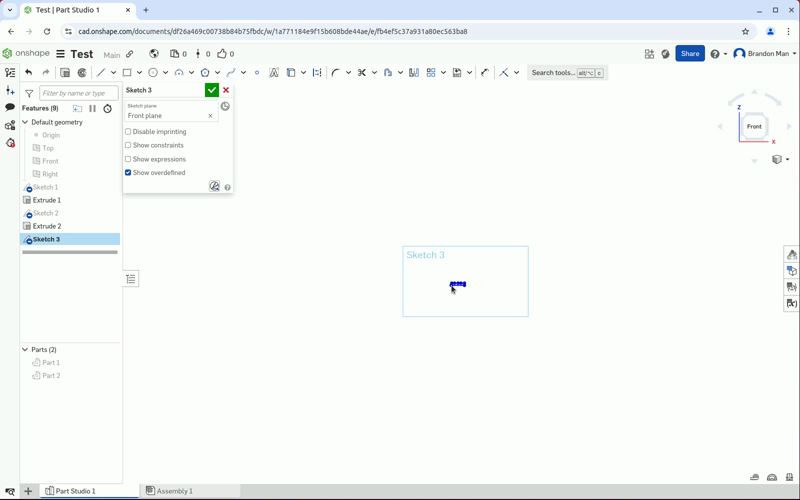
mouse_move(459, 284)
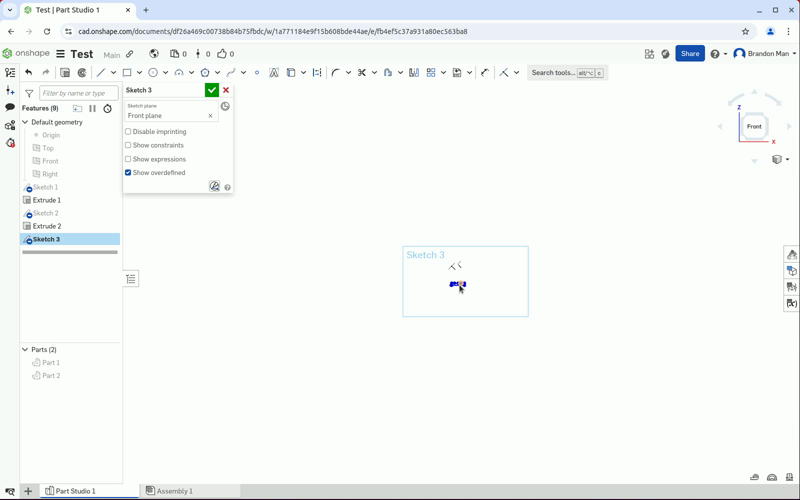
scroll(6)
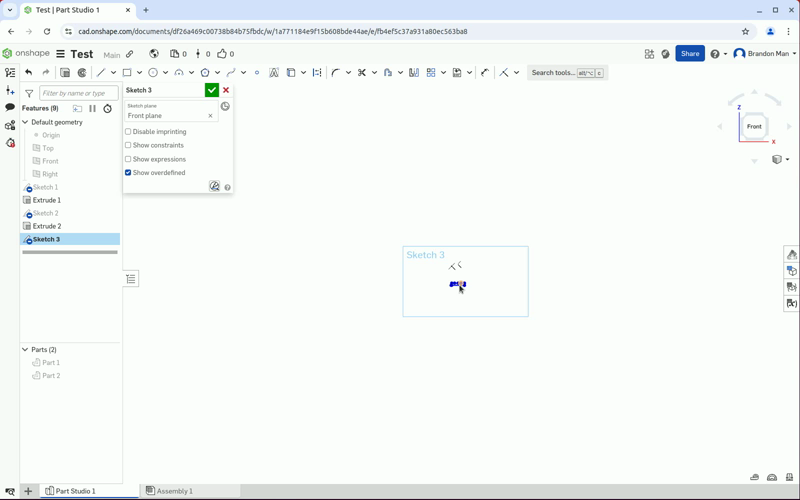
scroll(6)
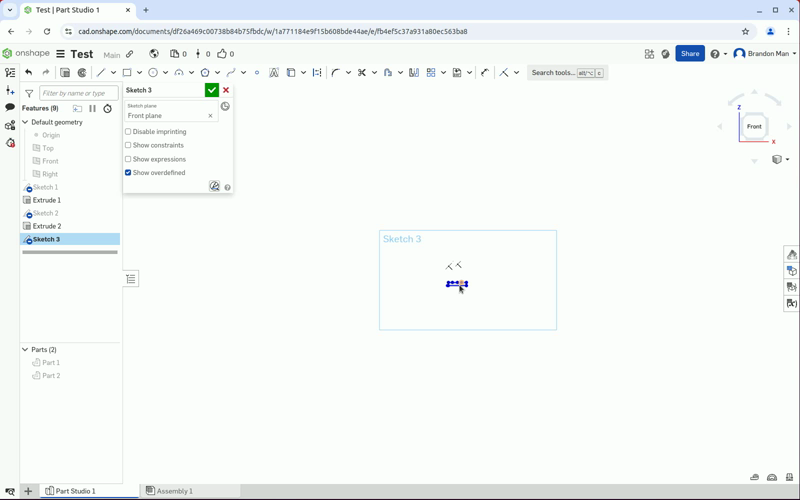
scroll(6)
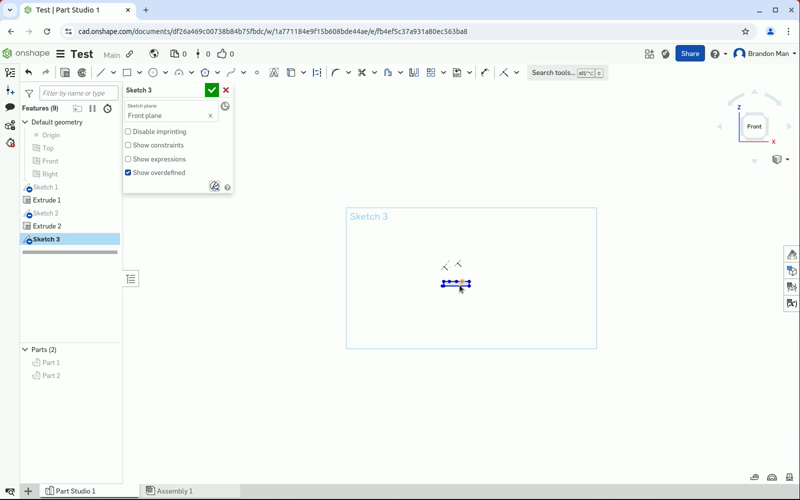
scroll(6)
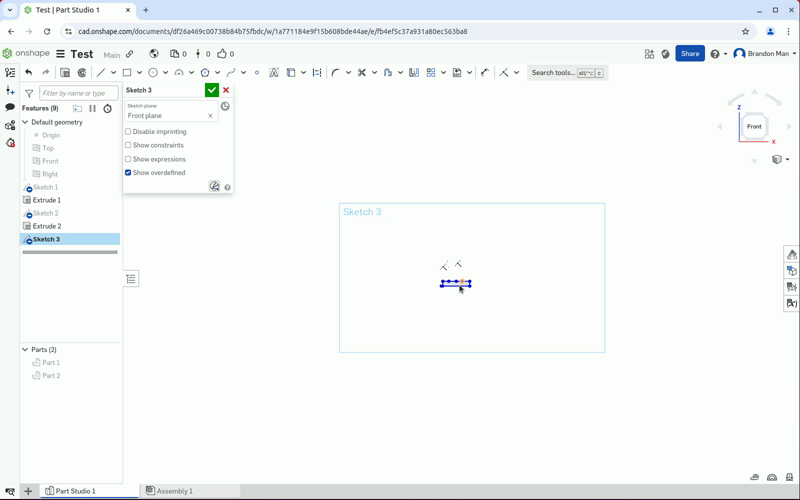
scroll(6)
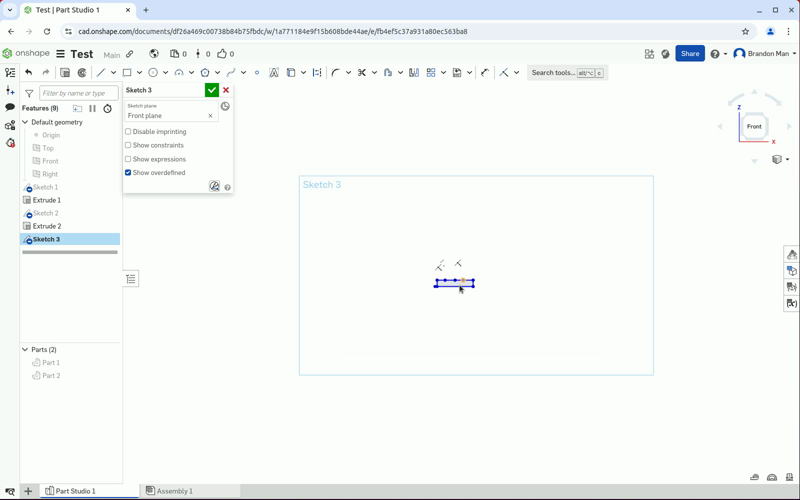
scroll(6)
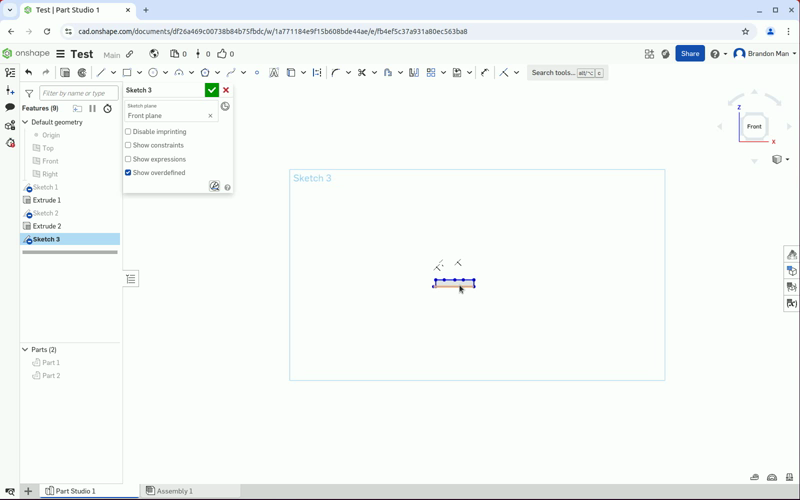
scroll(6)
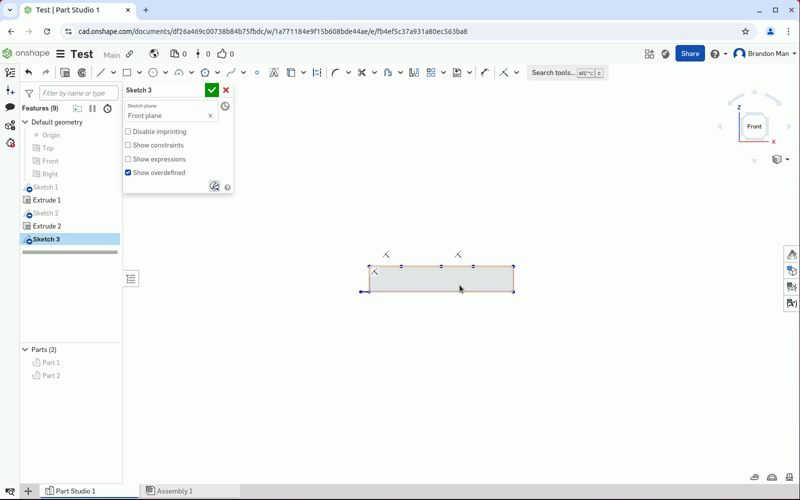
click(459, 284)
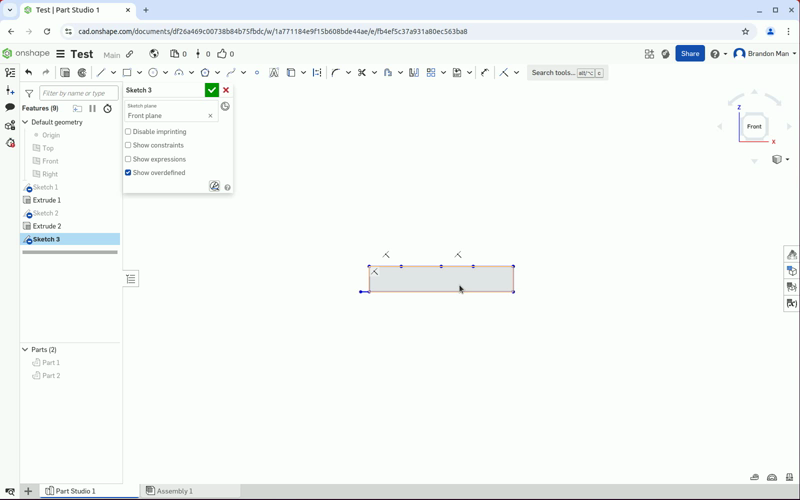
scroll(-6)
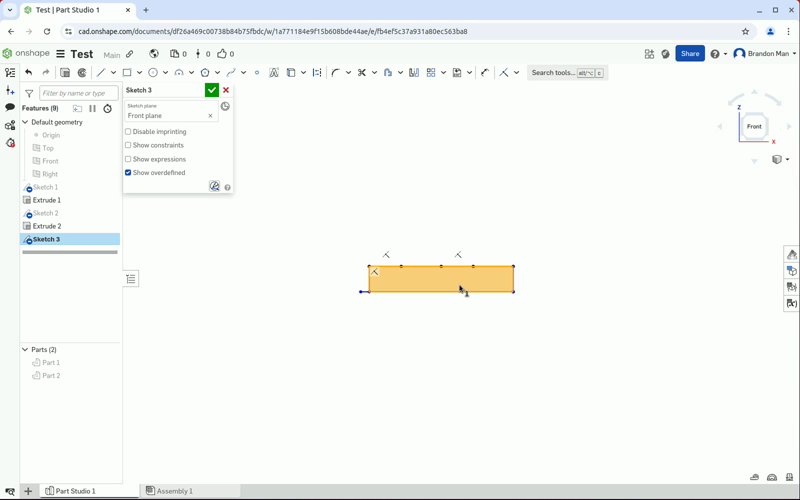
scroll(-6)
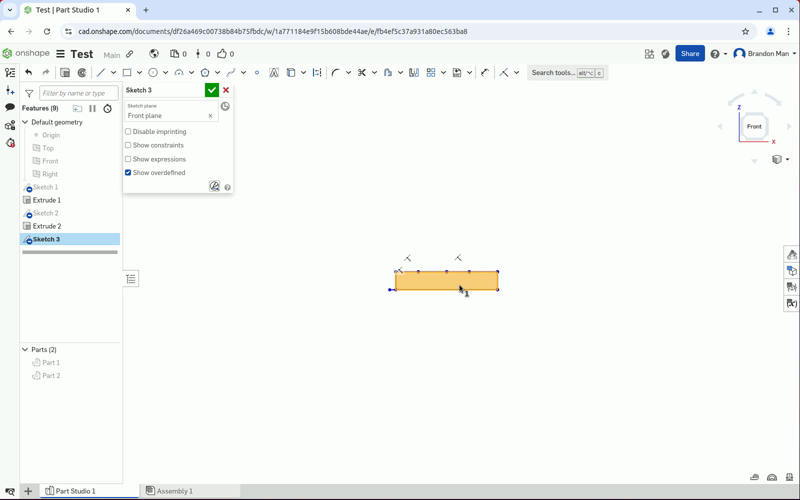
scroll(-6)
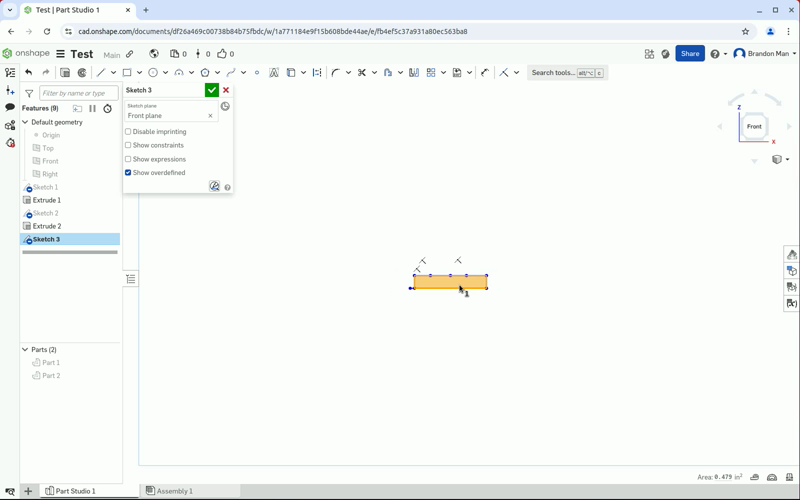
scroll(-6)
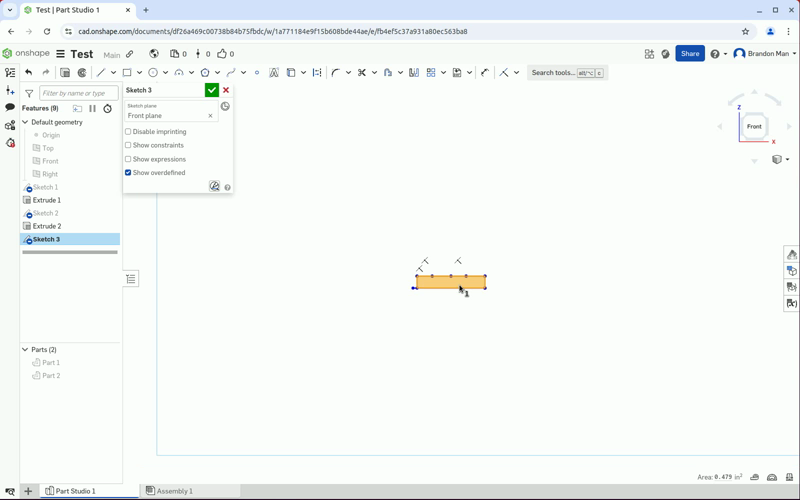
scroll(-6)
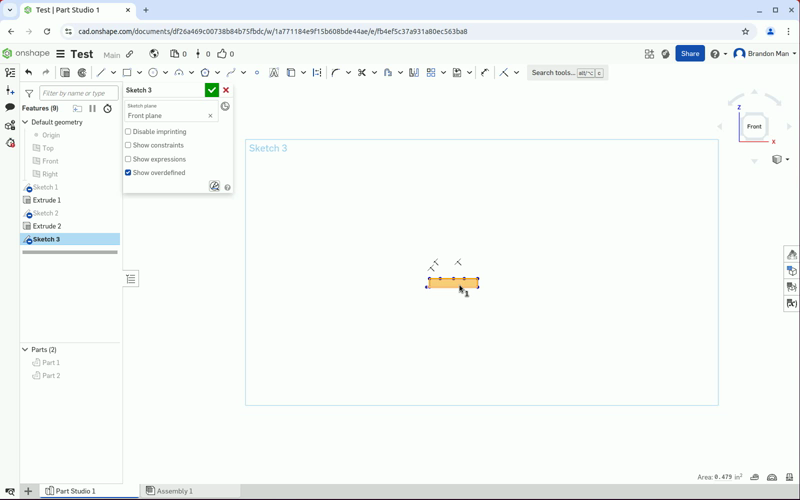
scroll(-6)
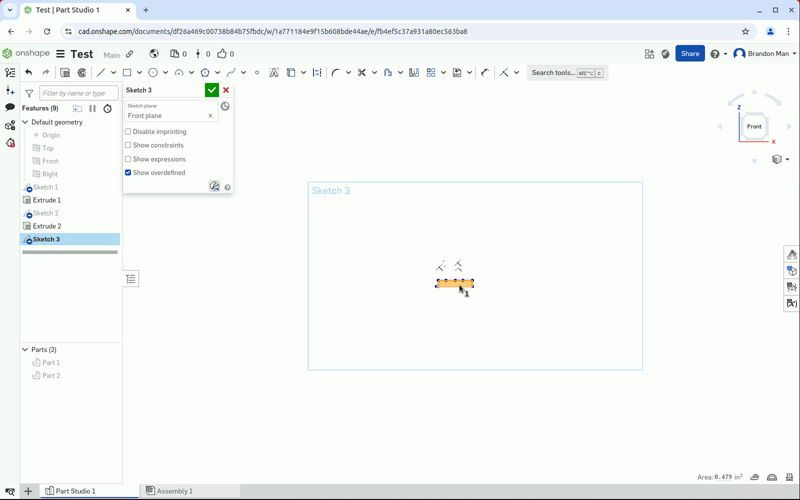
scroll(-6)
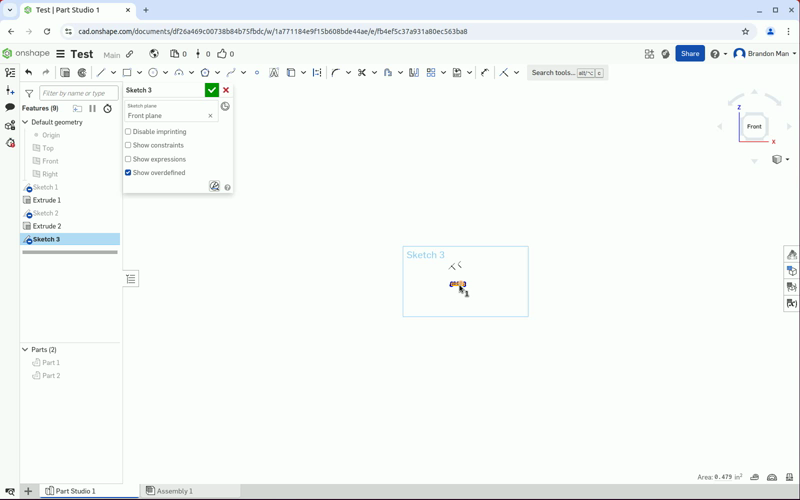
mouse_move(73, 352)
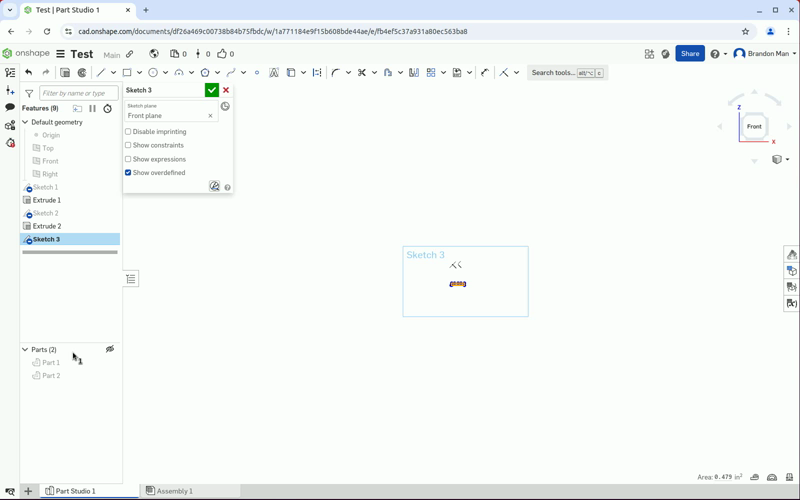
key(shift+y)
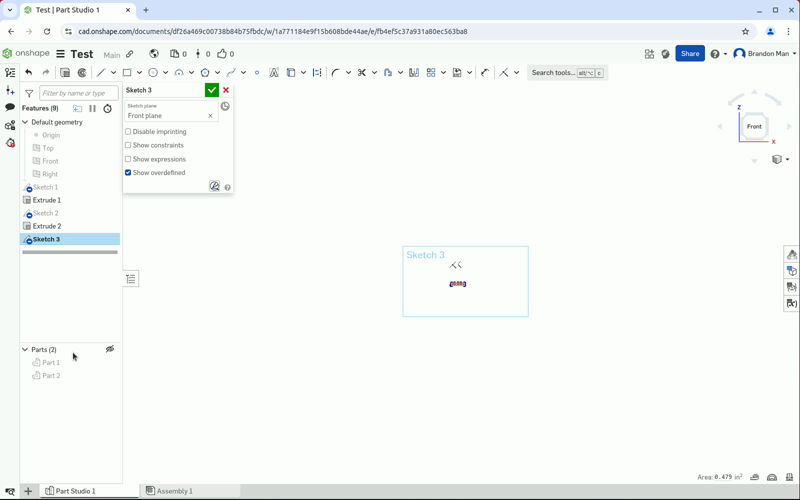
key(shift+e)
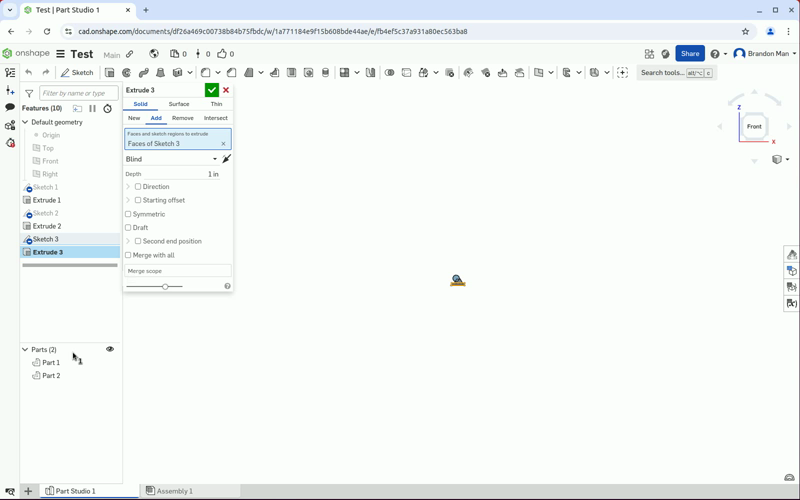
mouse_move(143, 106)
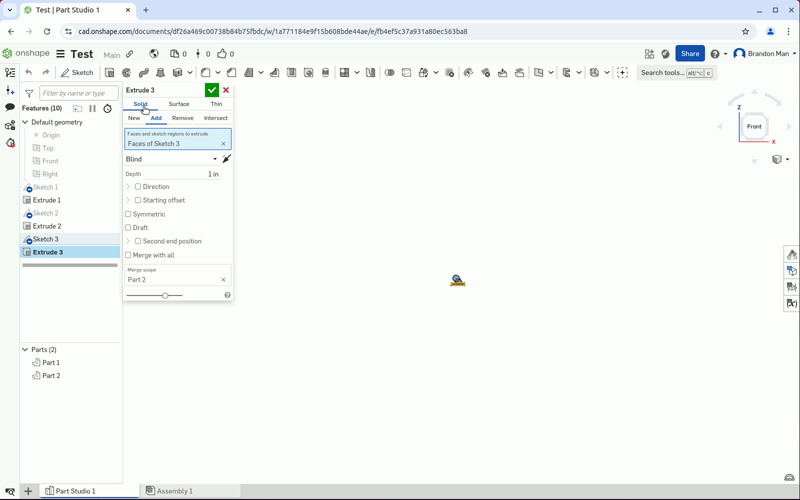
click(143, 106)
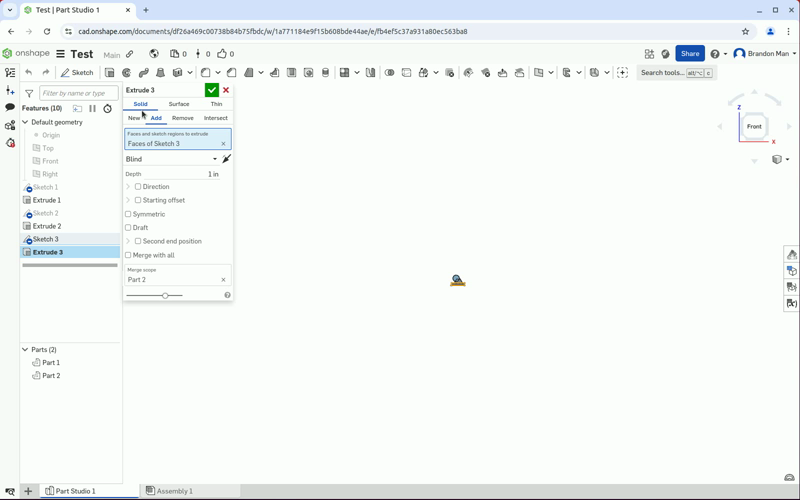
mouse_move(137, 120)
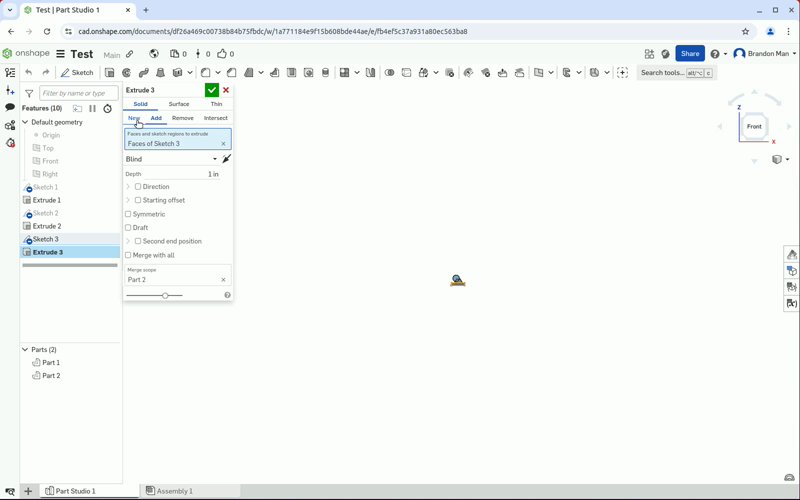
click(137, 120)
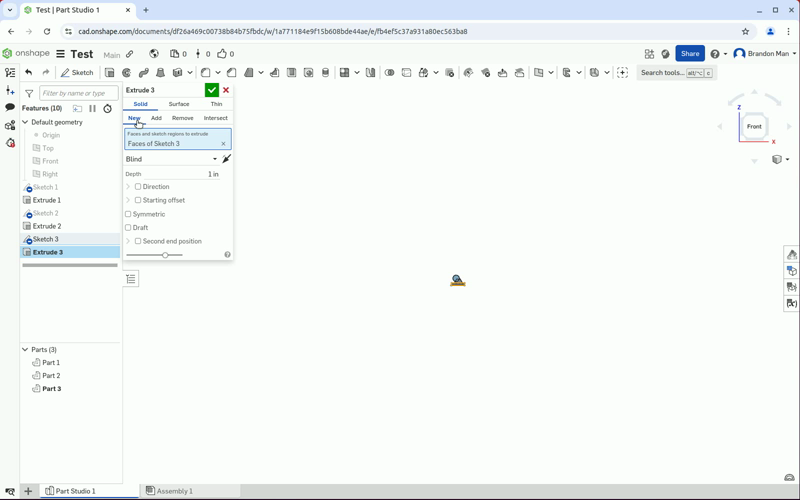
key(tab, 4)
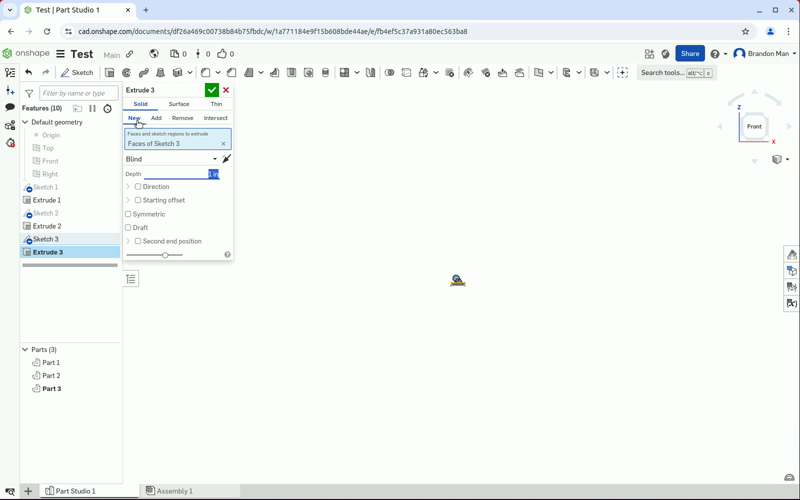
text(23.108)
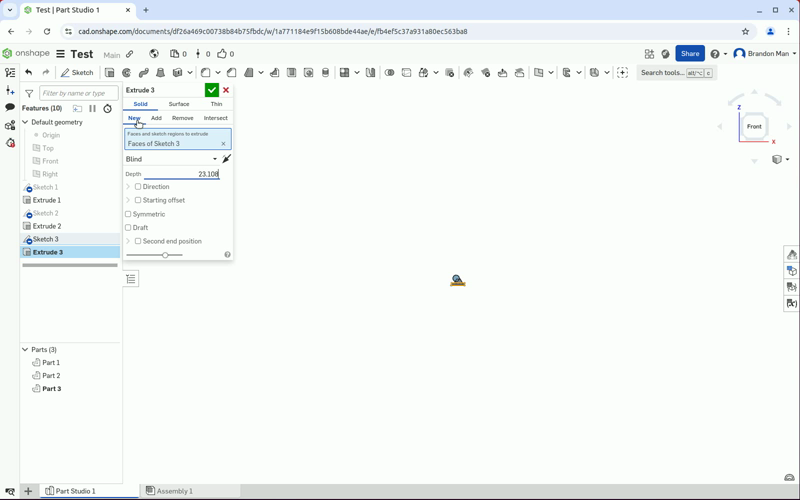
key(enter)
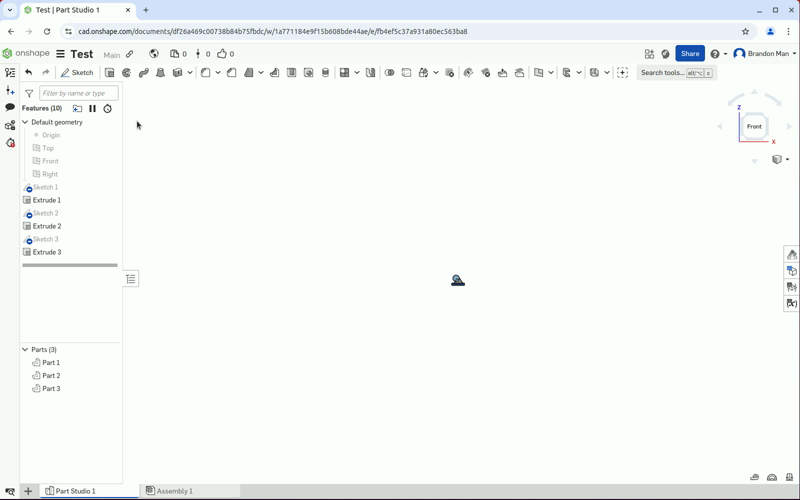
key(shift+h)
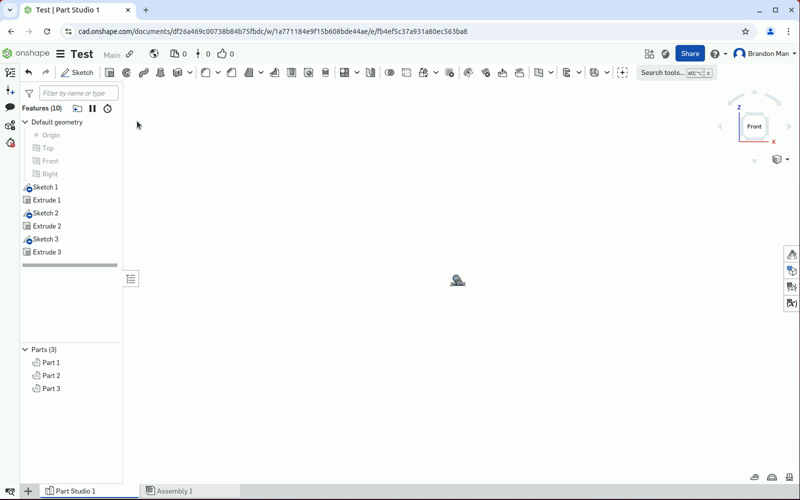
key(shift+h)
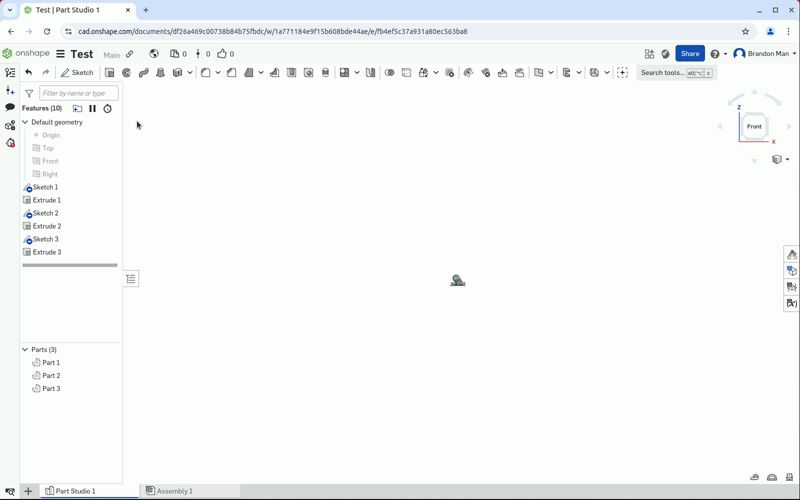
key(shift+7)
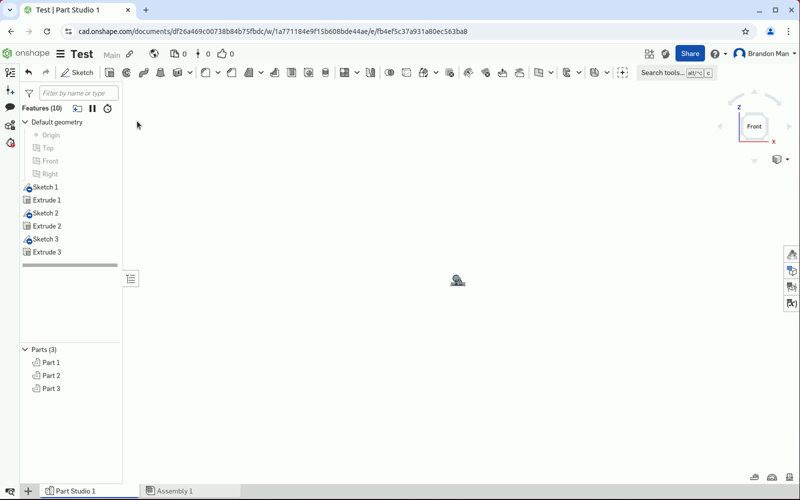
key(left, 2)
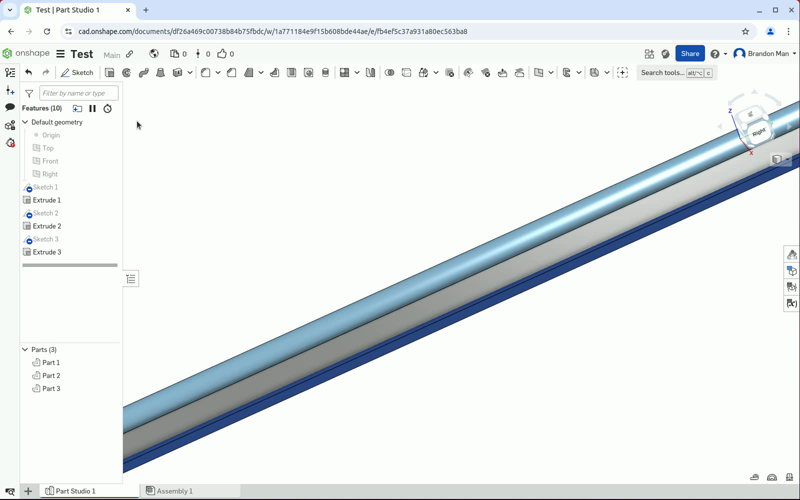
key(down, 2)
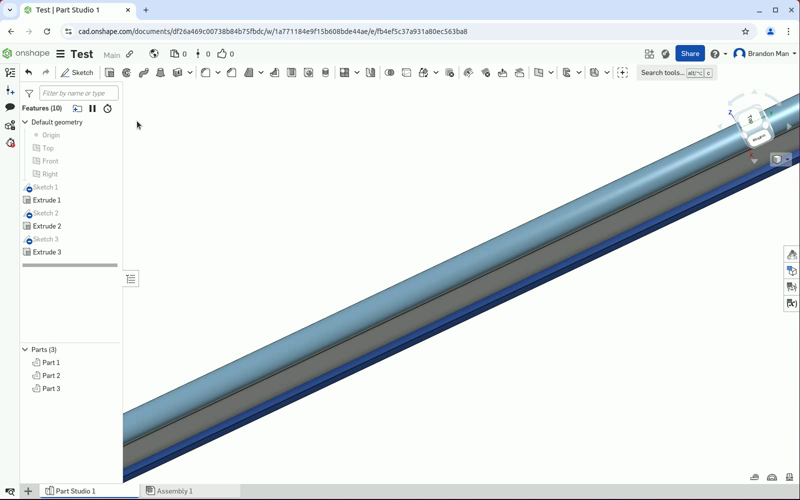
key(up, 2)
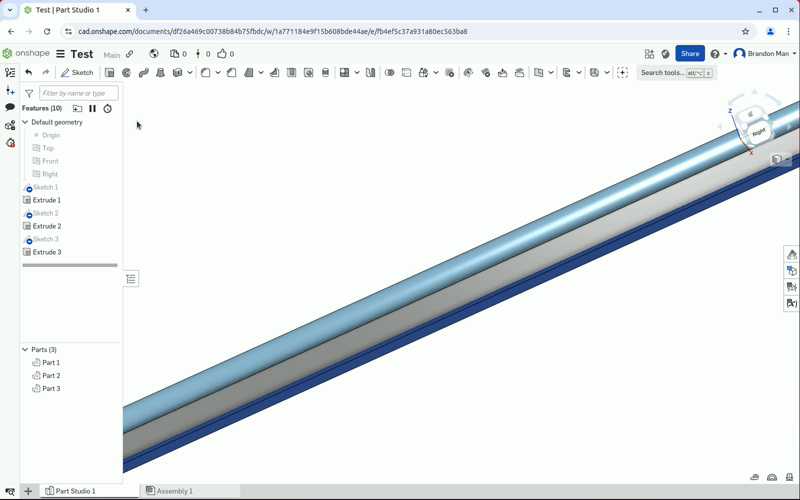
key(right, 2)
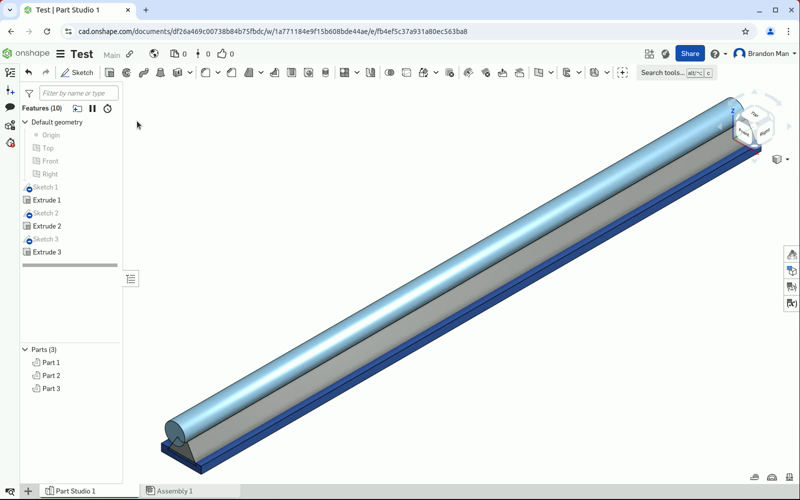
mouse_move(73, 189)
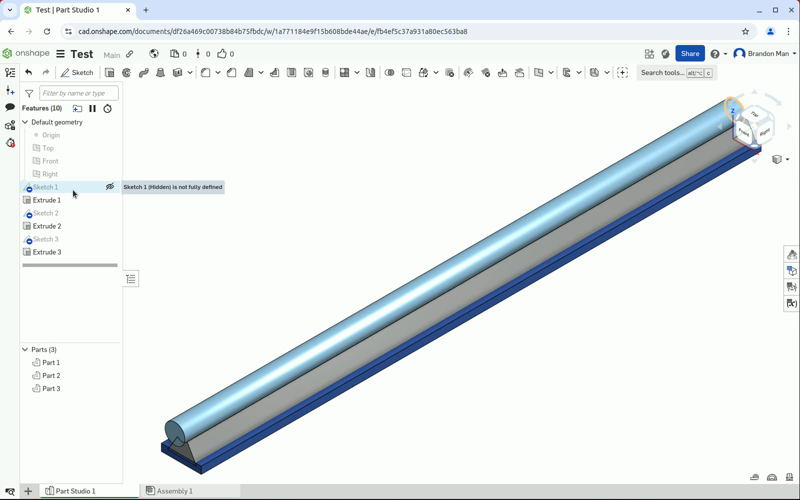
click(73, 189)